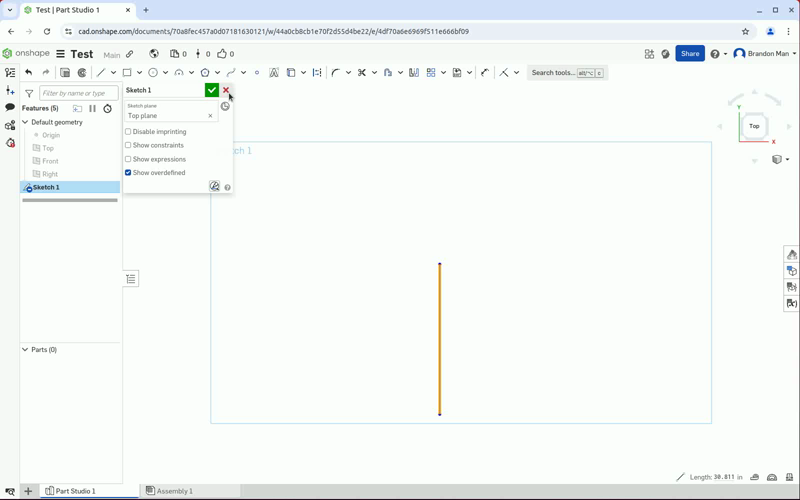
key(shift+h)
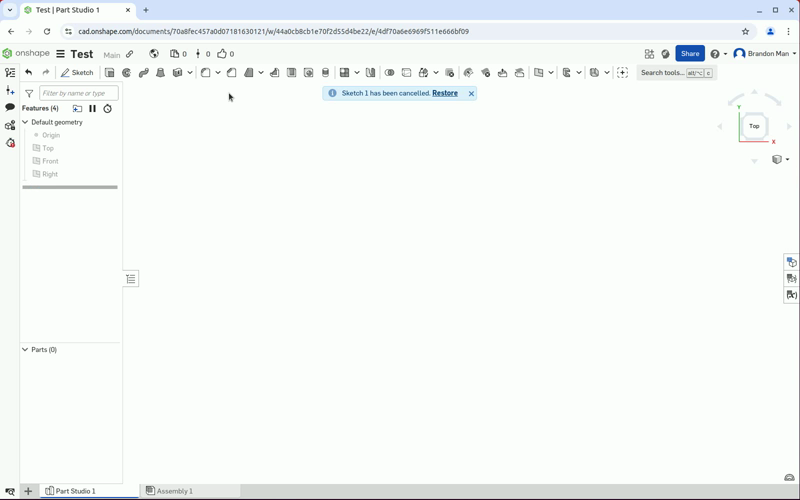
mouse_move(73, 352)
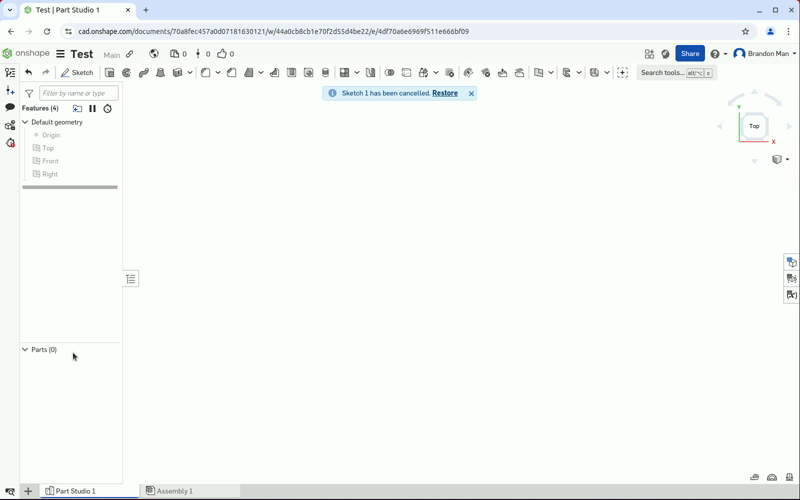
key(y)
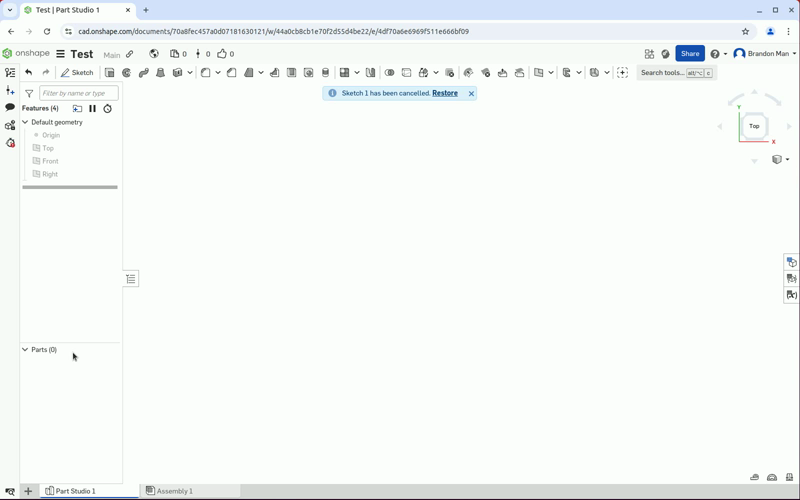
key(shift+p)
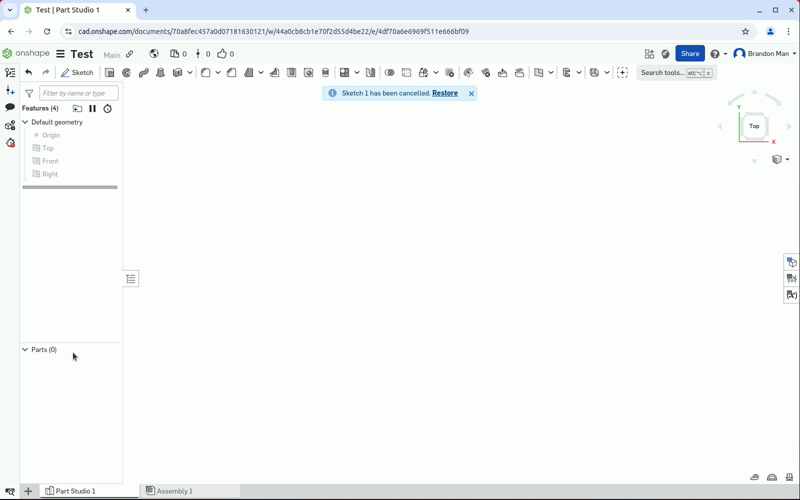
key(space)
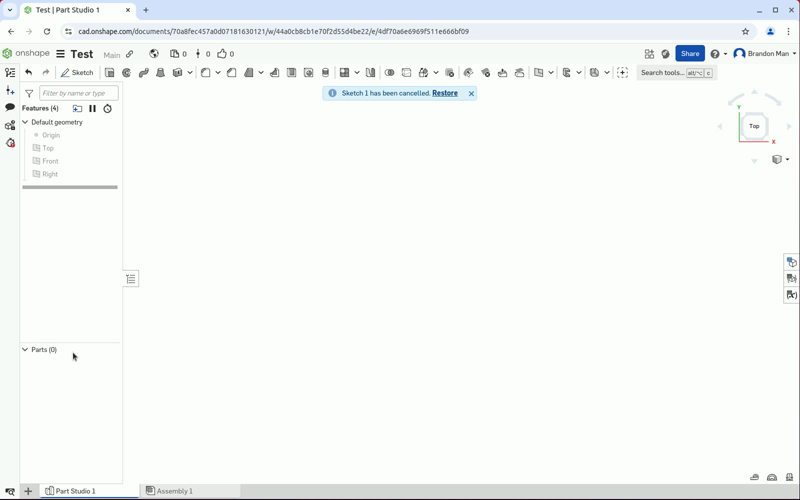
key_down(shift)
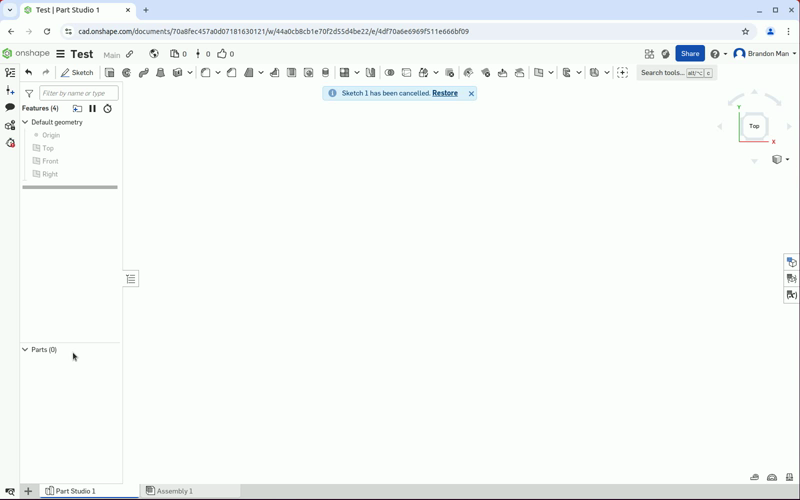
key(up)
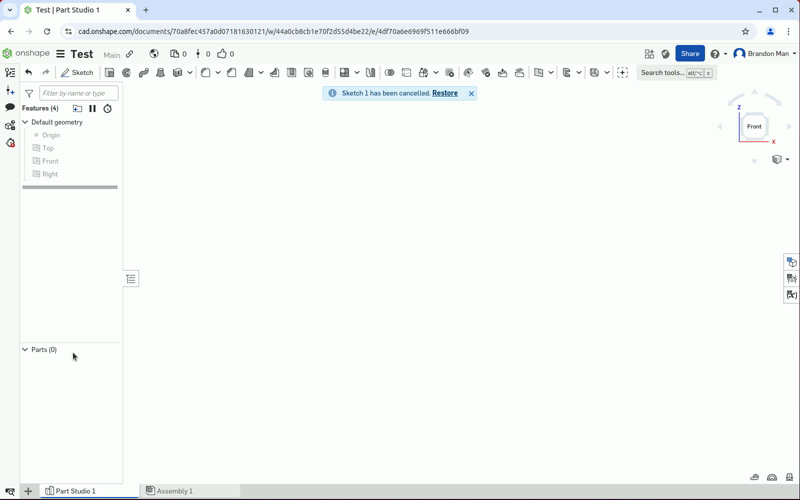
key_up(shift)
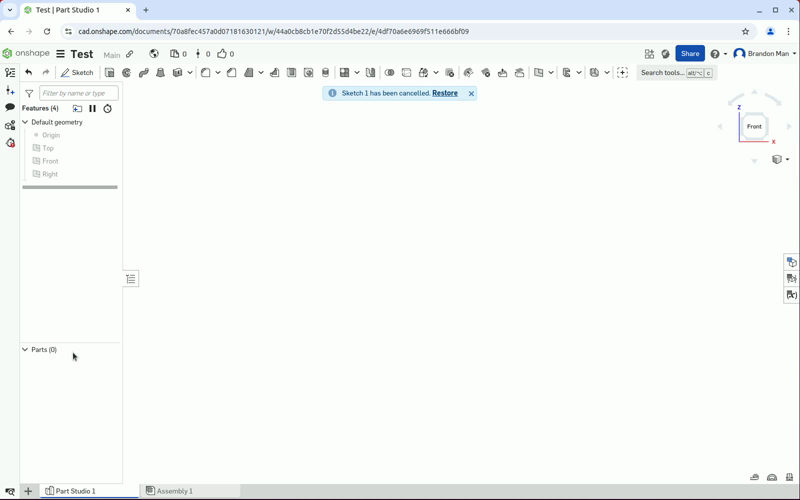
mouse_move(73, 352)
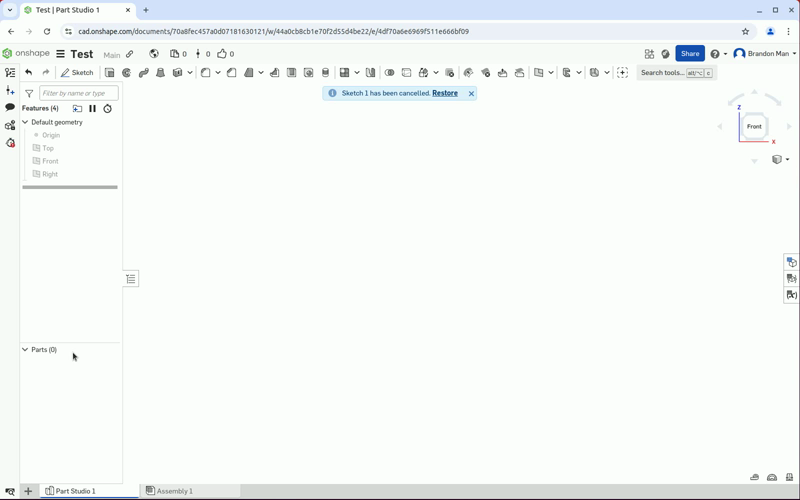
key(shift+y)
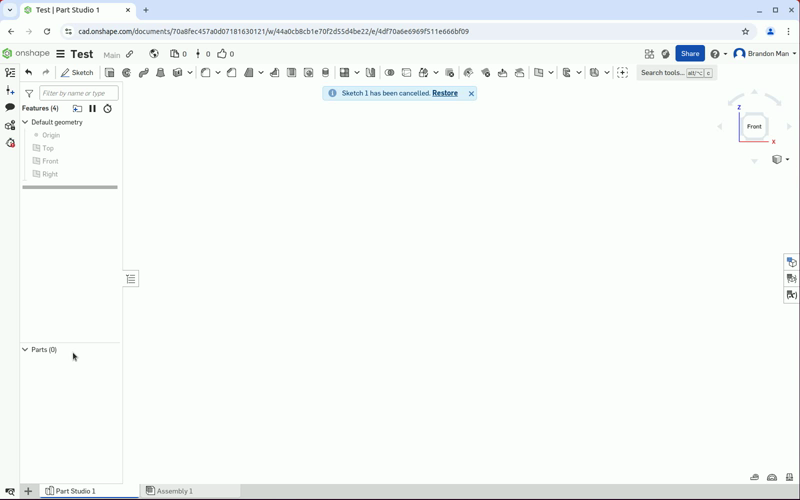
key(shift+s)
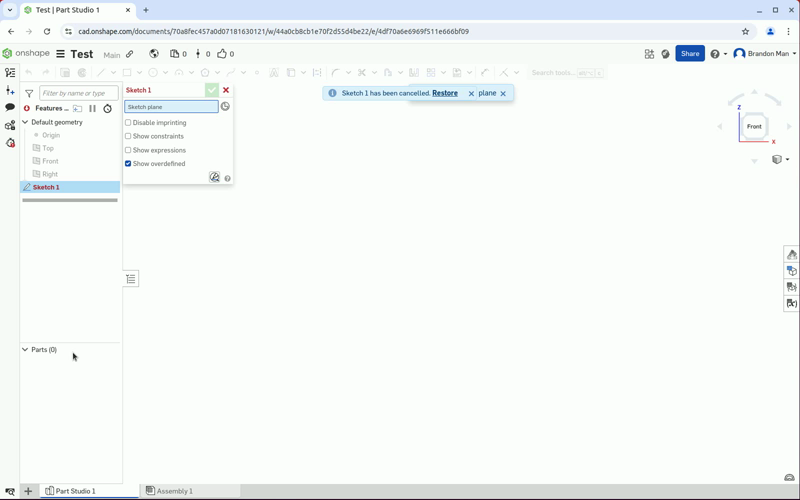
mouse_move(73, 163)
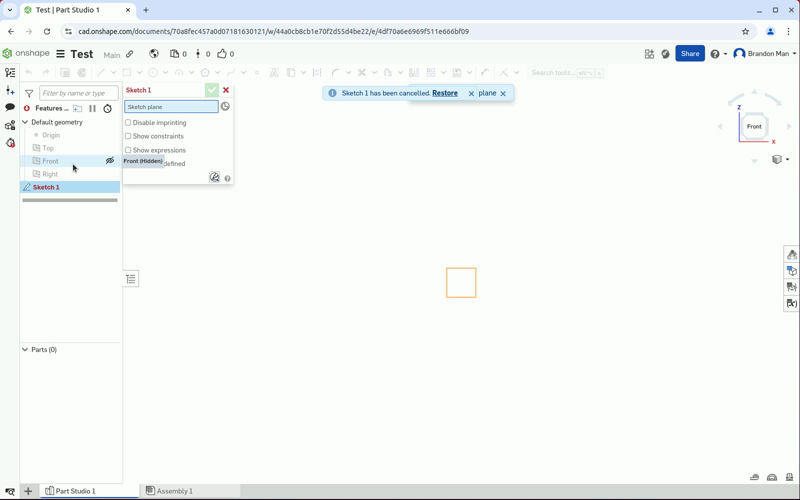
click(73, 163)
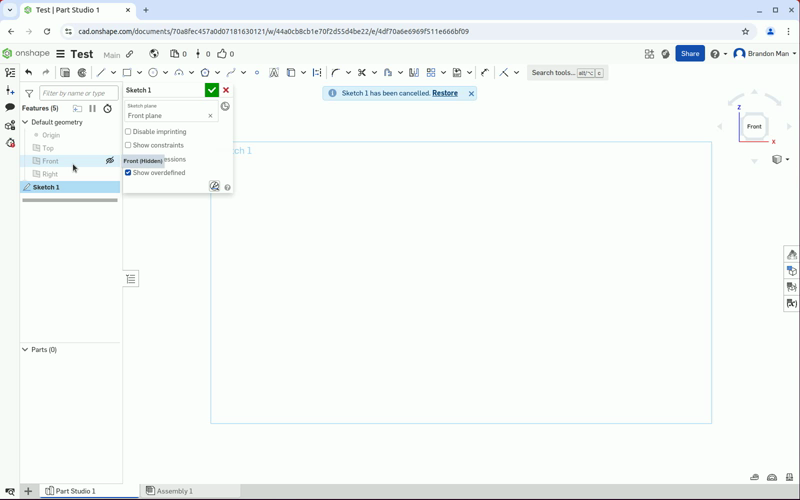
mouse_move(73, 352)
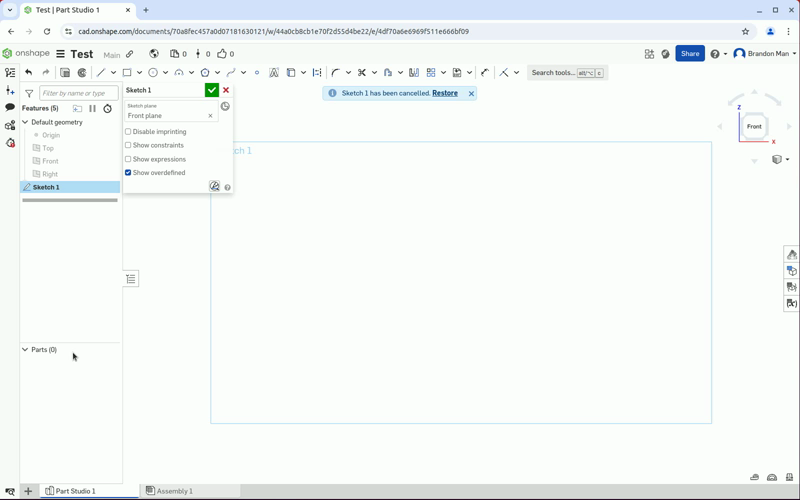
key(y)
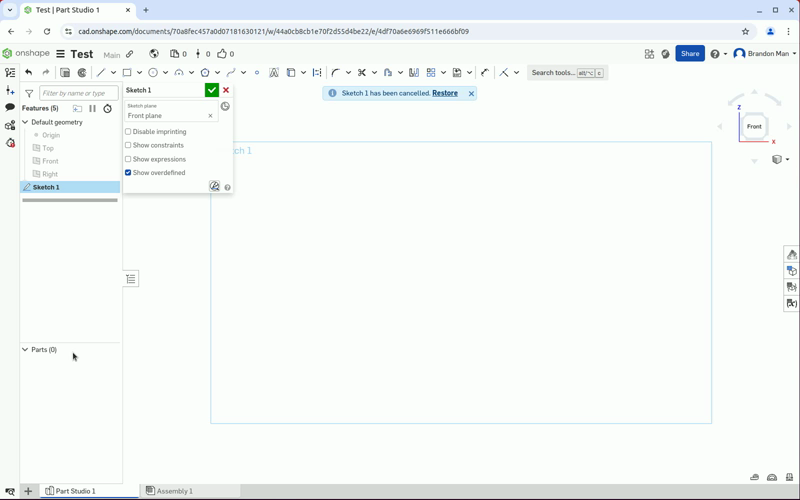
key(l)
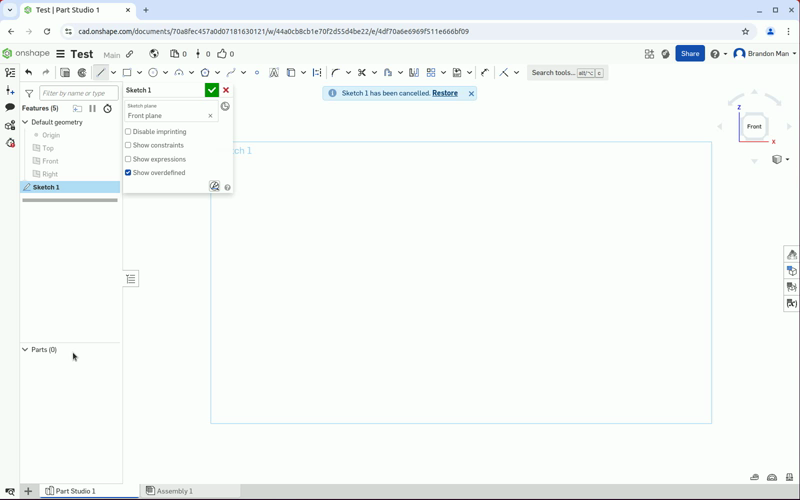
key_down(shift)
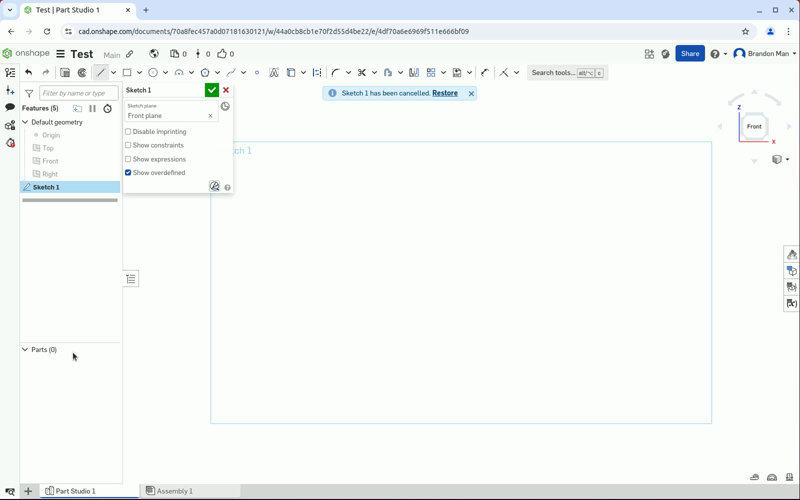
mouse_move(398, 307)
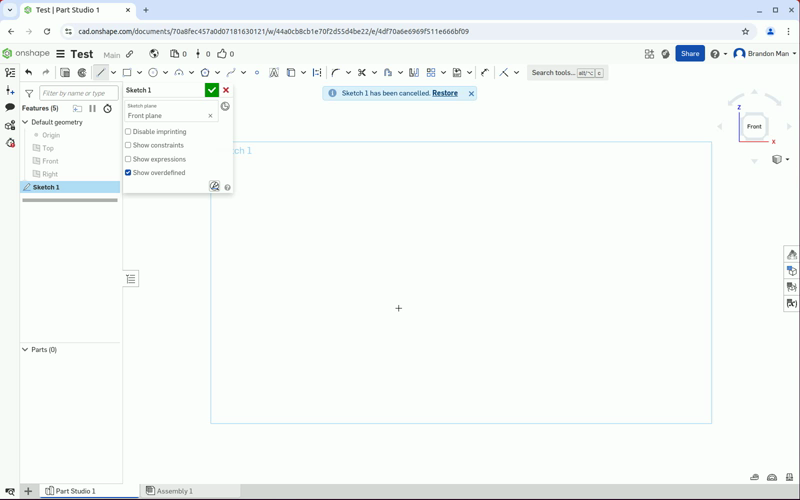
click(398, 307)
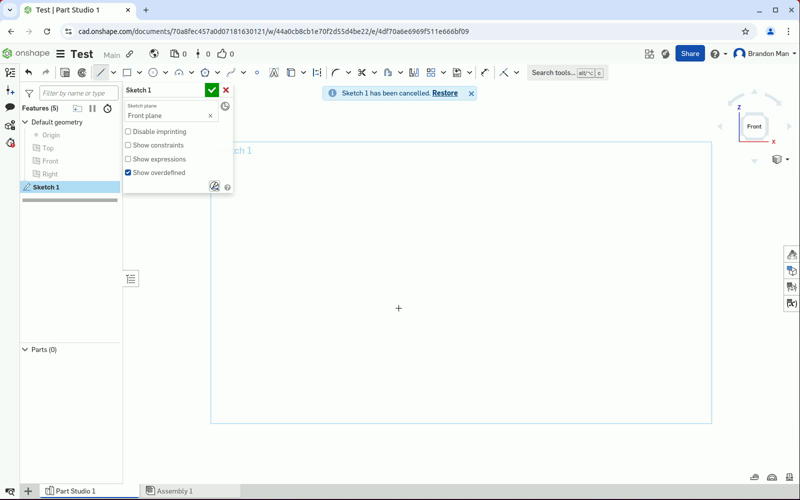
key_up(shift)
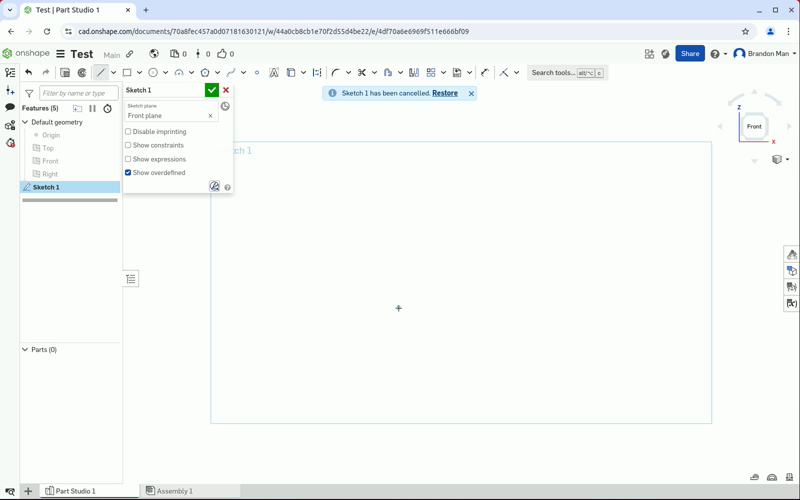
key_down(shift)
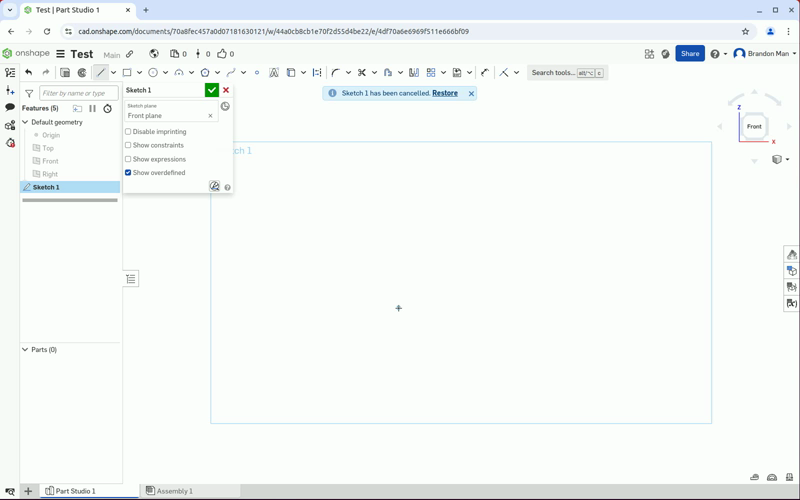
mouse_move(522, 307)
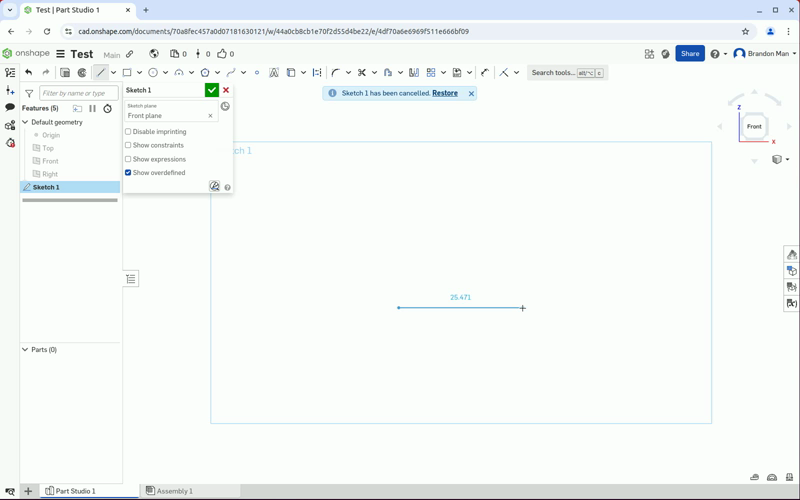
click(522, 307)
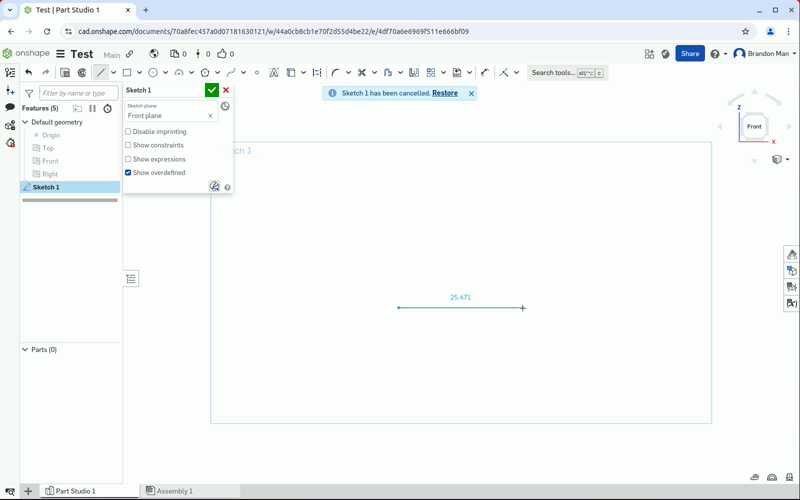
key_up(shift)
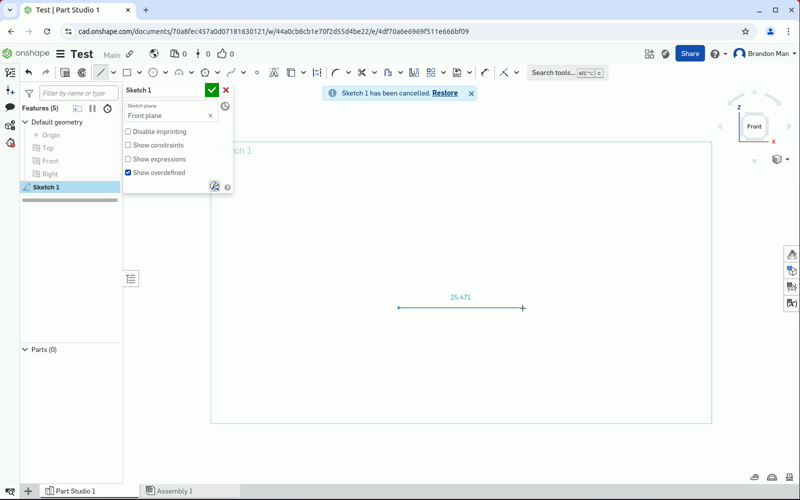
key_down(shift)
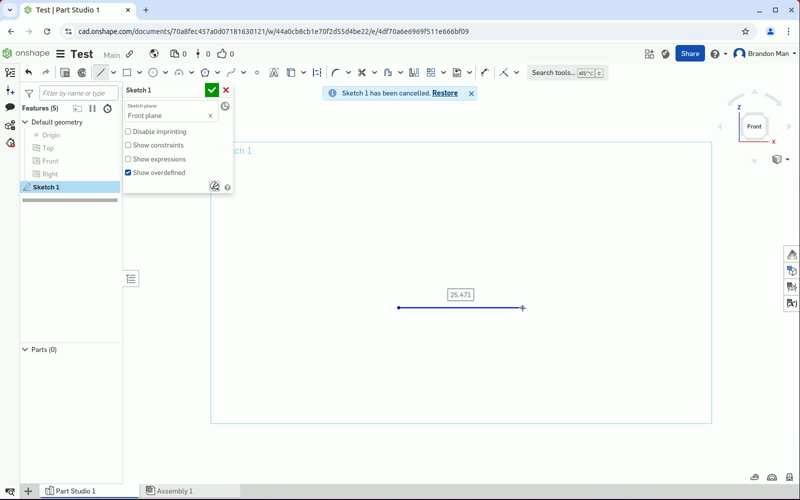
mouse_move(552, 307)
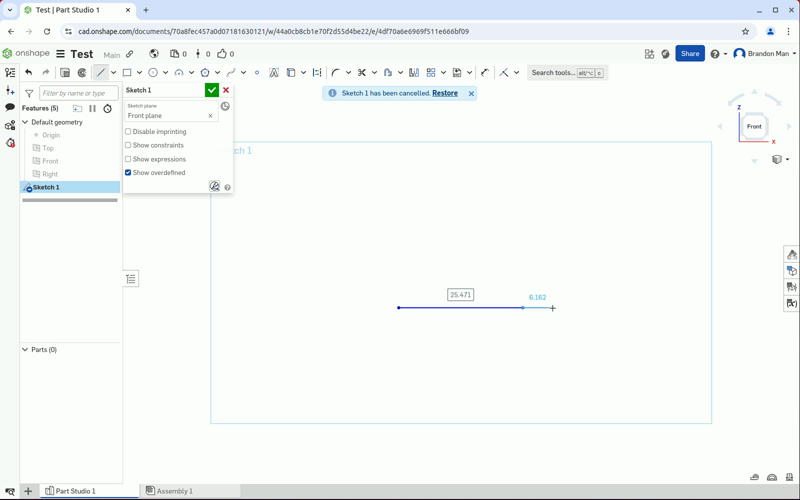
mouse_move(522, 258)
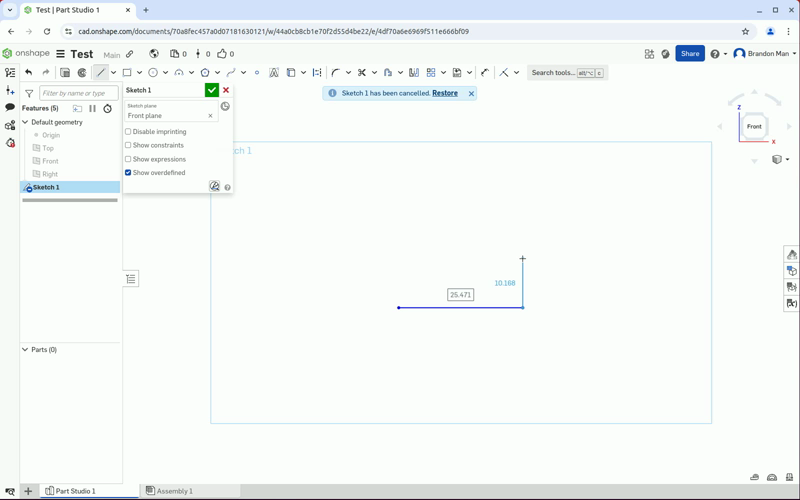
click(522, 258)
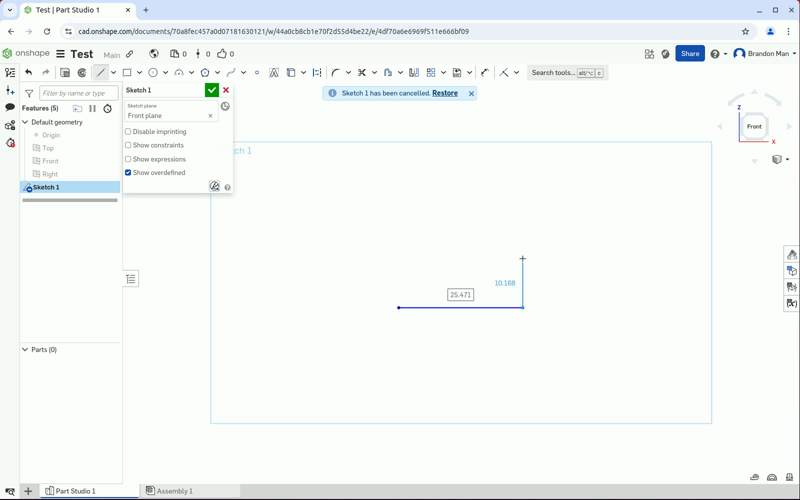
key_up(shift)
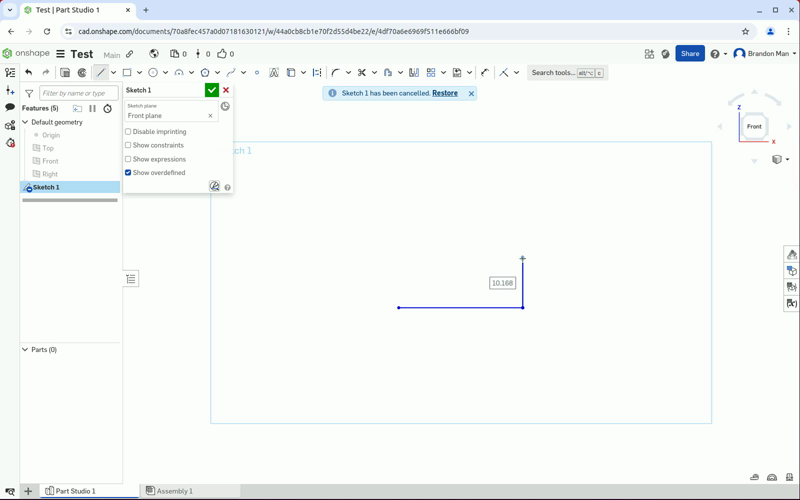
key_down(shift)
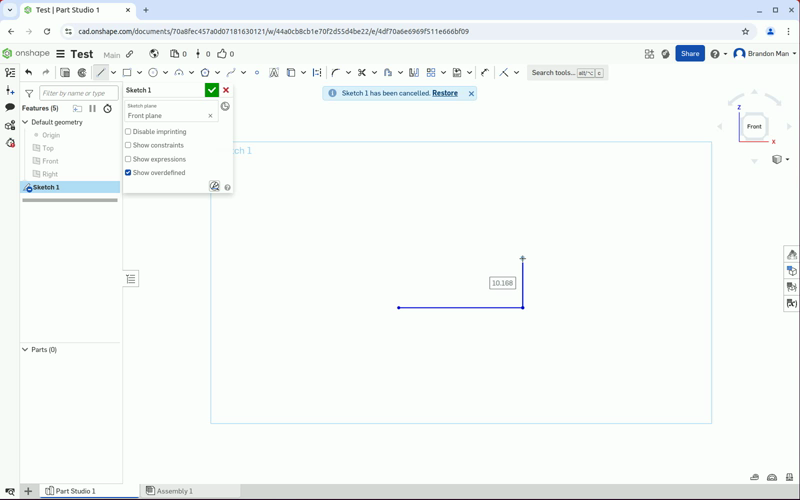
mouse_move(552, 258)
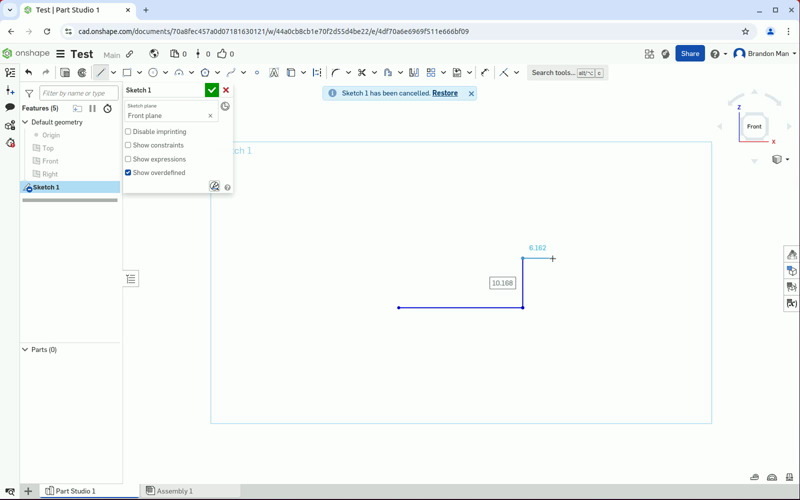
mouse_move(473, 258)
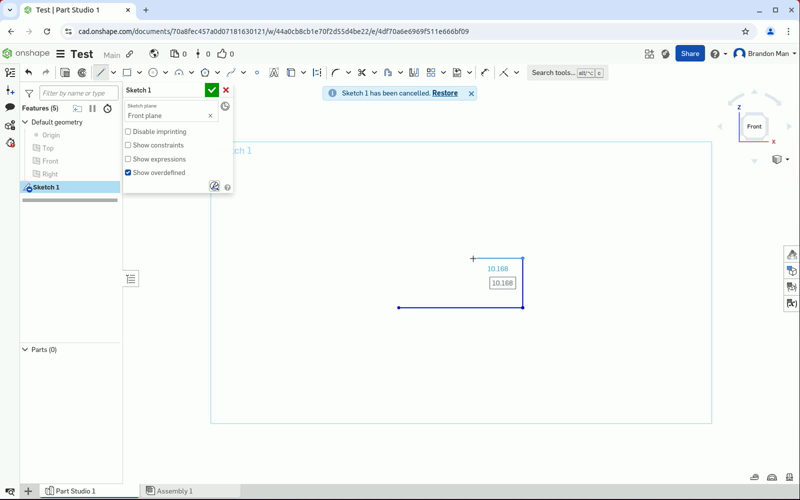
click(473, 258)
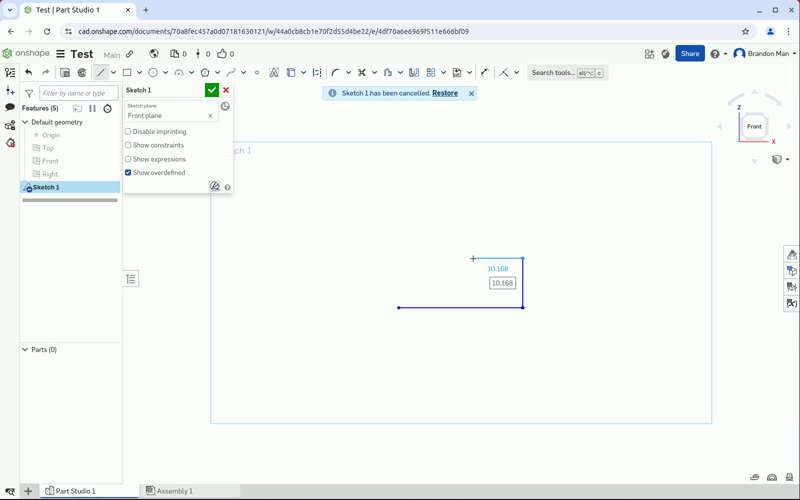
key_up(shift)
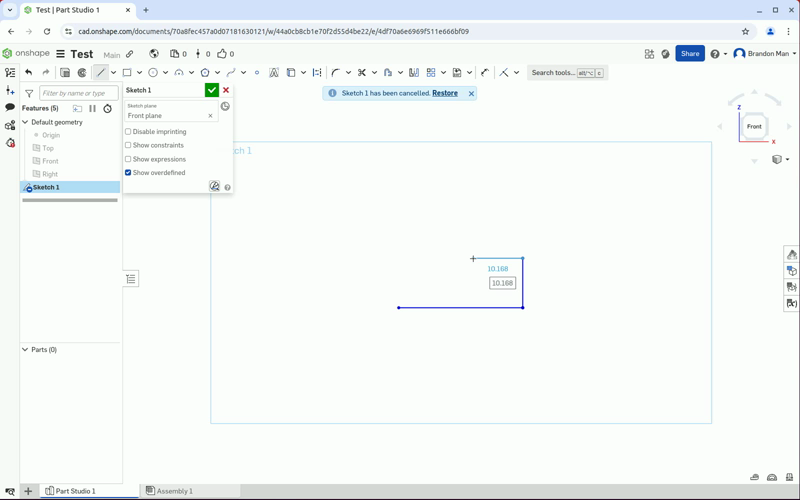
key_down(shift)
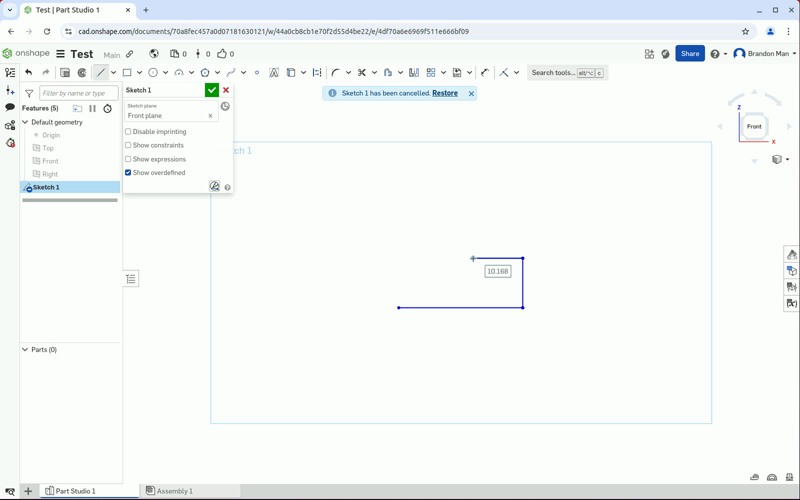
mouse_move(398, 258)
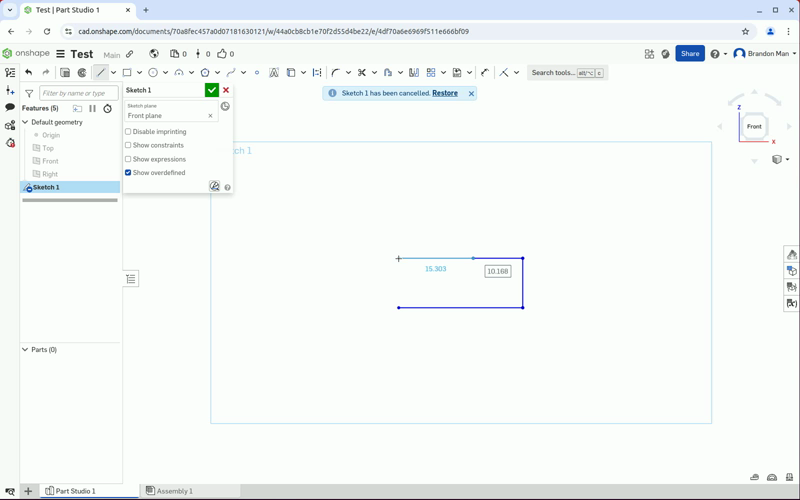
click(398, 258)
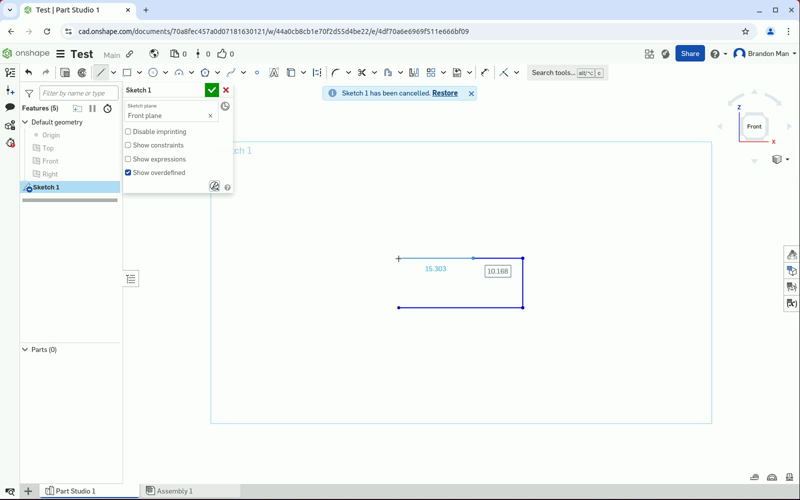
key_up(shift)
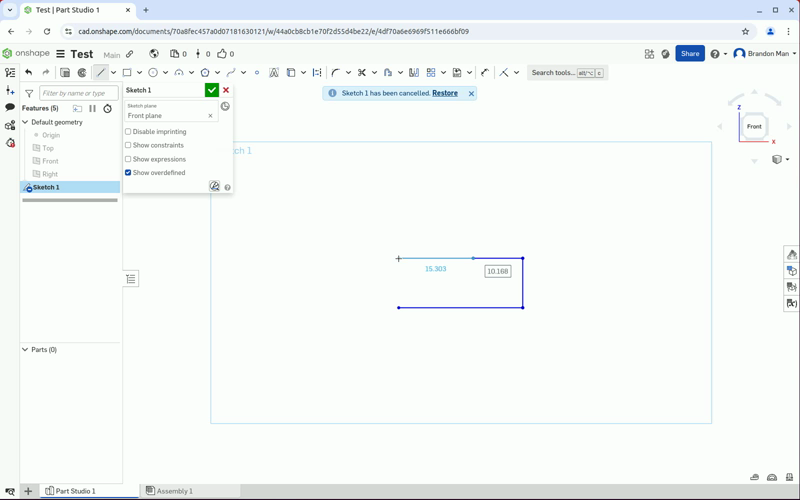
mouse_move(428, 258)
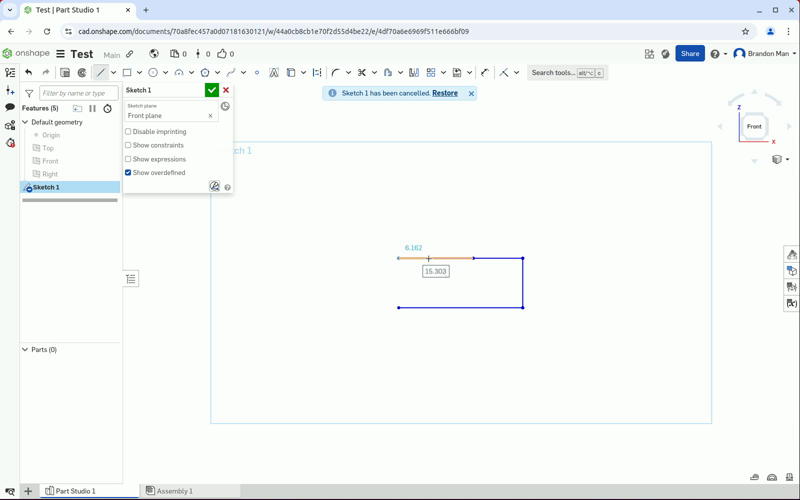
key_down(shift)
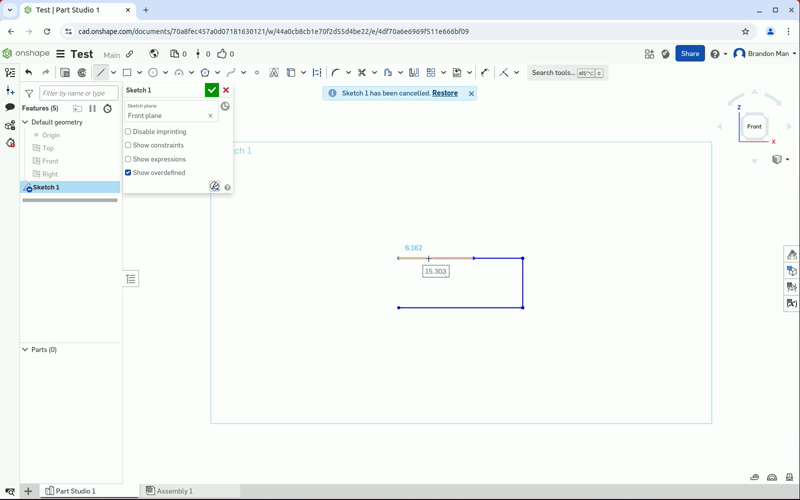
mouse_move(398, 307)
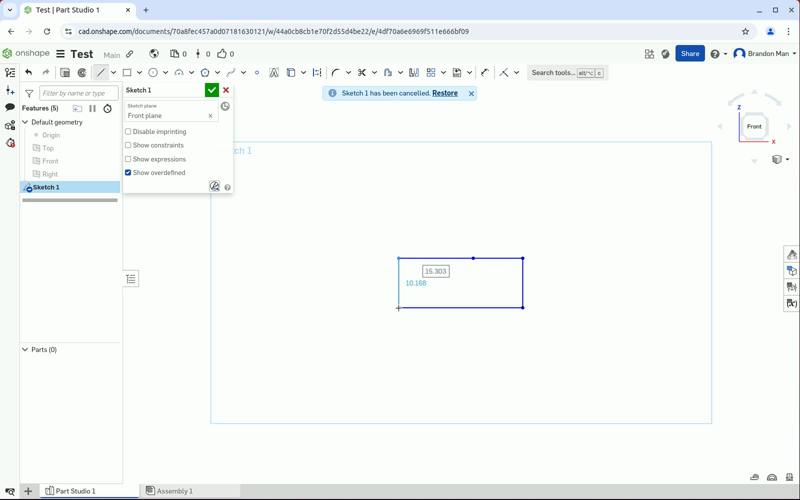
key_up(shift)
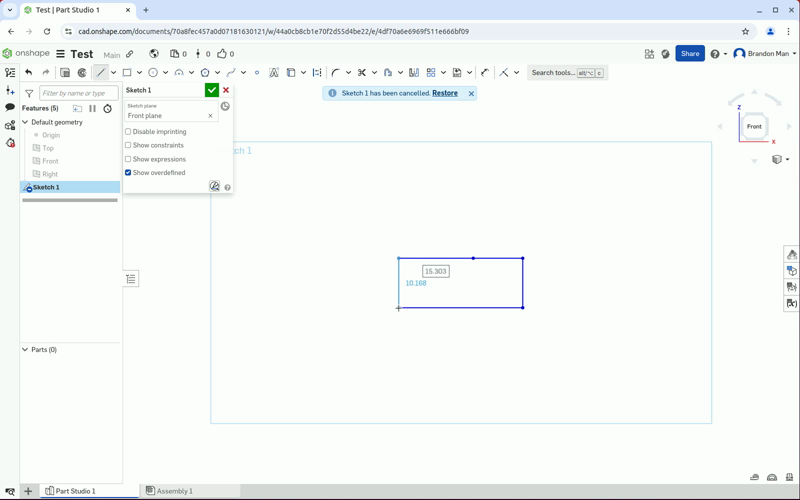
click(398, 307)
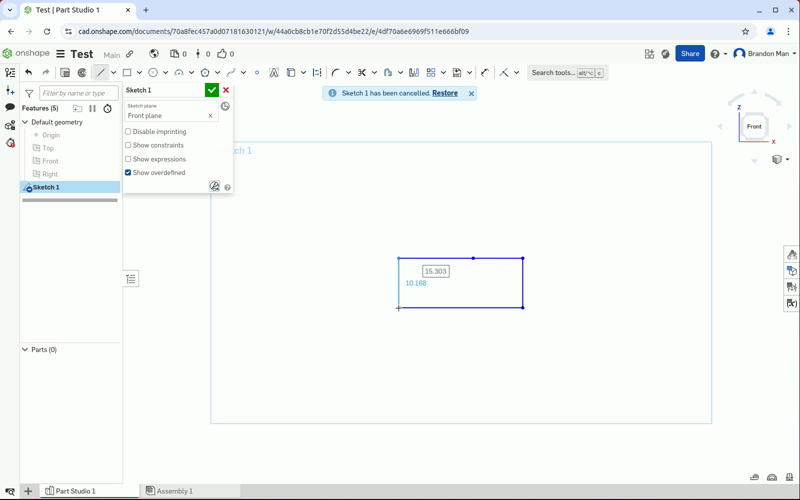
key(esc)
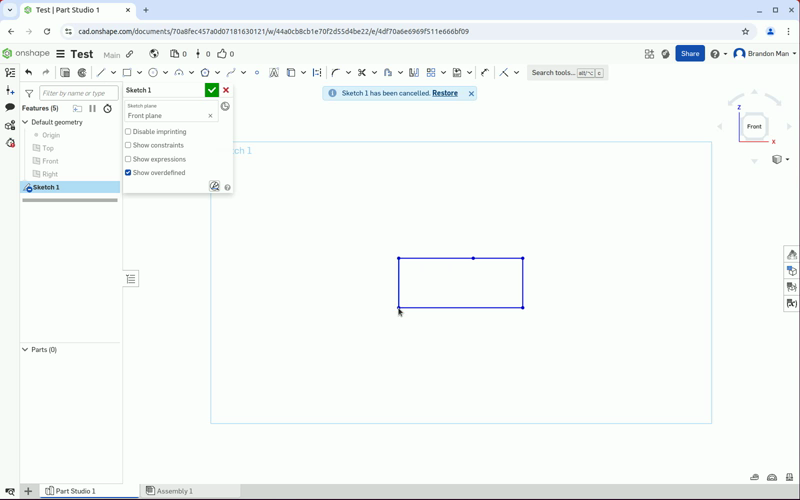
mouse_move(462, 270)
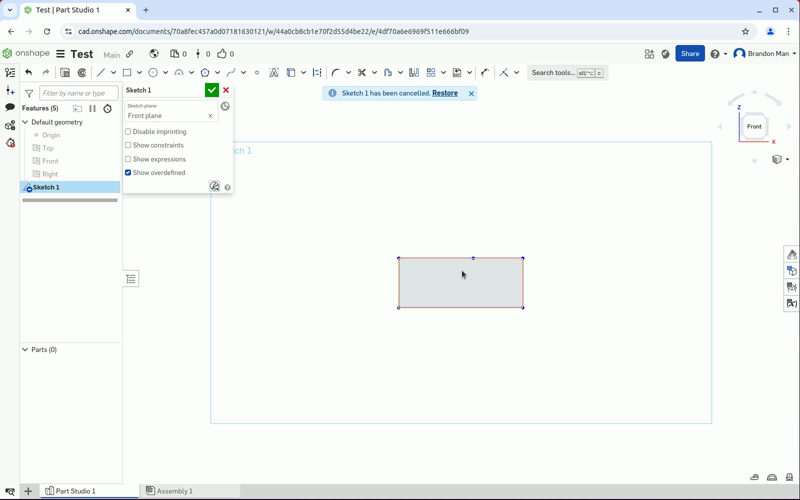
click(462, 270)
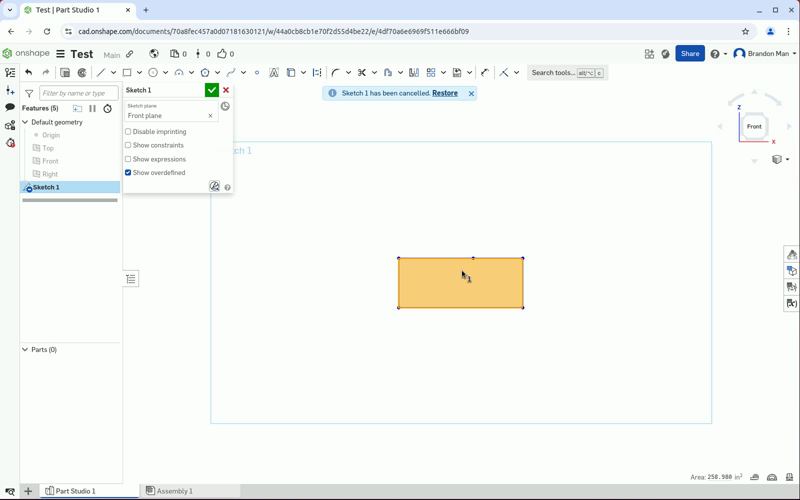
mouse_move(73, 352)
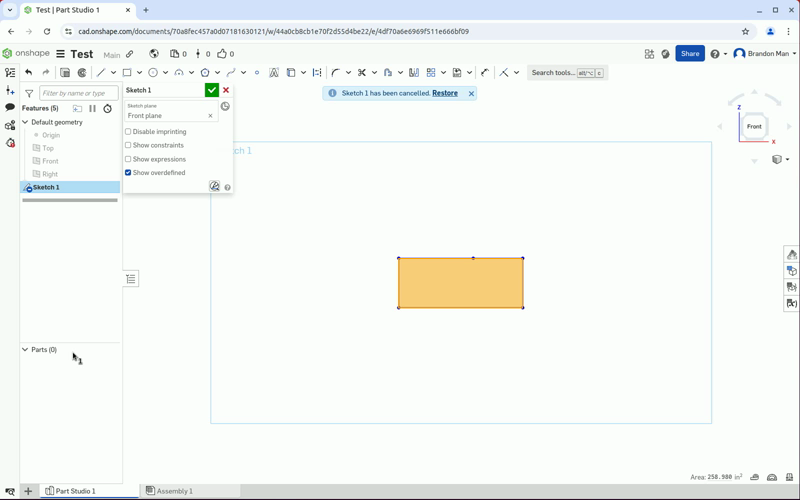
key(shift+y)
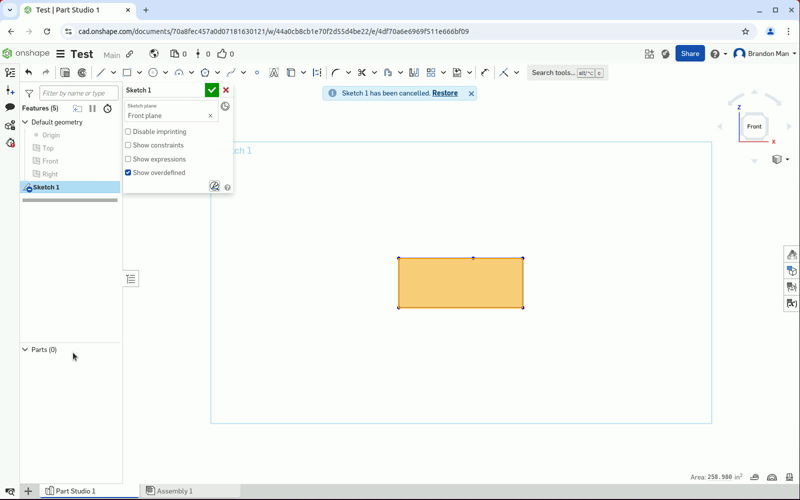
key(shift+e)
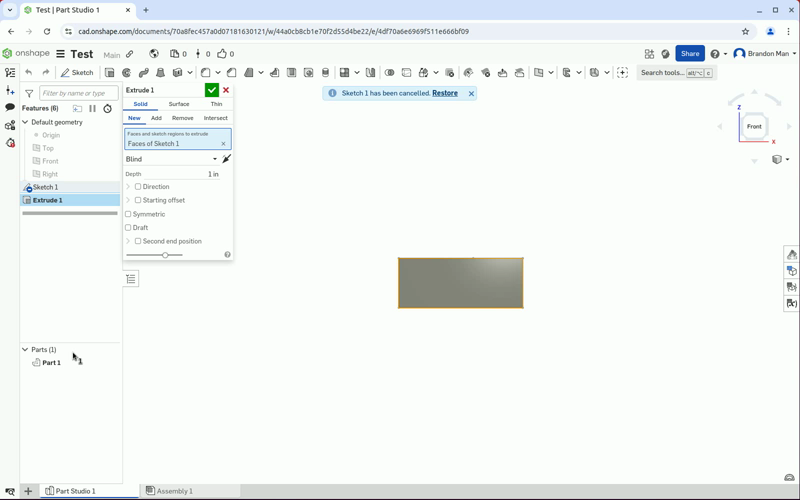
mouse_move(143, 106)
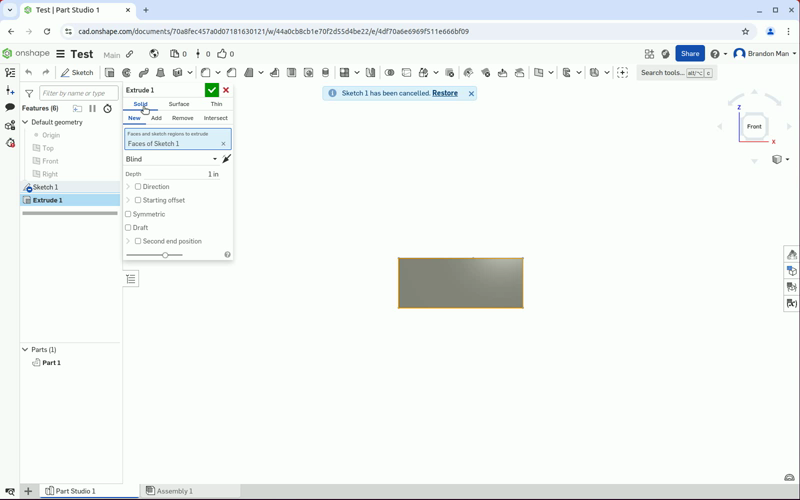
click(143, 106)
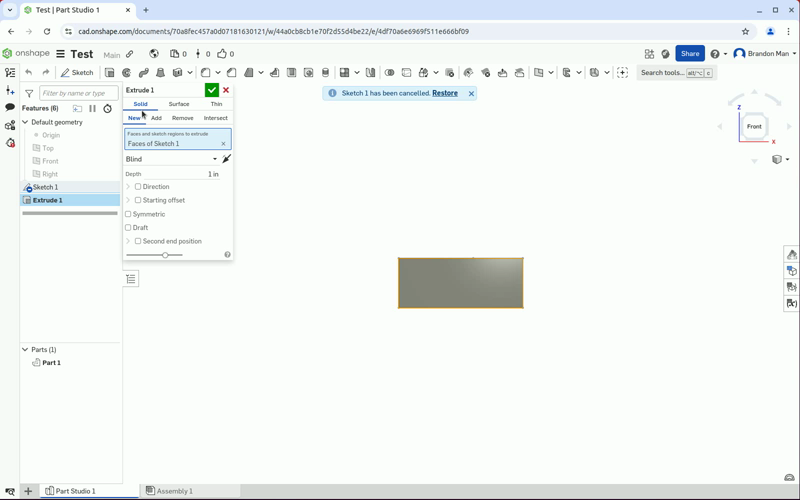
mouse_move(137, 120)
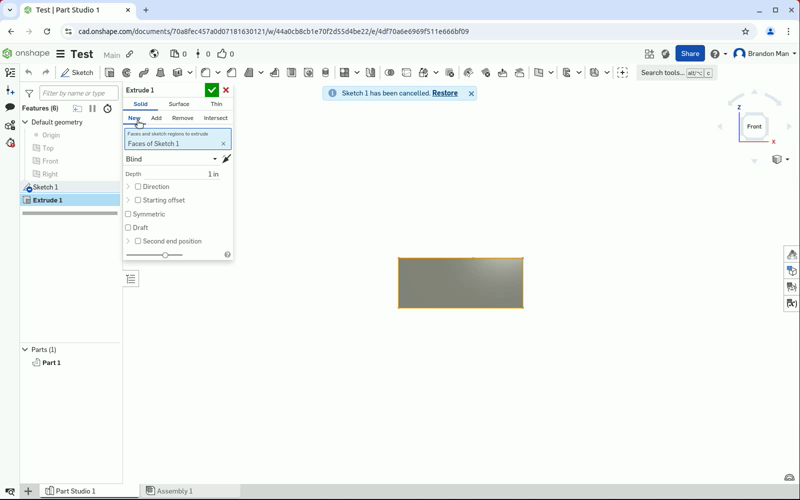
click(137, 120)
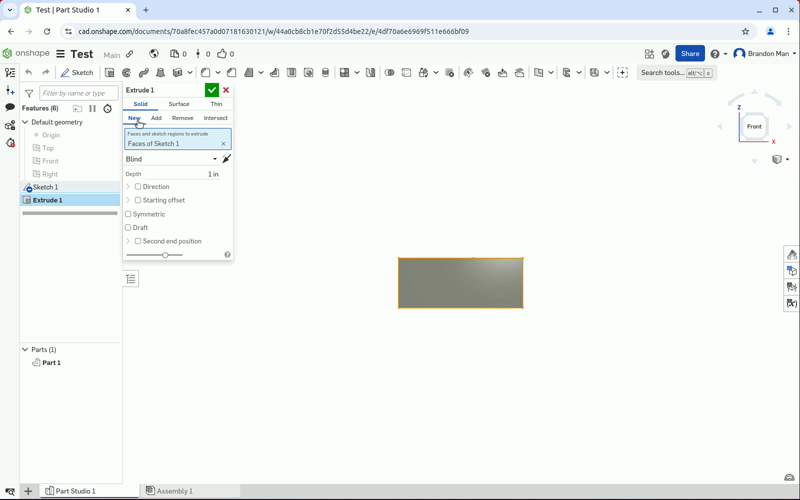
key(tab, 4)
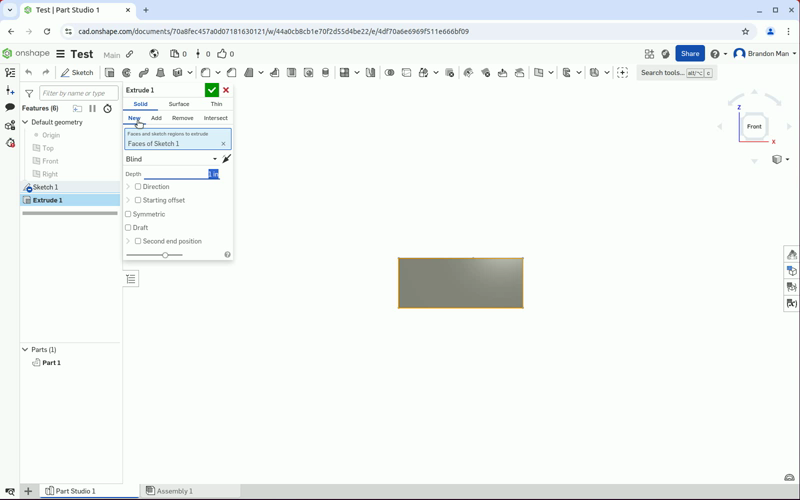
text(3.37)
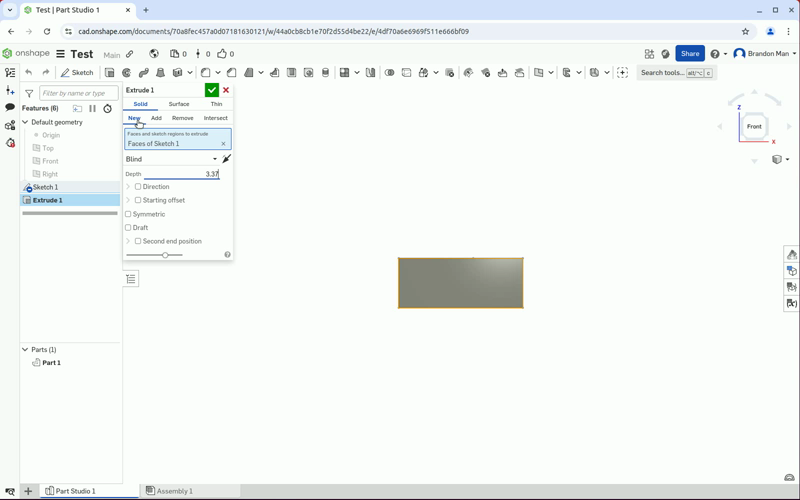
key(enter)
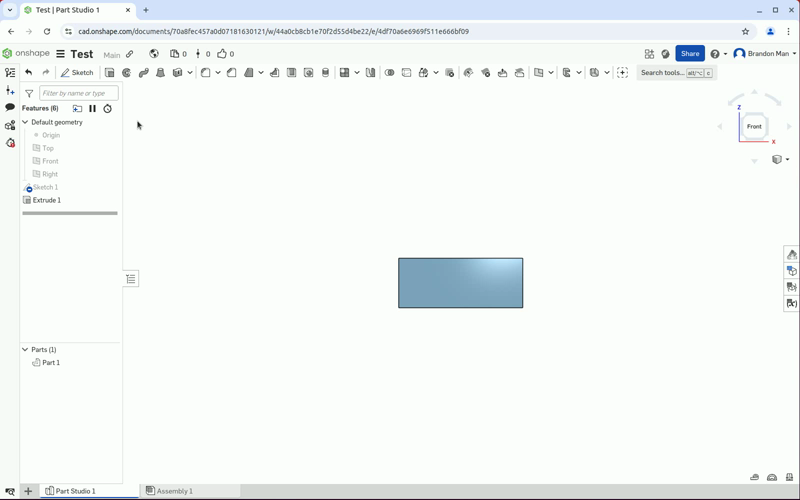
key(shift+h)
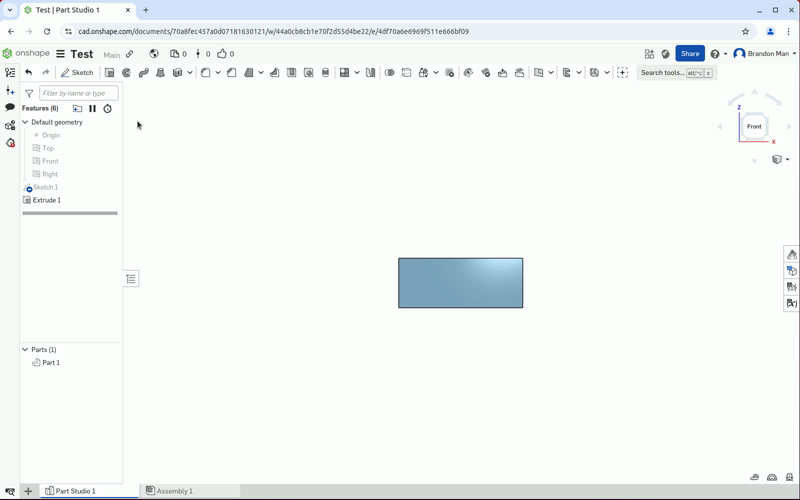
key(shift+h)
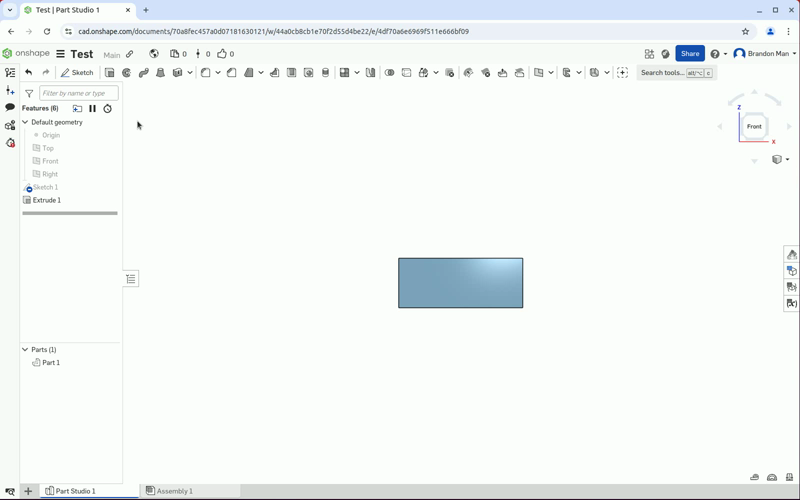
mouse_move(73, 189)
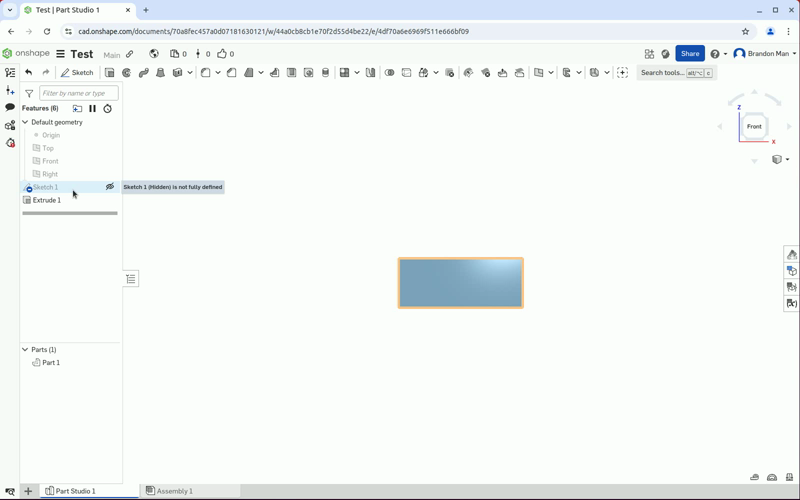
click(73, 189)
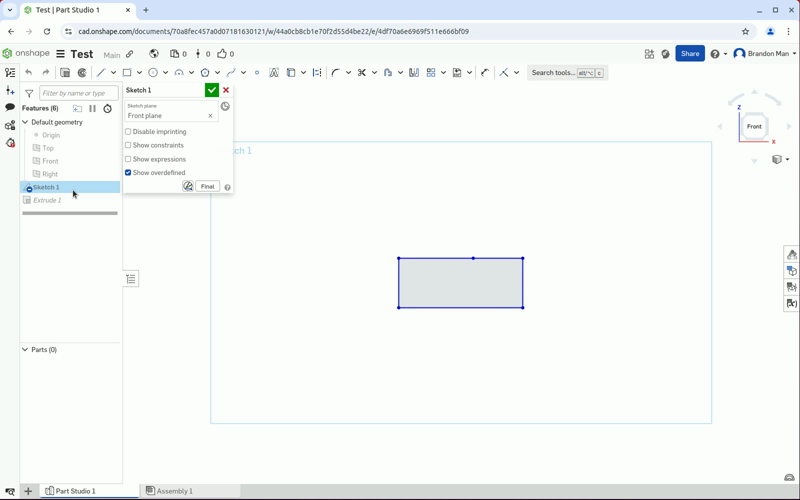
mouse_move(229, 92)
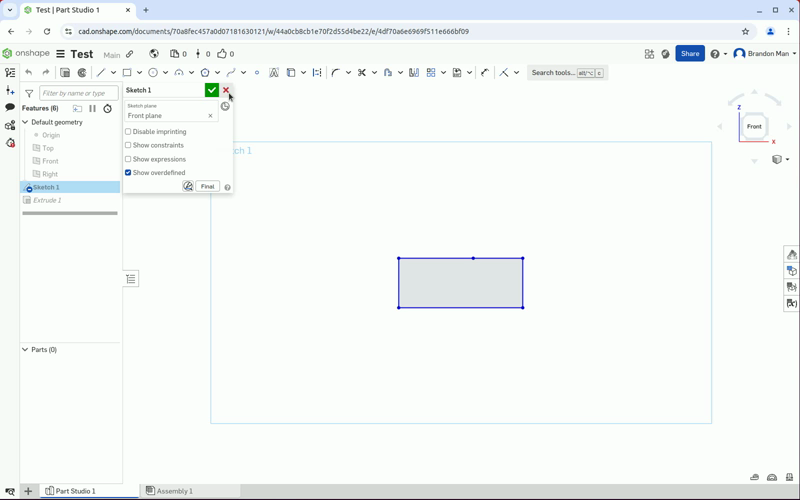
click(229, 92)
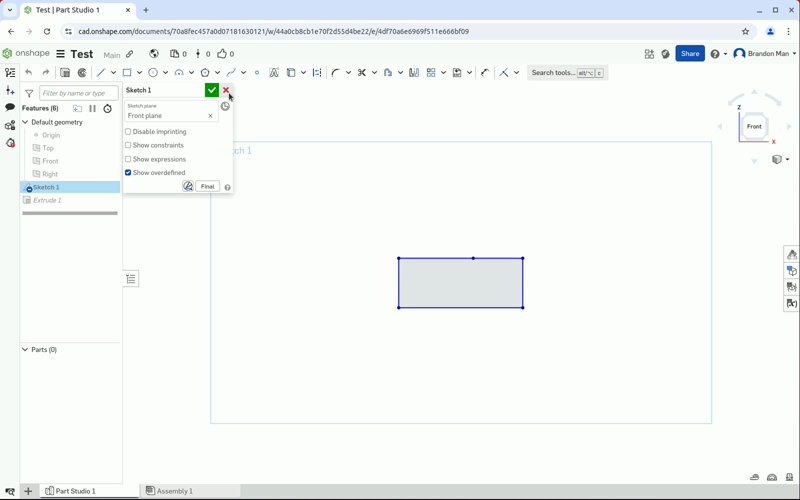
key(shift+s)
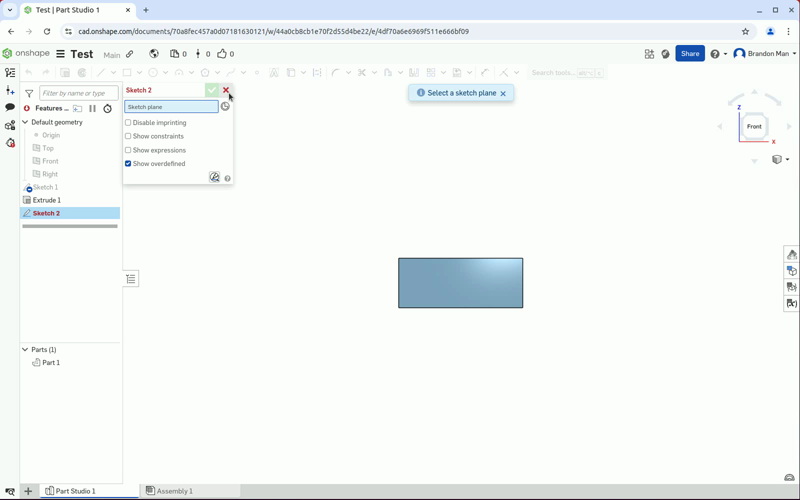
mouse_move(73, 163)
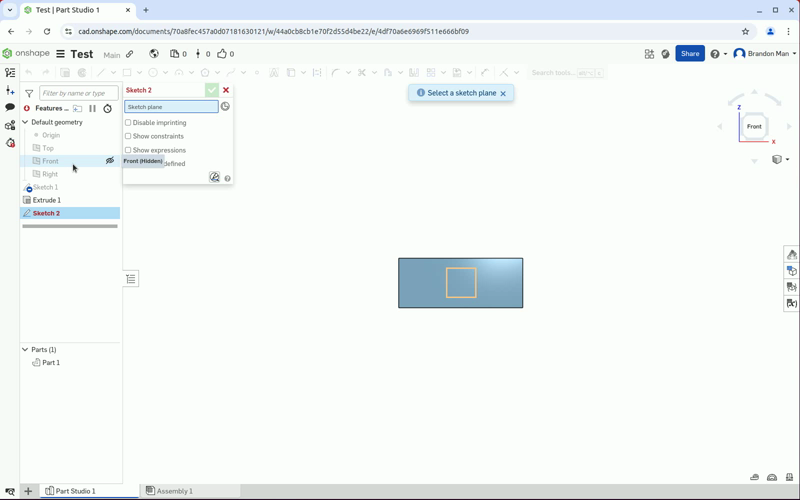
click(73, 163)
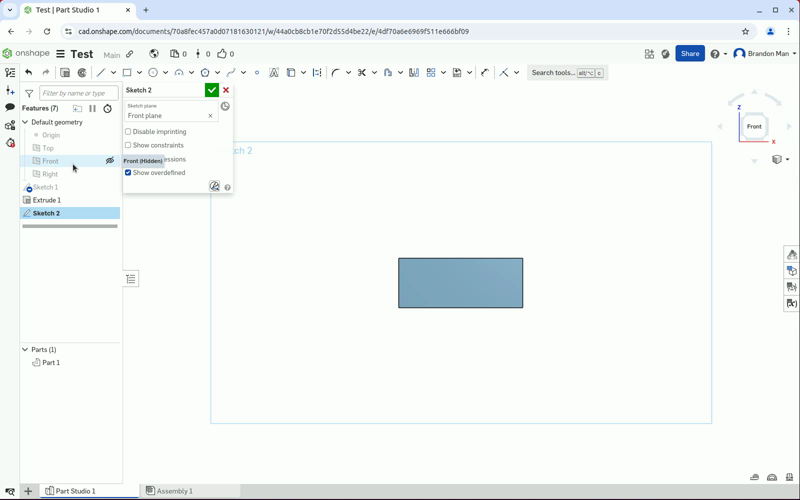
mouse_move(73, 352)
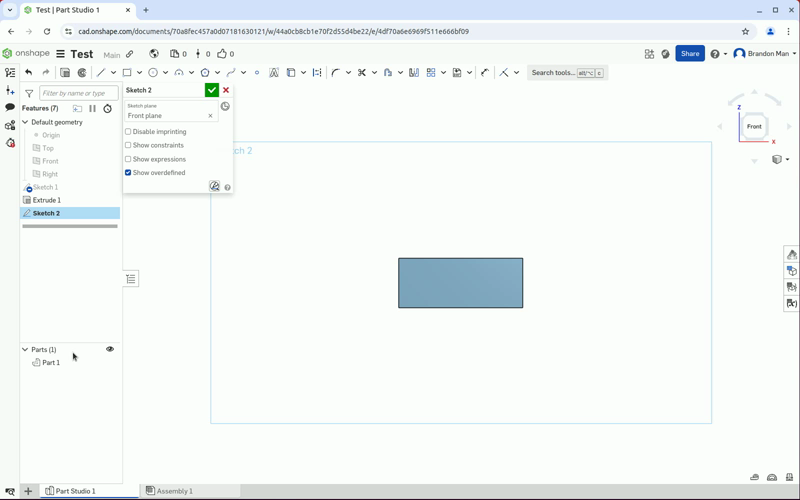
key(y)
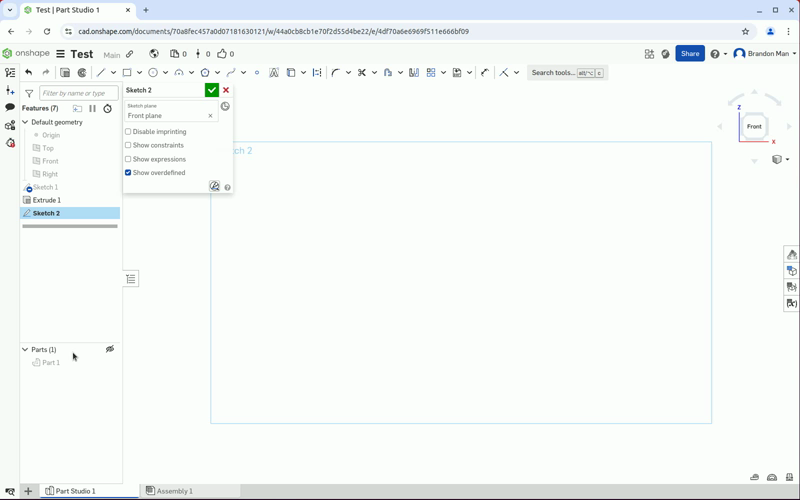
key(l)
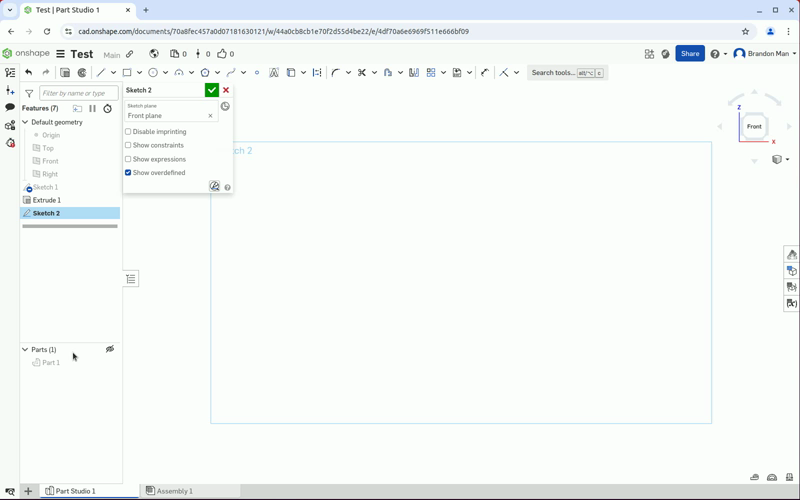
key_down(shift)
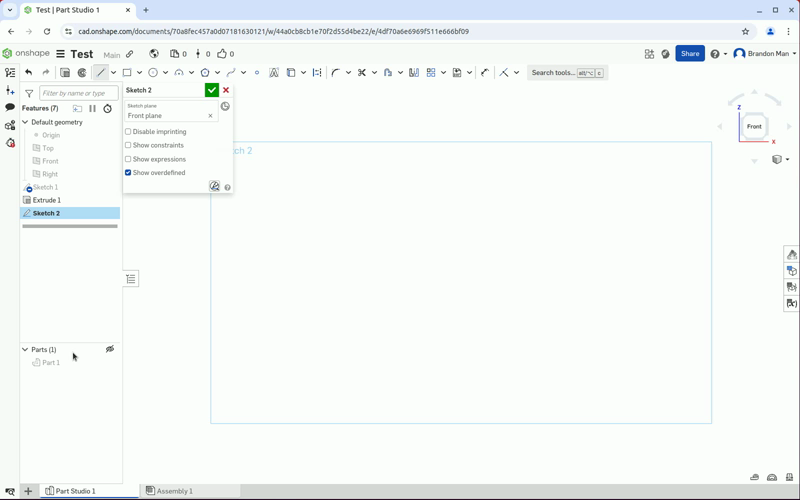
mouse_move(472, 258)
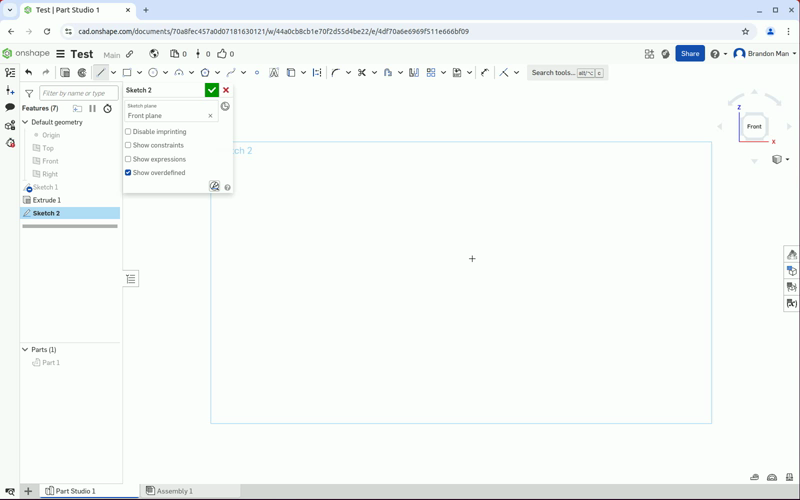
click(472, 258)
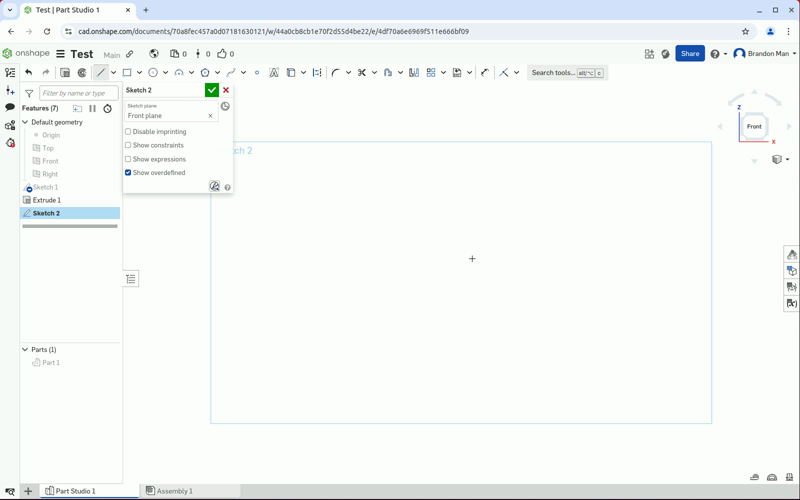
key_up(shift)
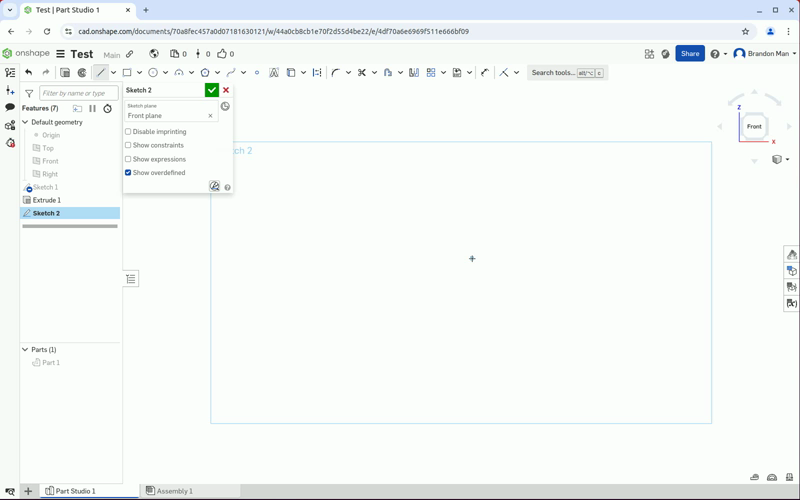
key_down(shift)
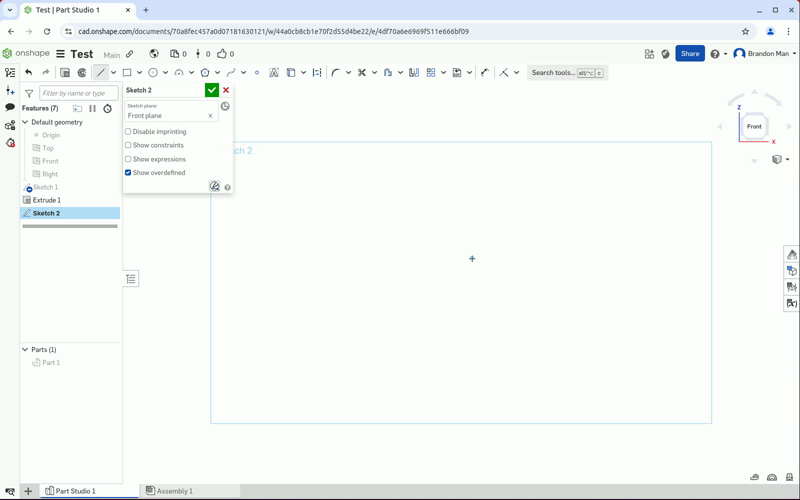
mouse_move(502, 258)
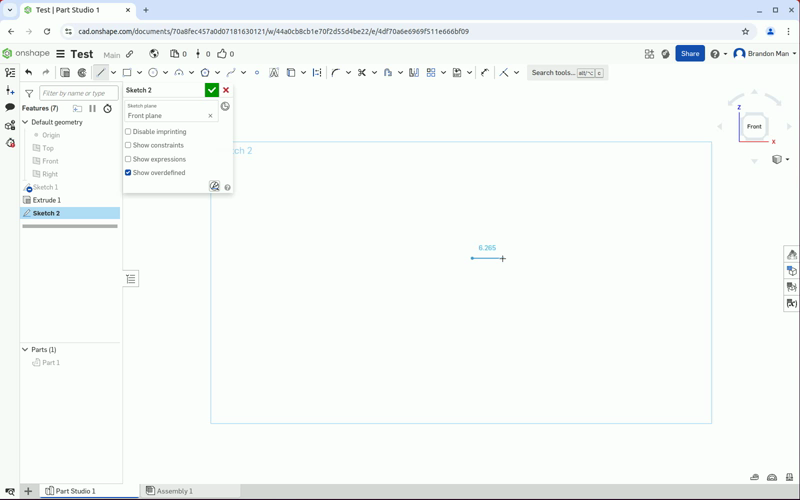
mouse_move(523, 258)
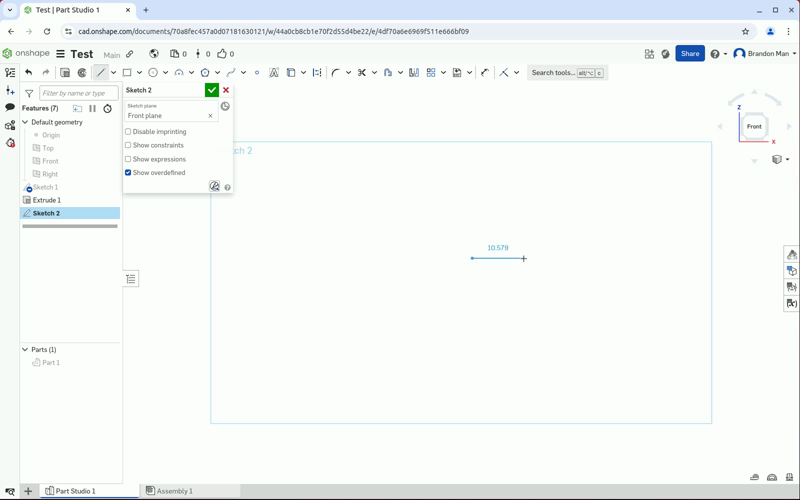
click(523, 258)
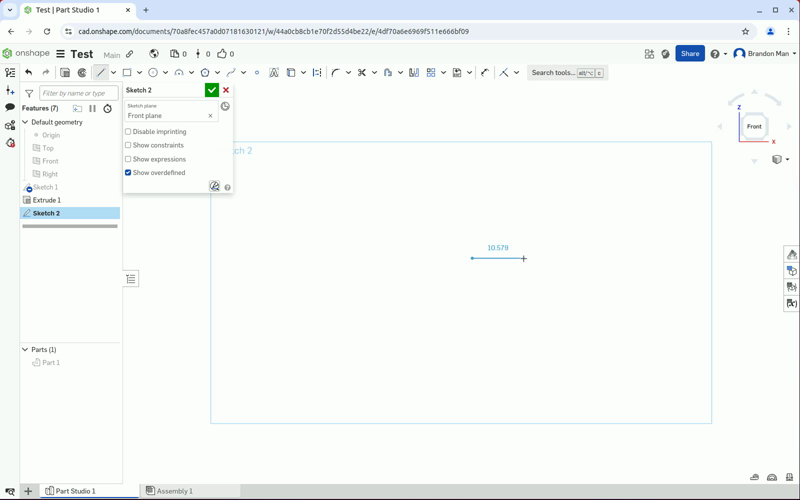
key_up(shift)
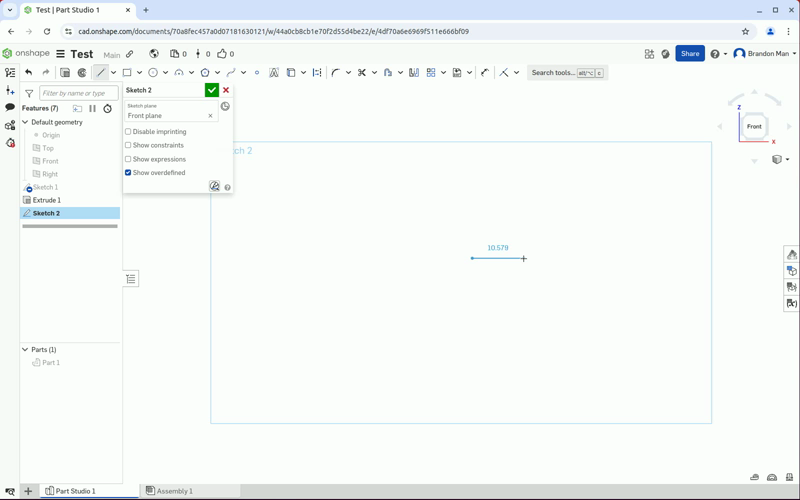
key_down(shift)
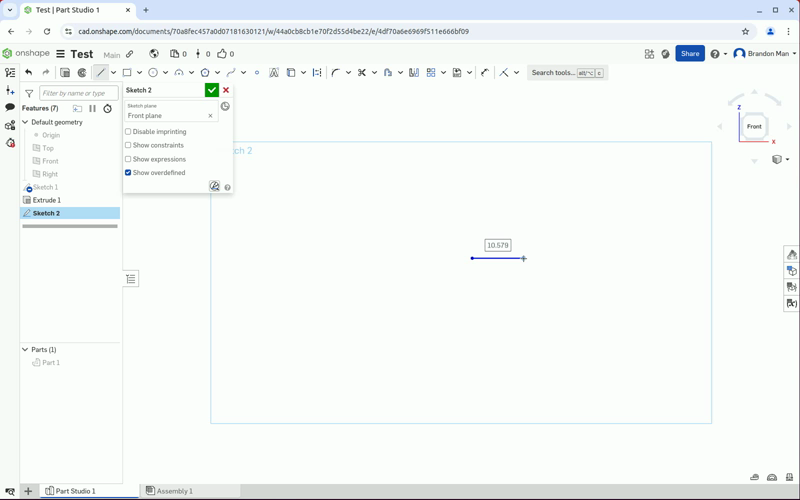
mouse_move(553, 258)
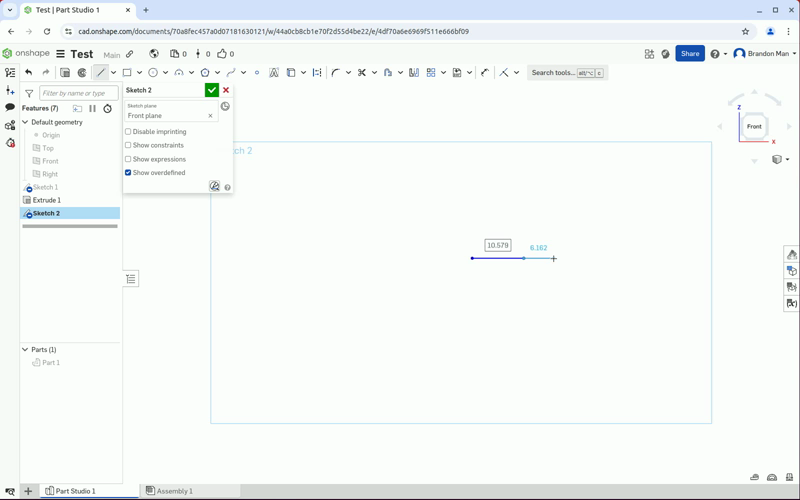
mouse_move(523, 207)
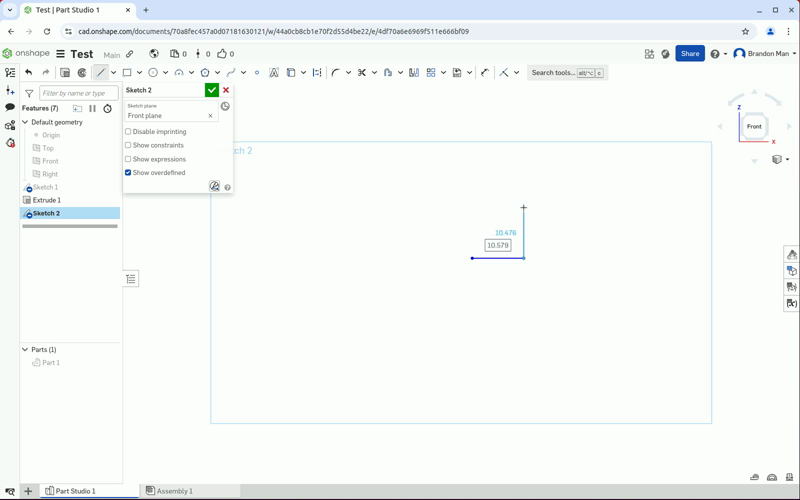
click(523, 207)
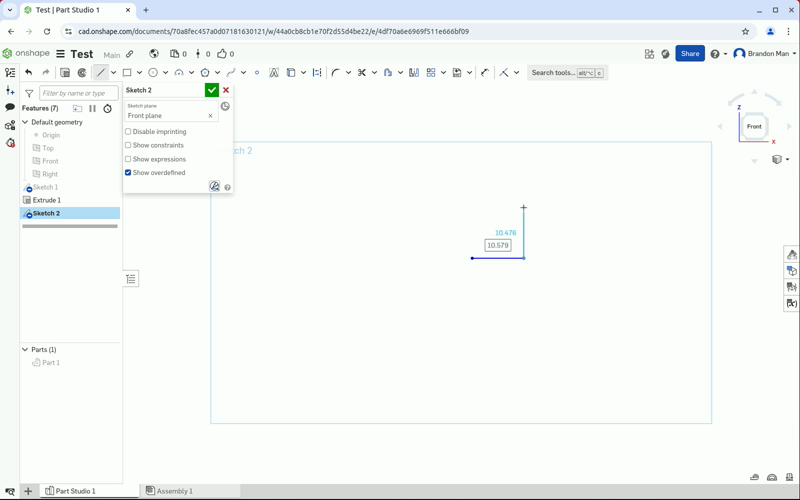
key_up(shift)
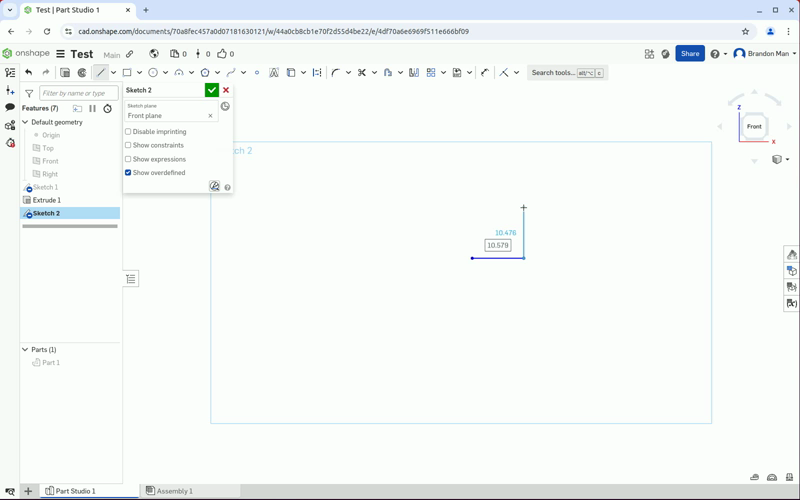
key(esc)
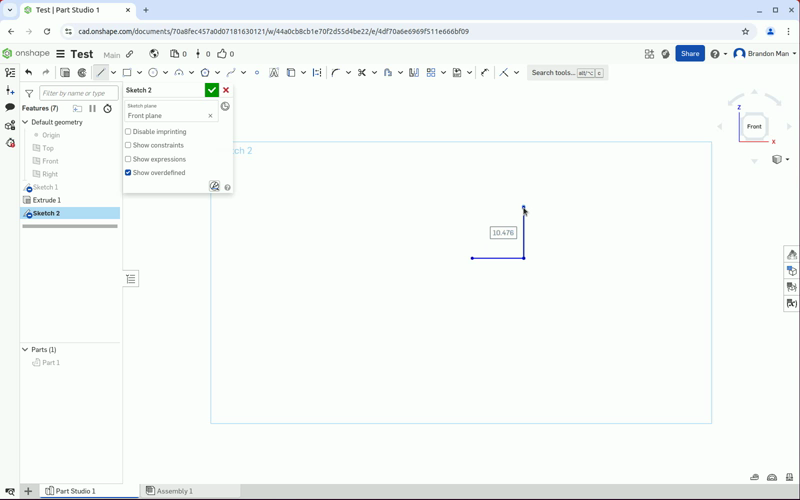
key(a)
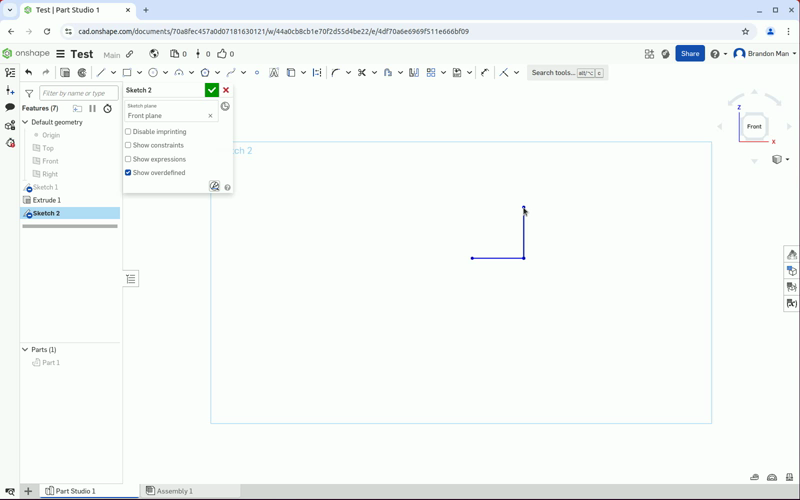
mouse_move(523, 207)
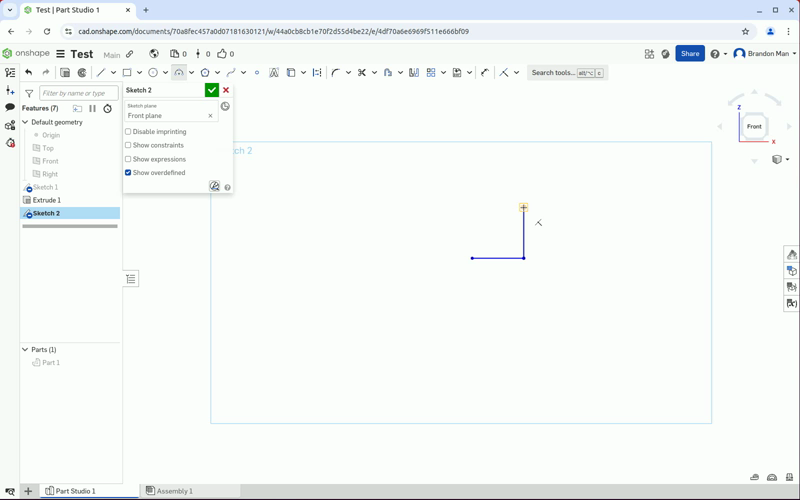
click(523, 207)
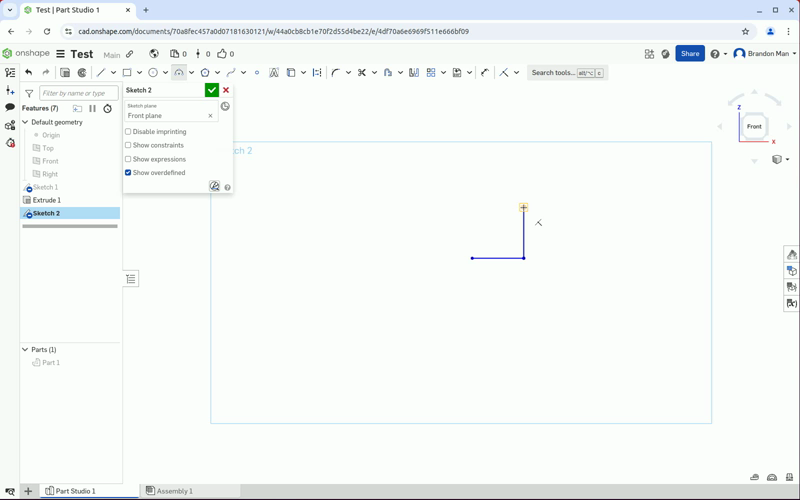
mouse_move(472, 258)
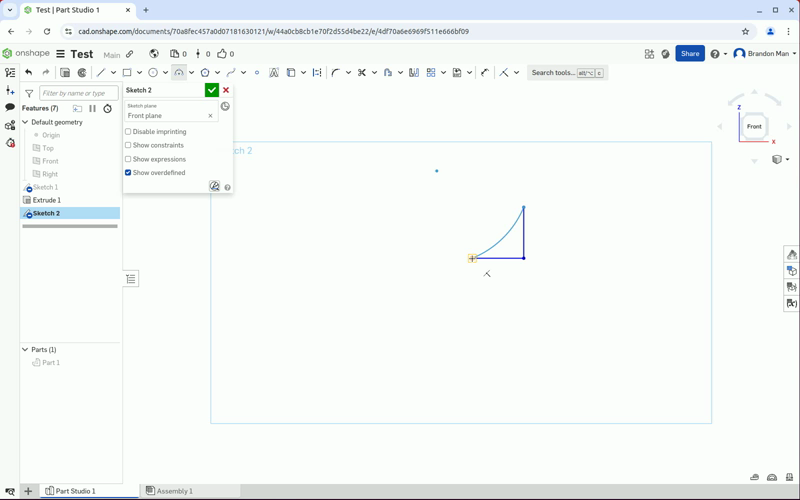
click(472, 258)
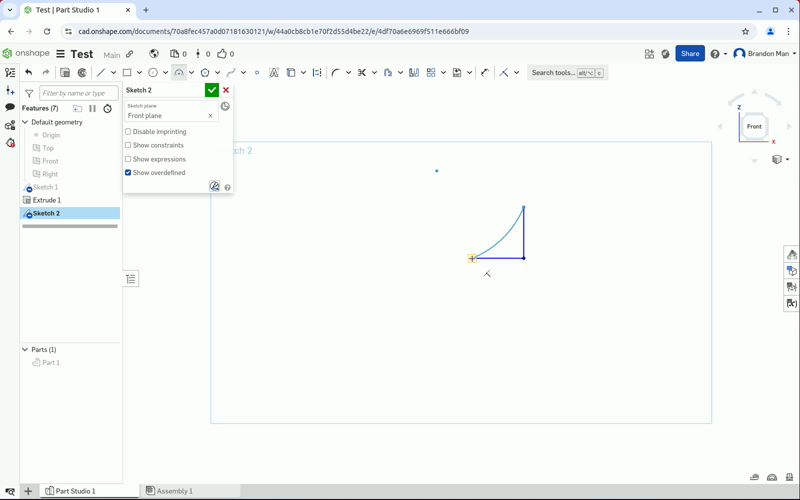
key_down(shift)
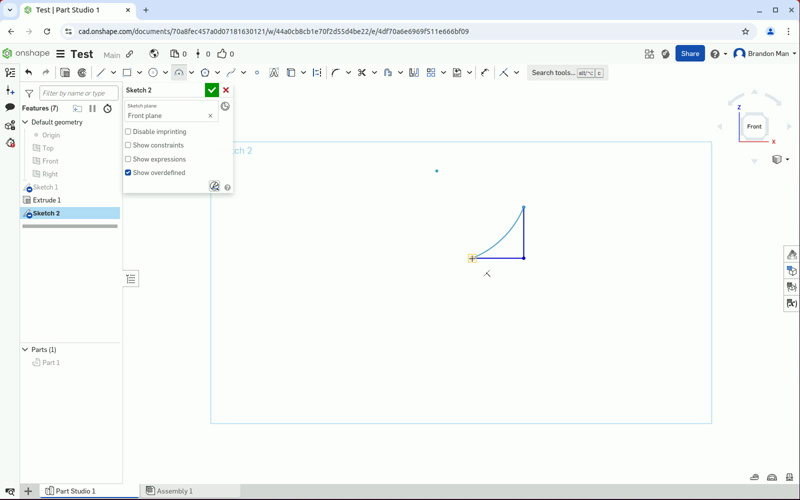
mouse_move(487, 222)
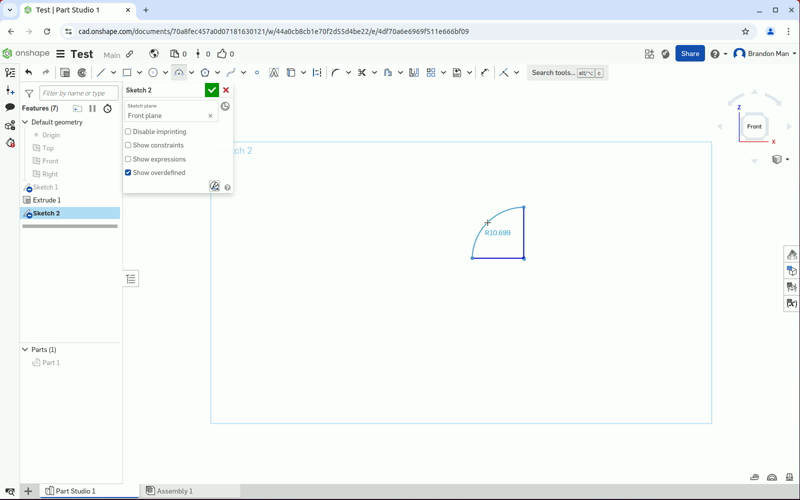
click(487, 222)
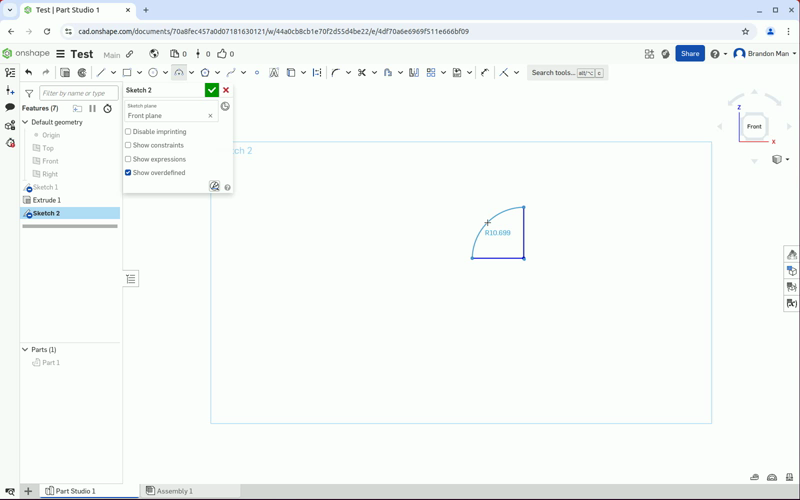
key_up(shift)
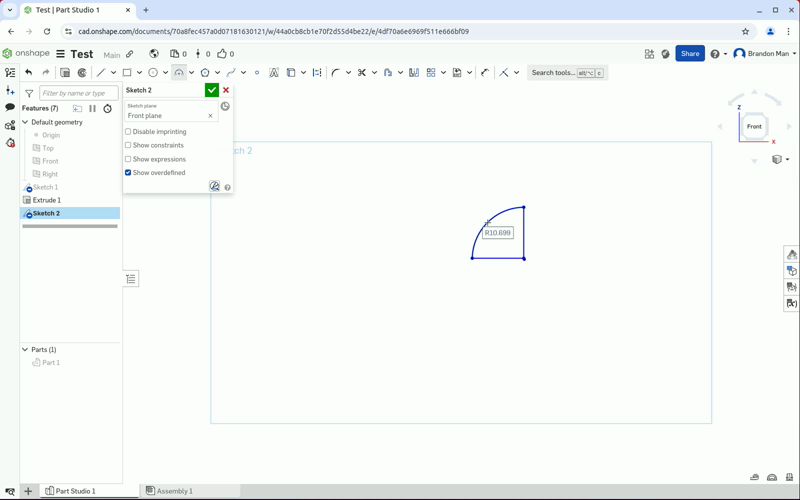
key(esc)
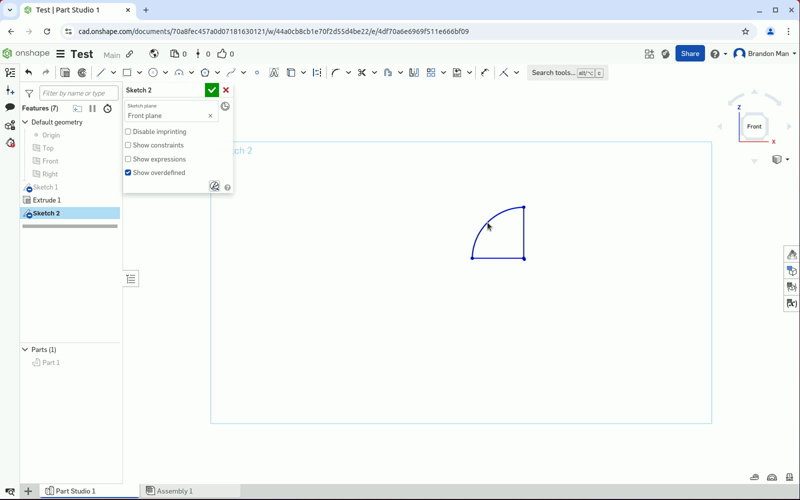
mouse_move(510, 216)
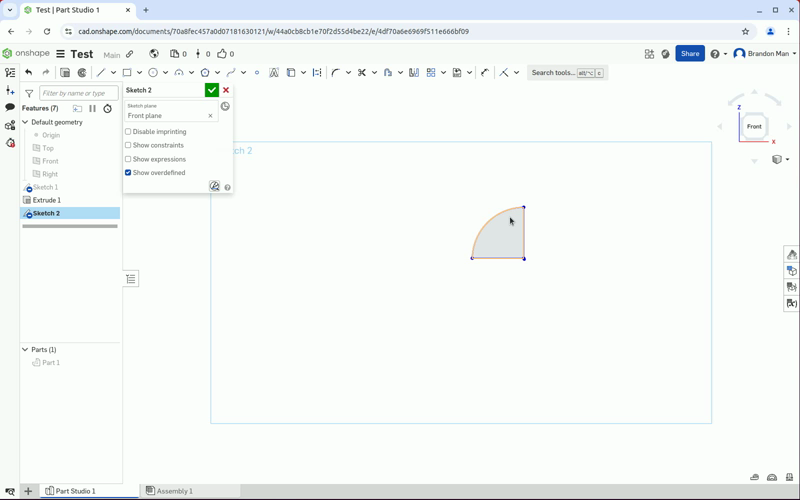
click(510, 216)
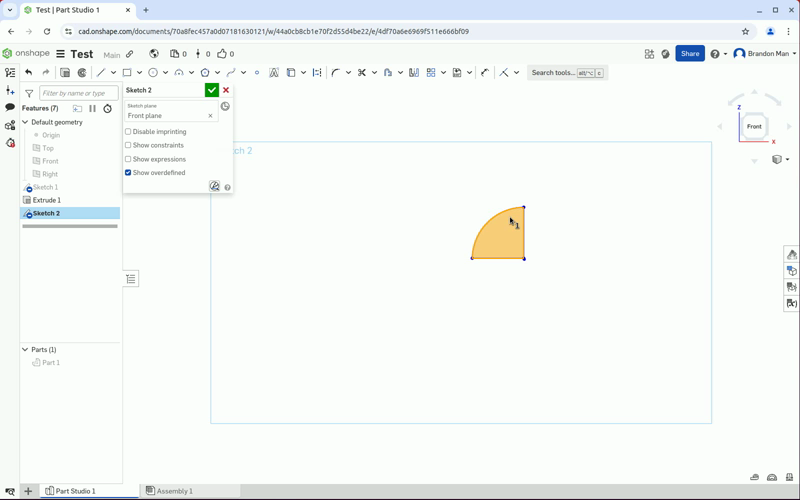
mouse_move(73, 352)
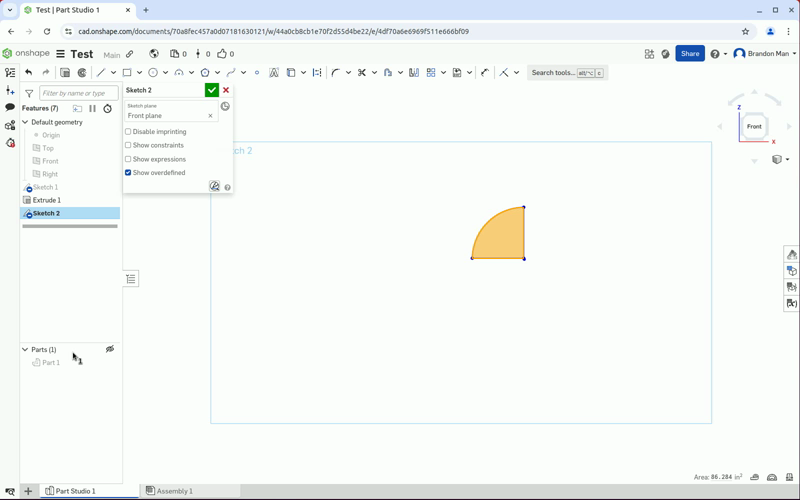
key(shift+y)
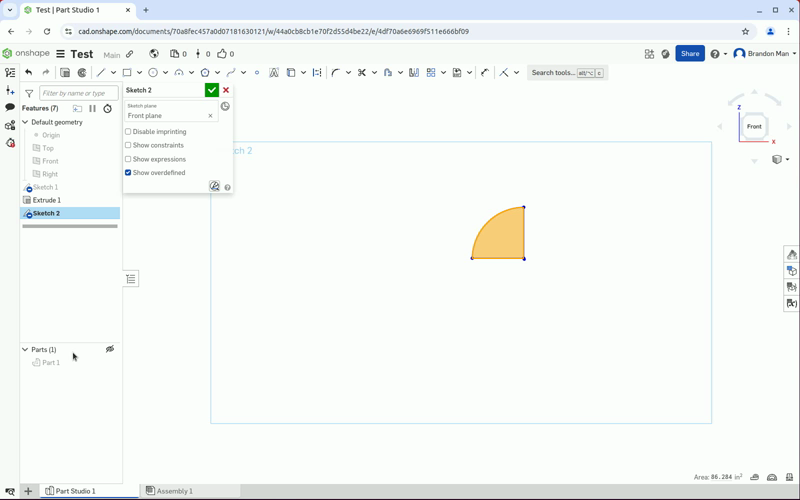
key(shift+e)
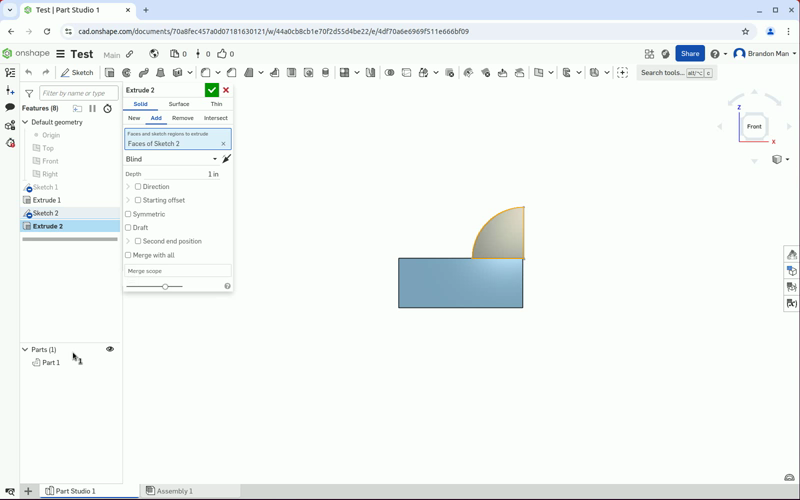
mouse_move(143, 106)
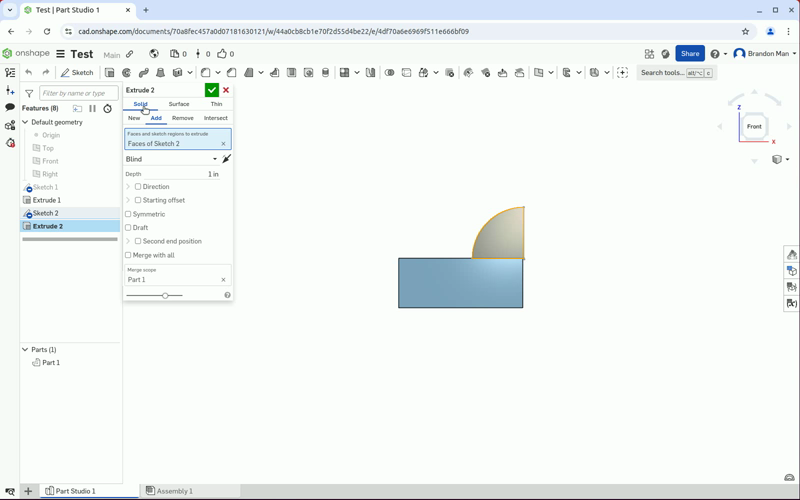
click(143, 106)
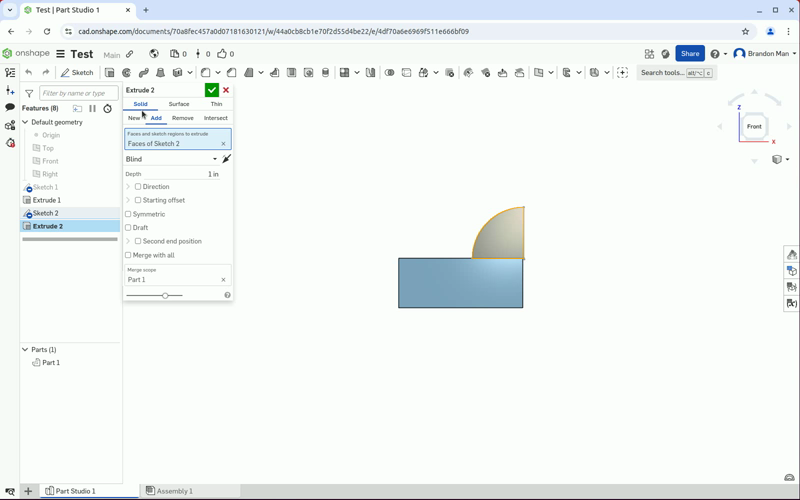
mouse_move(137, 120)
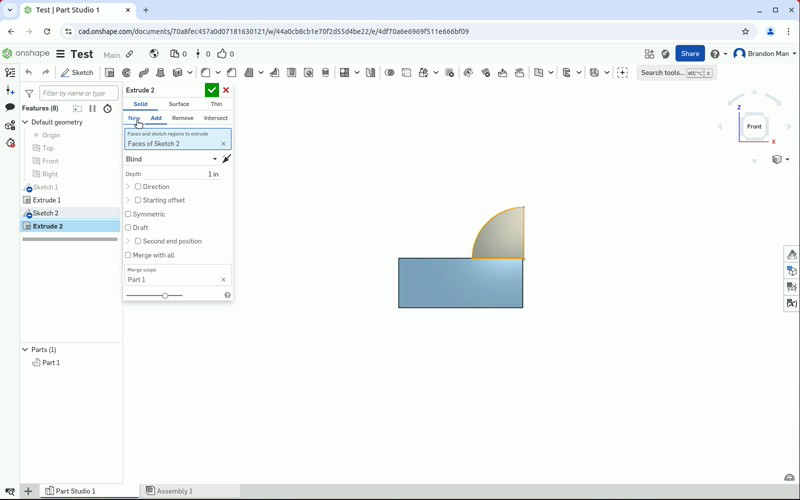
click(137, 120)
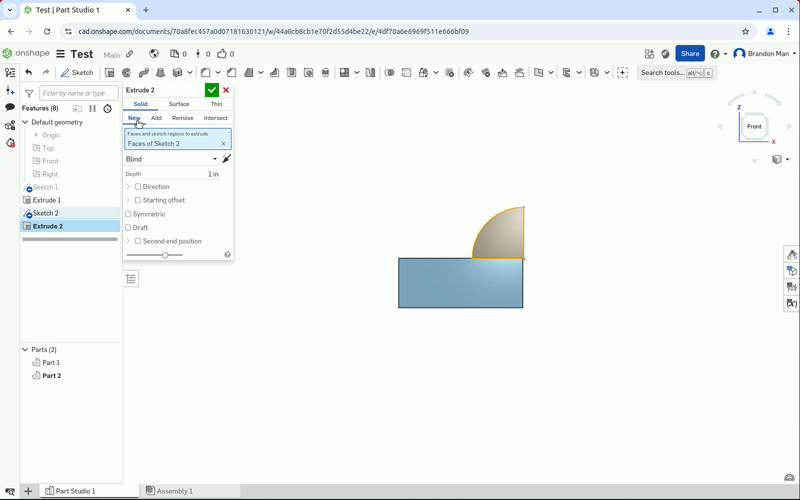
key(tab, 4)
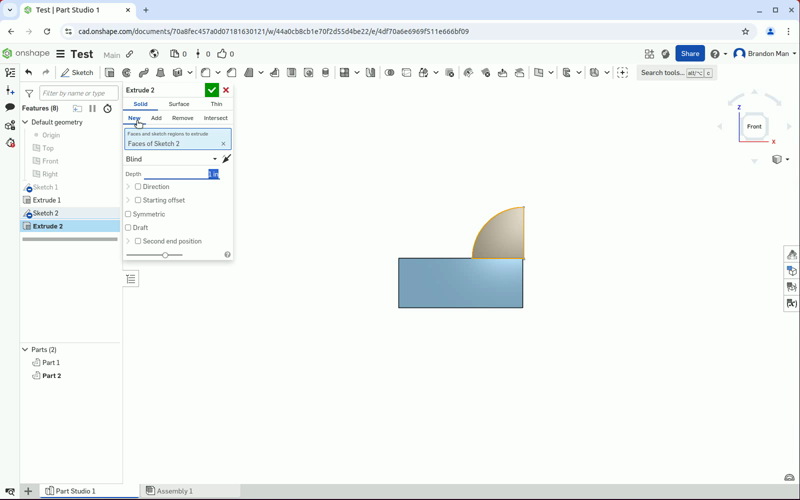
text(3.37)
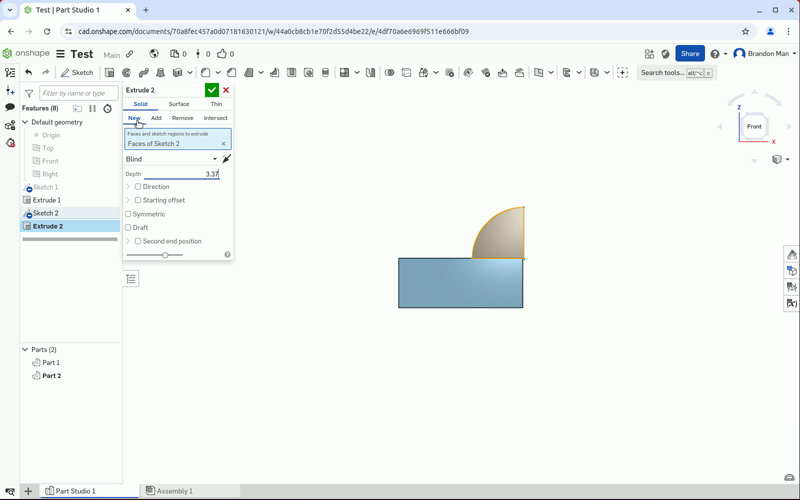
key(enter)
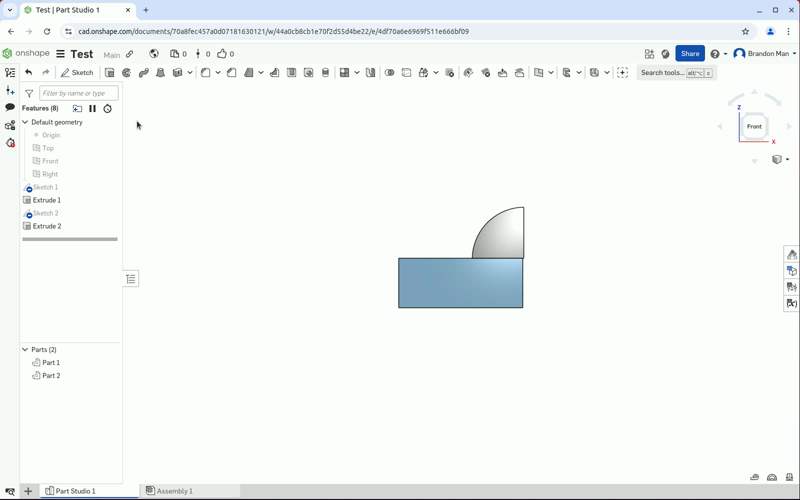
key(shift+h)
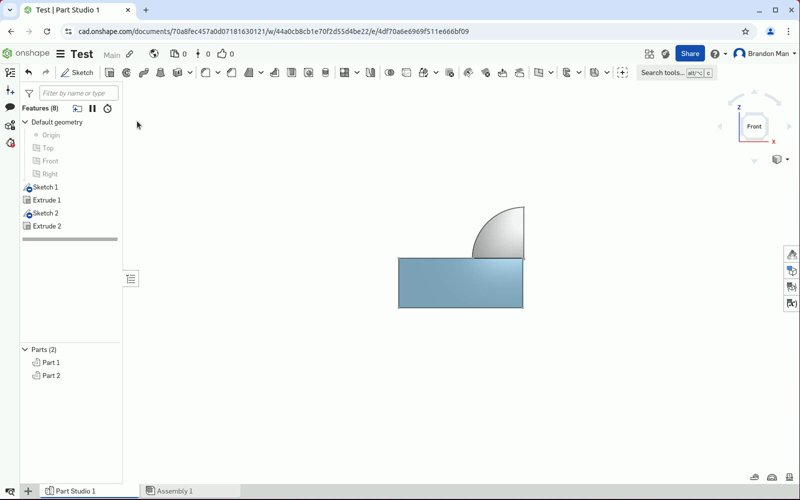
key(shift+h)
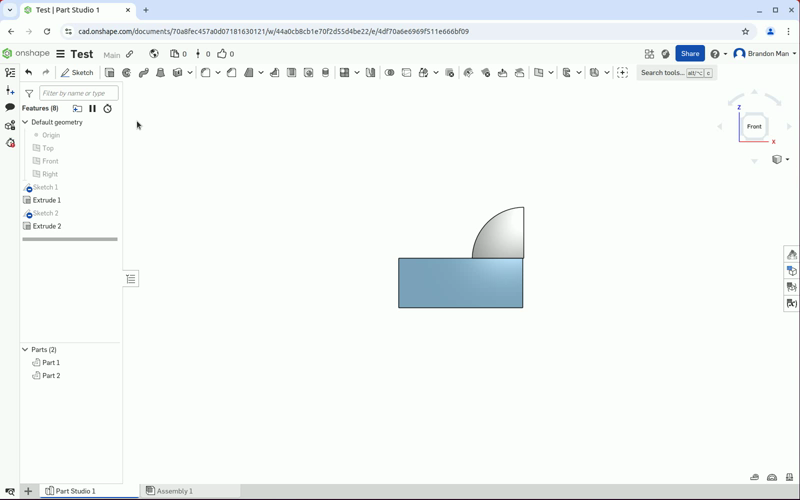
mouse_move(73, 189)
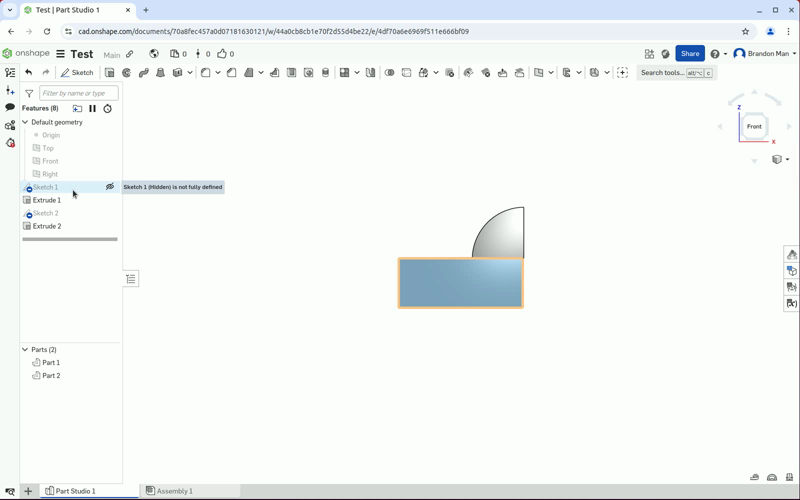
click(73, 189)
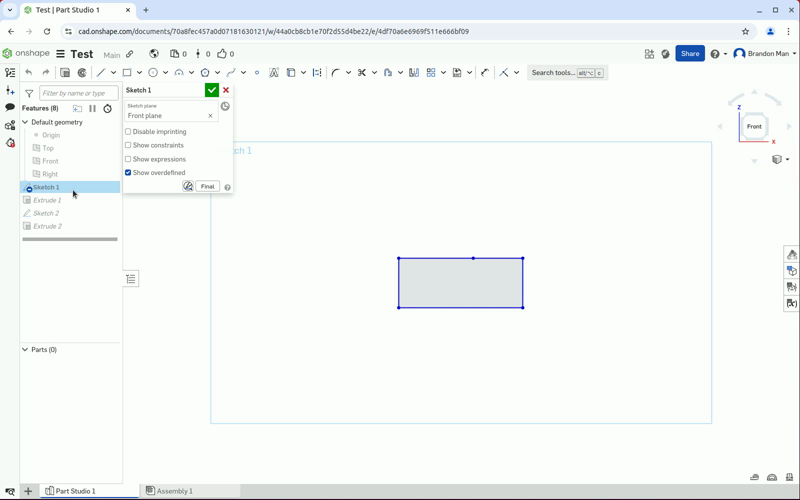
mouse_move(229, 92)
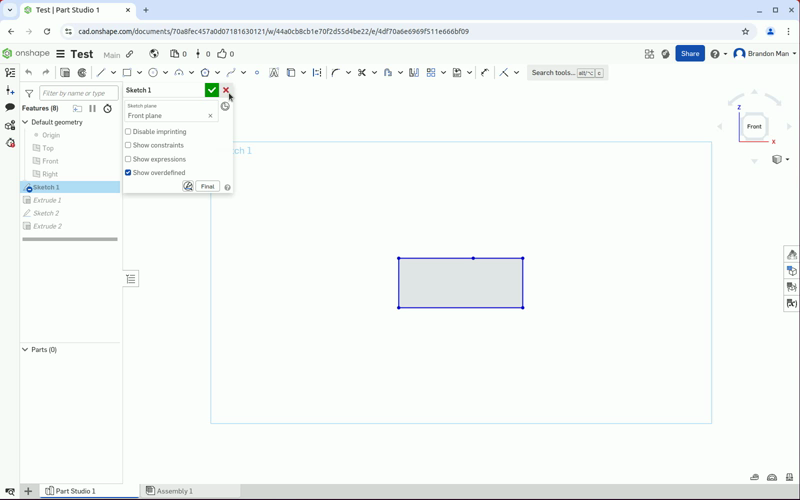
click(229, 92)
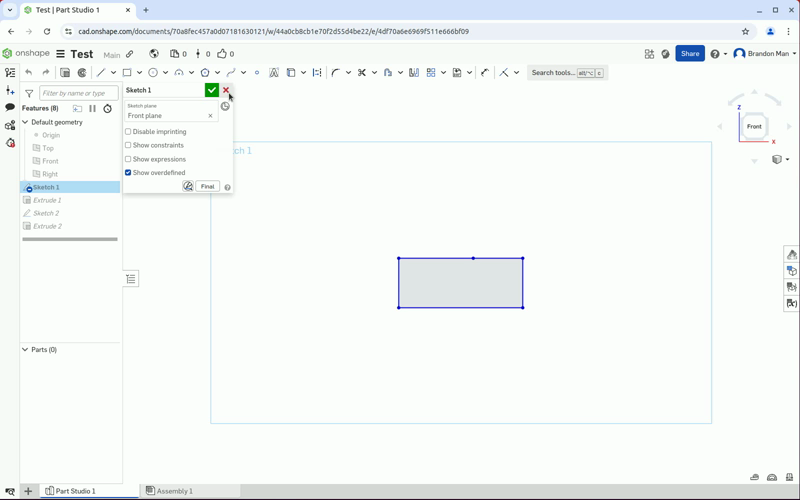
key(shift+s)
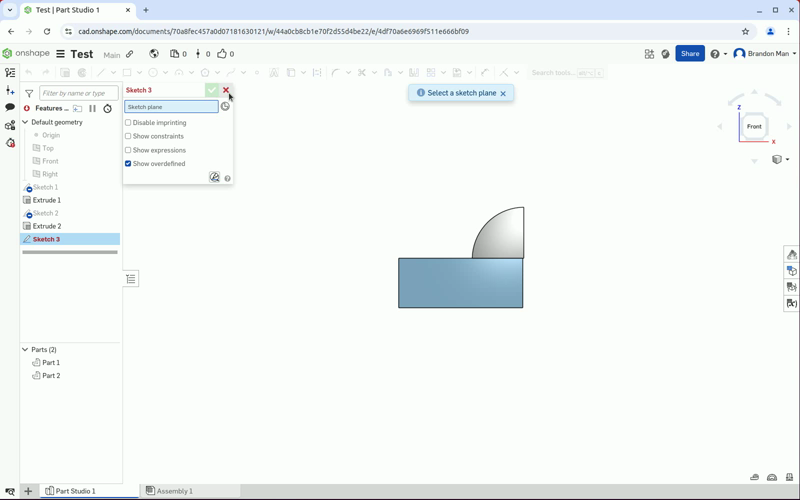
mouse_move(73, 163)
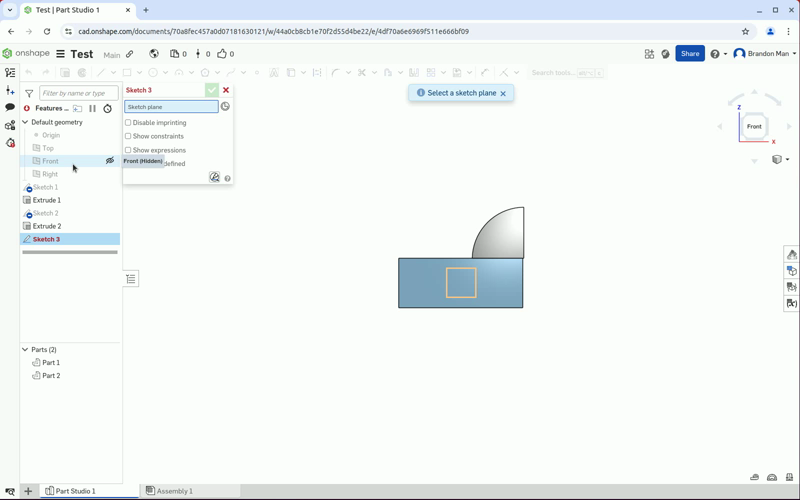
click(73, 163)
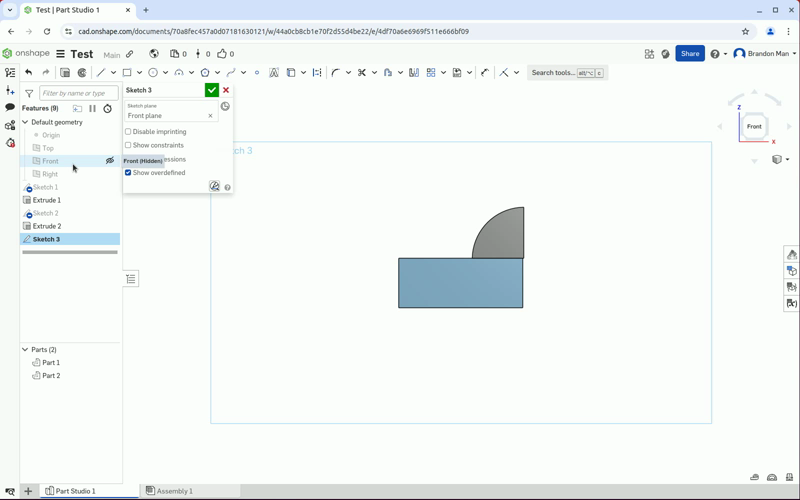
mouse_move(73, 352)
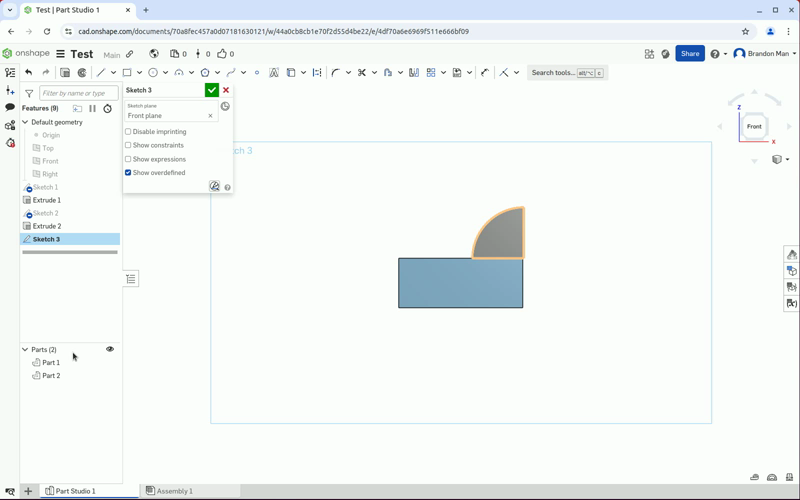
key(y)
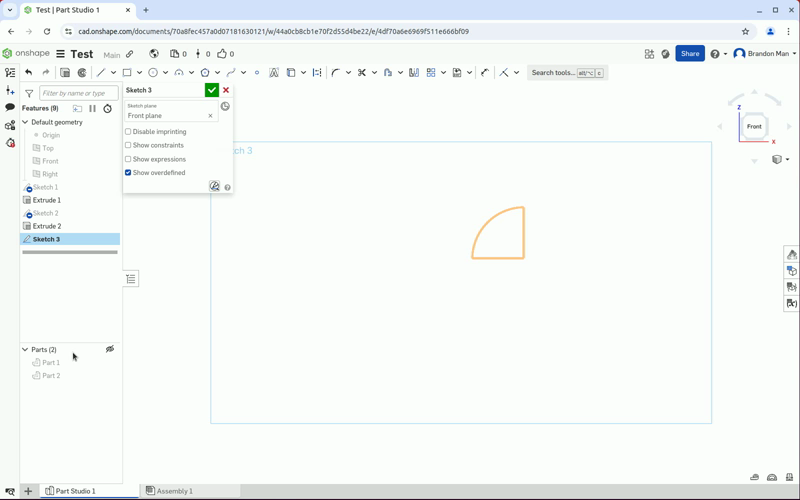
key(a)
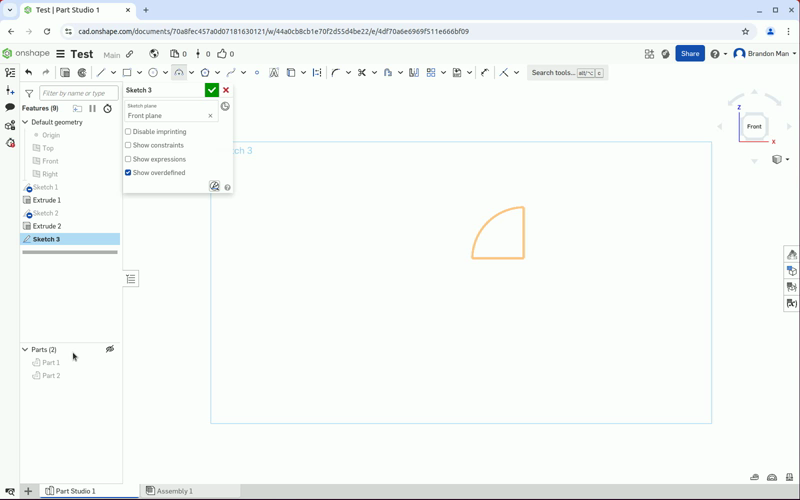
key_down(shift)
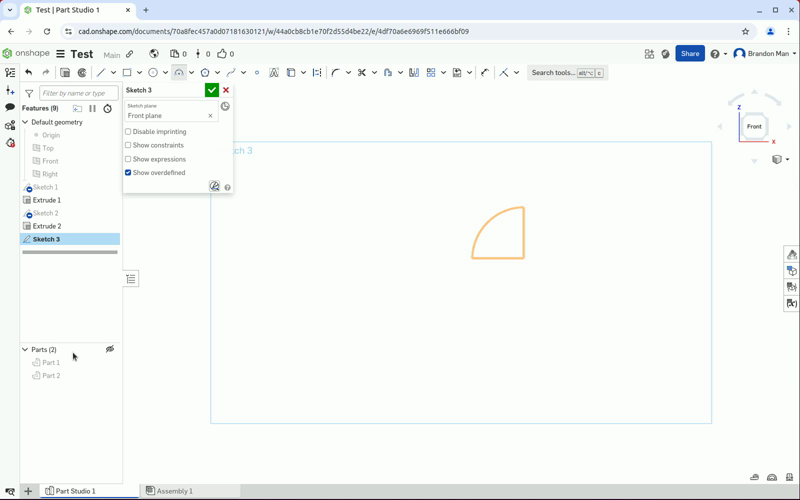
mouse_move(522, 307)
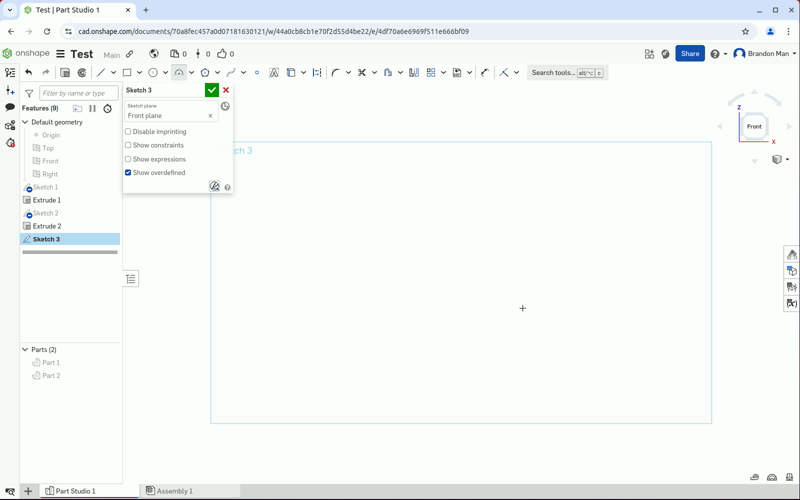
click(522, 307)
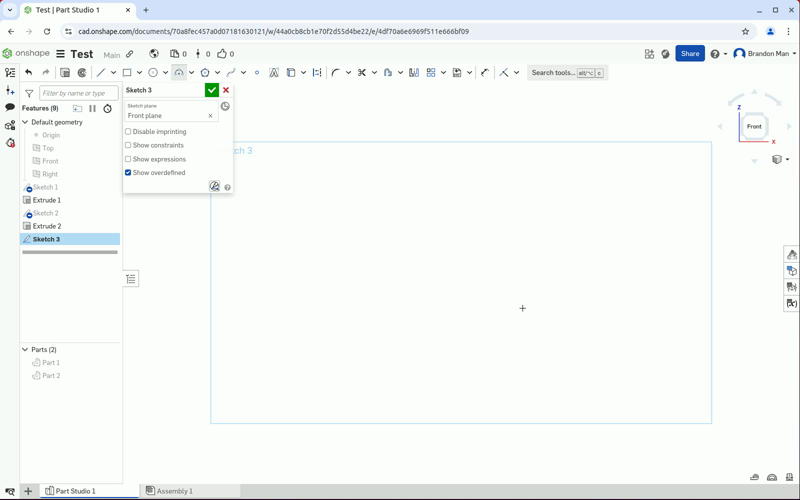
key_up(shift)
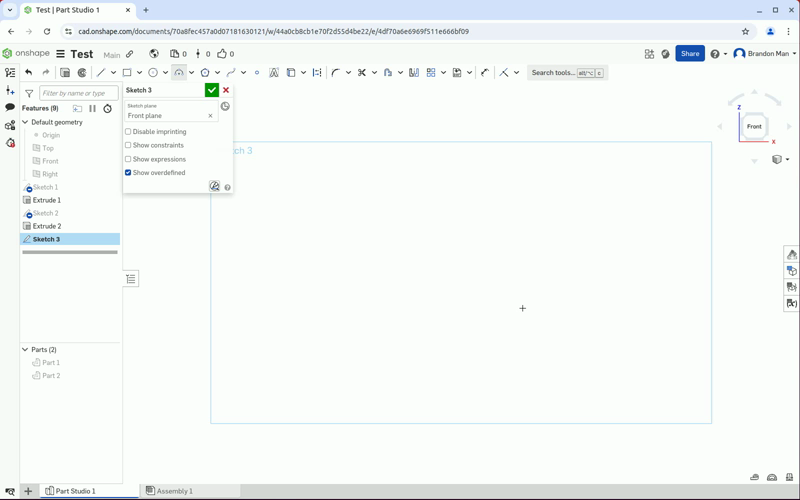
key_down(shift)
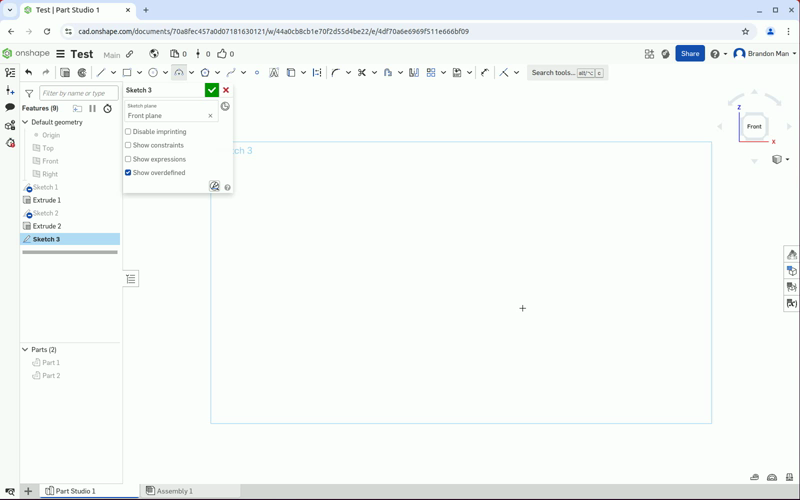
mouse_move(573, 256)
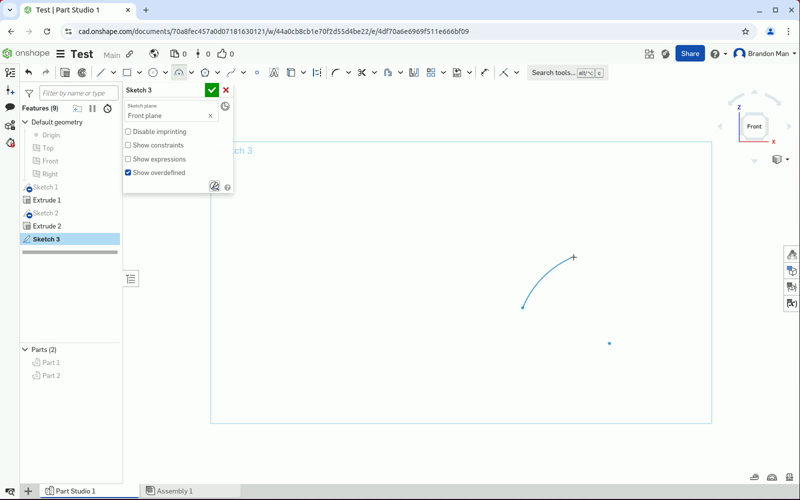
click(573, 256)
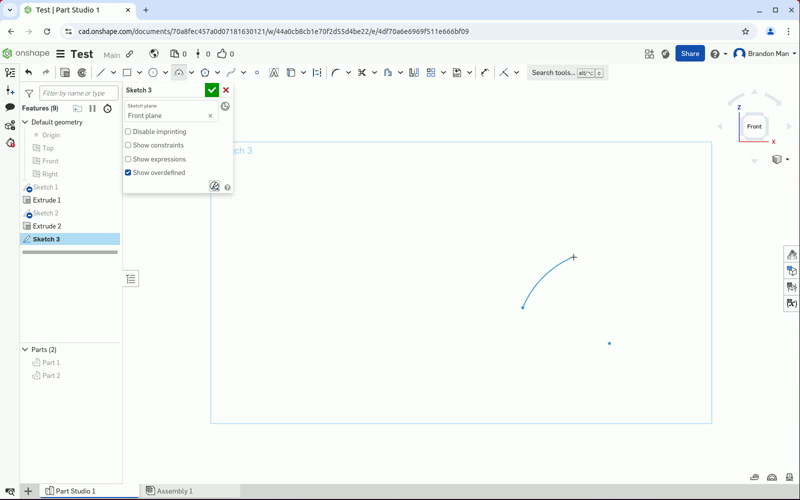
mouse_move(558, 292)
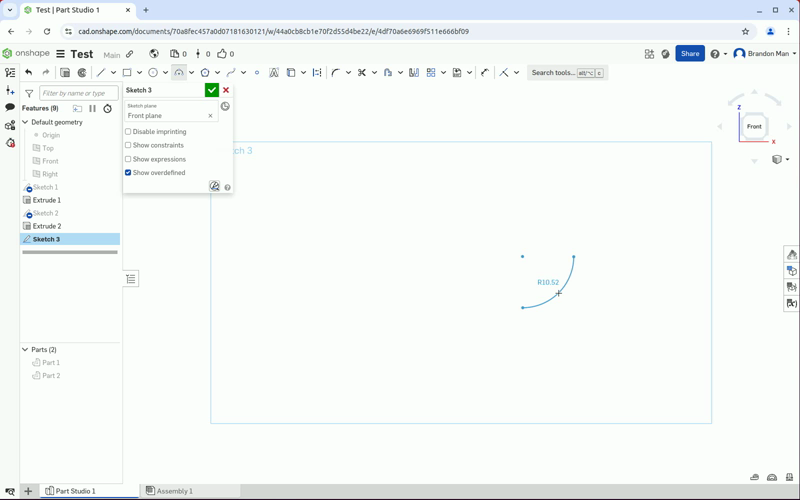
click(558, 292)
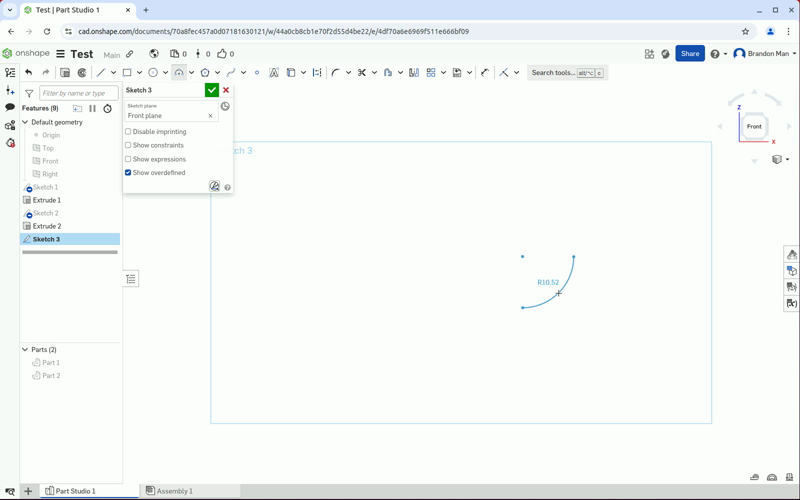
key_up(shift)
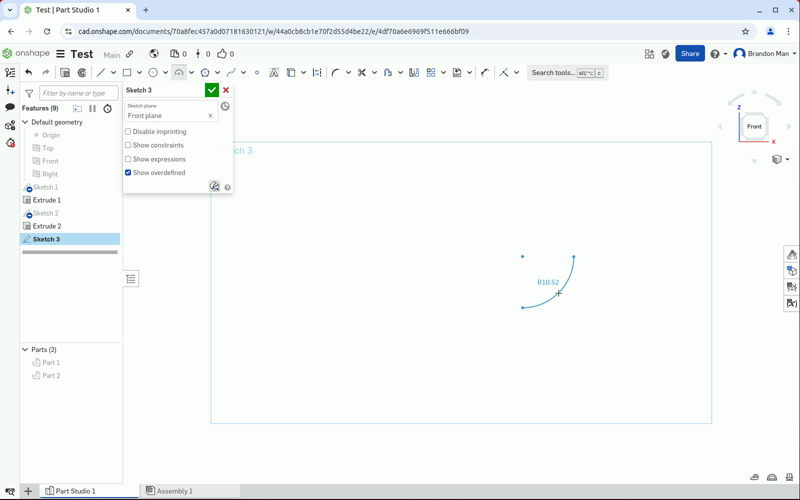
key(esc)
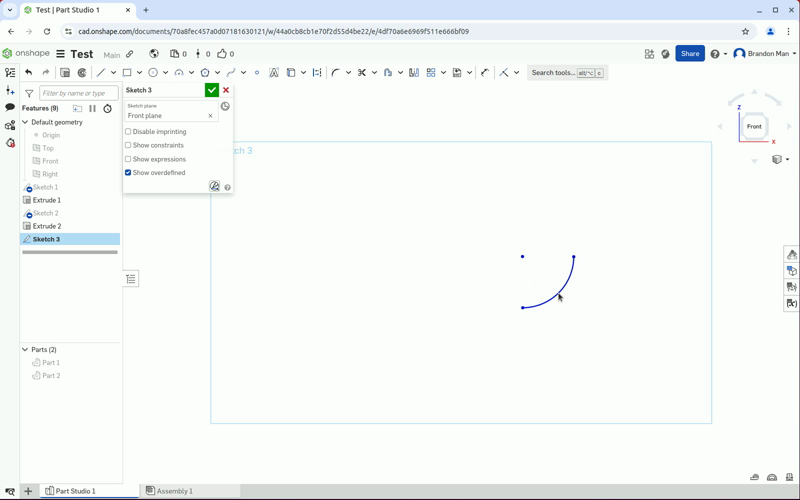
key(l)
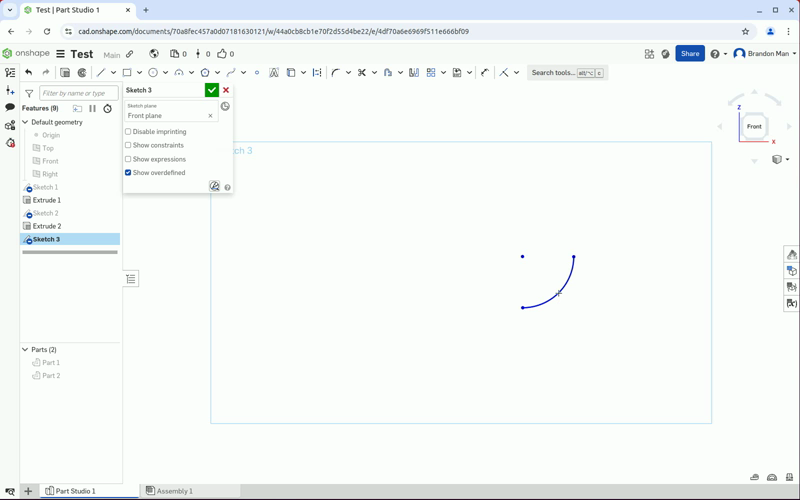
mouse_move(573, 256)
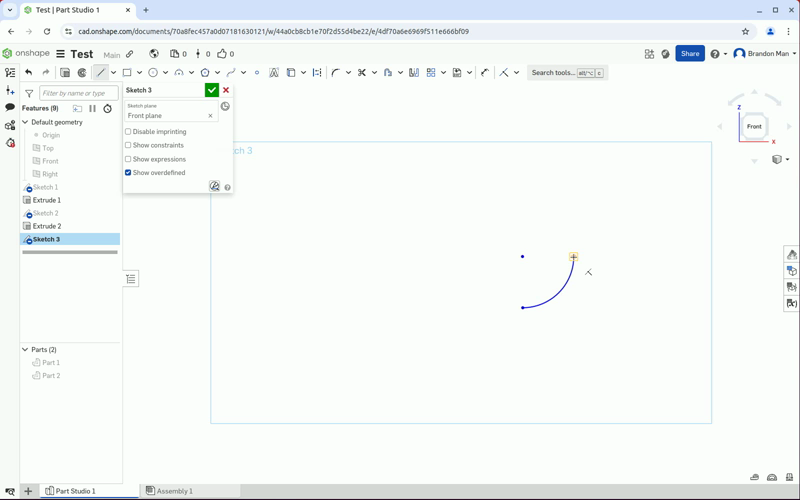
click(573, 256)
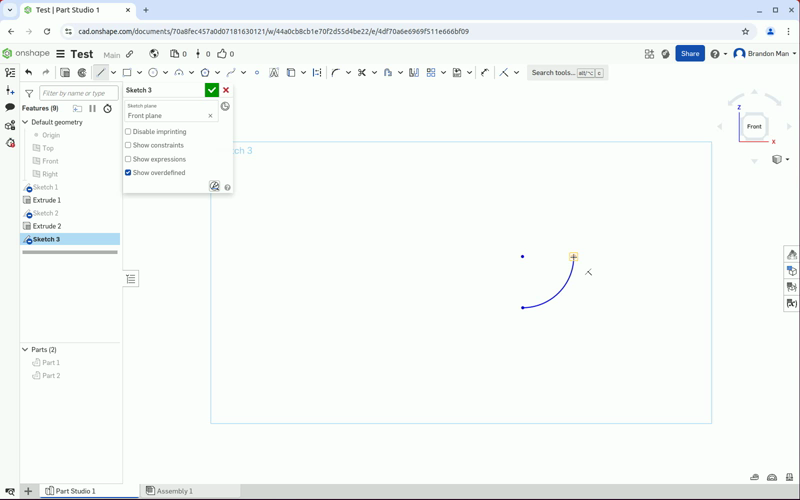
key_down(shift)
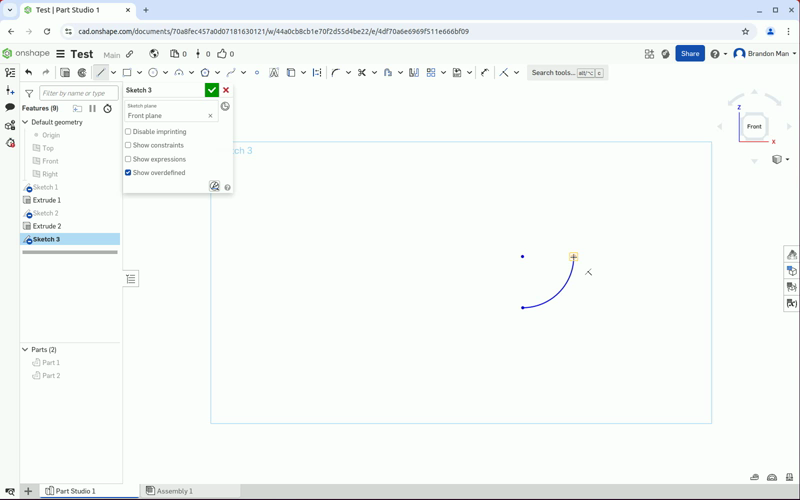
mouse_move(589, 256)
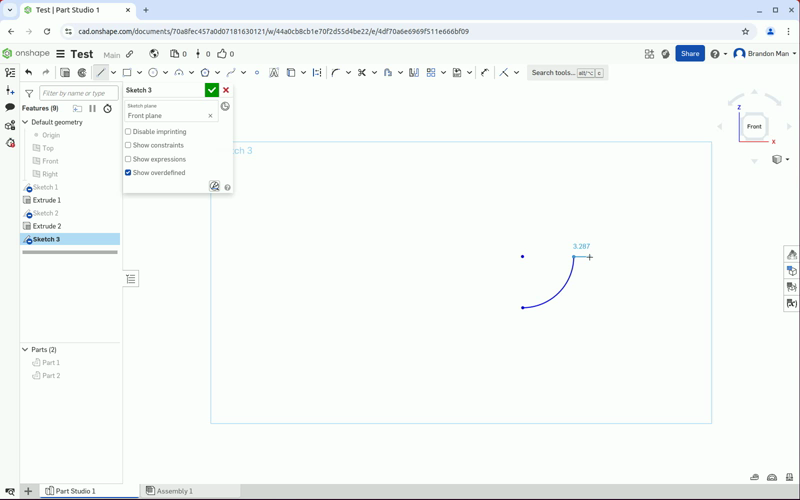
mouse_move(522, 256)
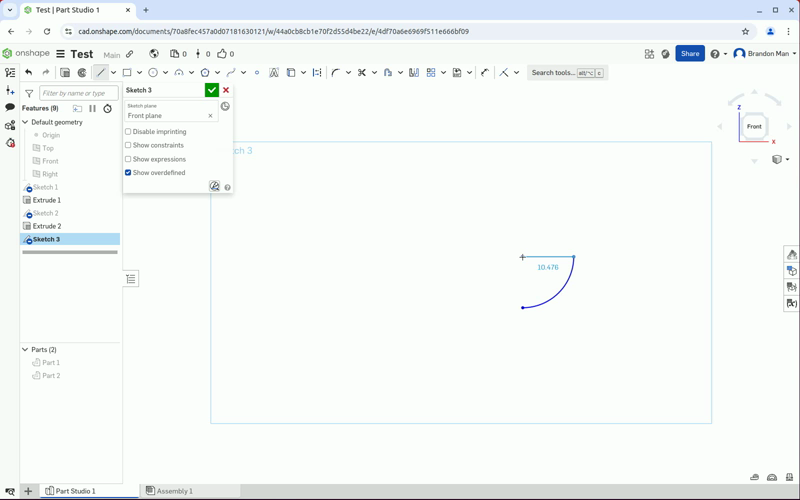
click(522, 256)
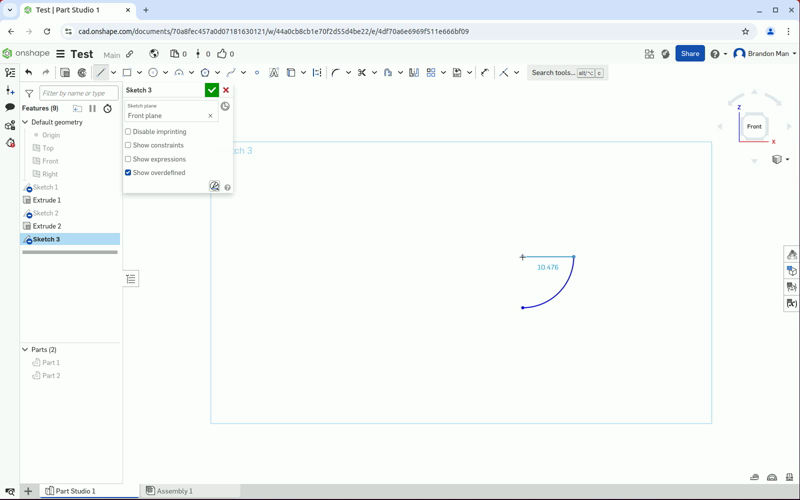
key_up(shift)
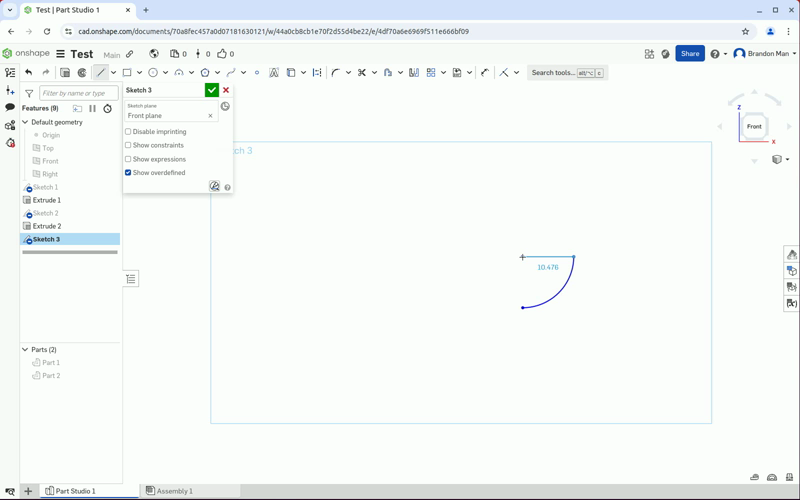
mouse_move(552, 256)
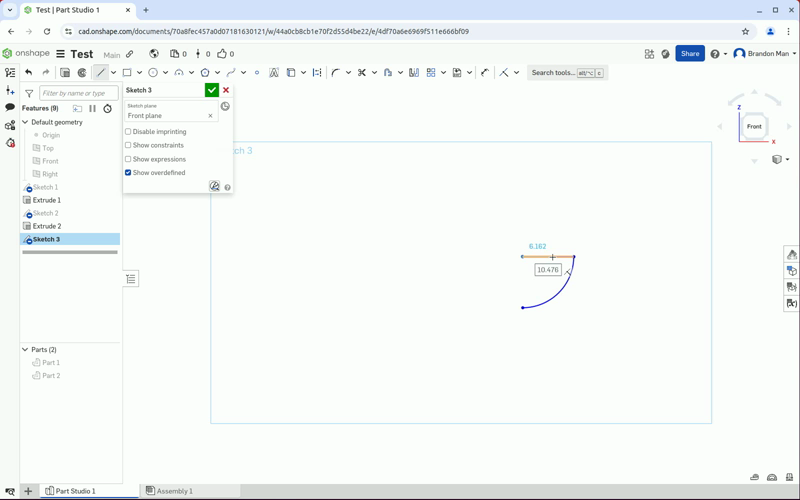
key_down(shift)
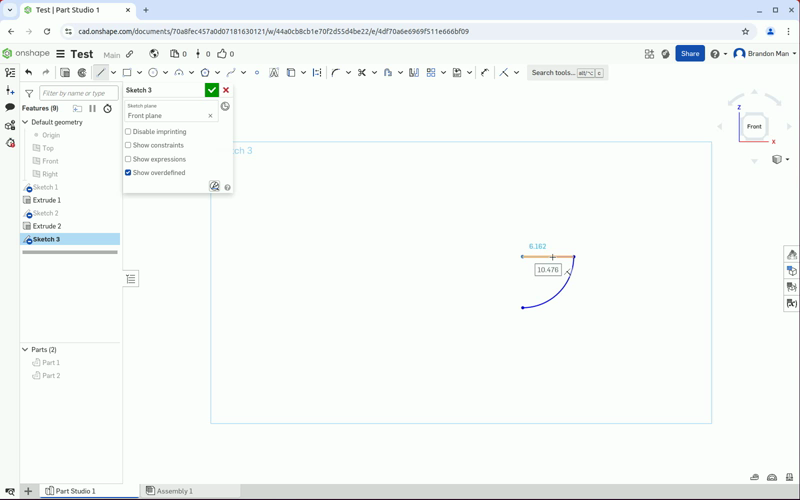
mouse_move(522, 307)
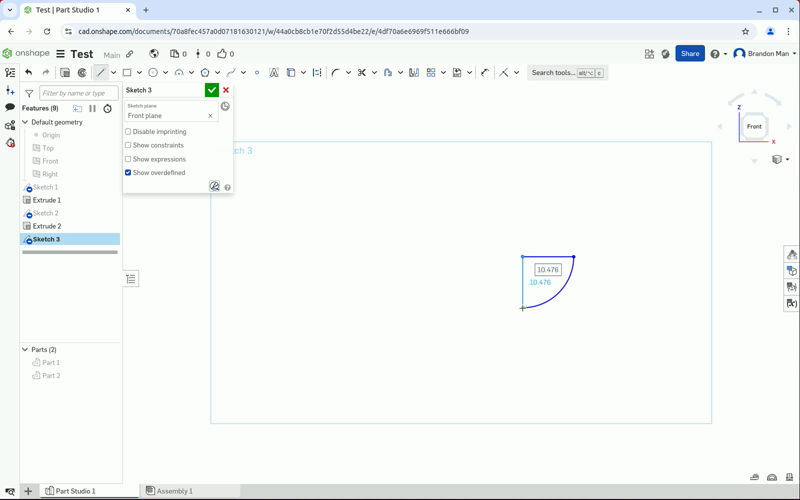
key_up(shift)
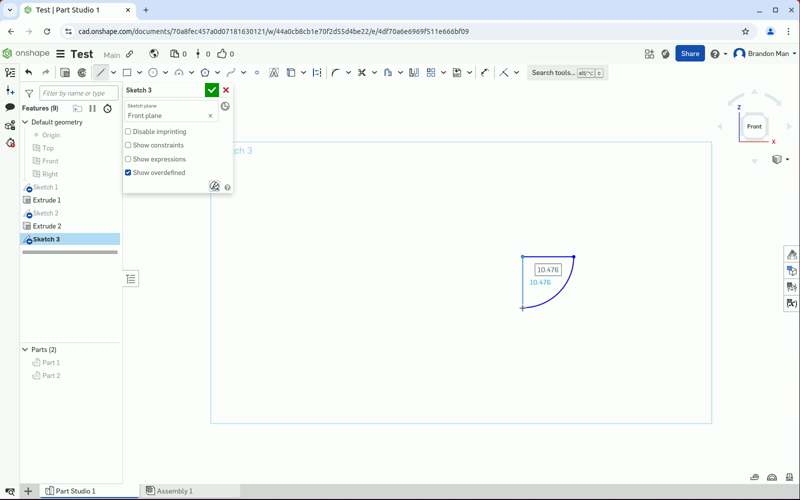
click(522, 307)
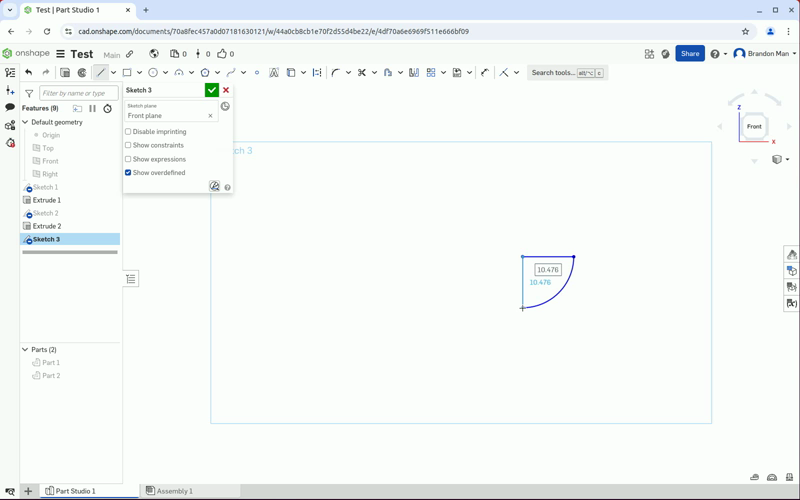
key(esc)
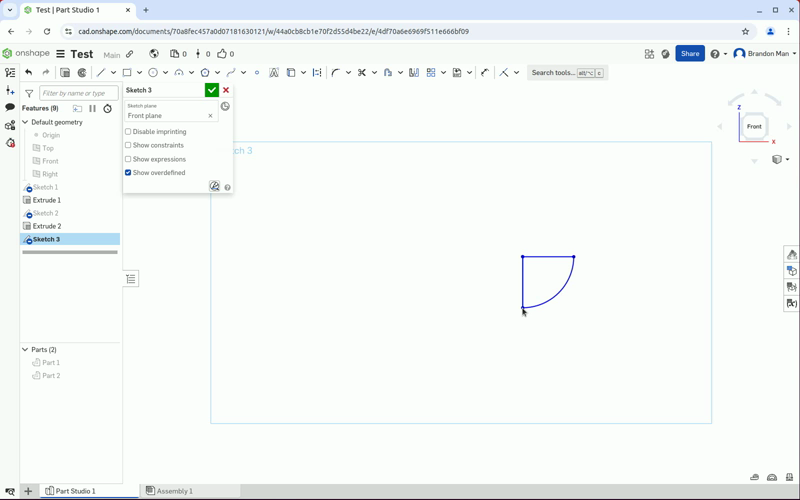
mouse_move(542, 298)
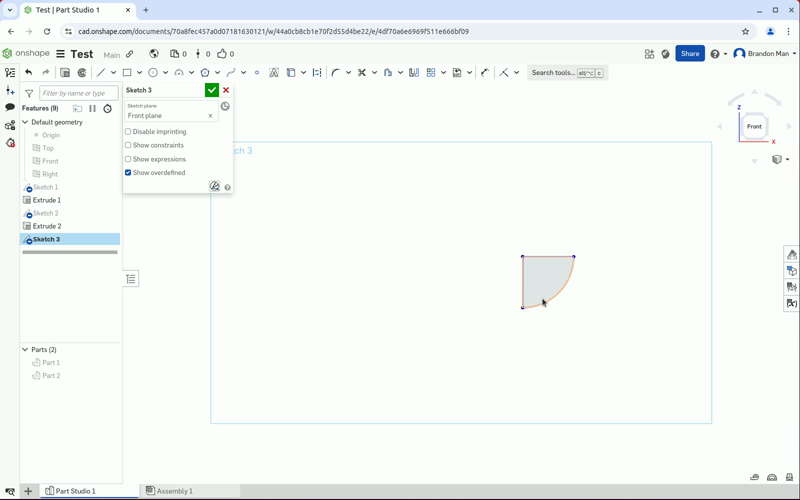
click(542, 298)
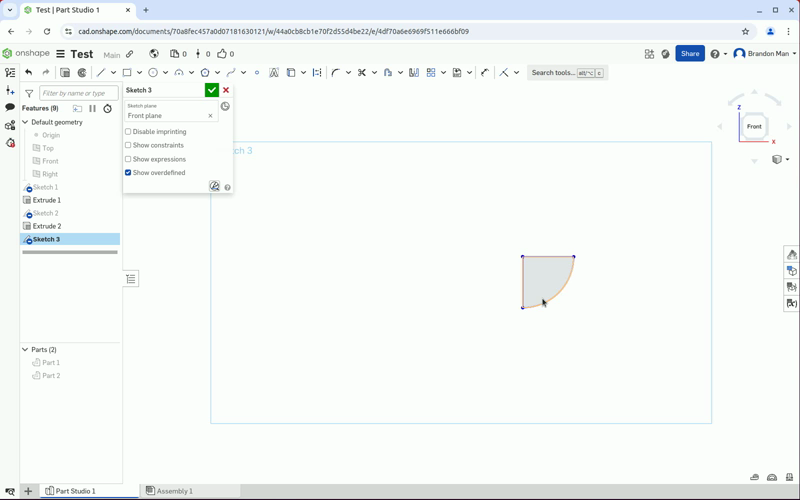
mouse_move(73, 352)
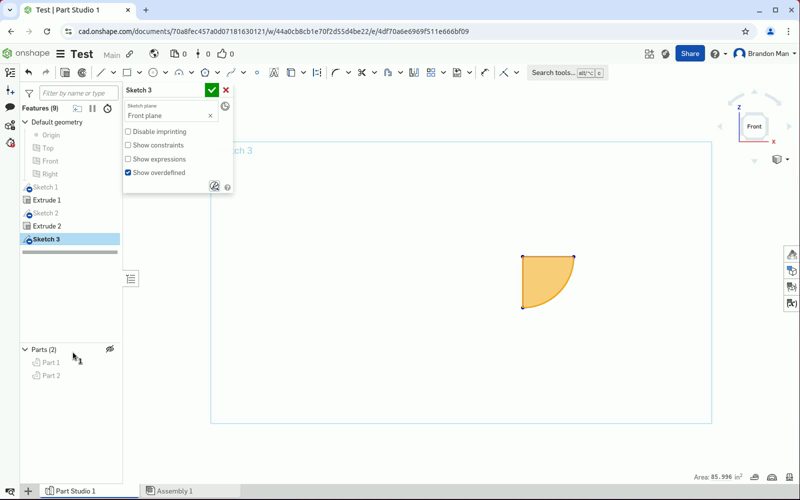
key(shift+y)
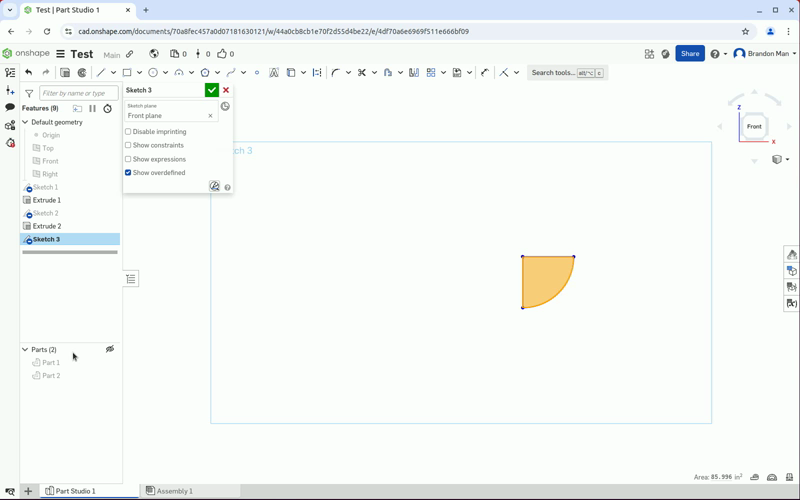
key(shift+e)
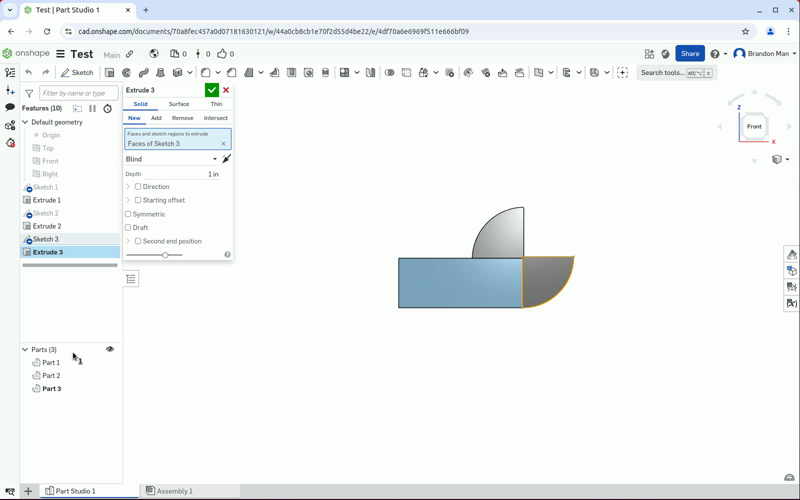
mouse_move(143, 106)
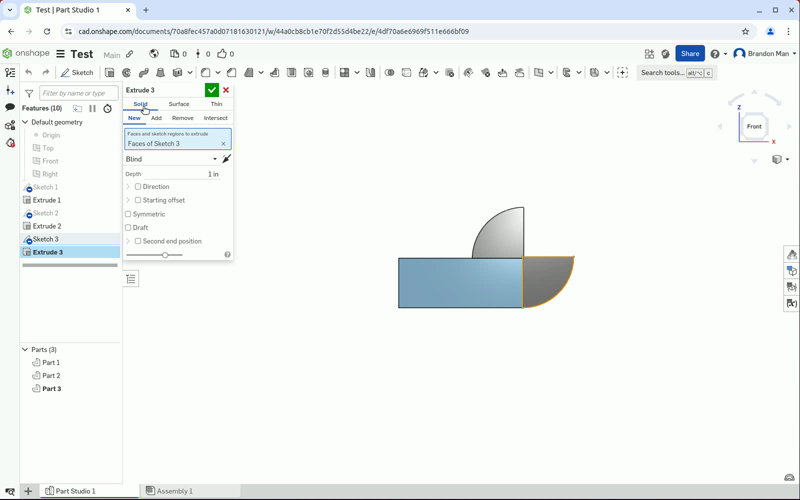
click(143, 106)
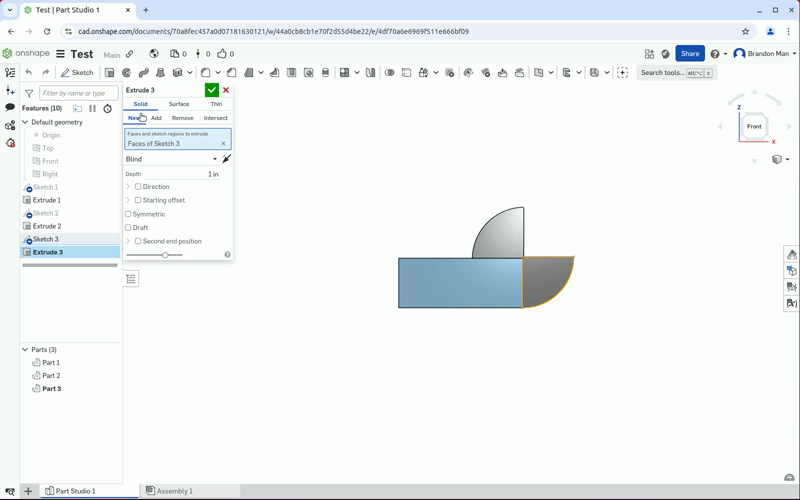
mouse_move(137, 120)
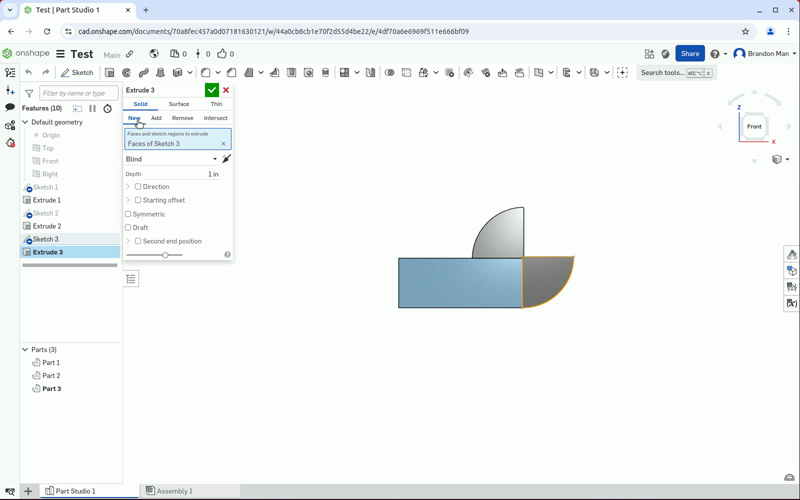
click(137, 120)
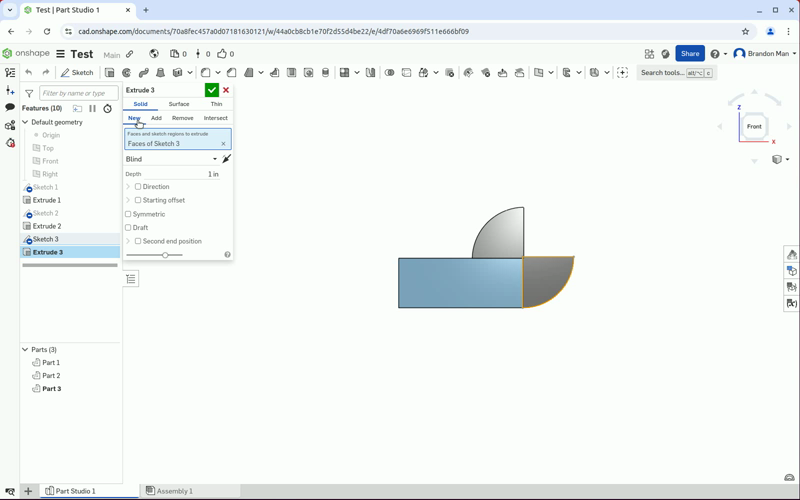
key(tab, 4)
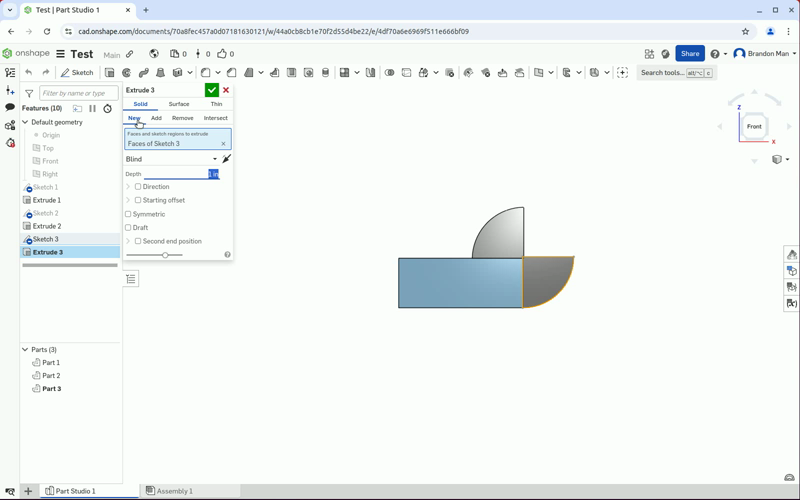
text(3.37)
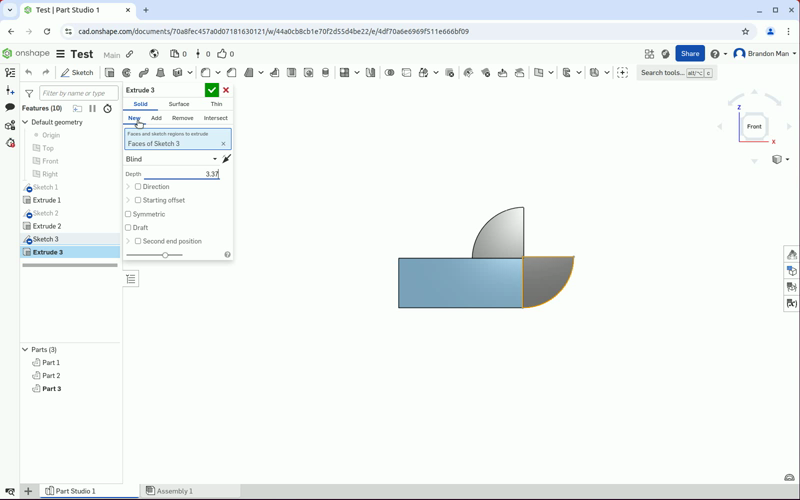
key(enter)
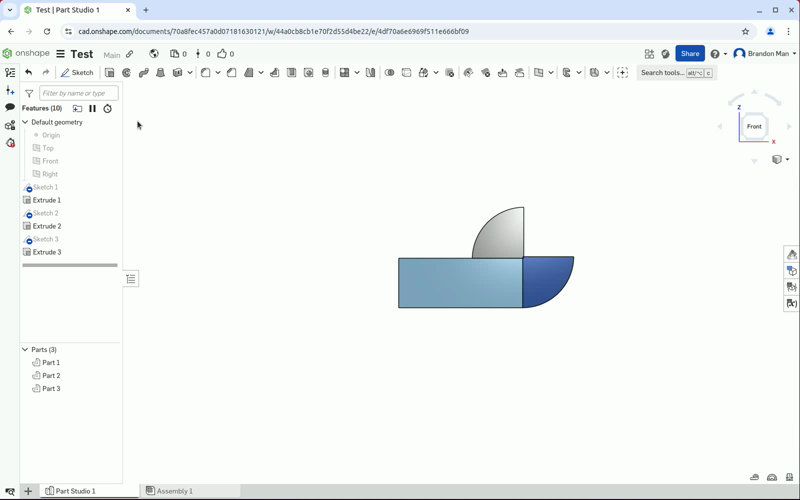
key(shift+h)
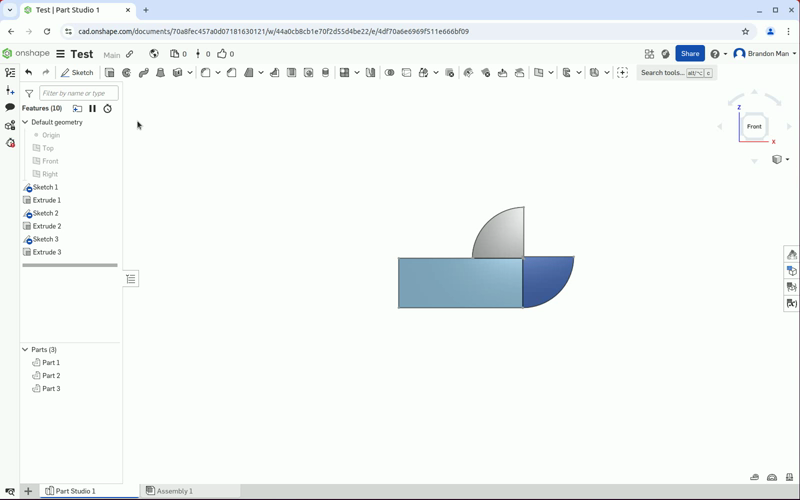
key(shift+h)
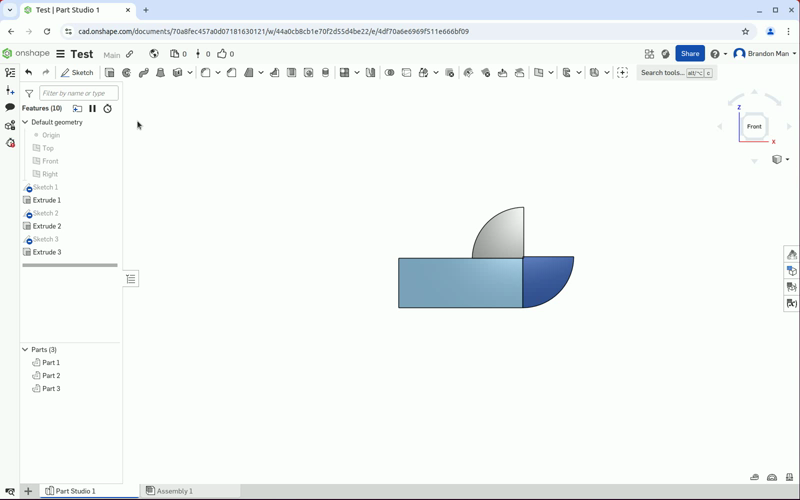
mouse_move(73, 189)
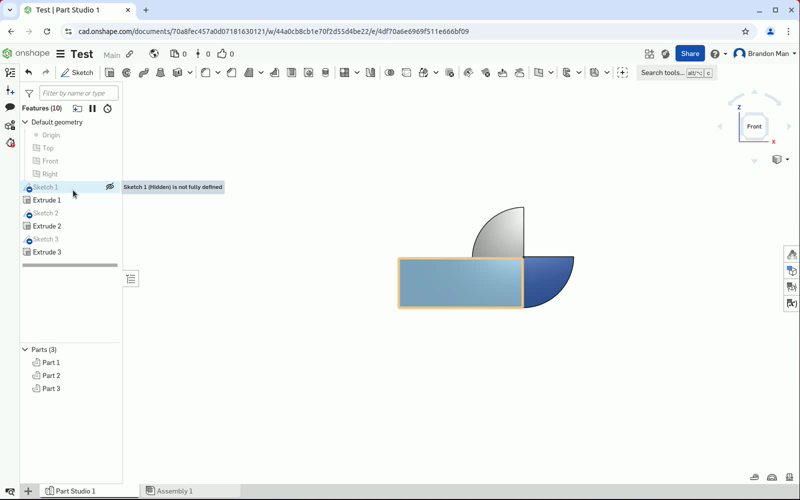
click(73, 189)
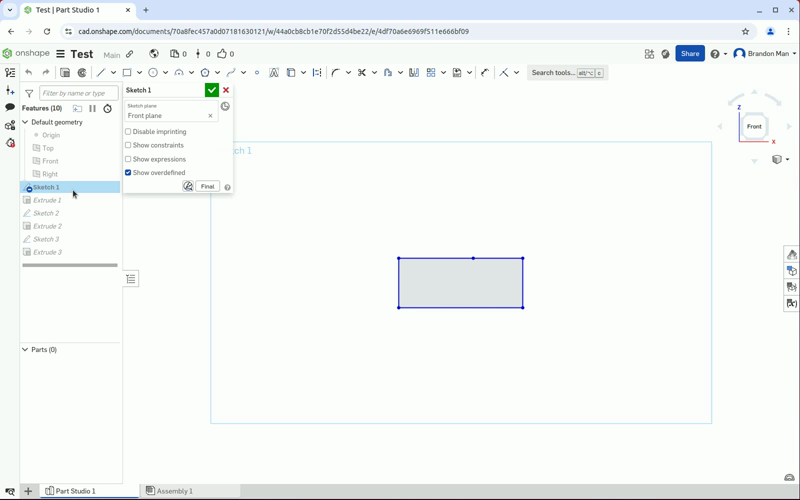
mouse_move(229, 92)
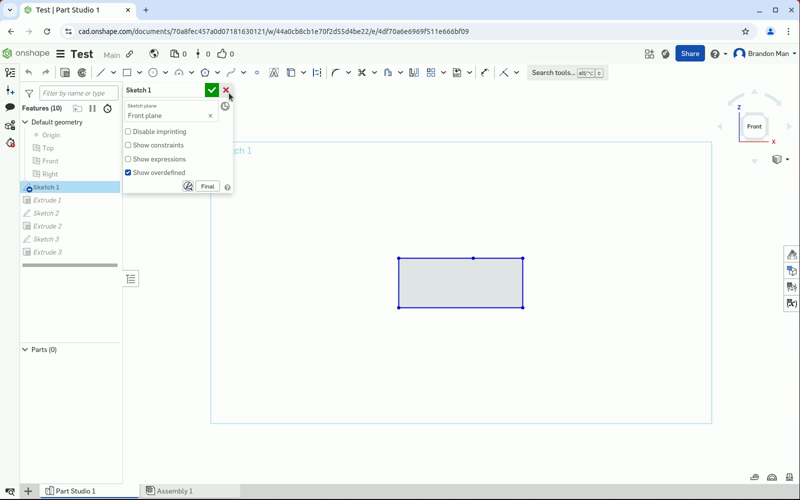
click(229, 92)
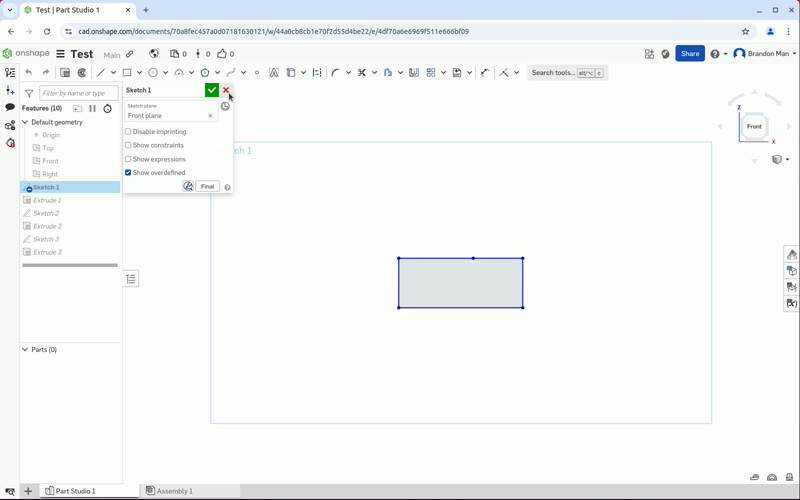
key(shift+s)
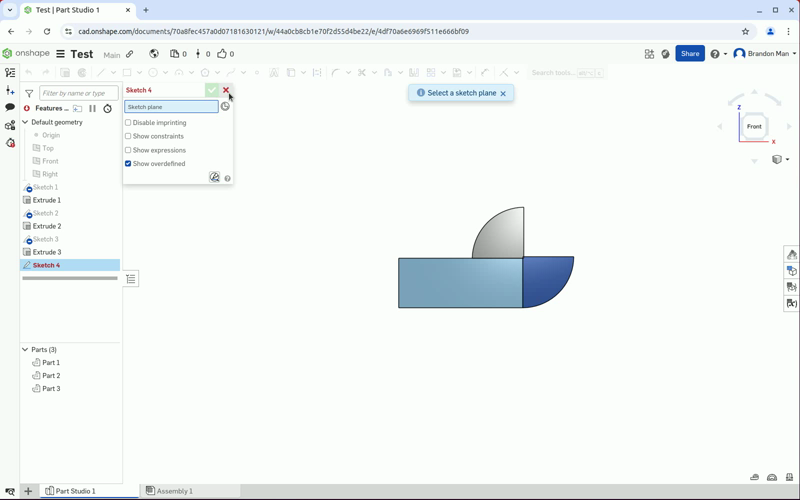
mouse_move(73, 163)
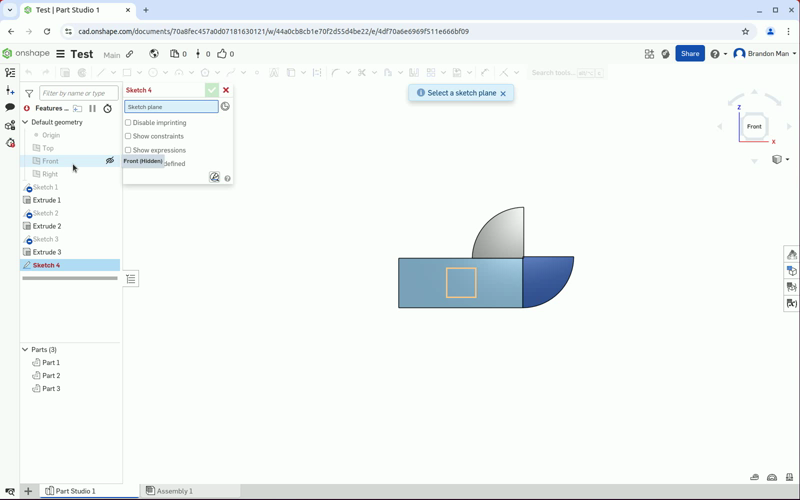
click(73, 163)
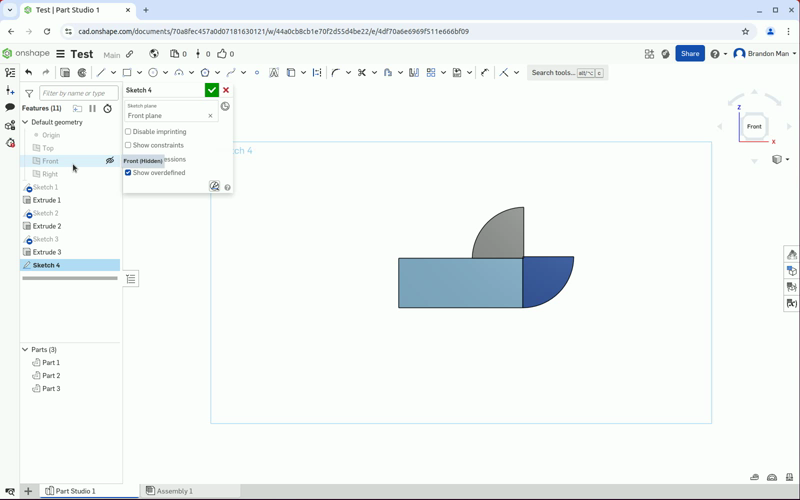
mouse_move(73, 352)
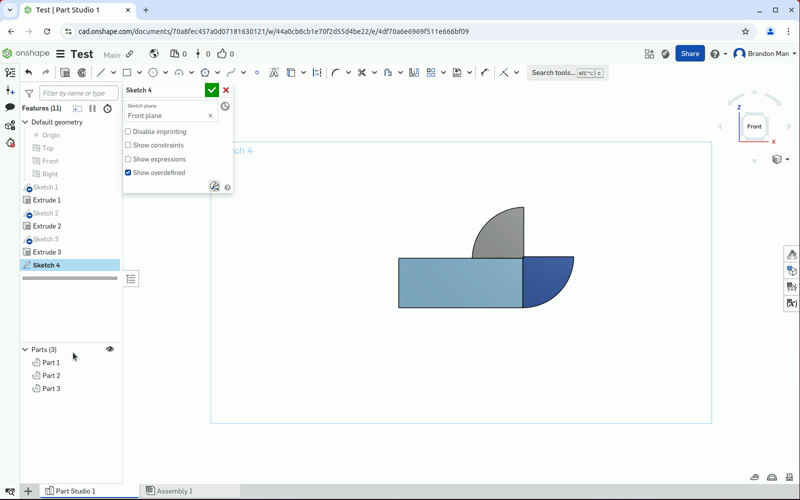
key(y)
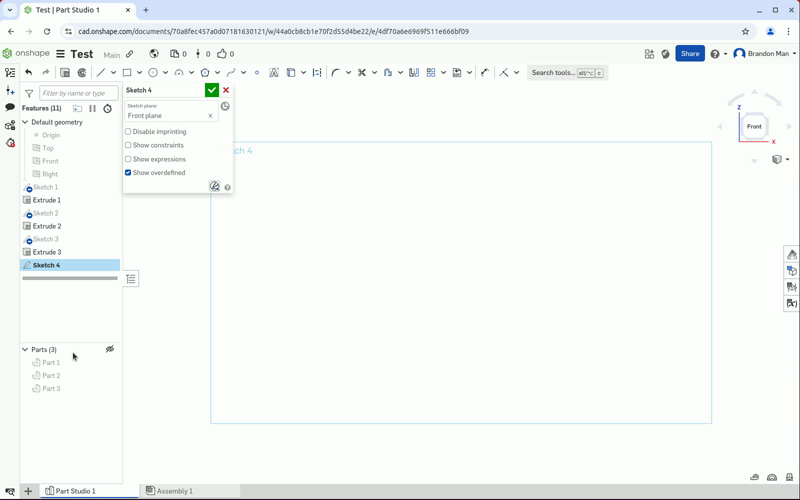
key(a)
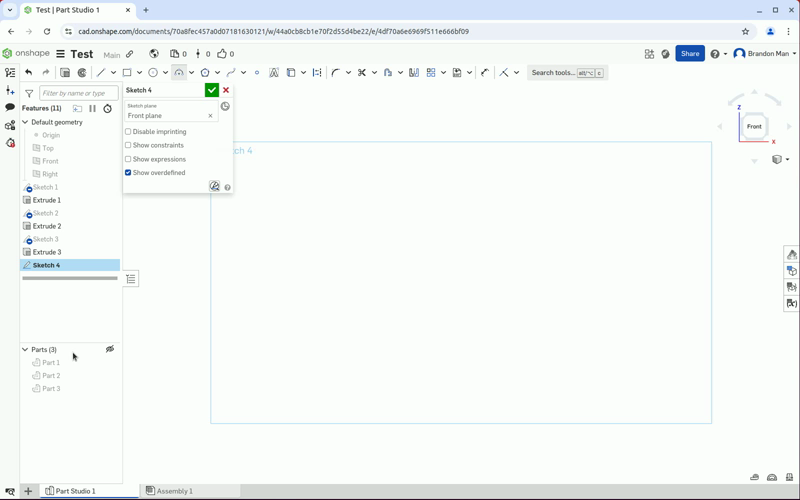
key_down(shift)
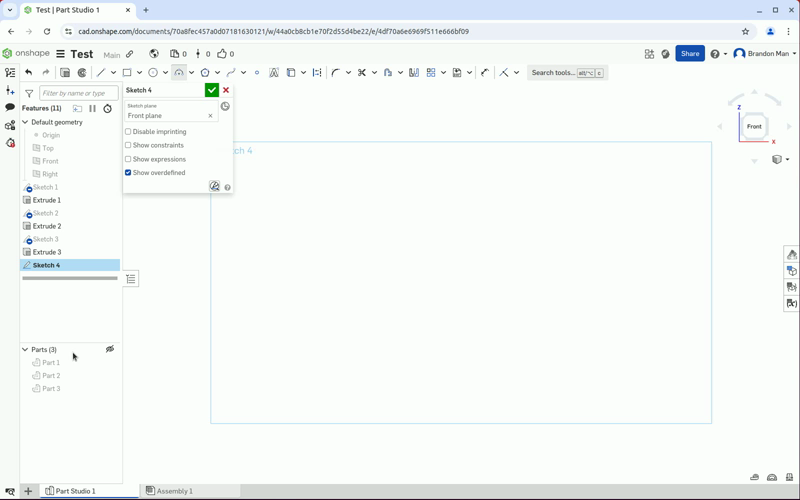
mouse_move(522, 207)
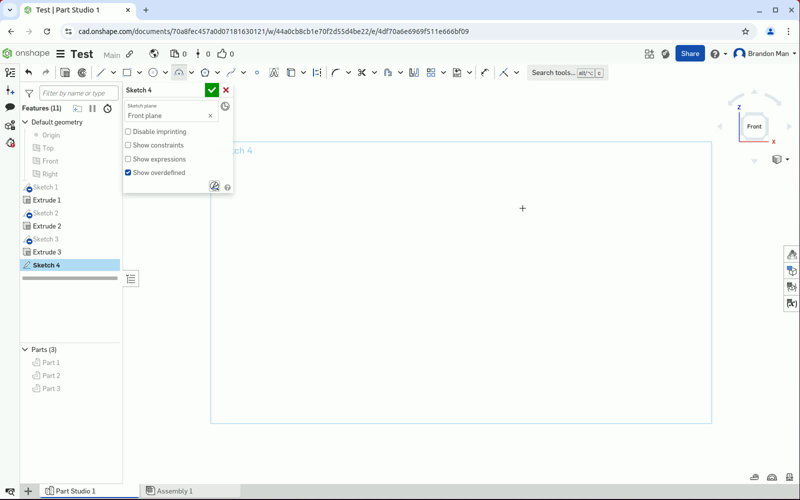
click(522, 207)
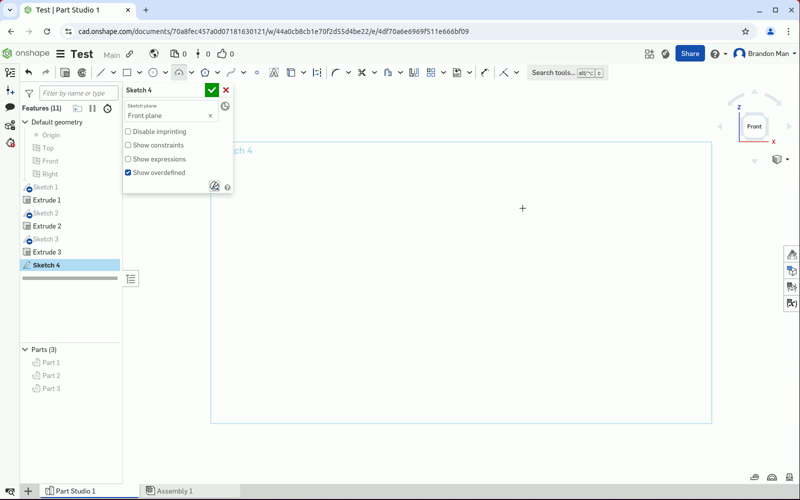
key_up(shift)
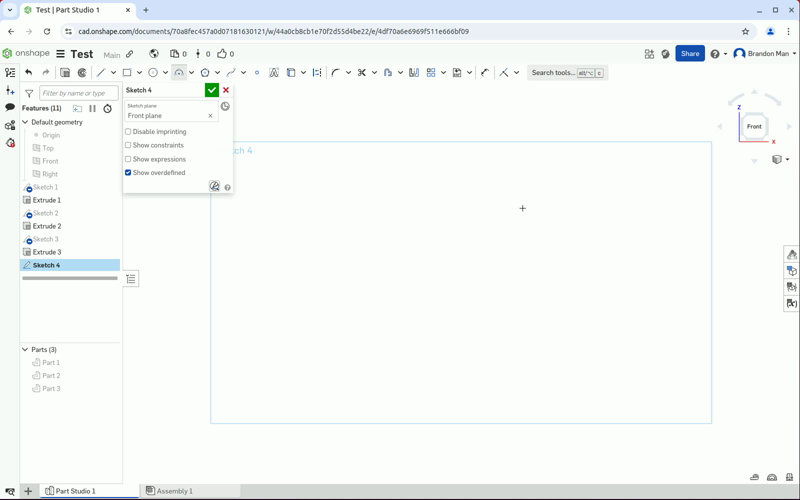
key_down(shift)
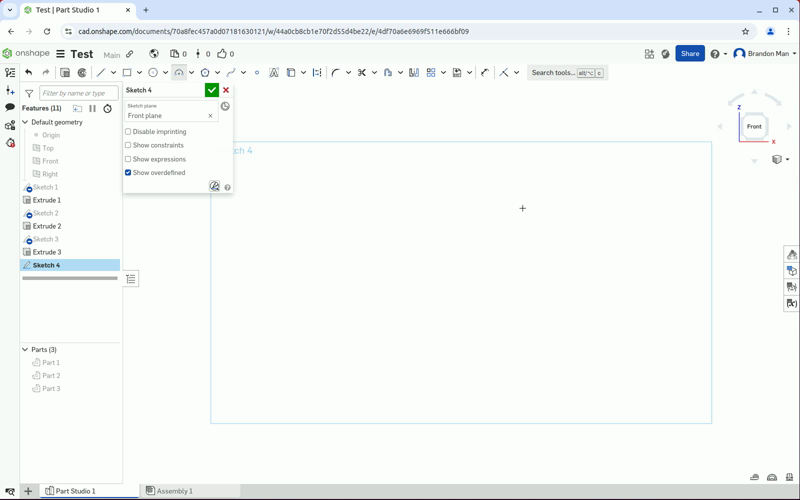
mouse_move(550, 216)
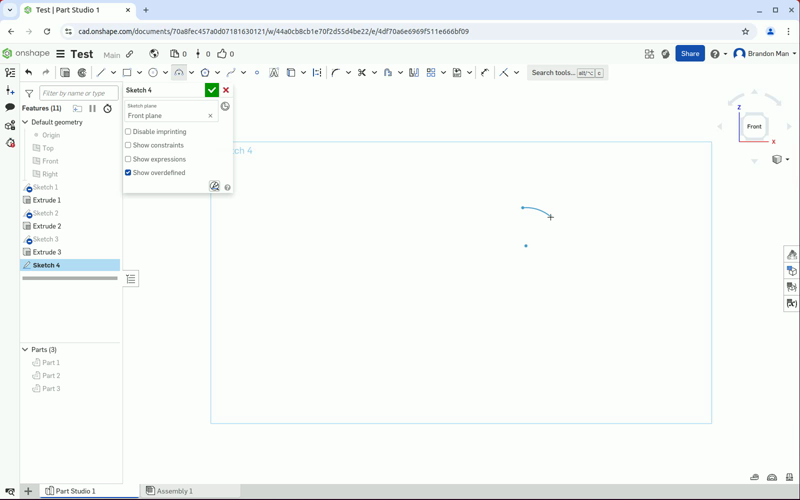
click(550, 216)
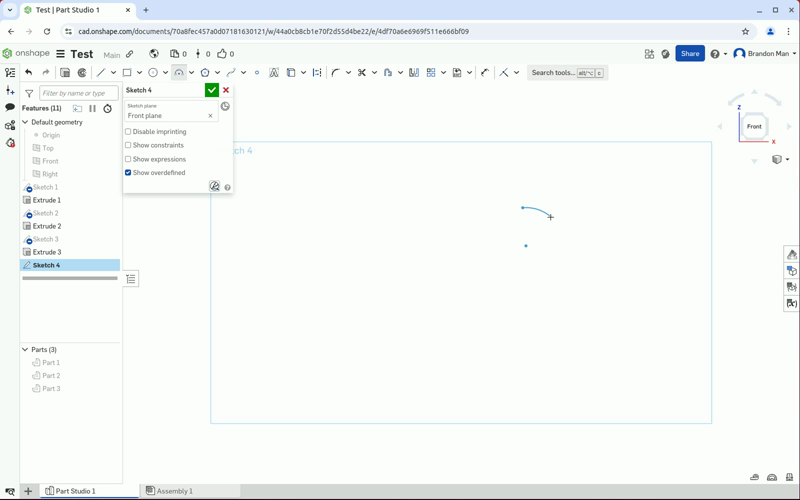
mouse_move(537, 209)
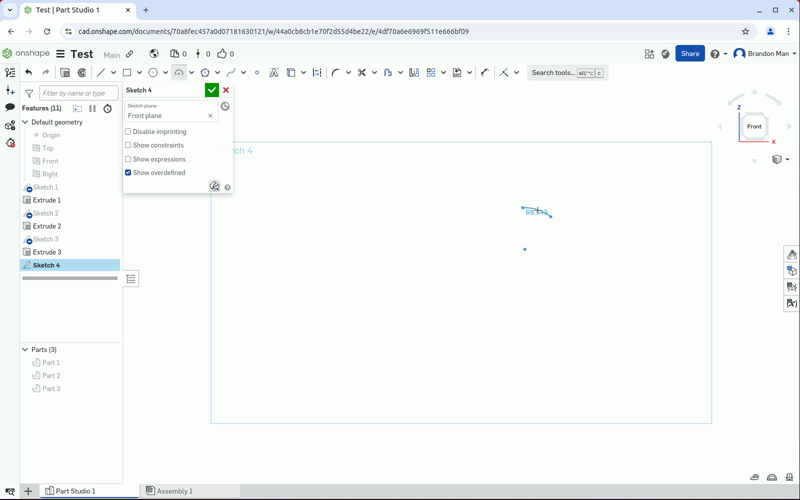
click(537, 209)
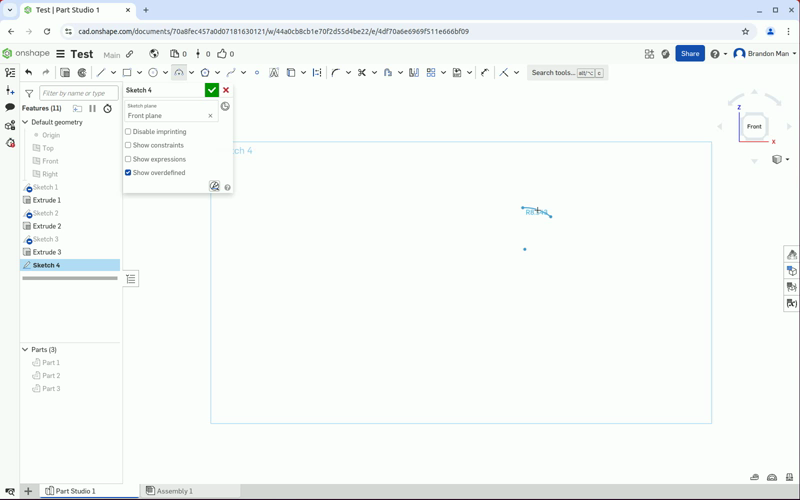
key_up(shift)
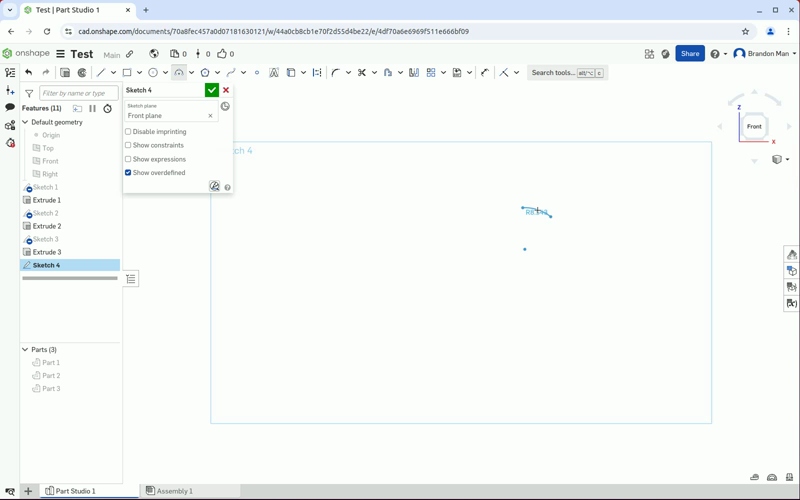
mouse_move(550, 216)
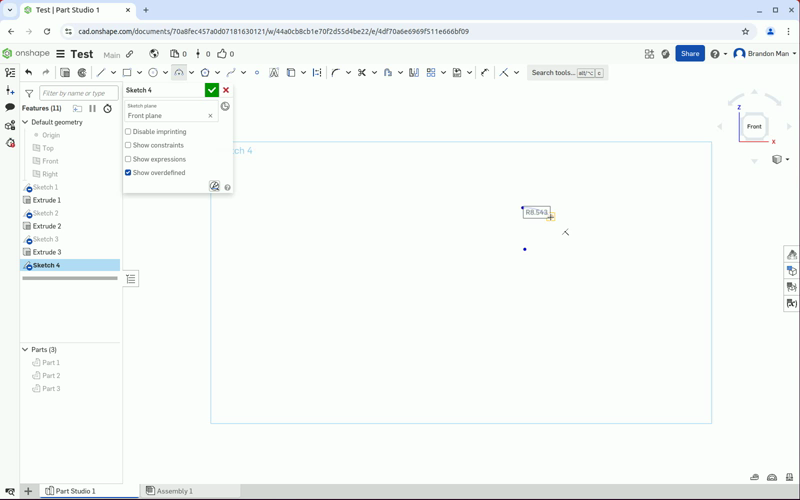
click(550, 216)
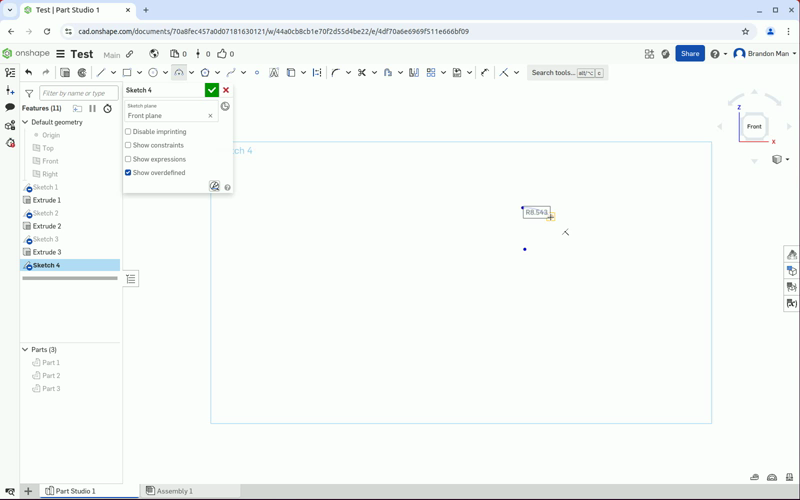
key_down(shift)
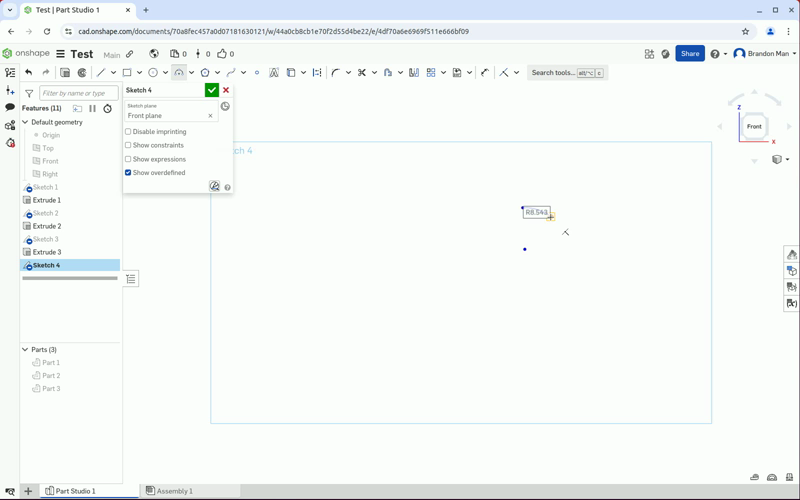
mouse_move(560, 221)
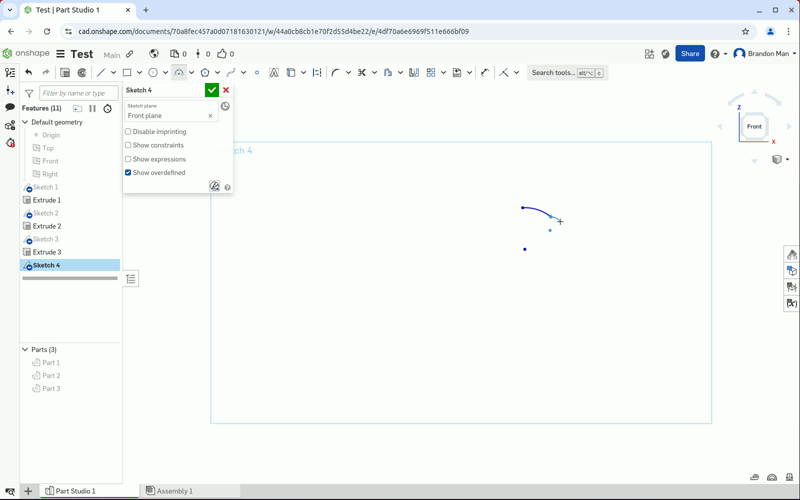
click(560, 221)
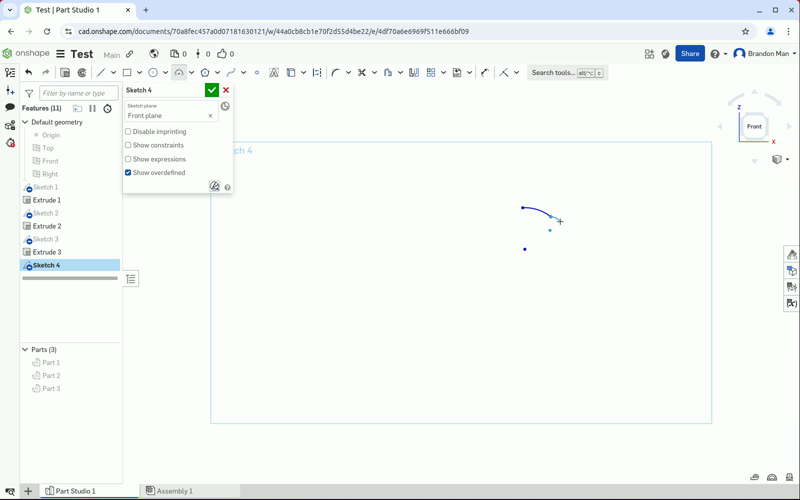
mouse_move(556, 218)
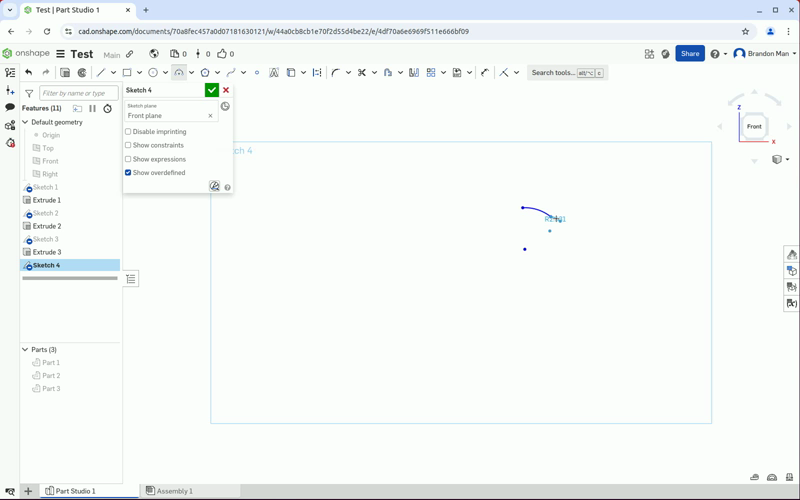
click(556, 218)
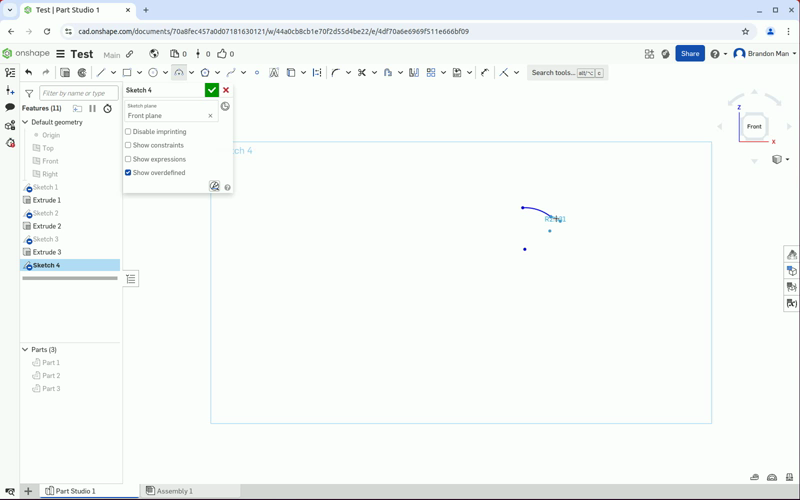
key_up(shift)
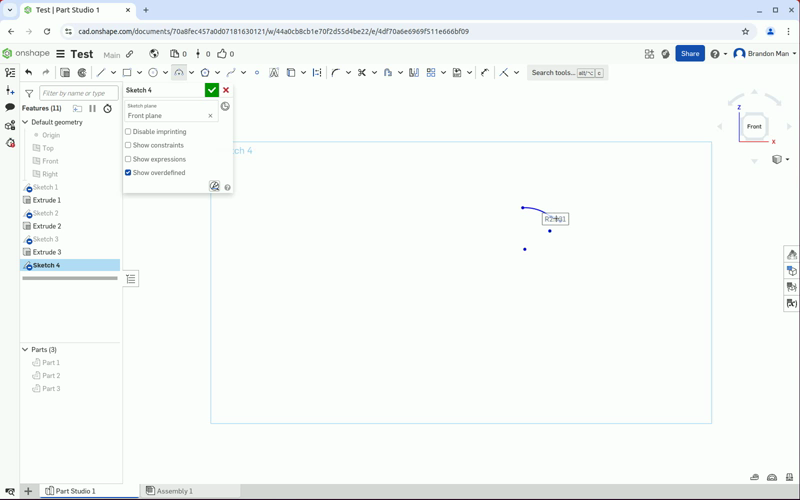
key(esc)
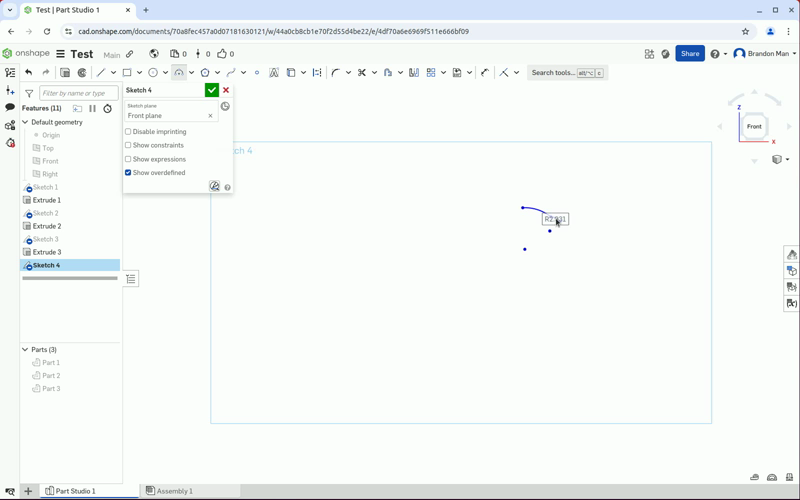
key(l)
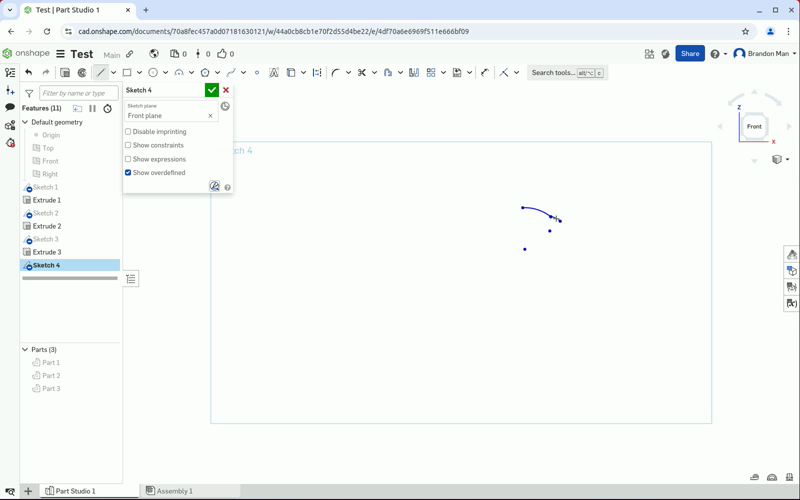
mouse_move(560, 221)
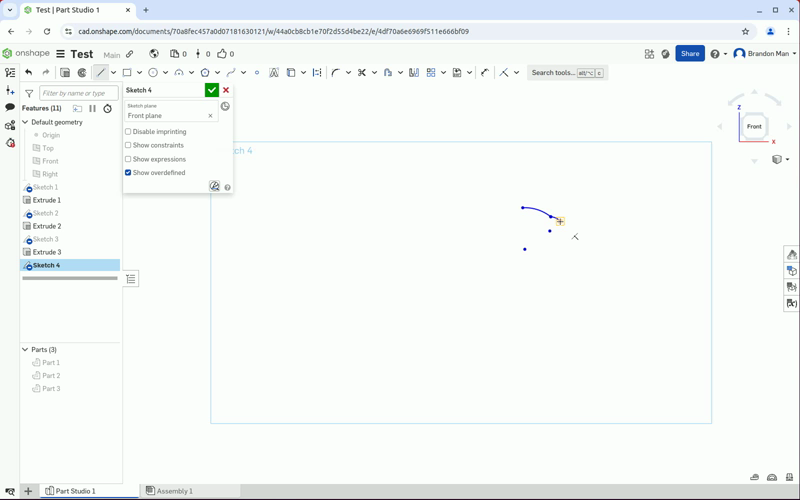
click(560, 221)
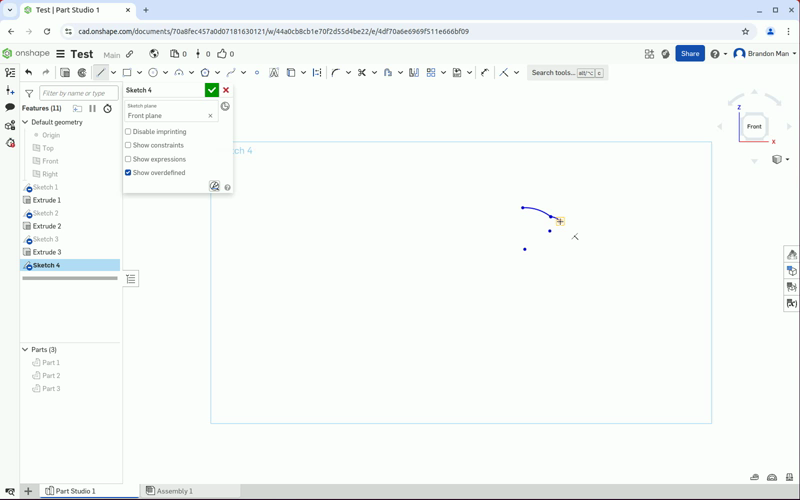
key_down(shift)
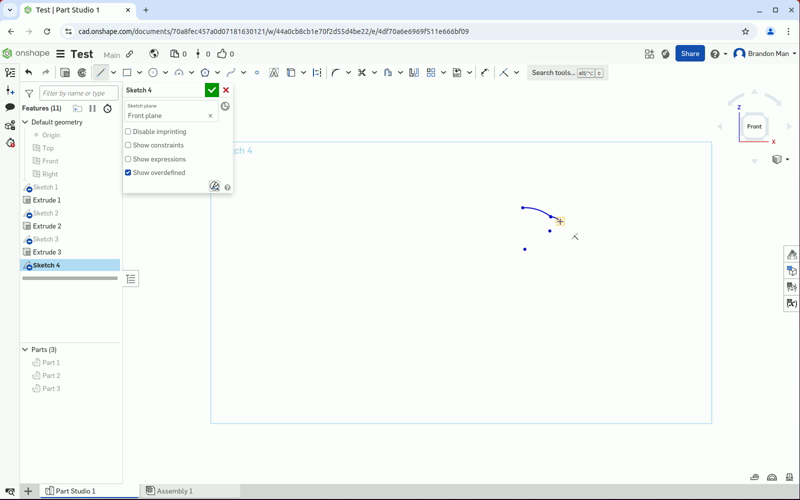
mouse_move(589, 221)
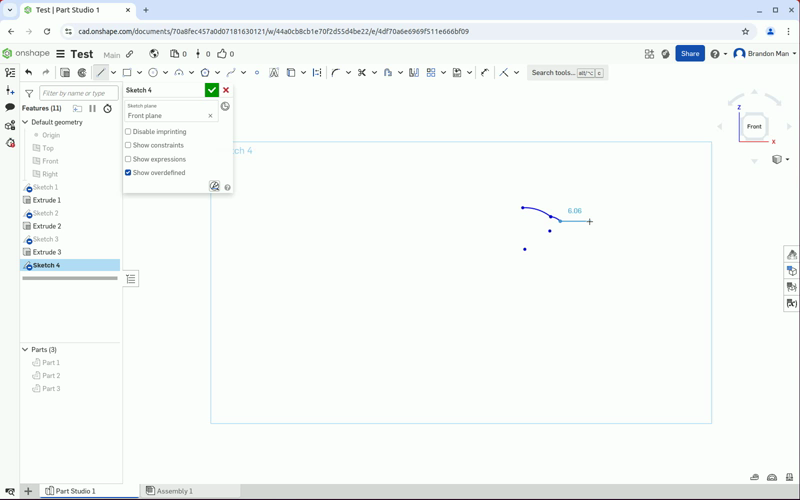
mouse_move(573, 207)
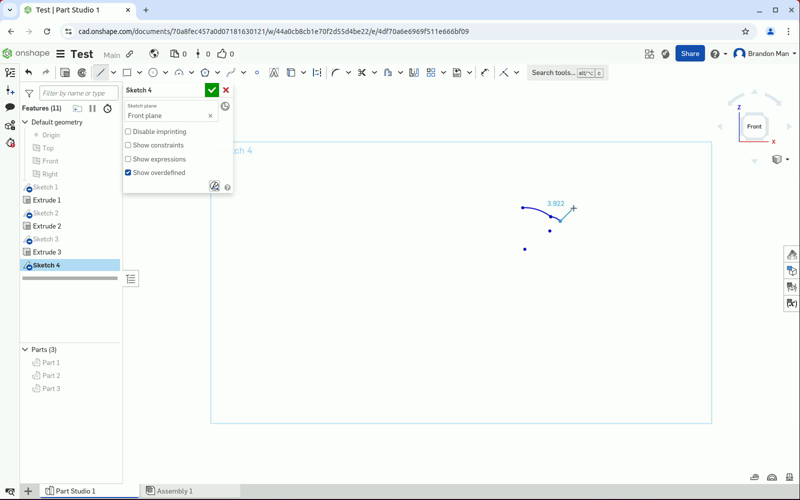
click(573, 207)
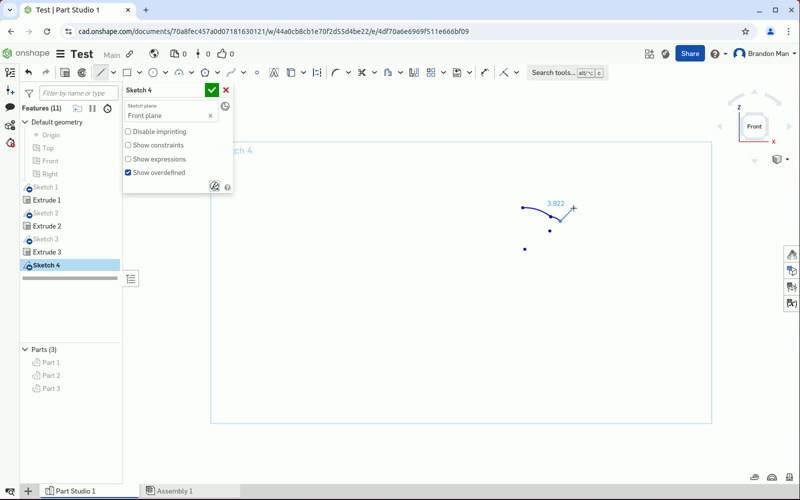
key_up(shift)
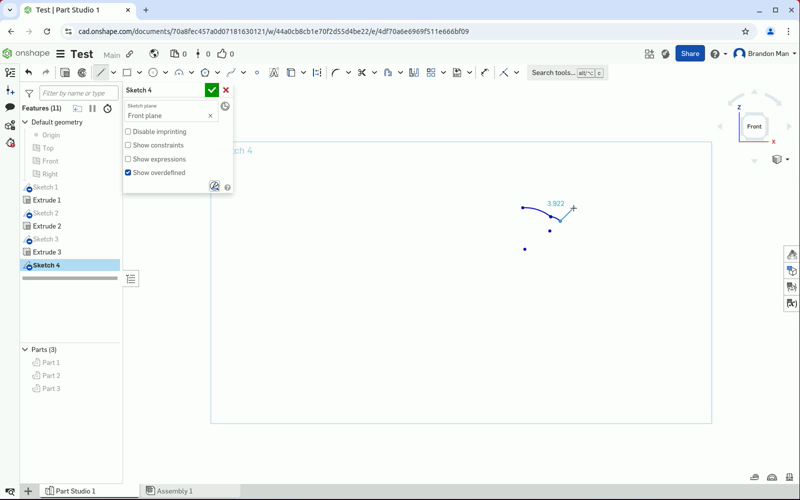
mouse_move(589, 207)
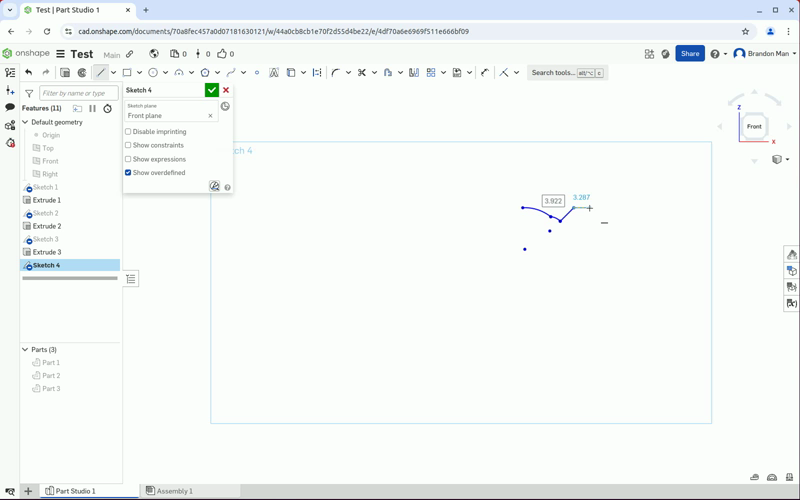
key_down(shift)
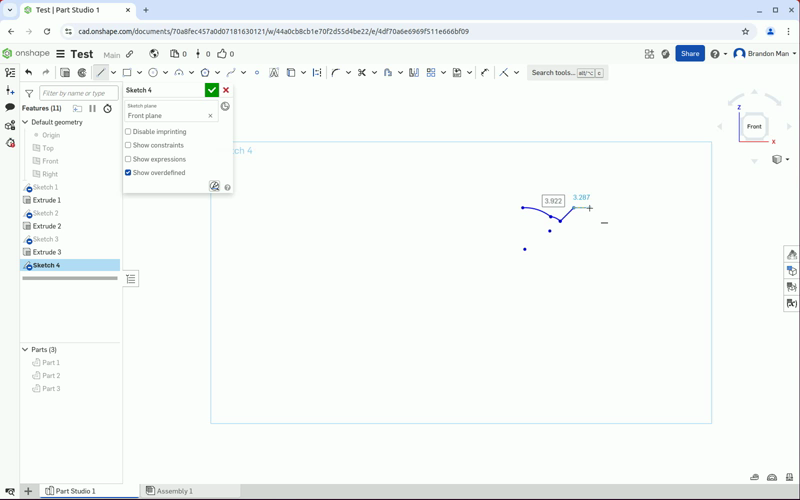
mouse_move(522, 207)
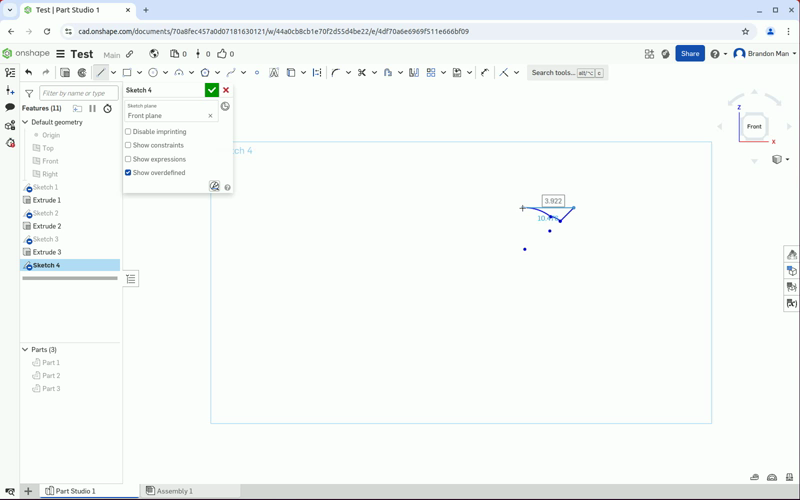
key_up(shift)
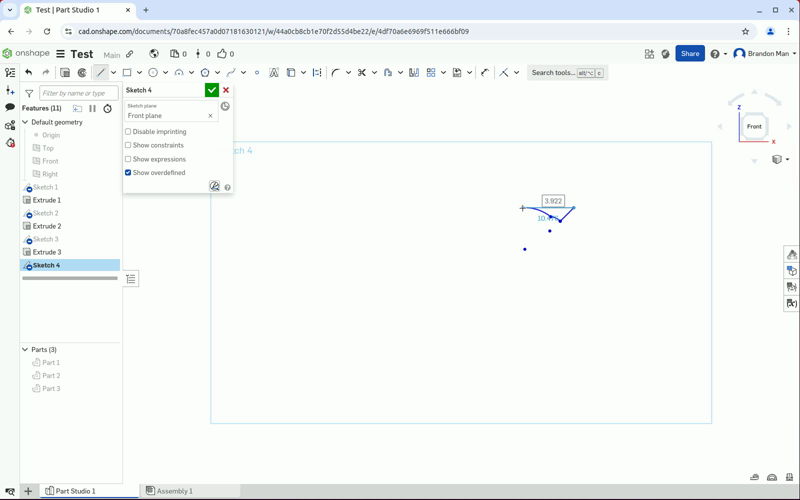
click(522, 207)
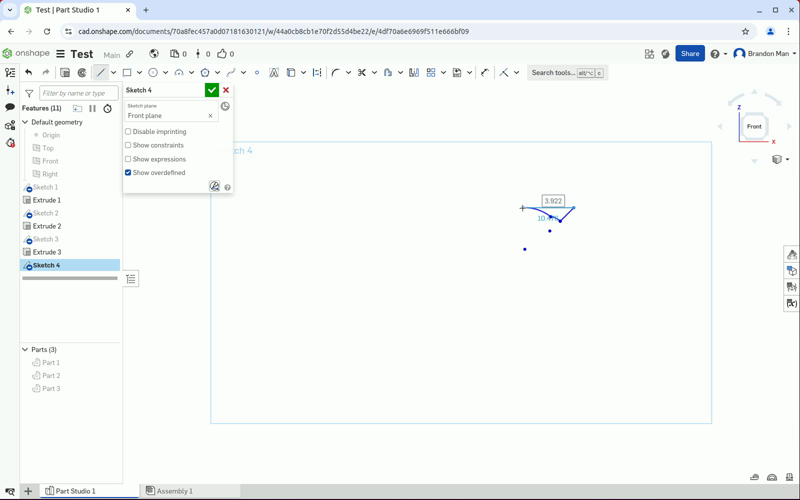
key(esc)
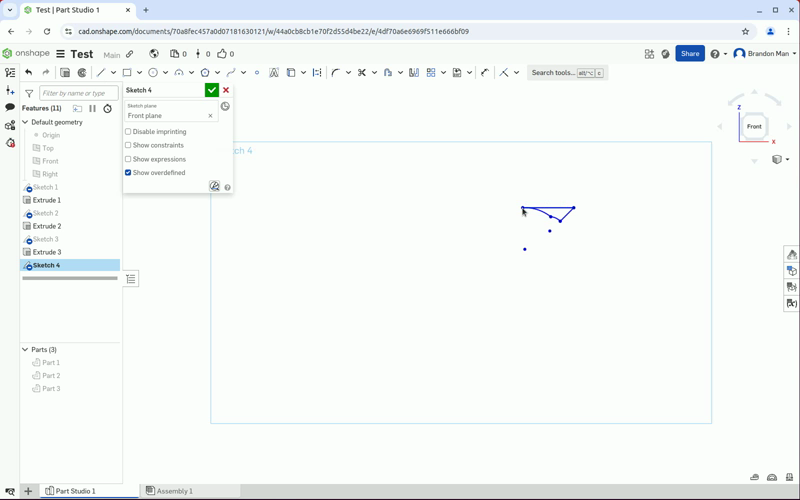
mouse_move(558, 214)
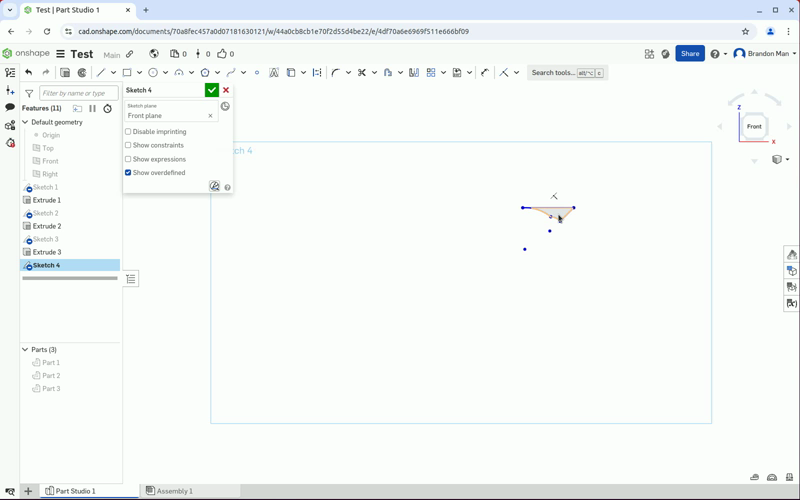
scroll(6)
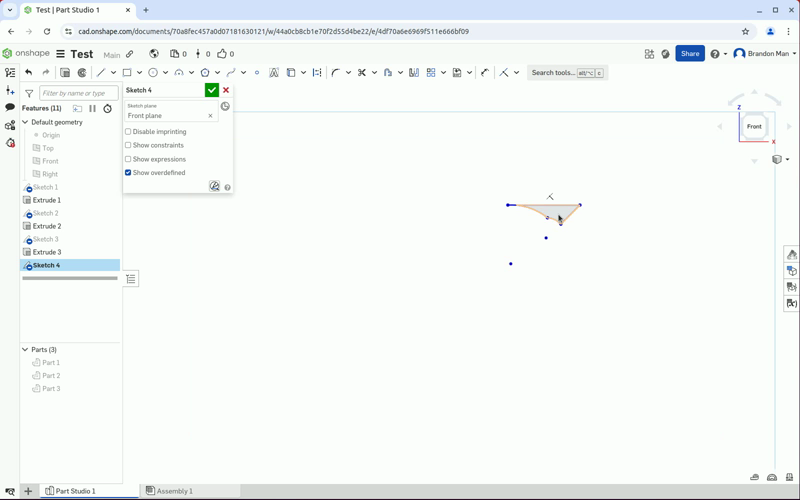
scroll(6)
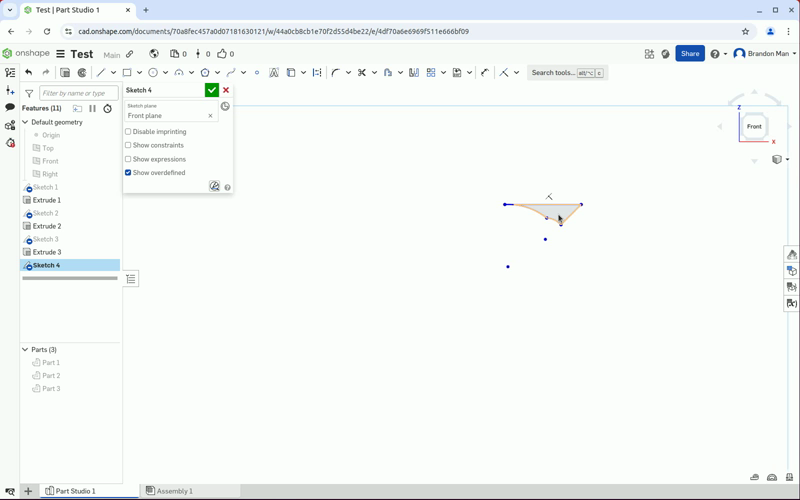
scroll(6)
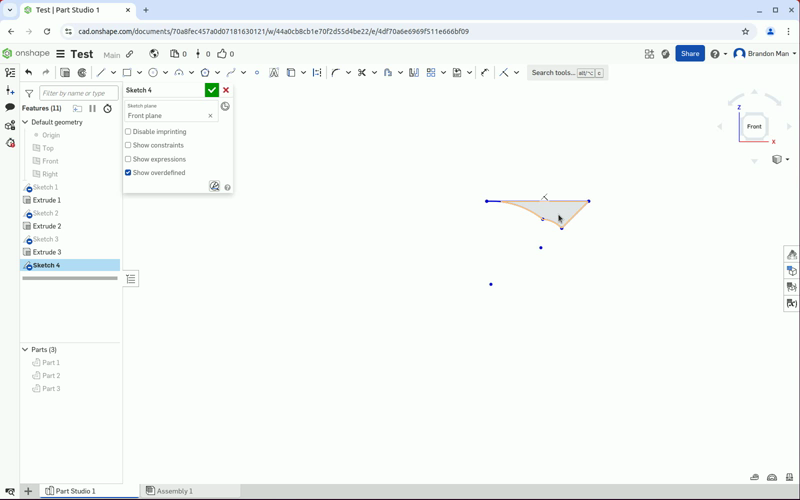
scroll(6)
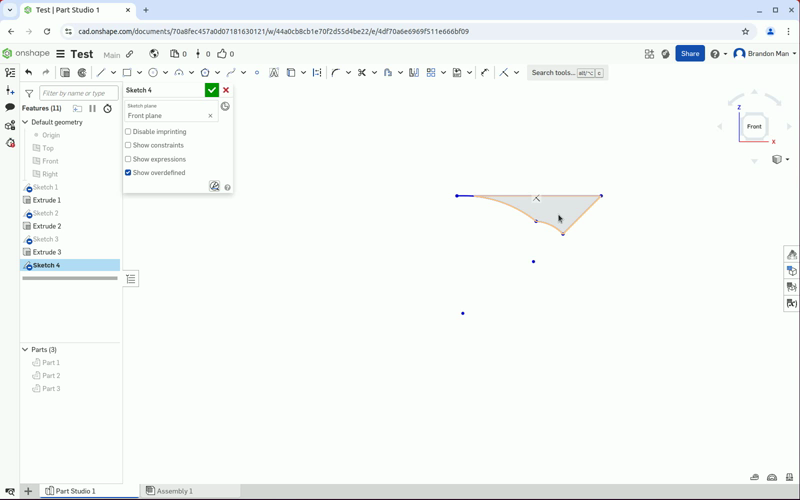
scroll(6)
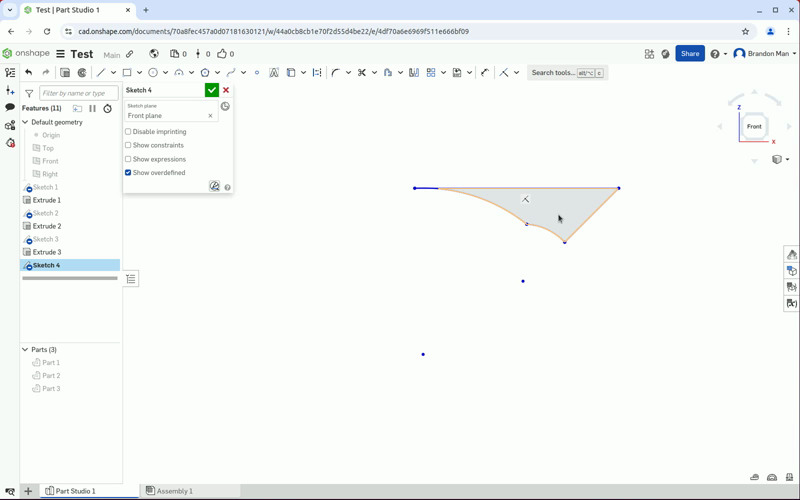
scroll(6)
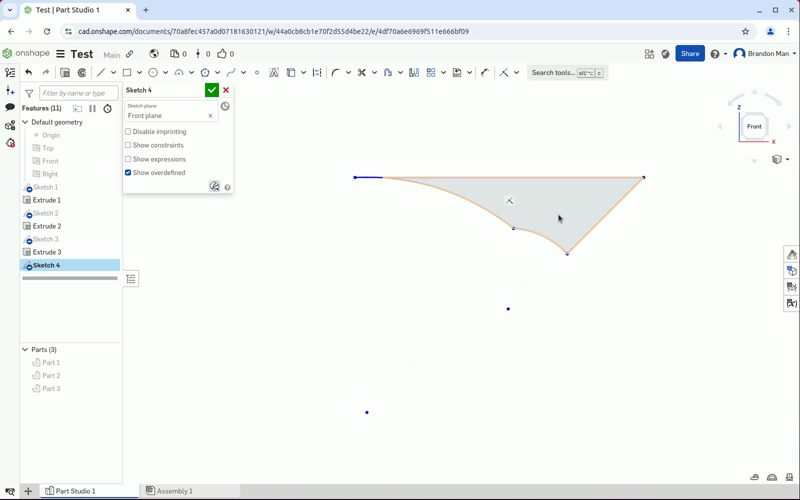
scroll(6)
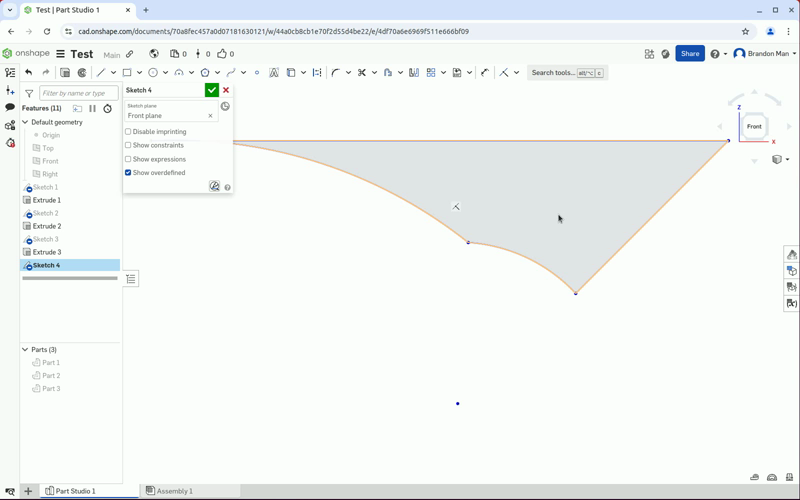
click(558, 214)
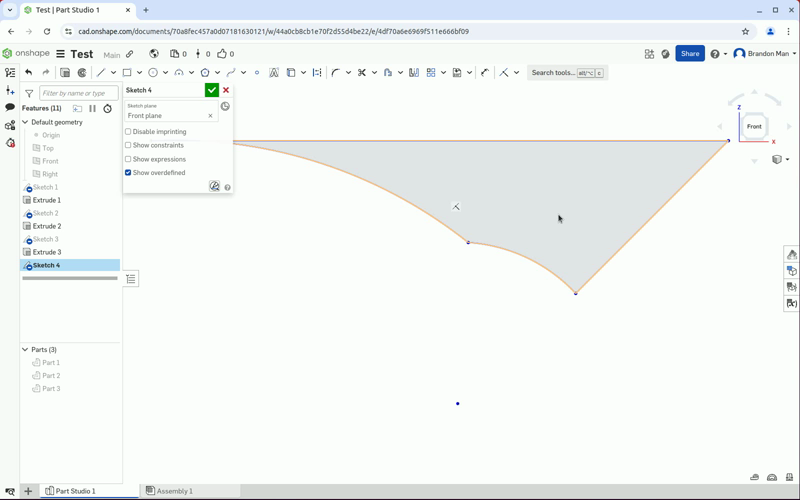
scroll(-6)
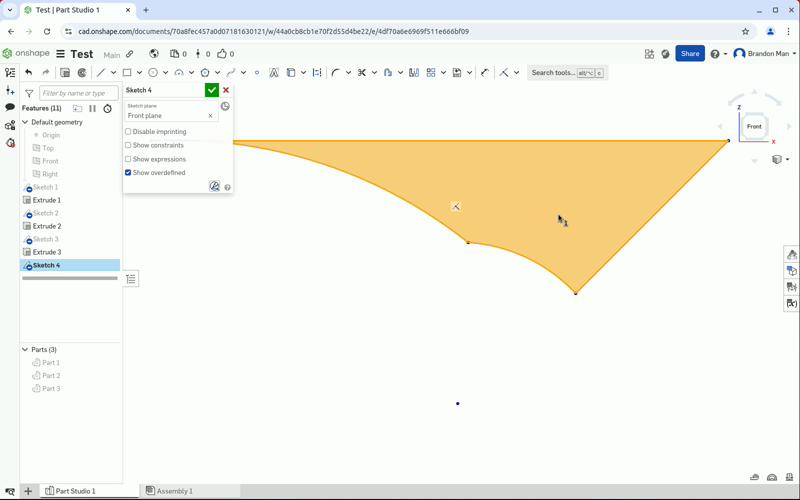
scroll(-6)
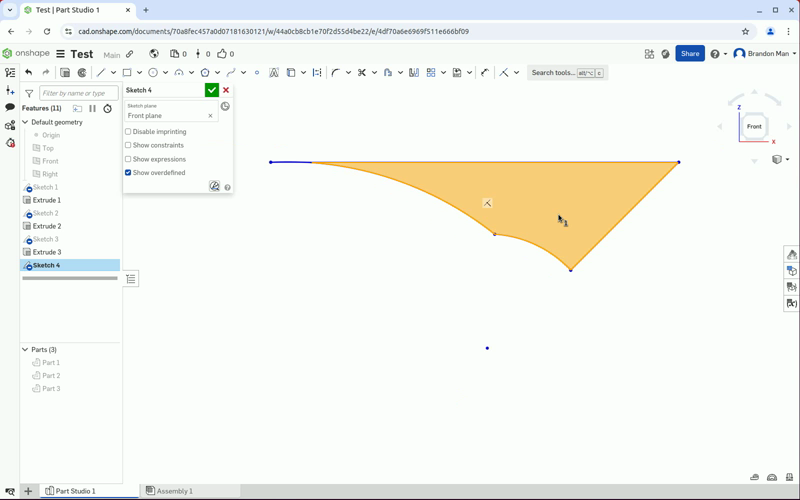
scroll(-6)
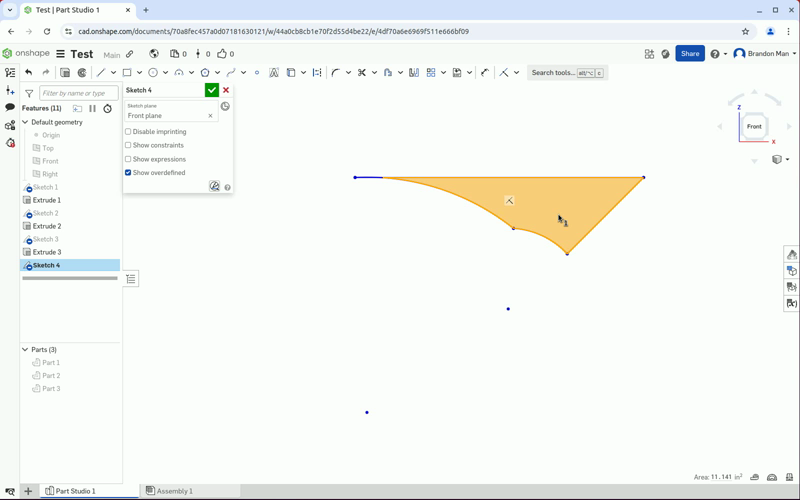
scroll(-6)
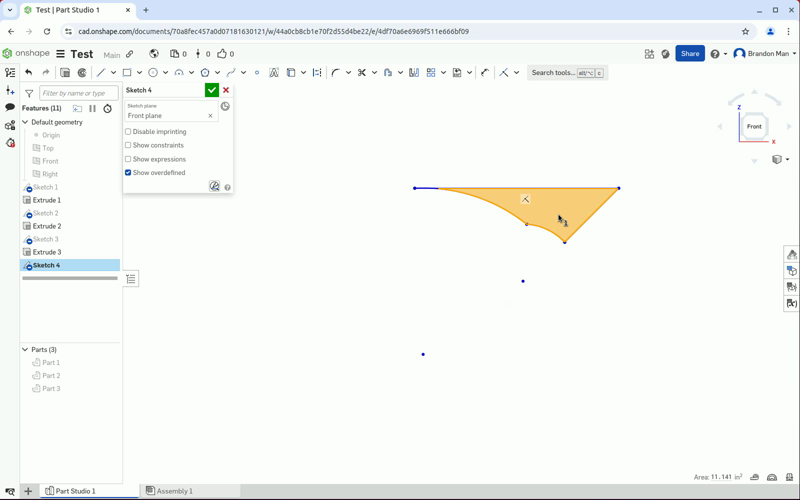
scroll(-6)
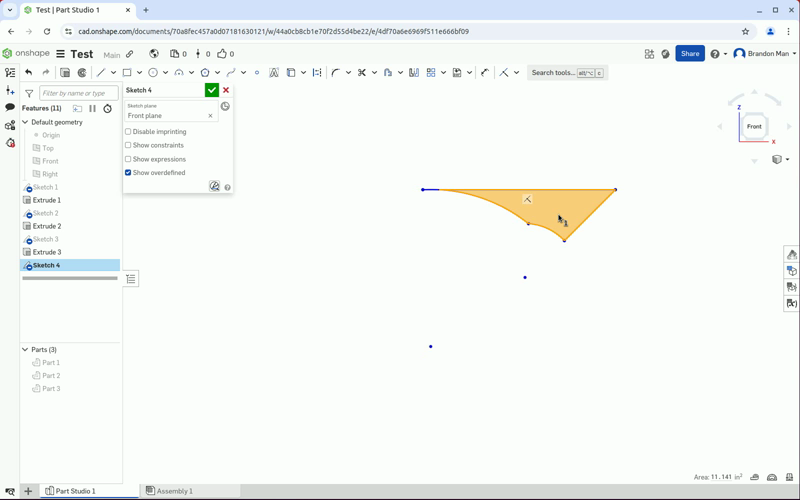
scroll(-6)
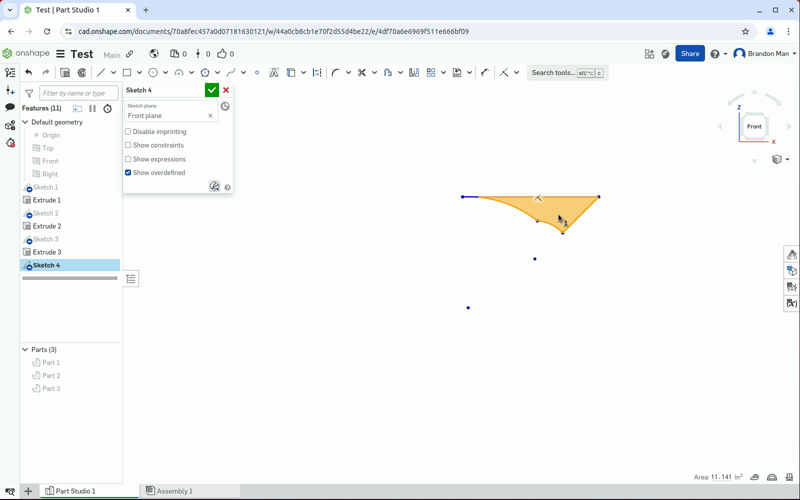
scroll(-6)
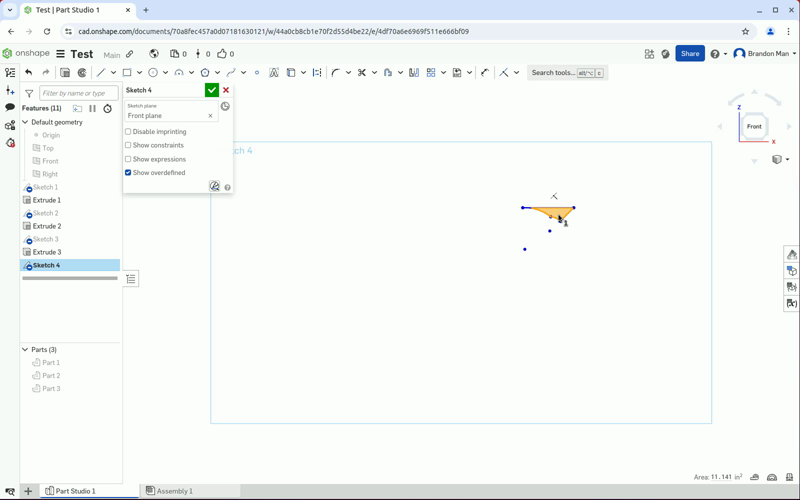
mouse_move(73, 352)
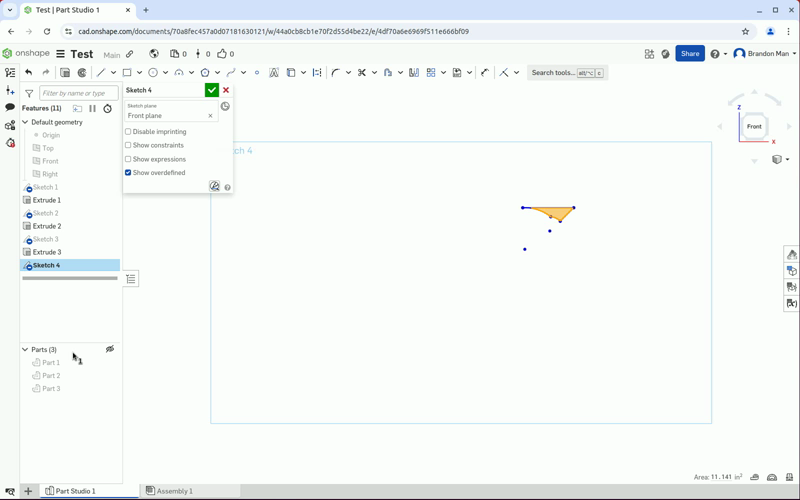
key(shift+y)
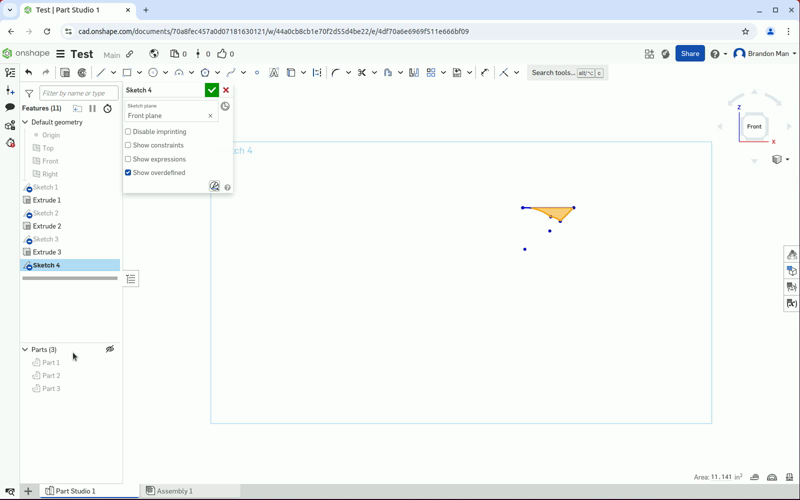
key(shift+e)
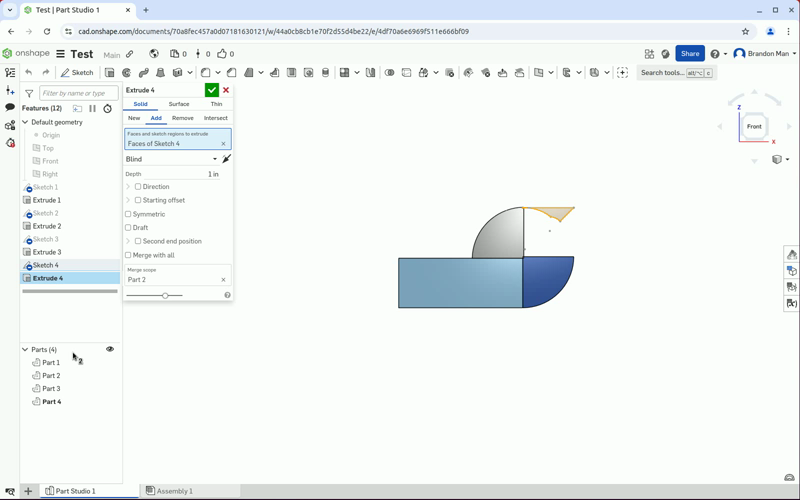
mouse_move(143, 106)
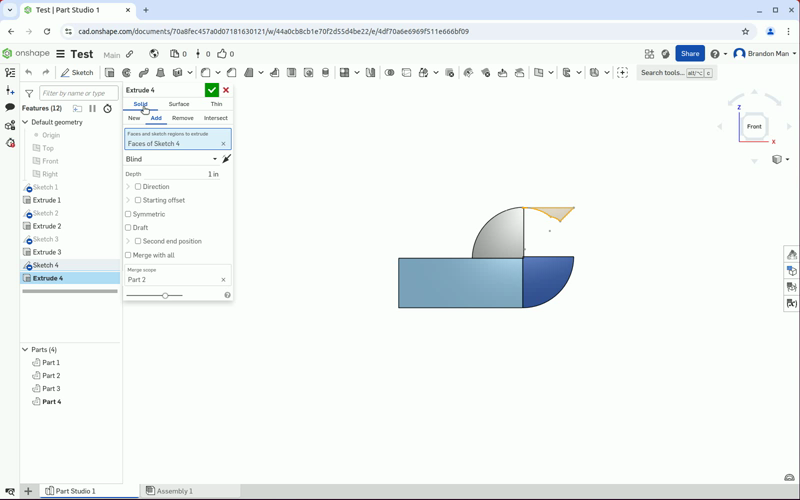
click(143, 106)
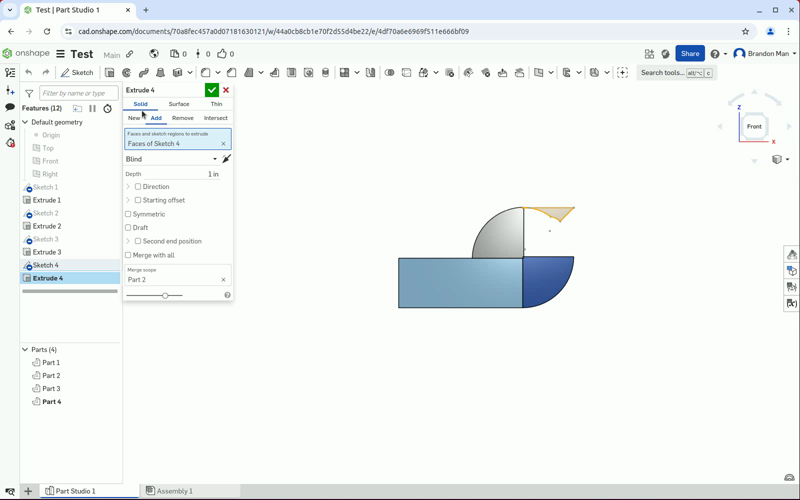
mouse_move(137, 120)
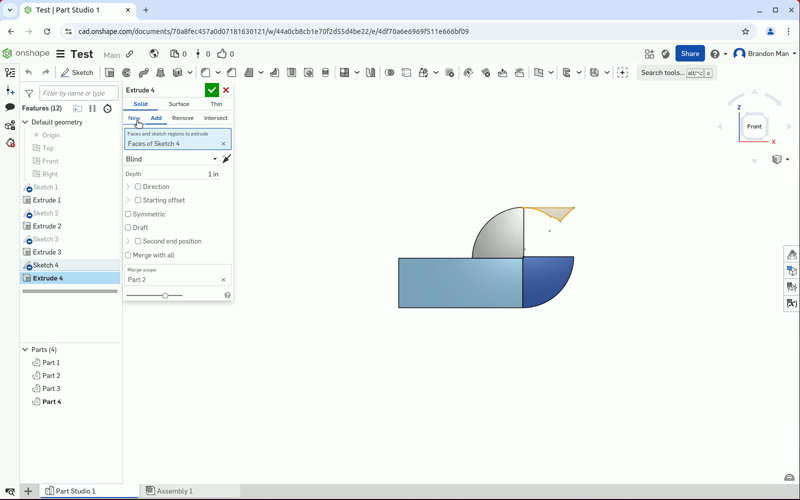
click(137, 120)
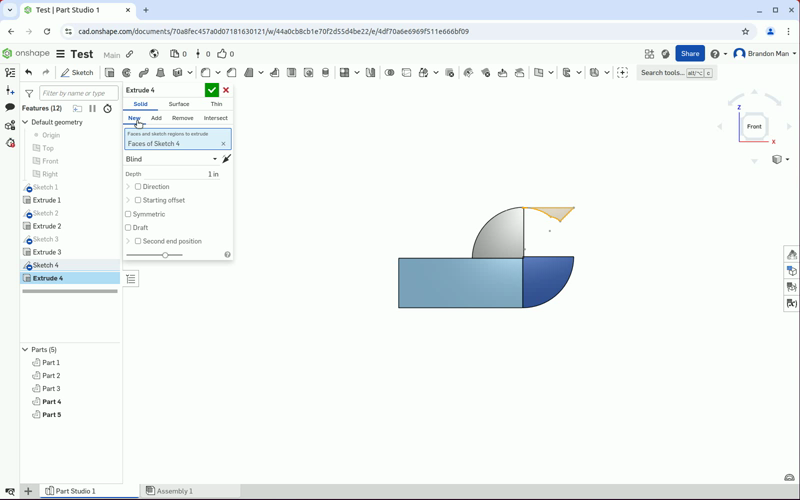
key(tab, 4)
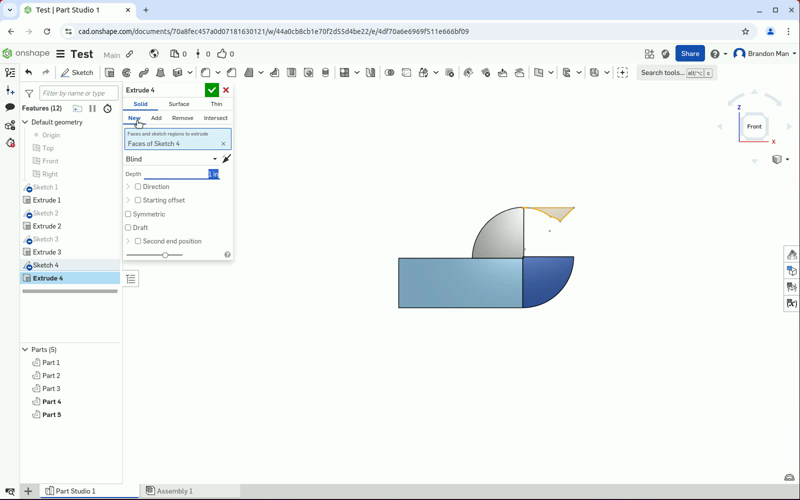
text(3.37)
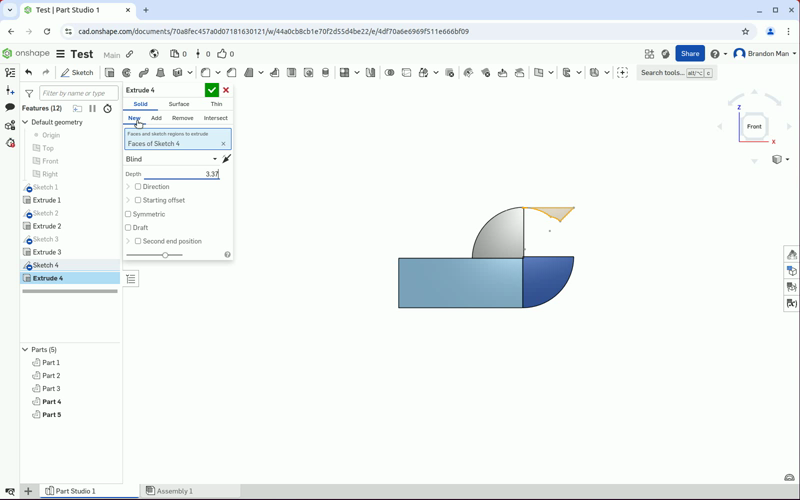
key(enter)
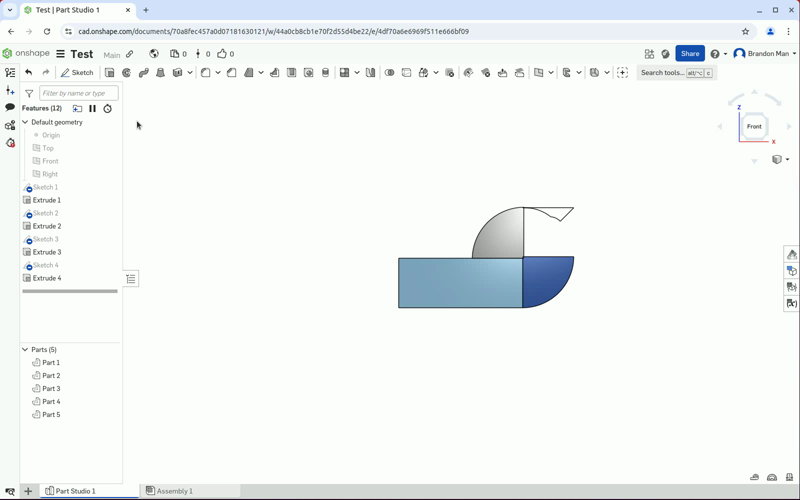
key(shift+h)
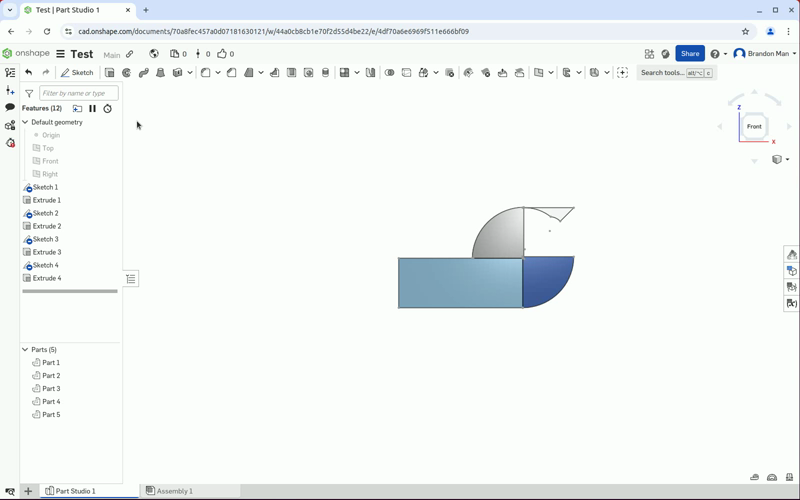
key(shift+h)
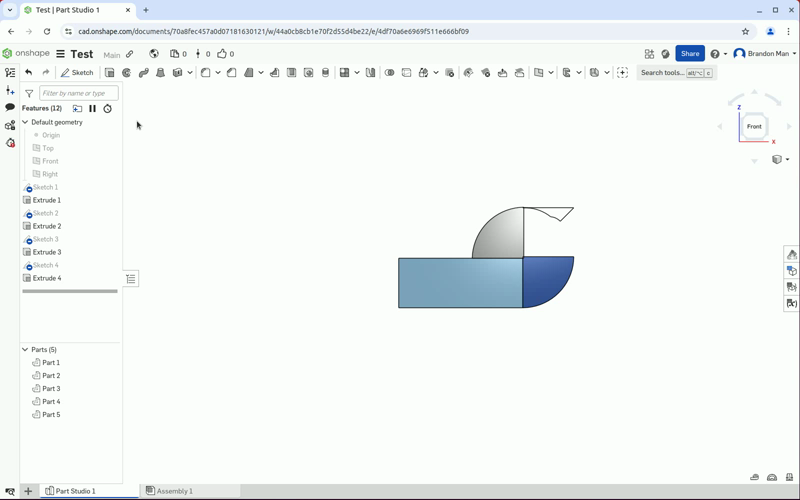
mouse_move(73, 189)
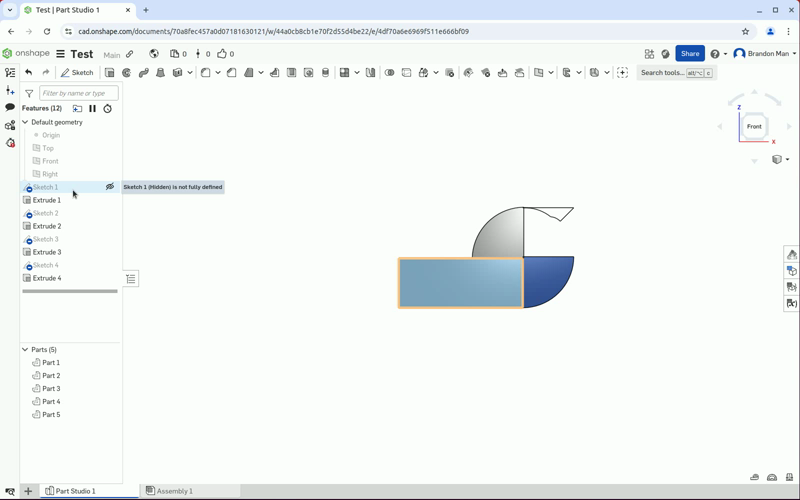
click(73, 189)
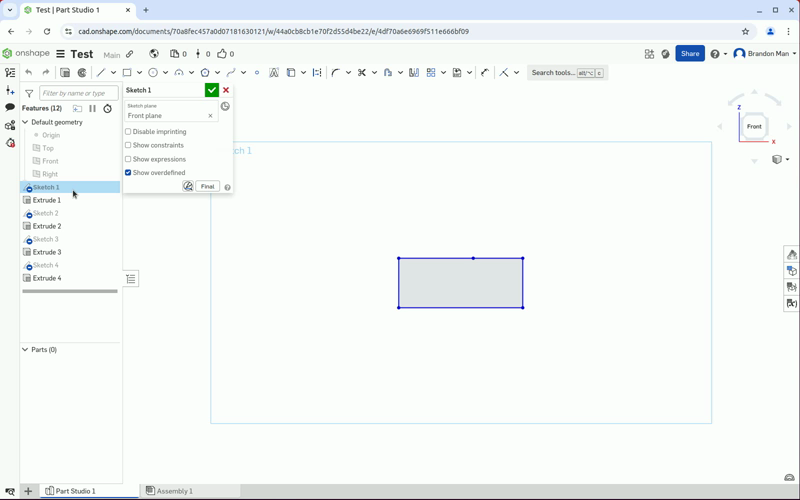
mouse_move(229, 92)
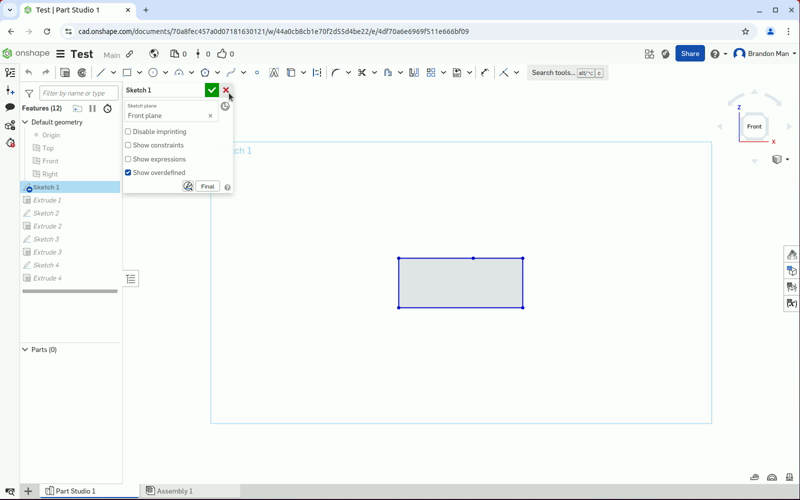
click(229, 92)
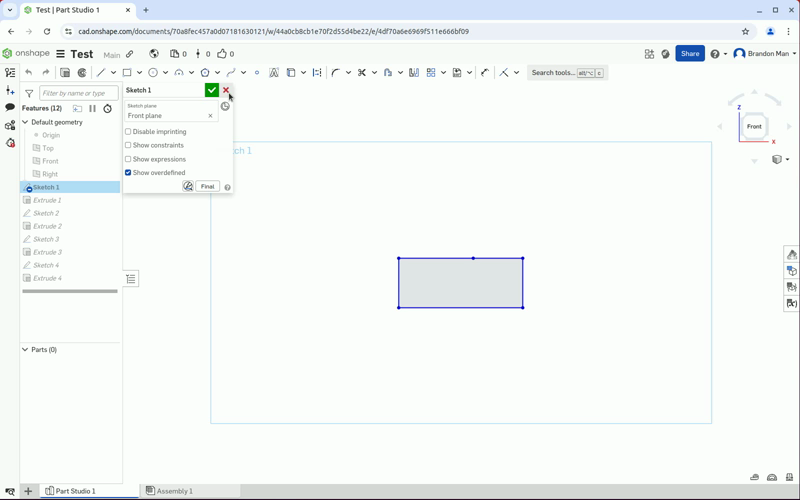
key(shift+s)
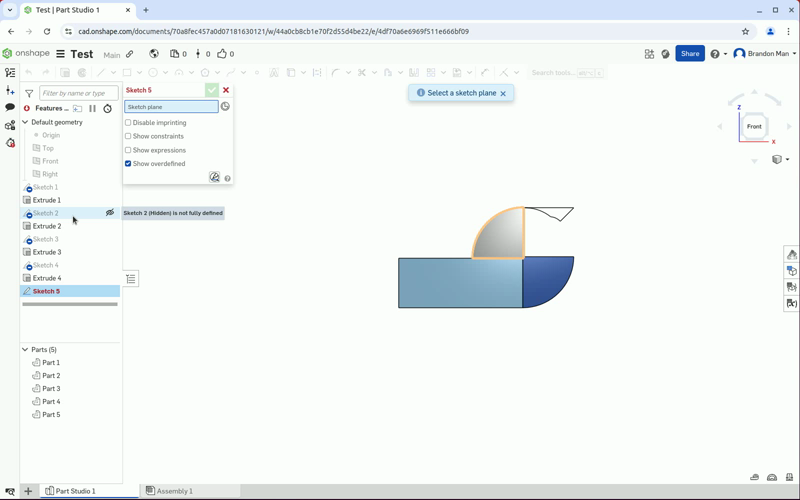
scroll(3)
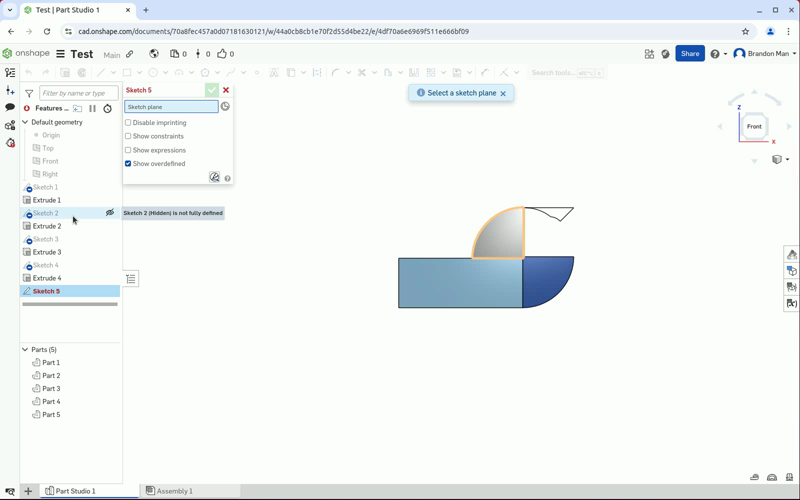
mouse_move(73, 163)
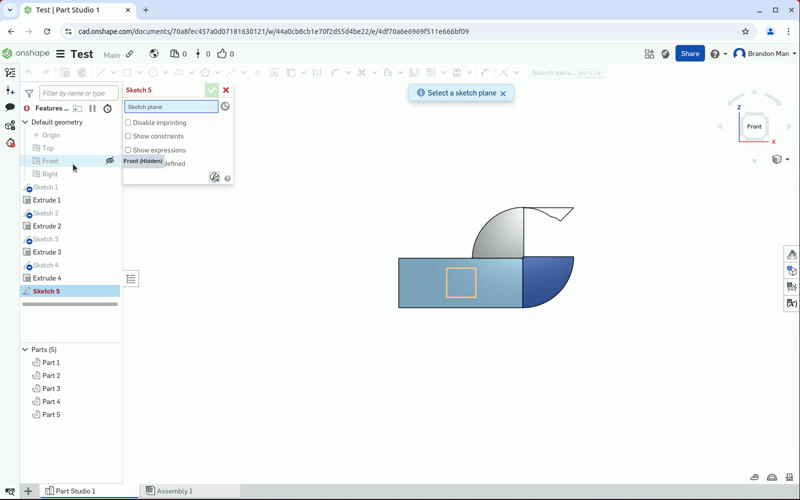
click(73, 163)
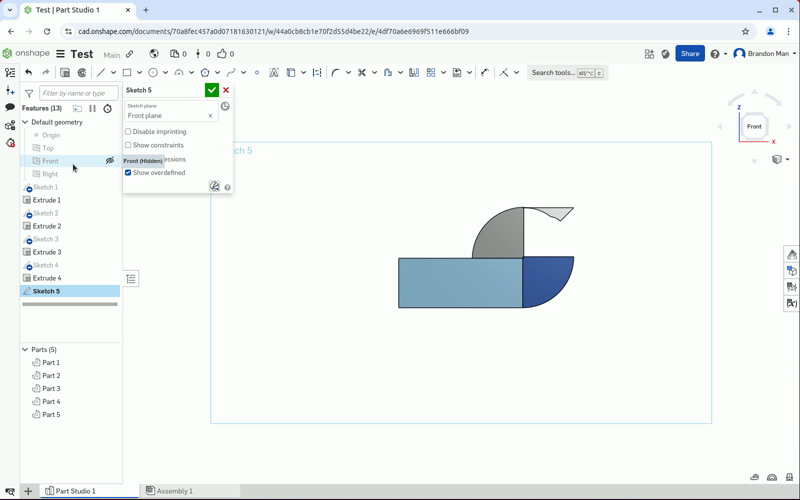
mouse_move(73, 352)
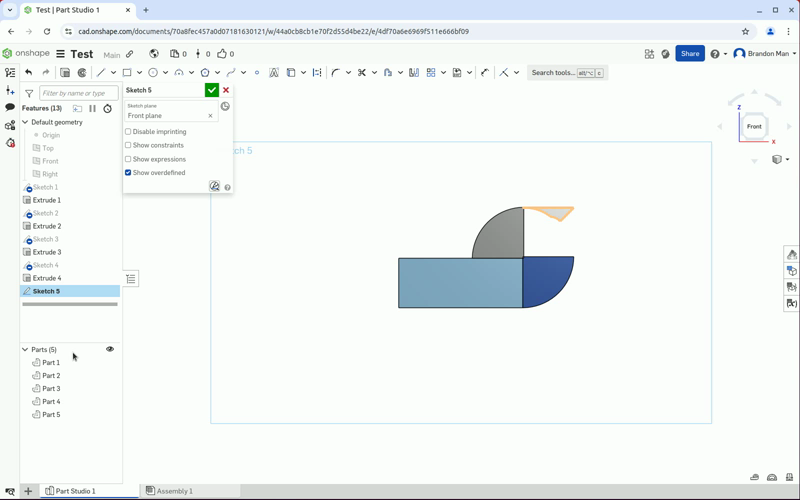
key(y)
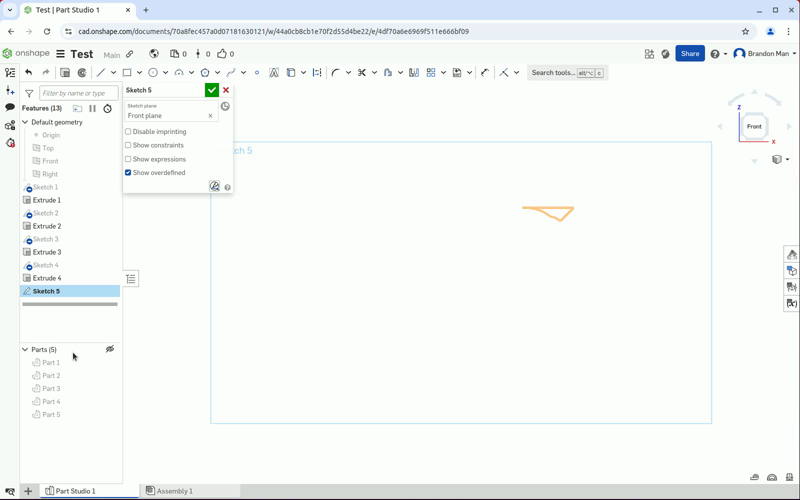
key(a)
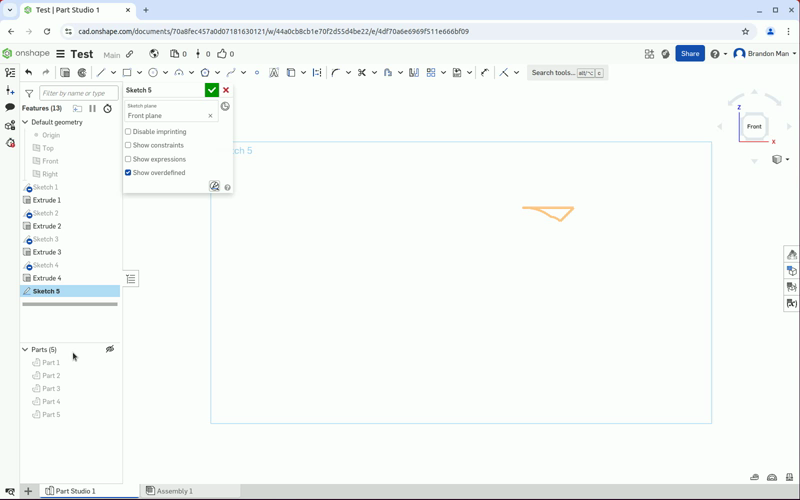
key_down(shift)
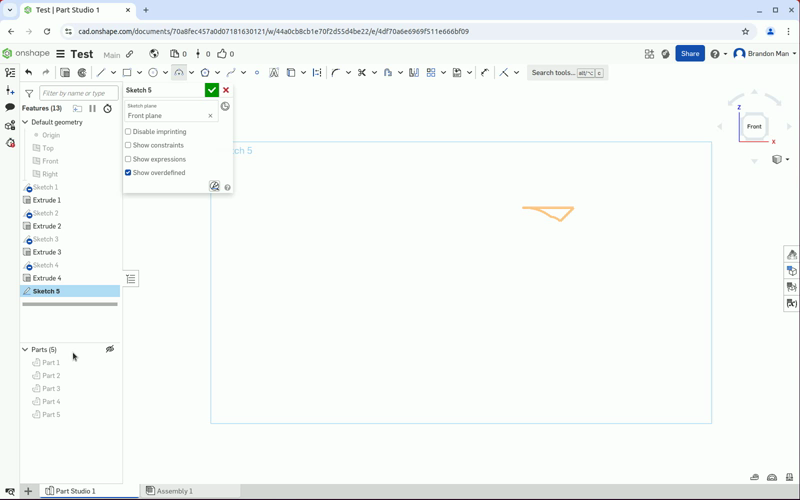
mouse_move(560, 220)
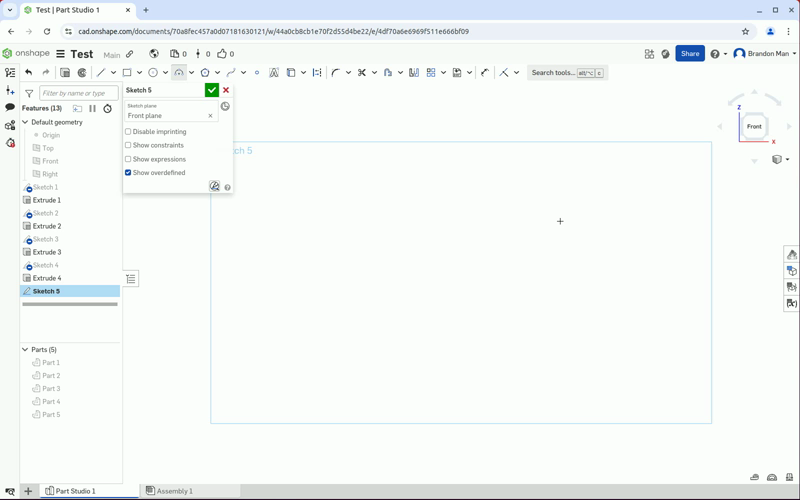
click(560, 220)
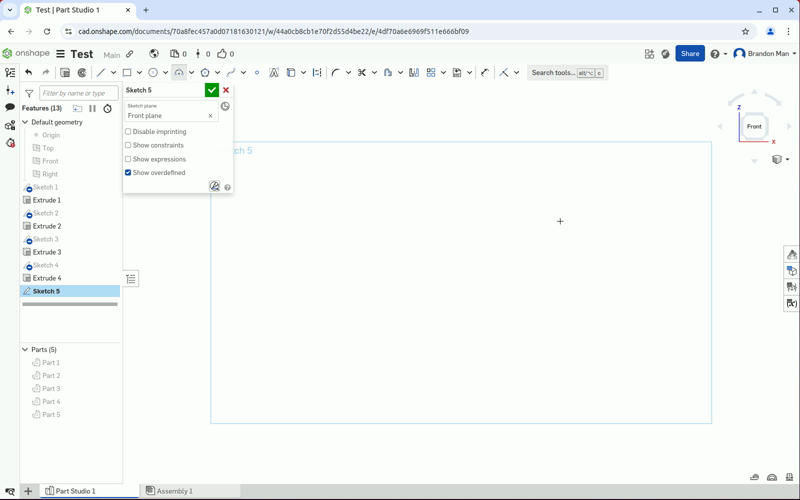
key_up(shift)
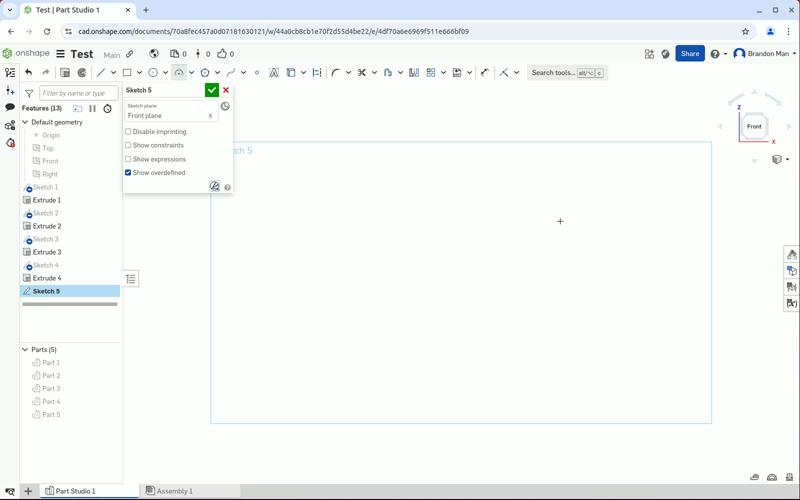
key_down(shift)
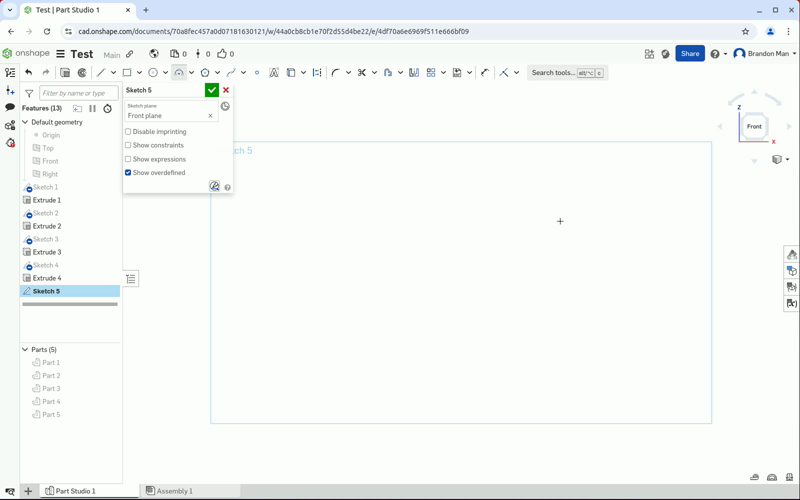
mouse_move(565, 230)
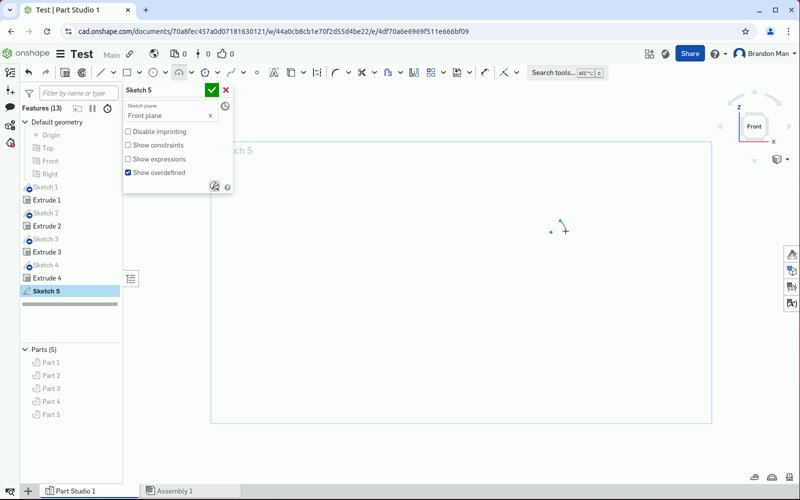
click(565, 230)
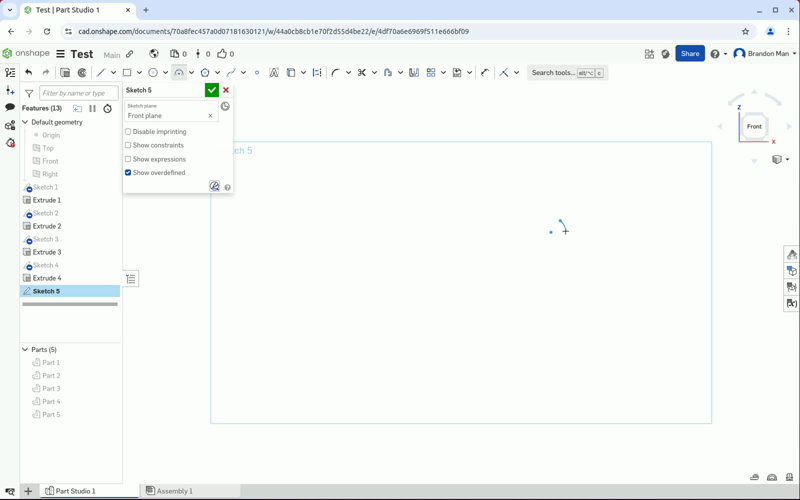
mouse_move(563, 225)
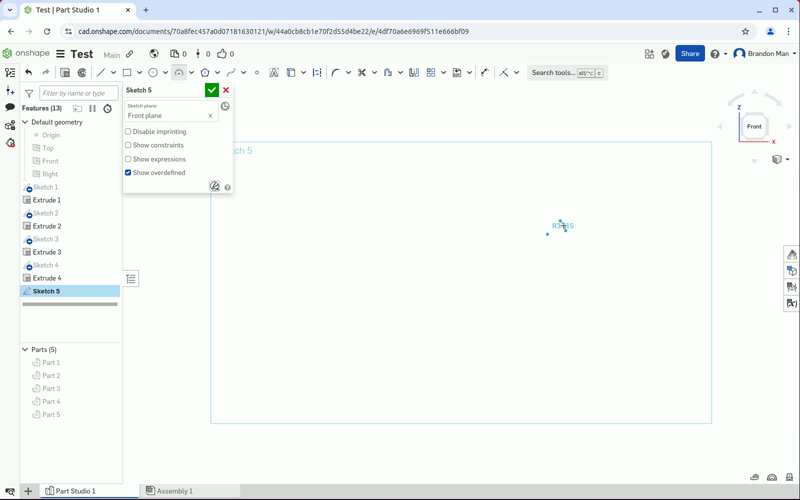
click(563, 225)
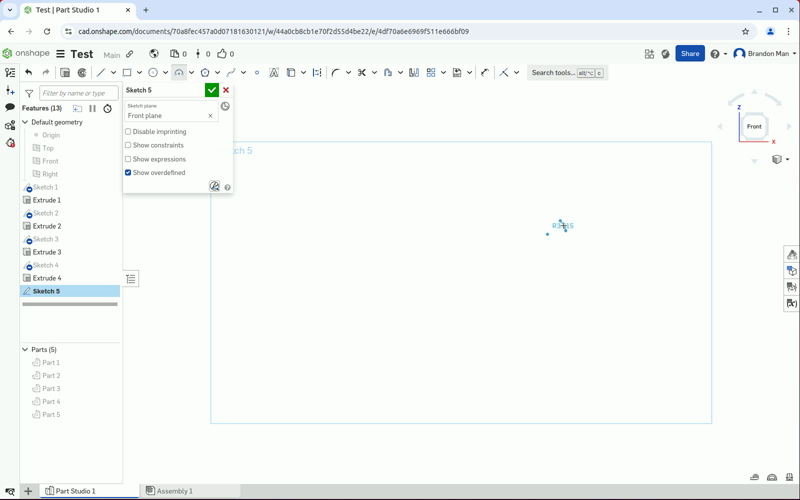
key_up(shift)
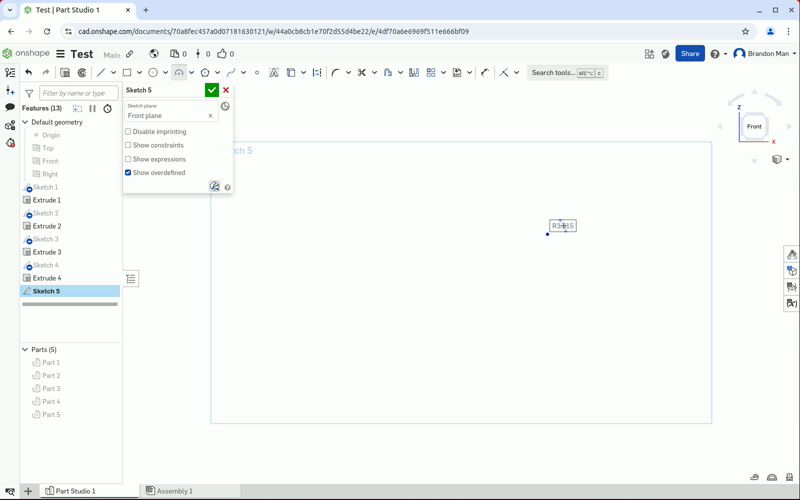
mouse_move(565, 230)
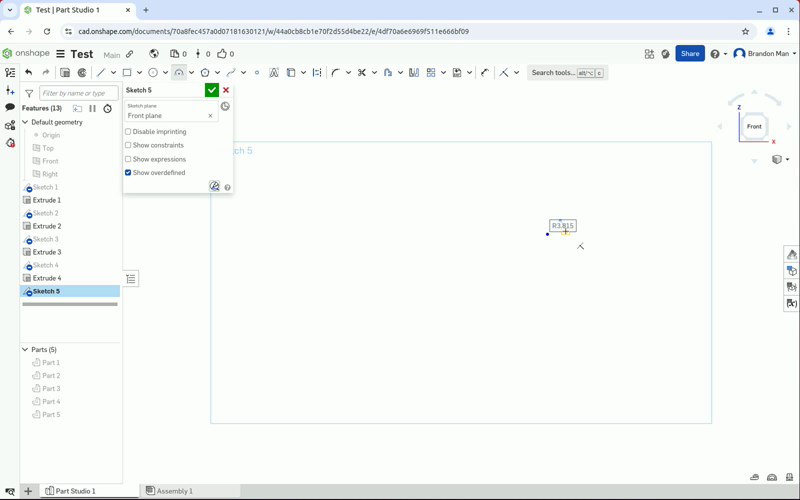
click(565, 230)
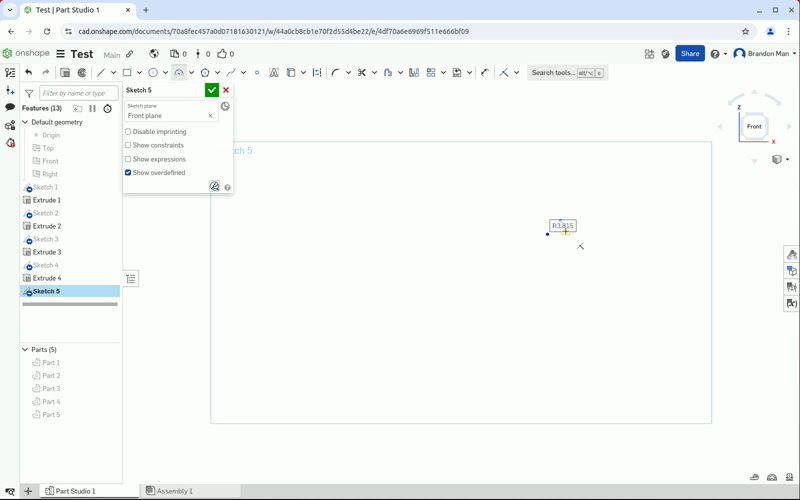
key_down(shift)
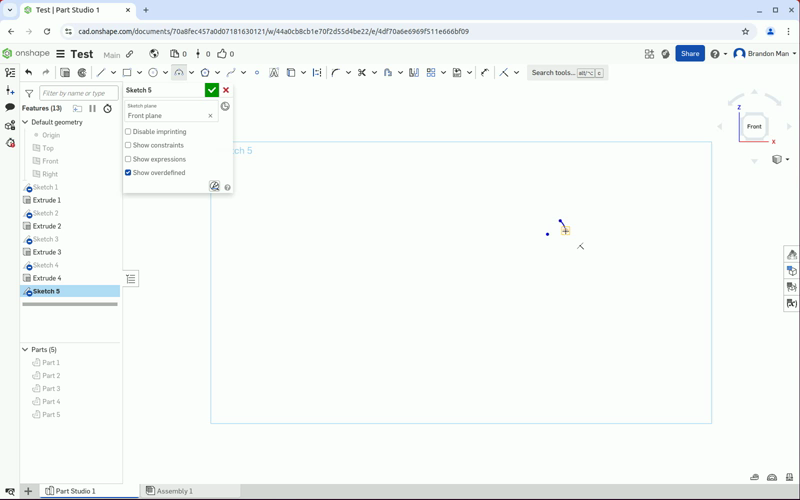
mouse_move(573, 258)
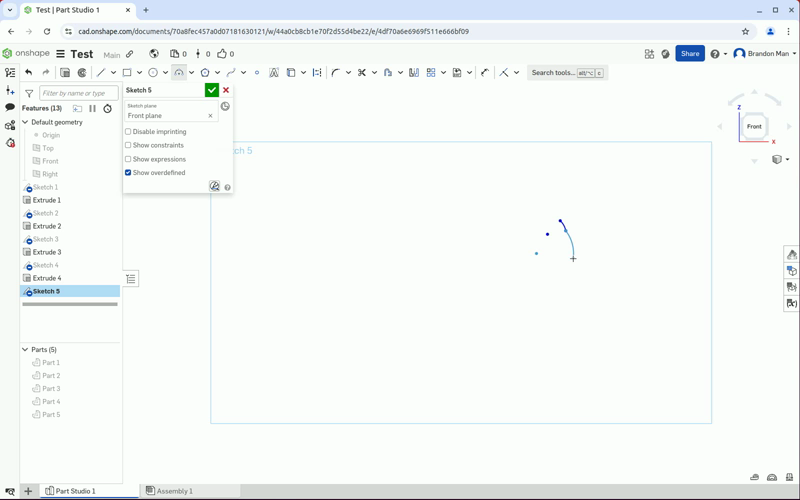
click(573, 258)
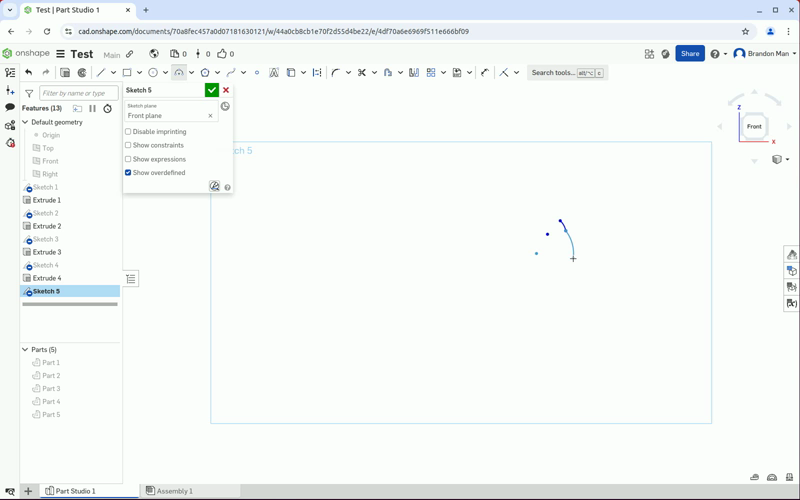
mouse_move(571, 243)
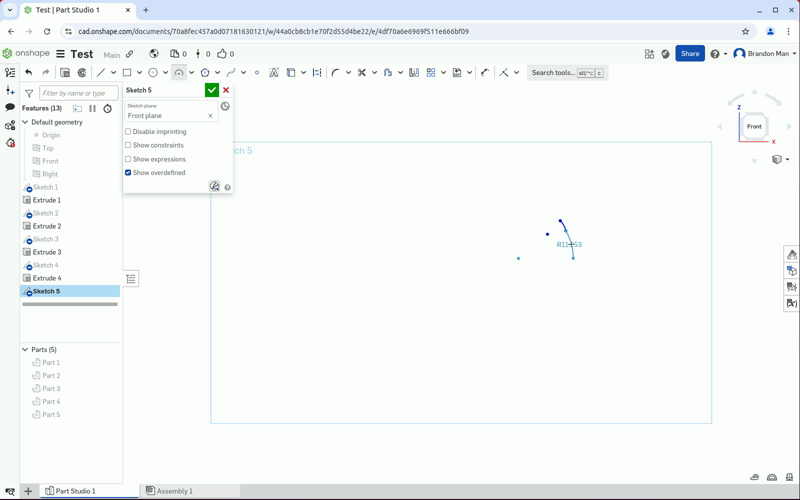
click(571, 243)
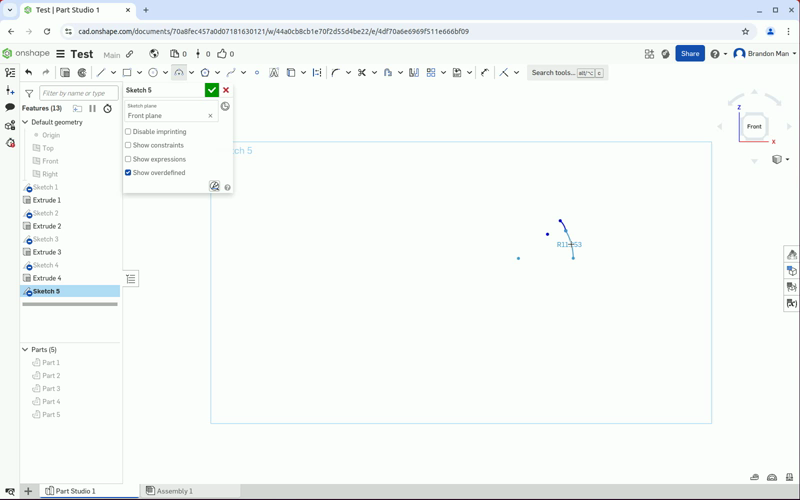
key_up(shift)
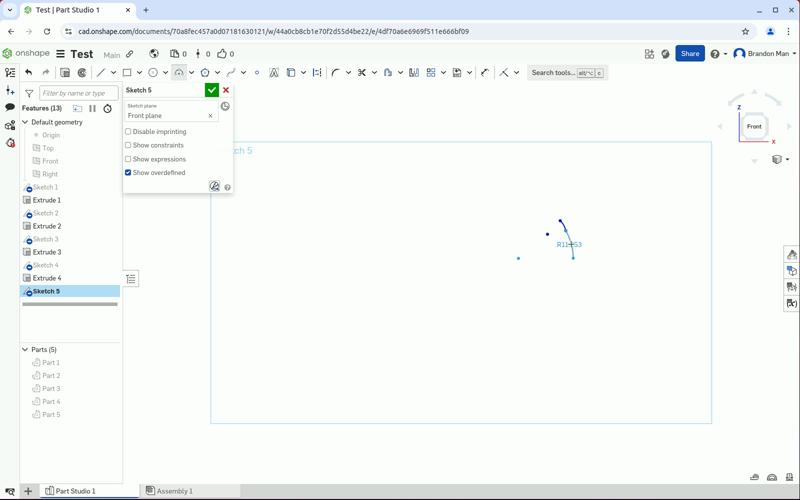
key(esc)
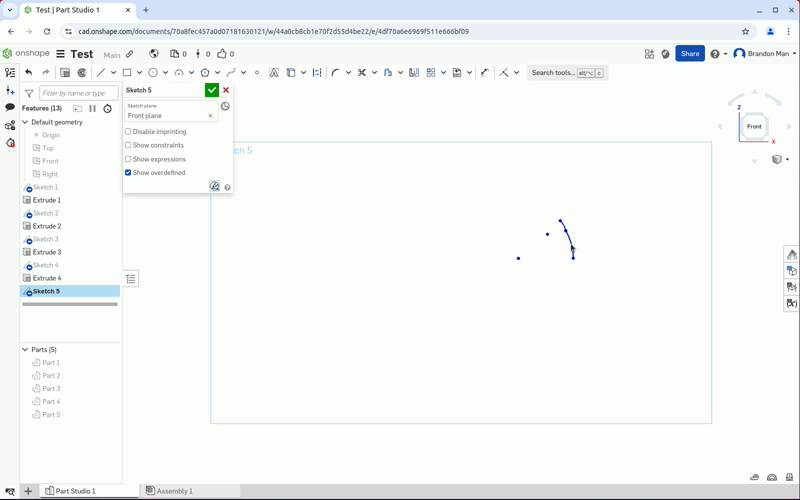
key(l)
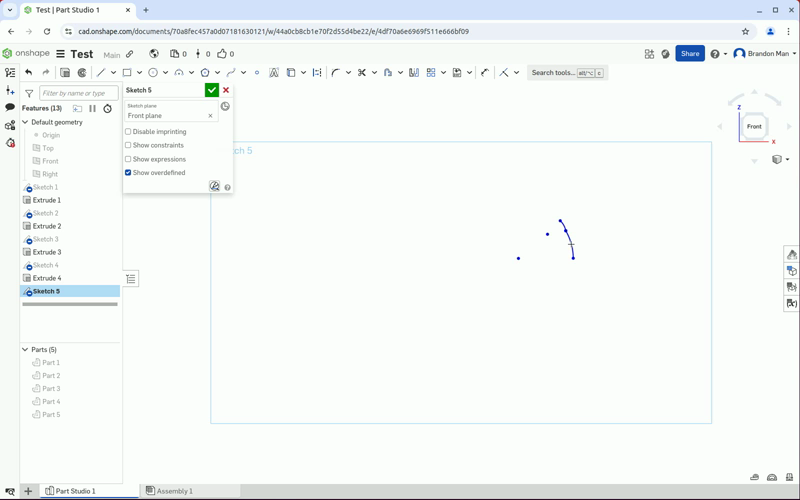
mouse_move(573, 258)
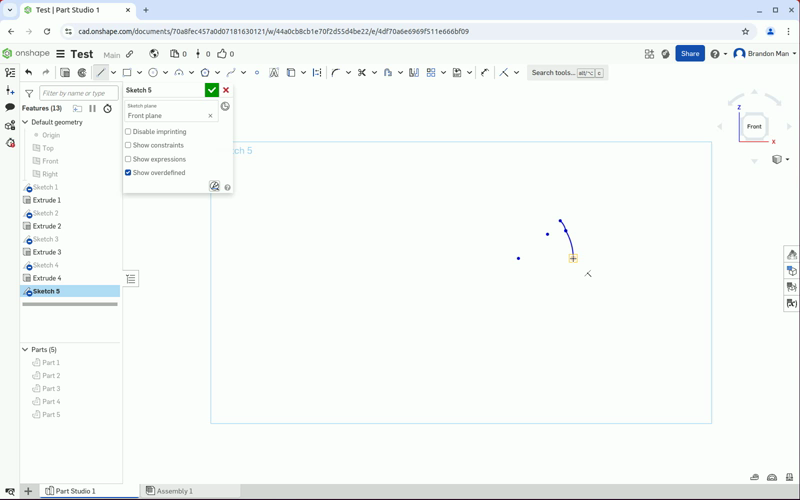
click(573, 258)
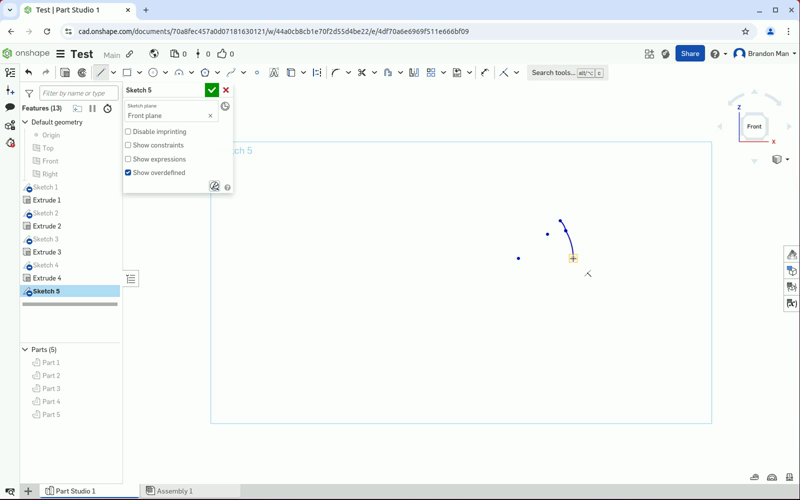
key_down(shift)
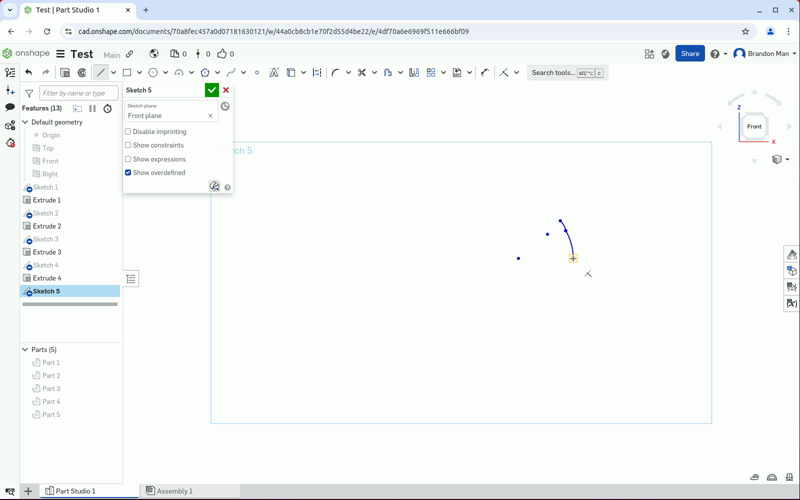
key_up(shift)
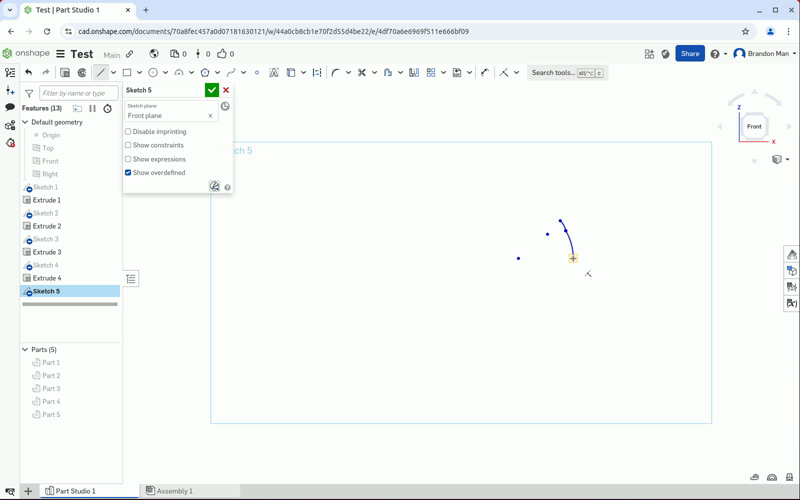
key_down(shift)
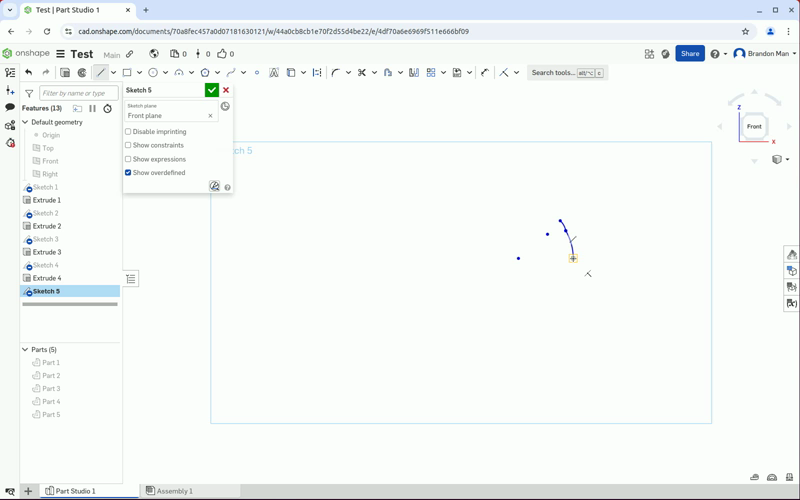
mouse_move(589, 258)
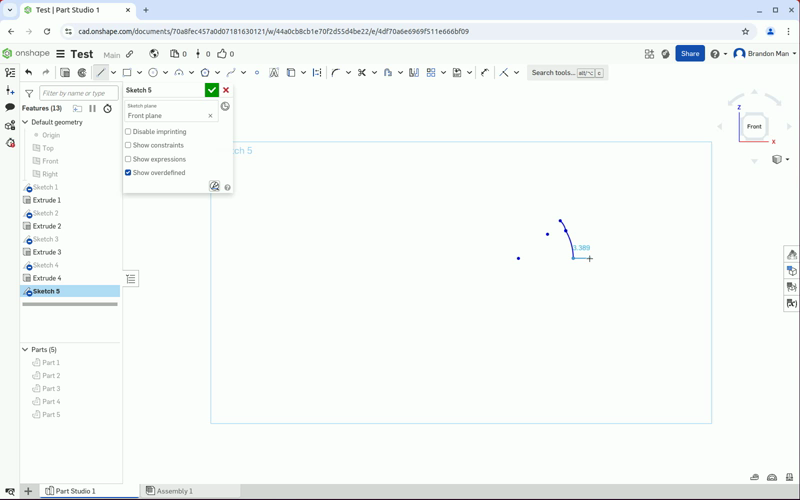
mouse_move(573, 207)
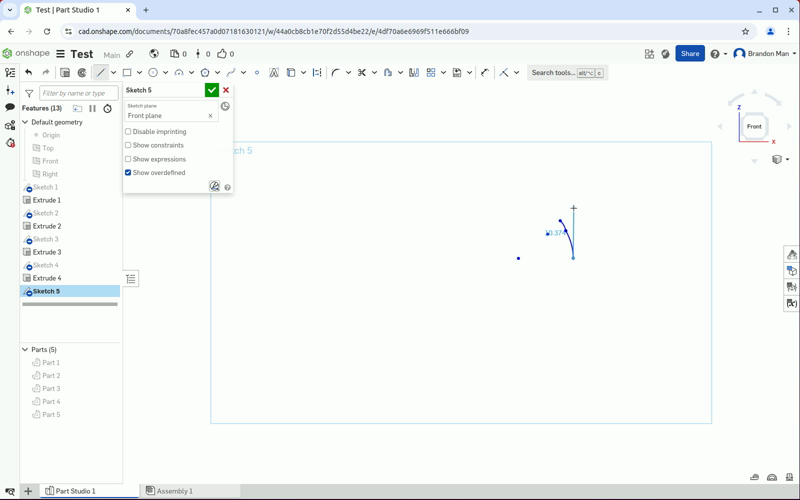
click(573, 207)
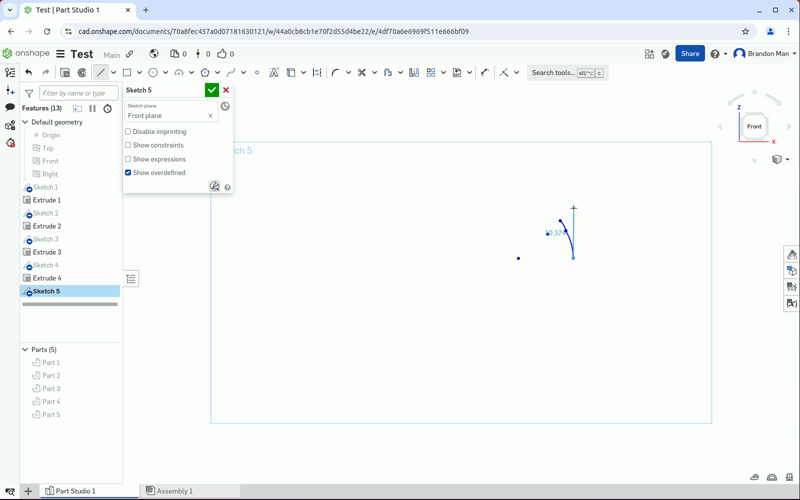
key_up(shift)
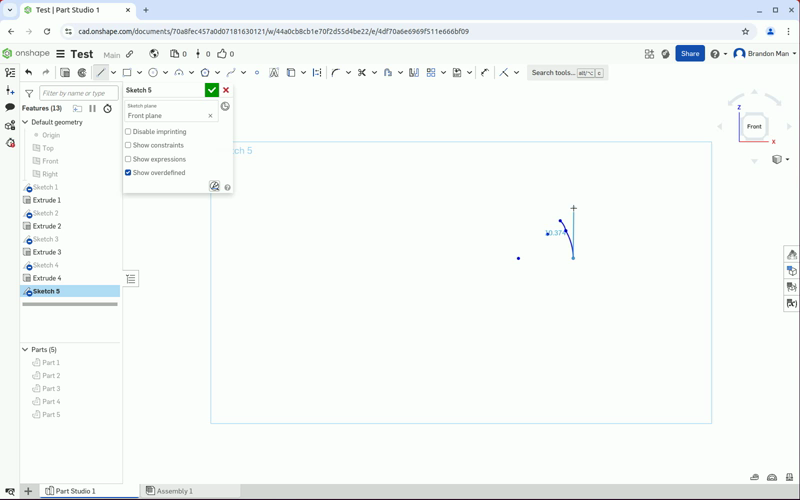
mouse_move(589, 207)
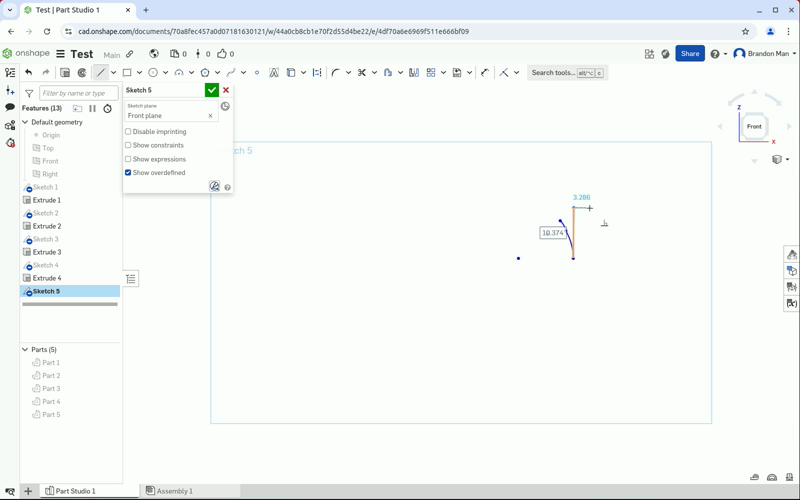
key_down(shift)
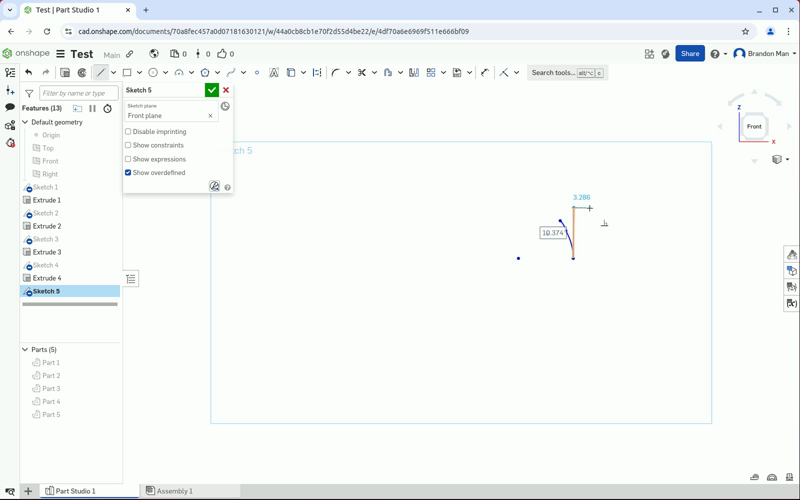
mouse_move(560, 220)
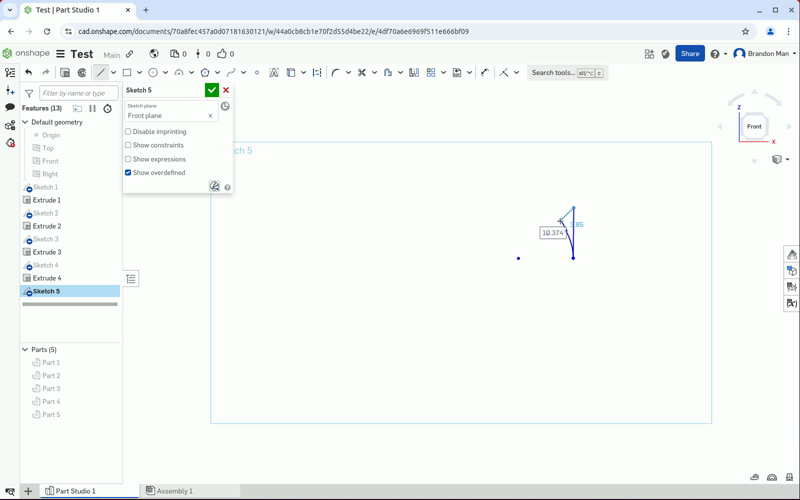
key_up(shift)
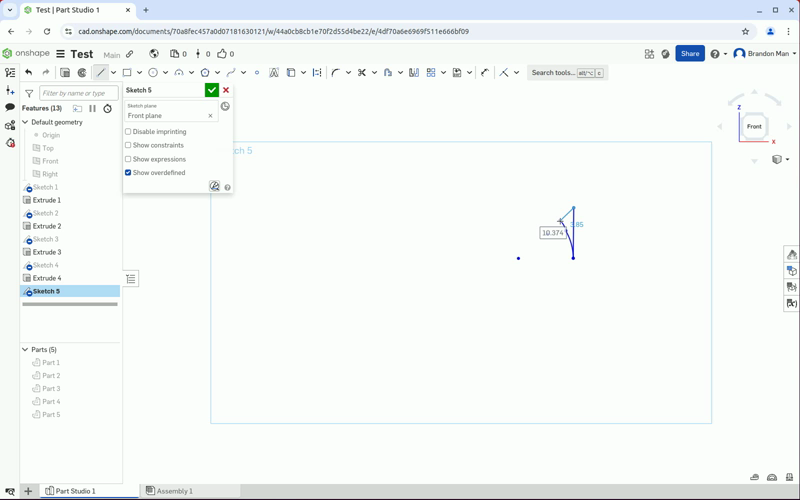
click(560, 220)
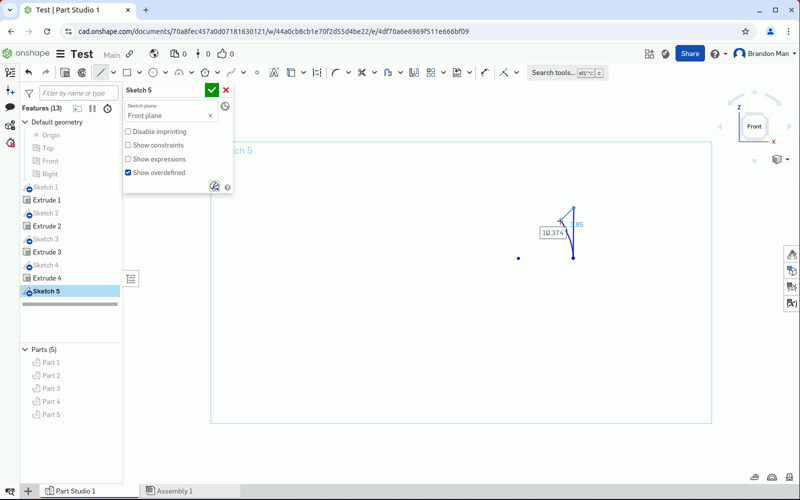
key(esc)
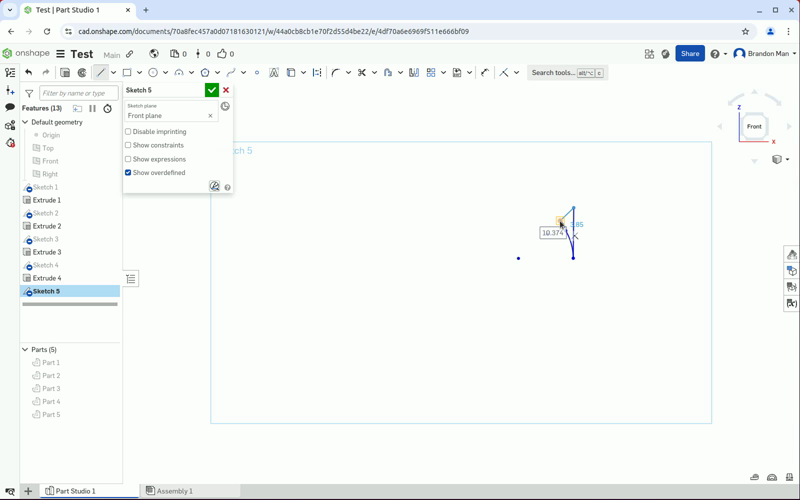
mouse_move(566, 236)
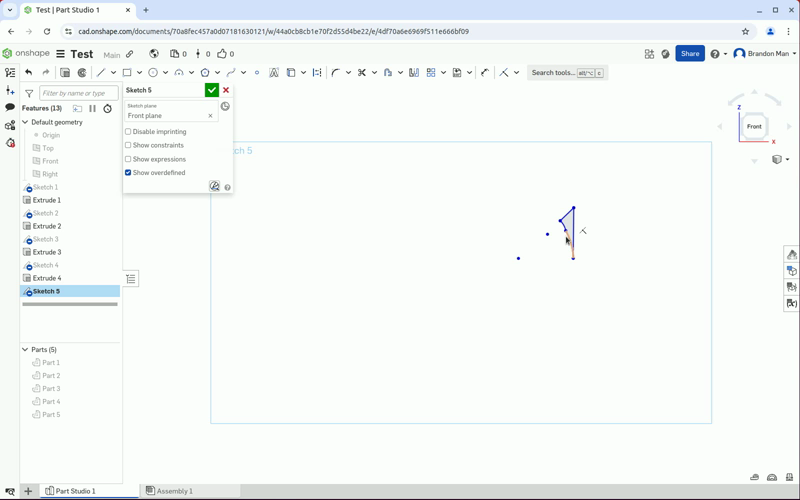
scroll(6)
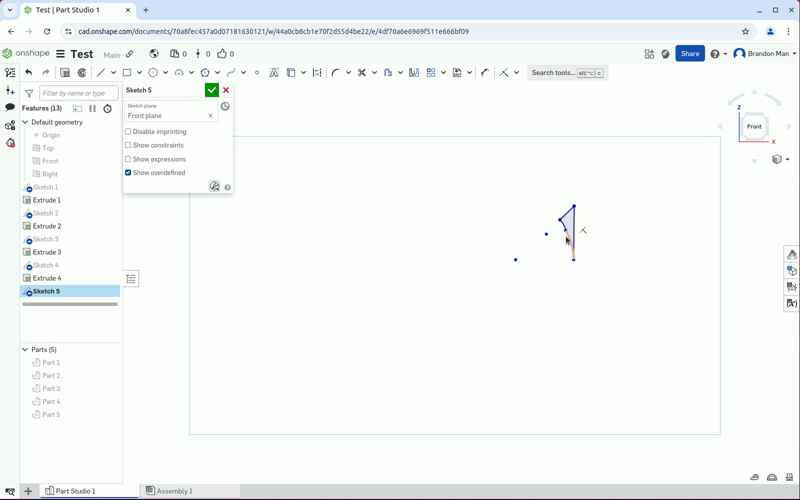
scroll(6)
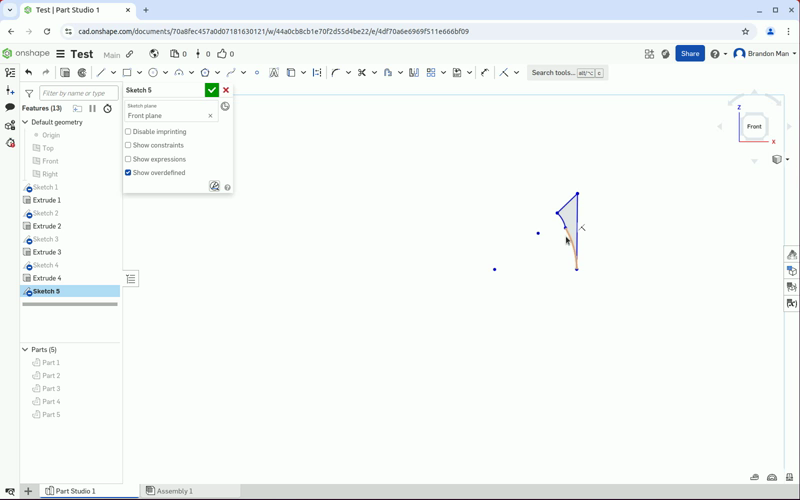
scroll(6)
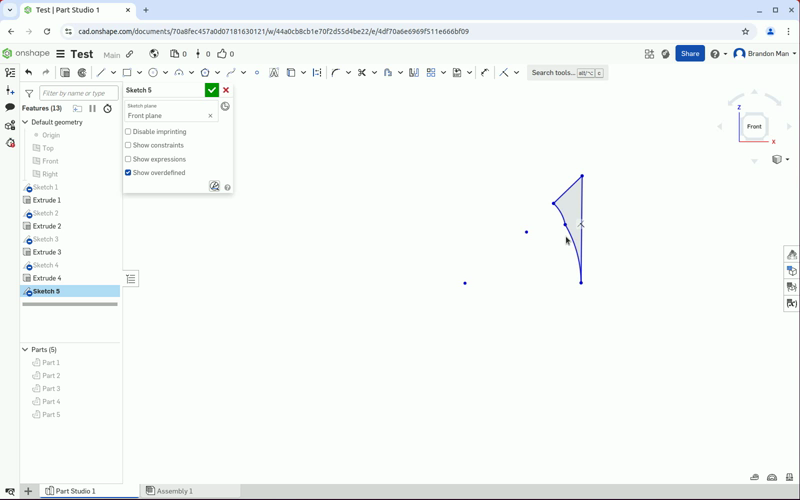
scroll(6)
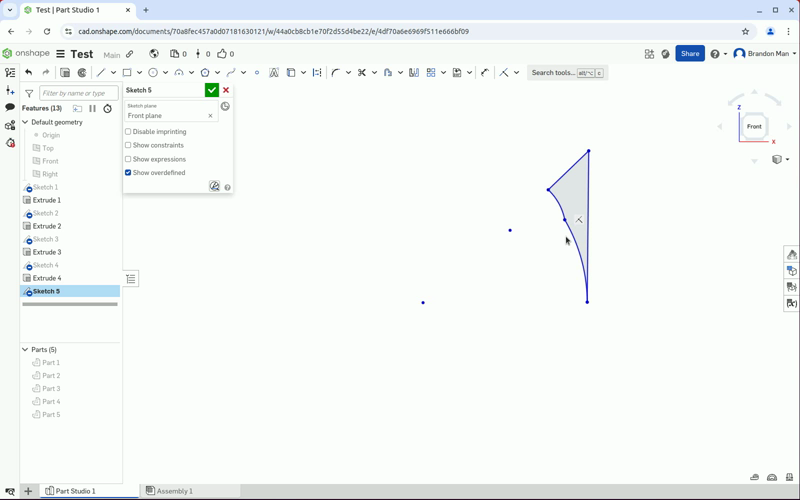
scroll(6)
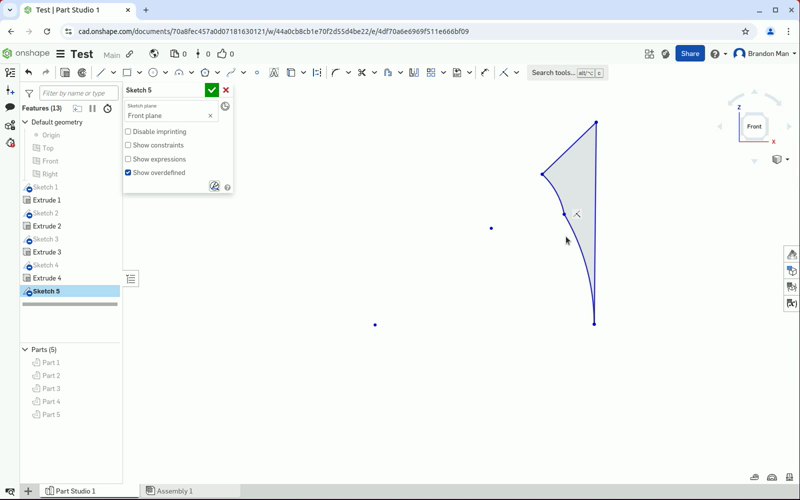
scroll(6)
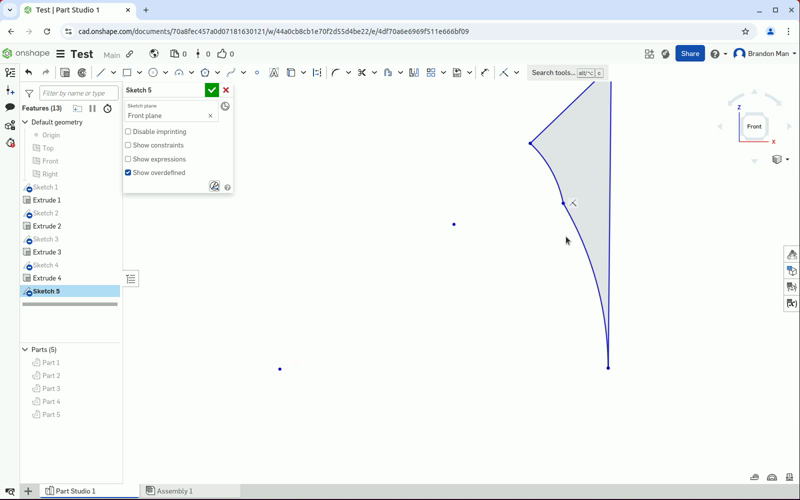
scroll(6)
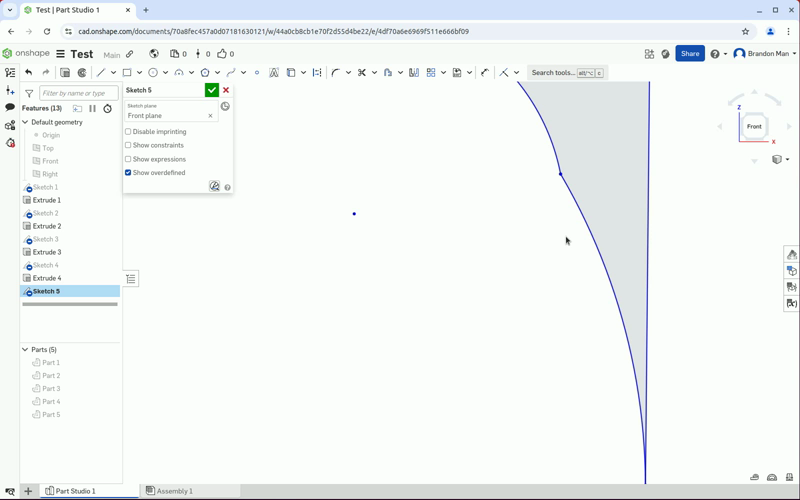
click(566, 236)
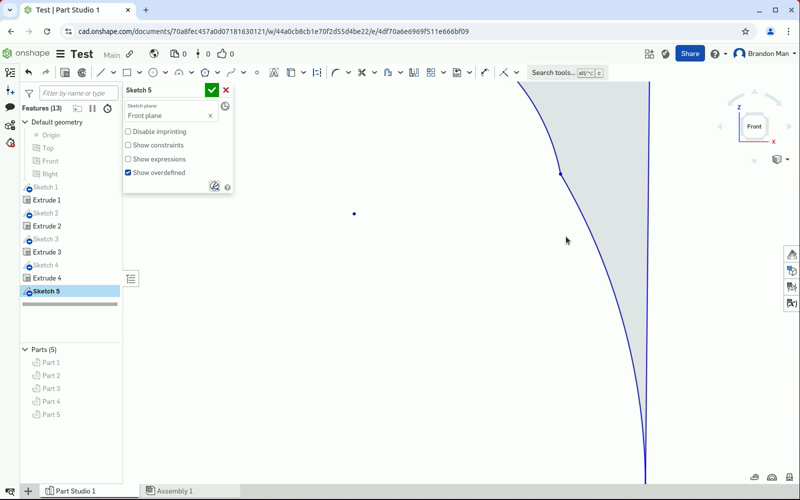
scroll(-6)
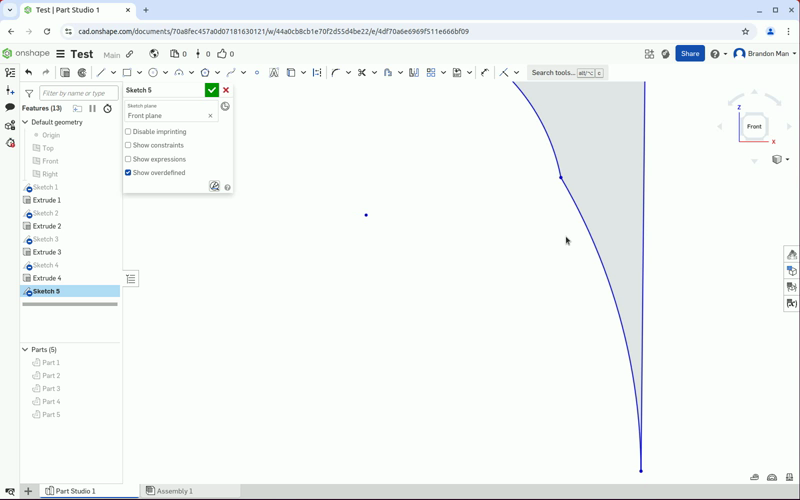
scroll(-6)
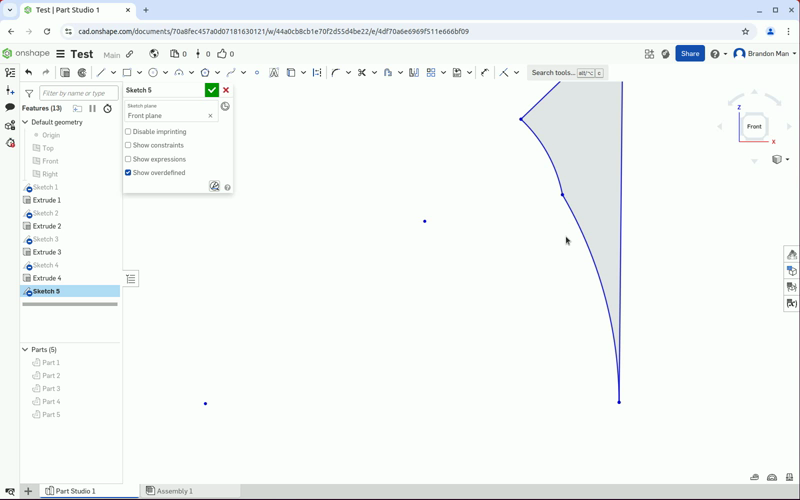
scroll(-6)
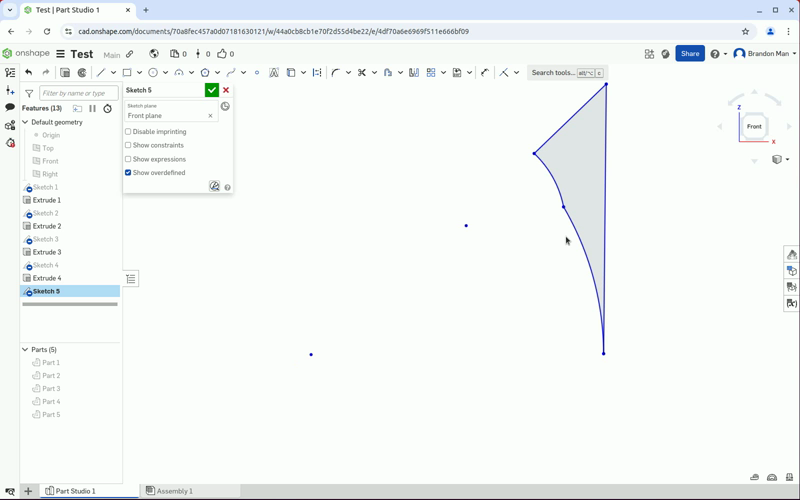
scroll(-6)
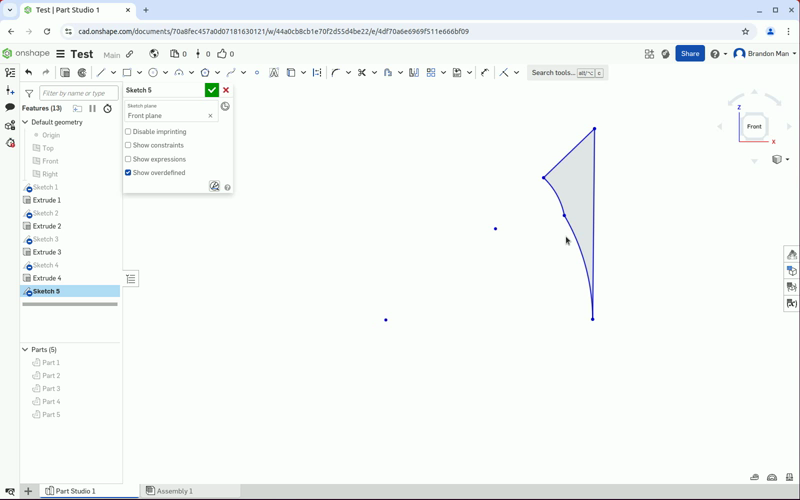
scroll(-6)
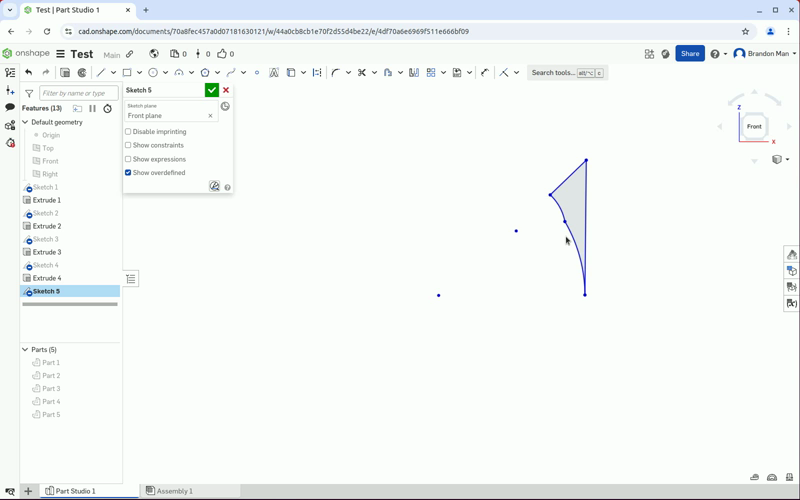
scroll(-6)
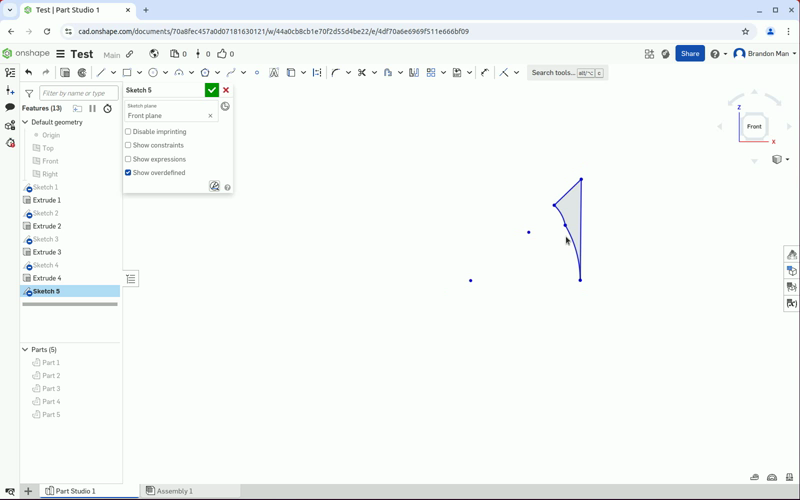
scroll(-6)
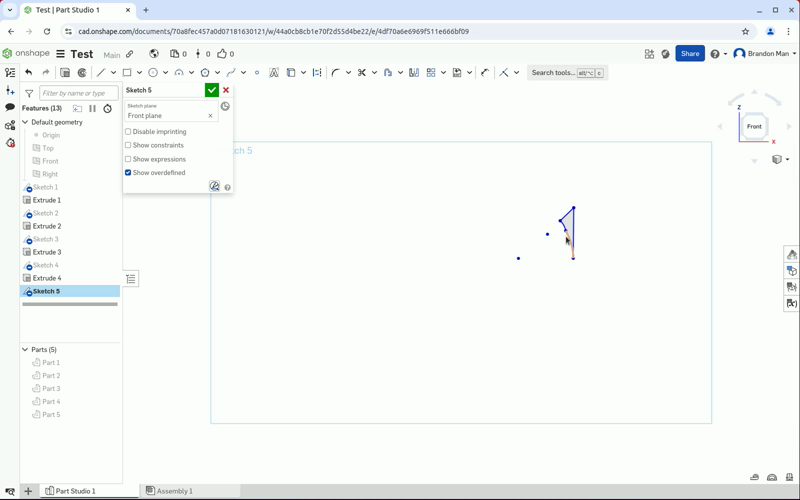
mouse_move(73, 352)
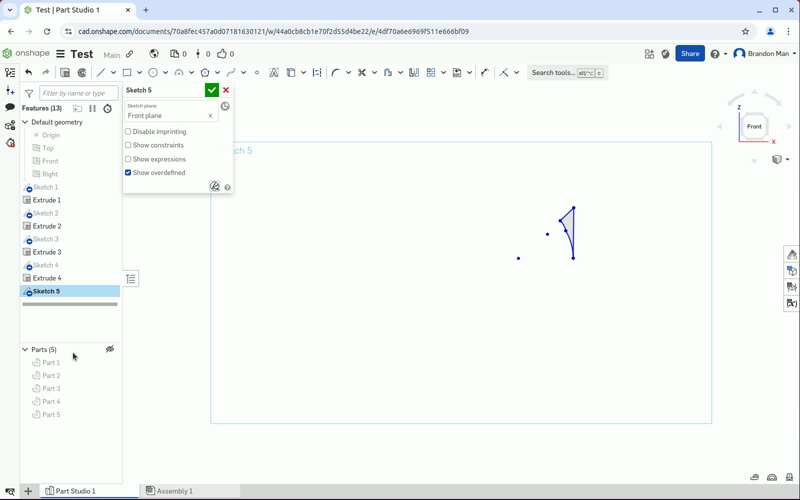
key(shift+y)
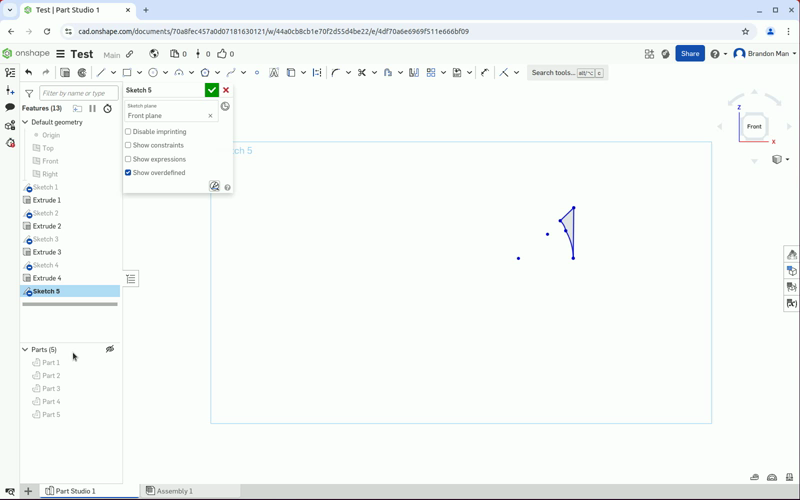
key(shift+e)
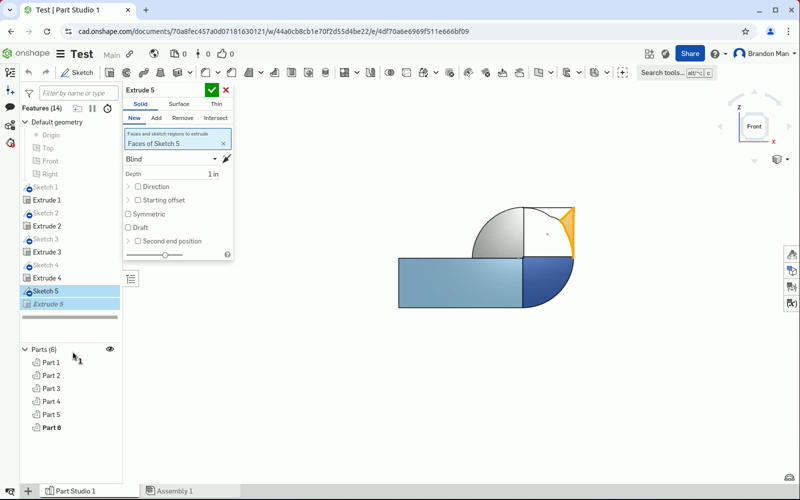
mouse_move(143, 106)
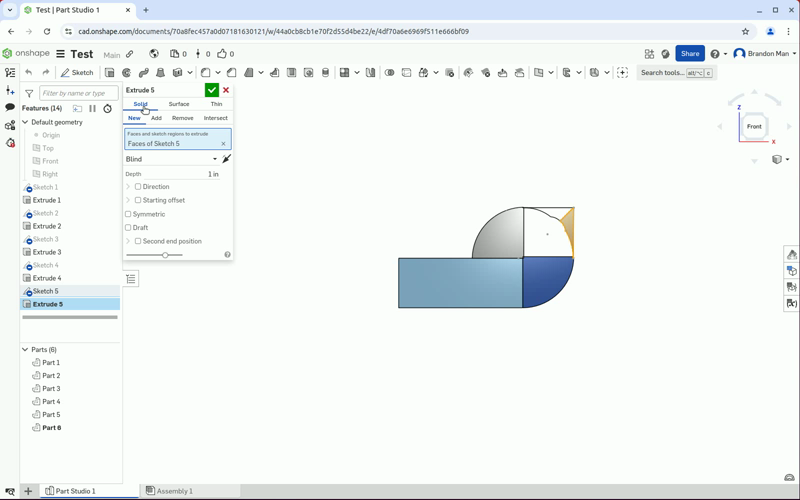
click(143, 106)
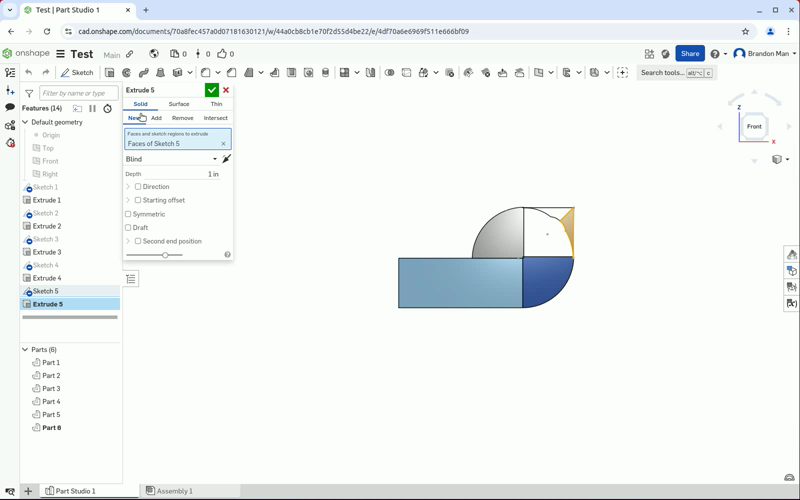
mouse_move(137, 120)
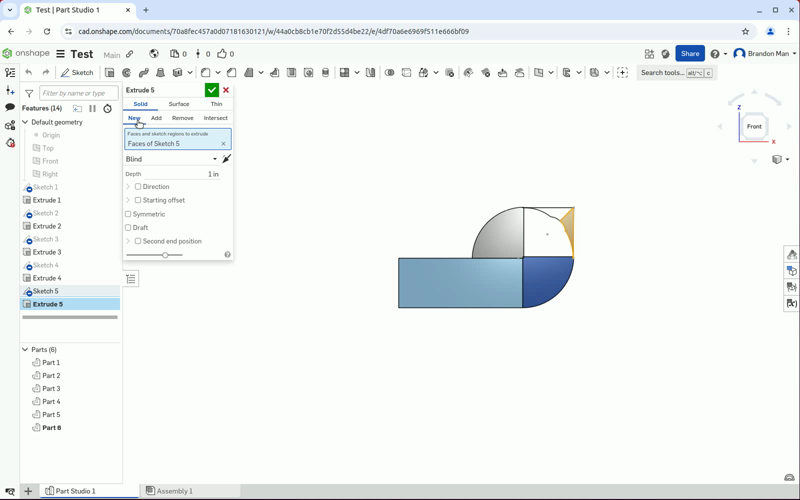
click(137, 120)
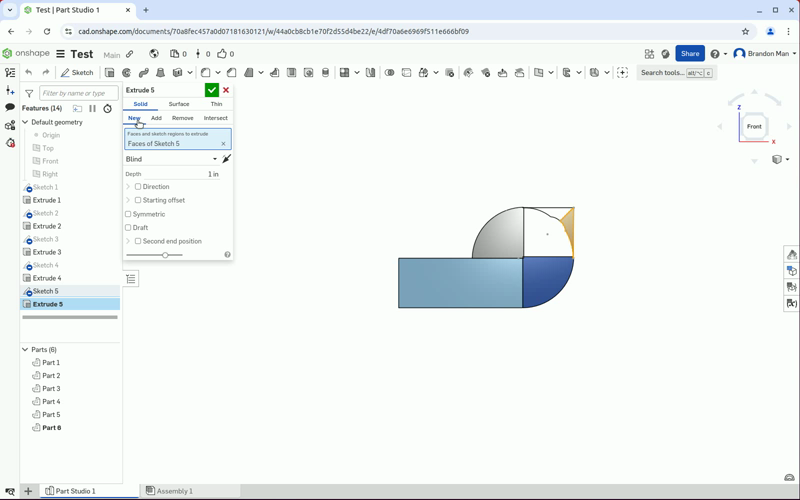
key(tab, 4)
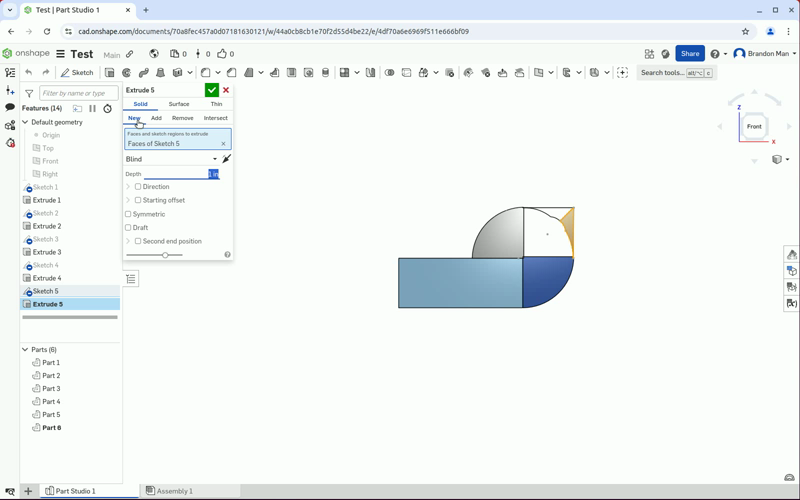
text(3.37)
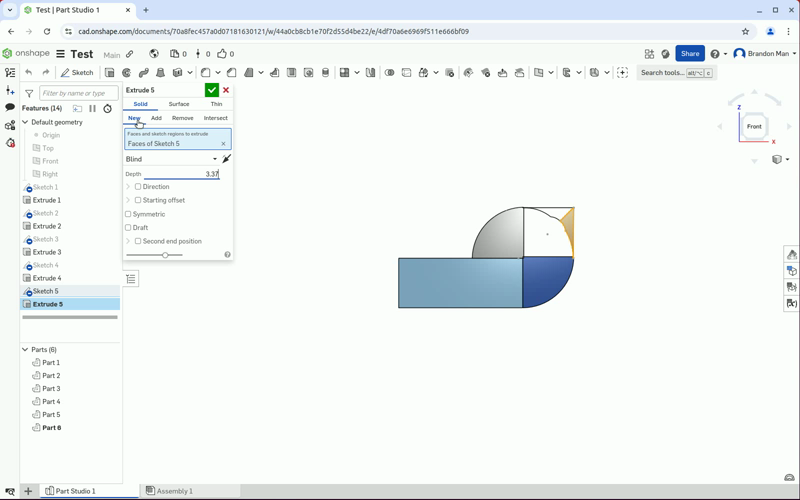
key(enter)
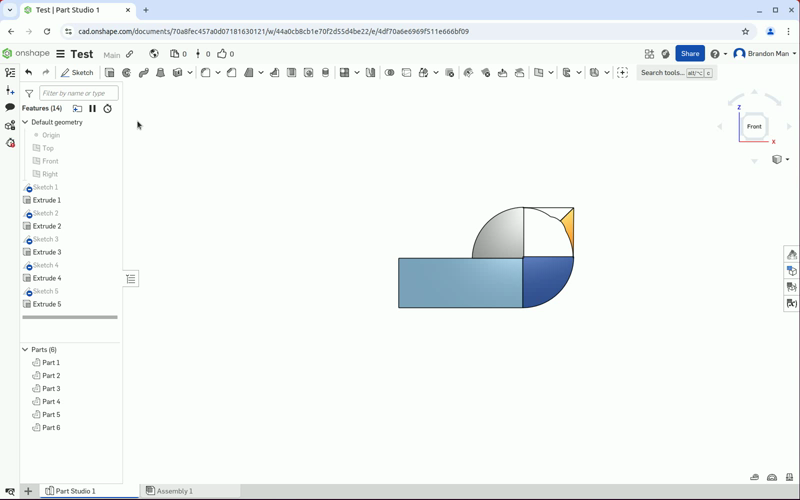
key(shift+h)
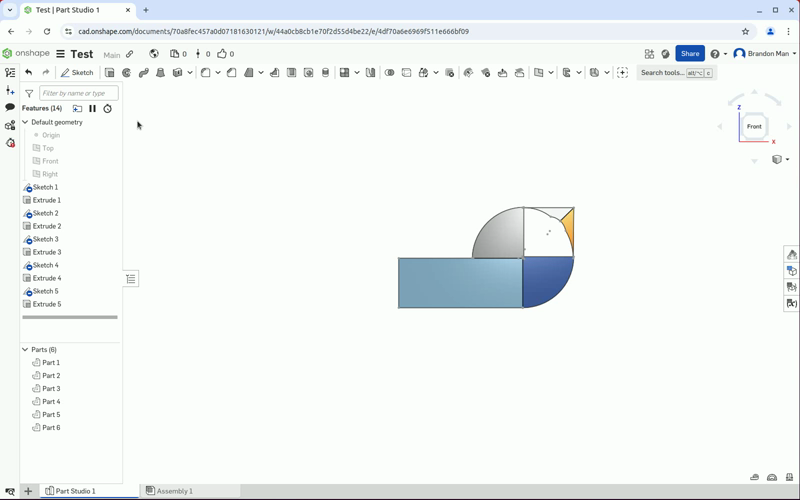
key(shift+h)
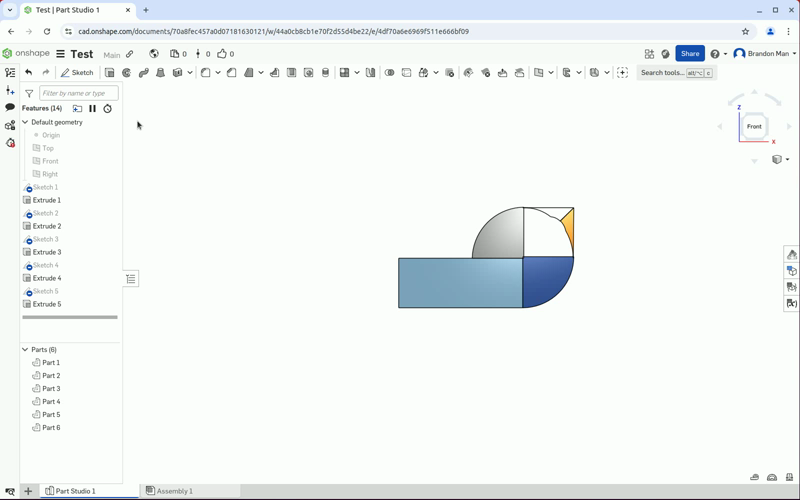
mouse_move(73, 189)
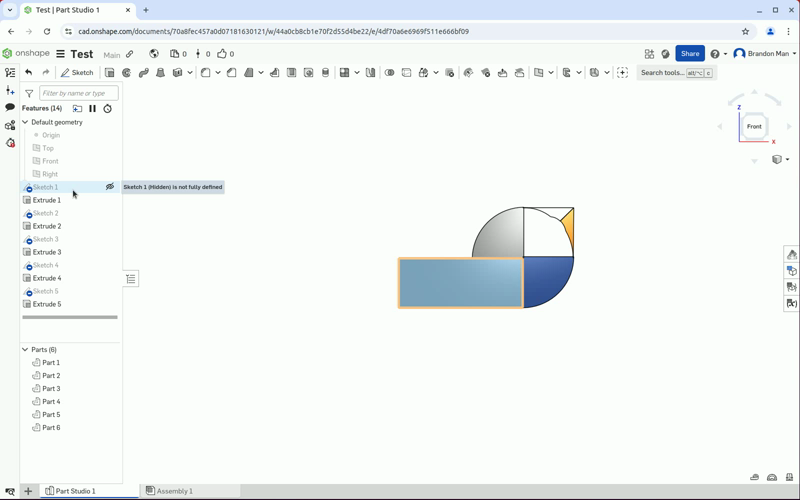
click(73, 189)
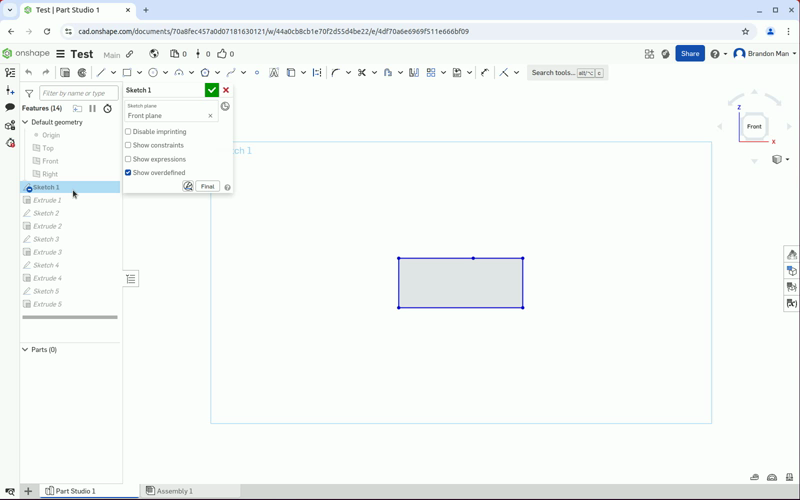
mouse_move(229, 92)
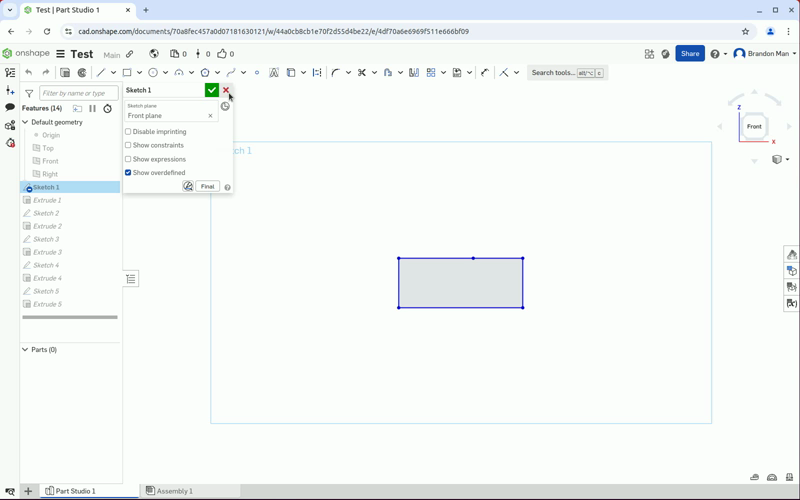
click(229, 92)
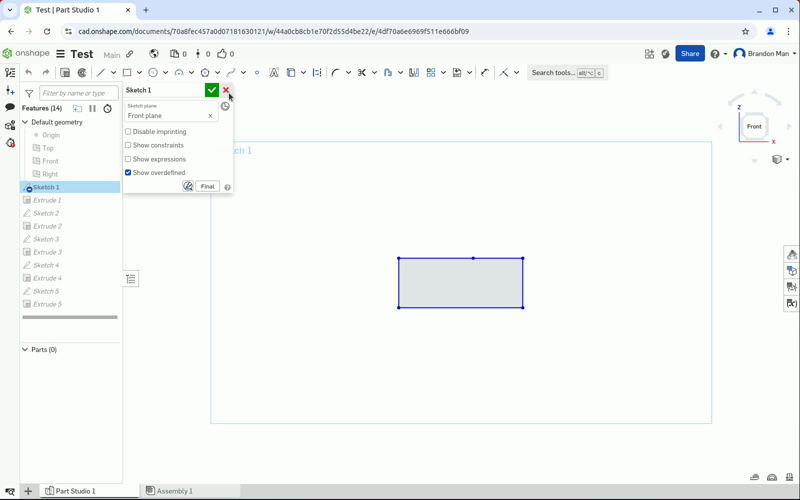
key(shift+s)
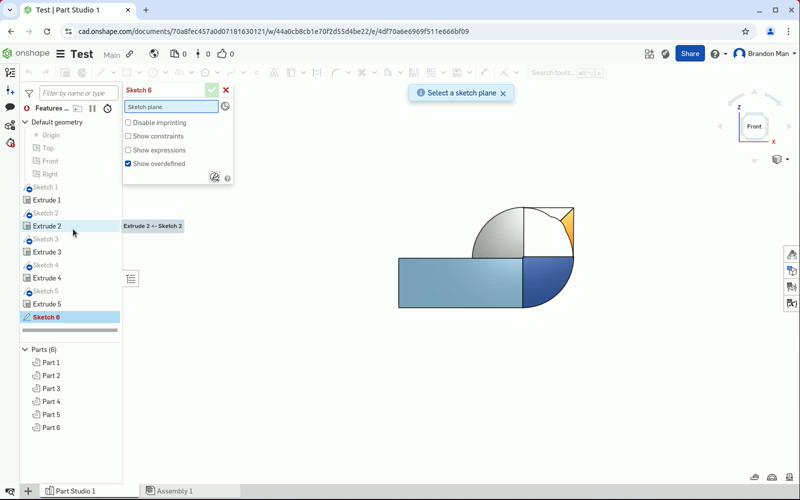
scroll(3)
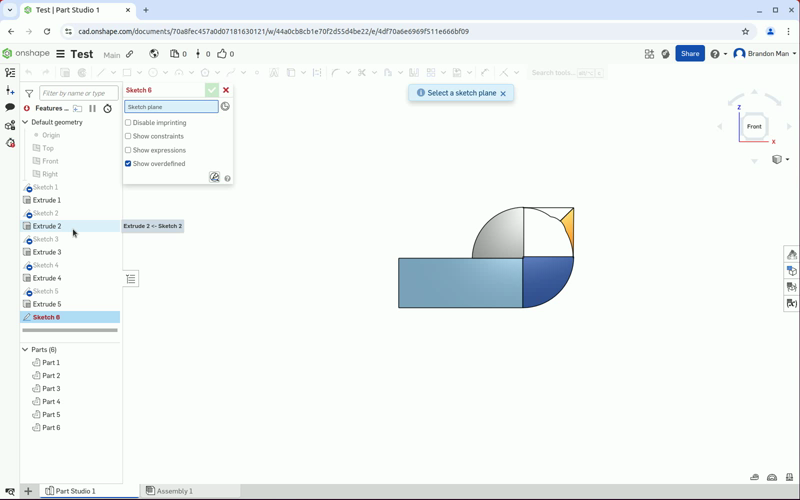
mouse_move(73, 163)
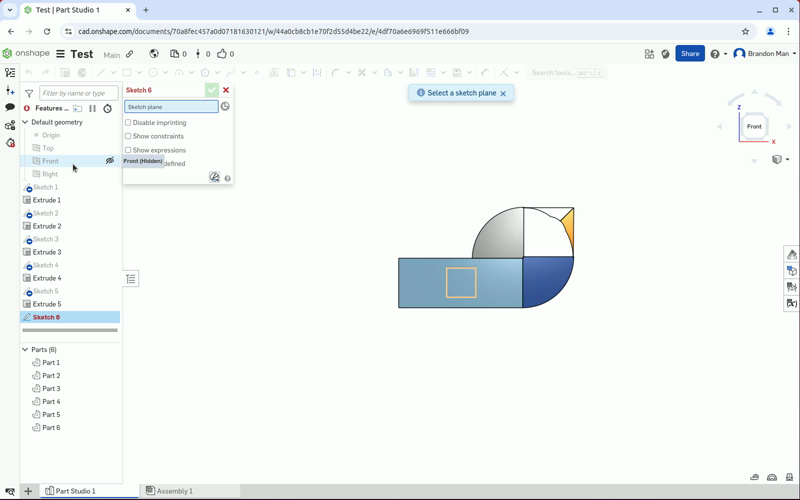
click(73, 163)
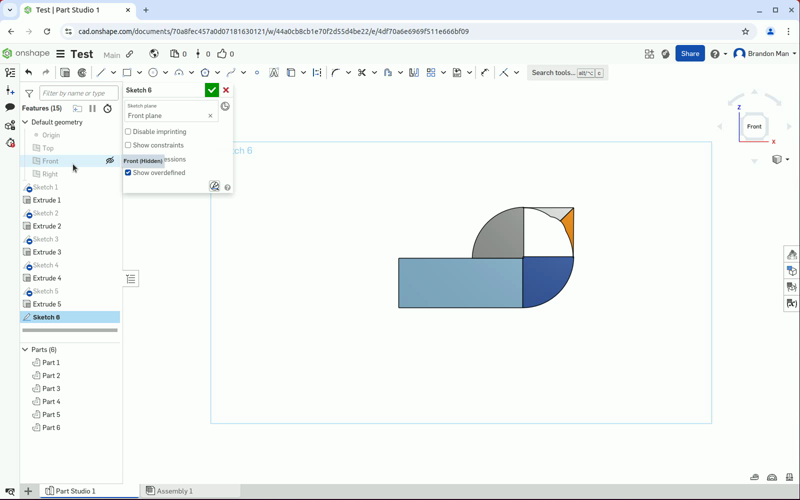
mouse_move(73, 352)
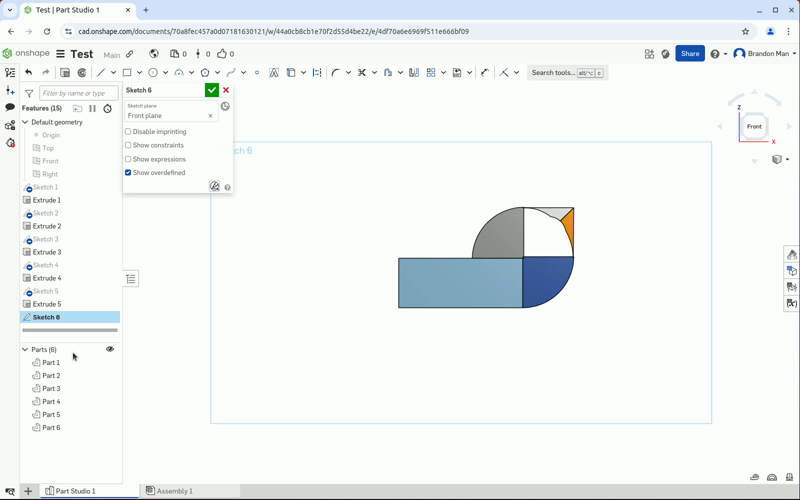
key(y)
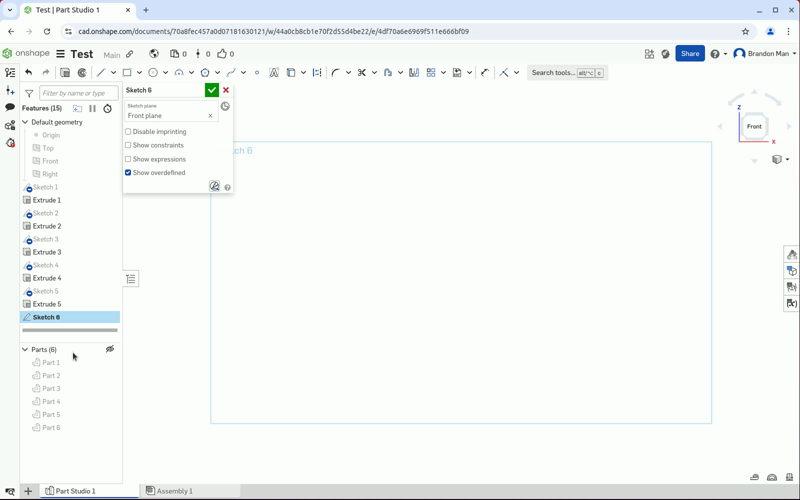
key(l)
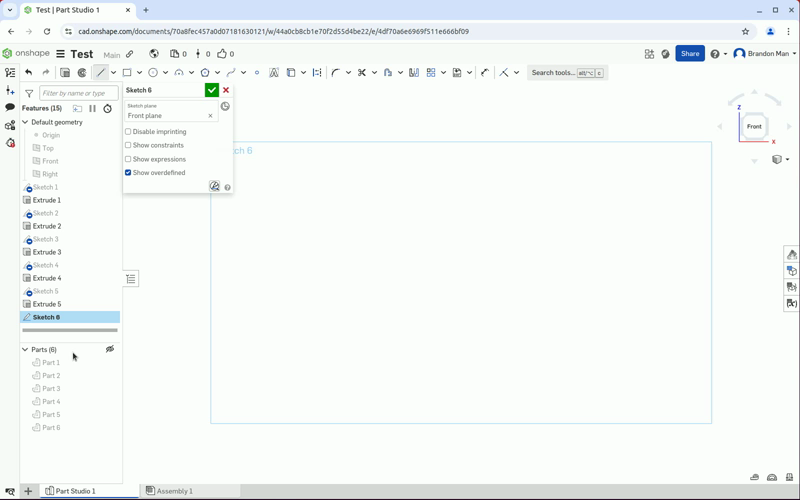
key_down(shift)
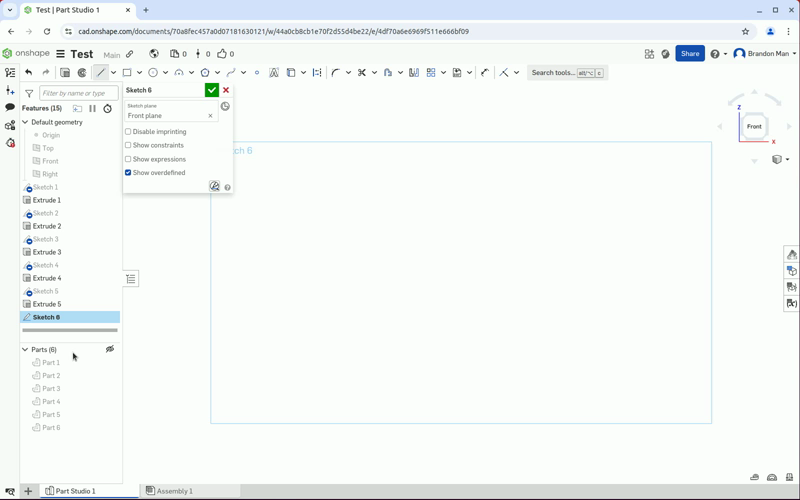
mouse_move(522, 207)
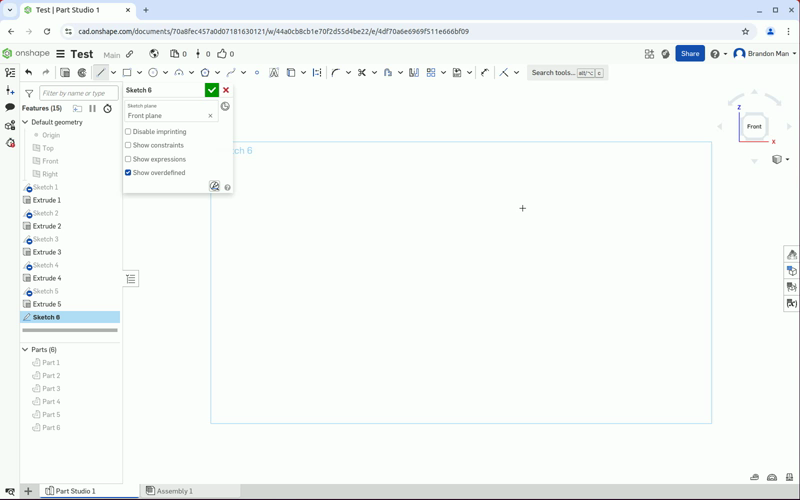
click(522, 207)
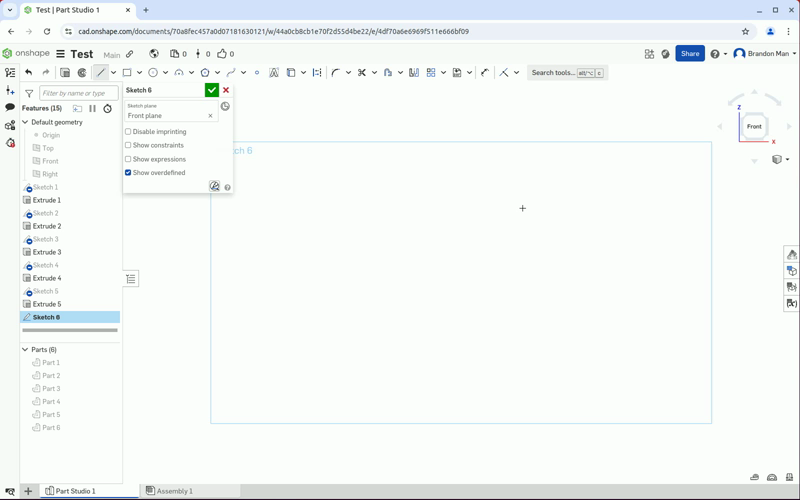
key_up(shift)
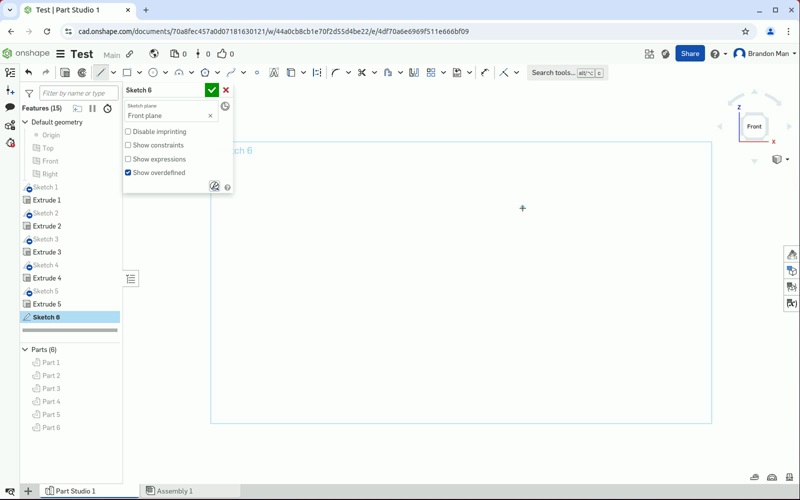
key_down(shift)
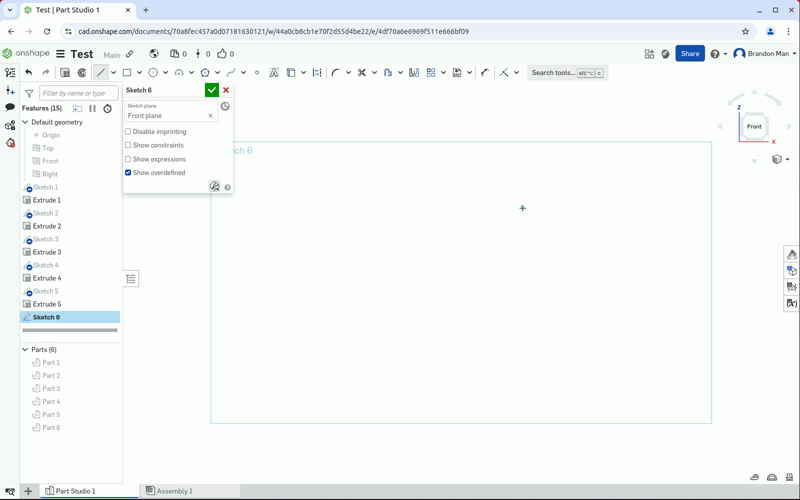
mouse_move(552, 207)
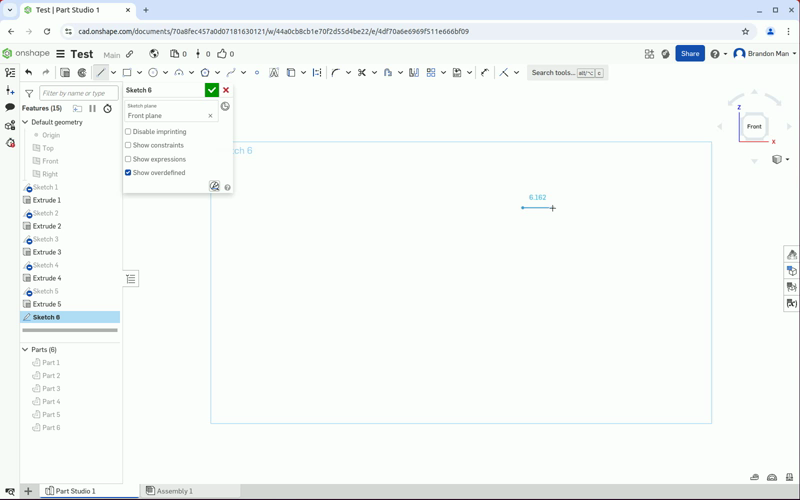
mouse_move(536, 221)
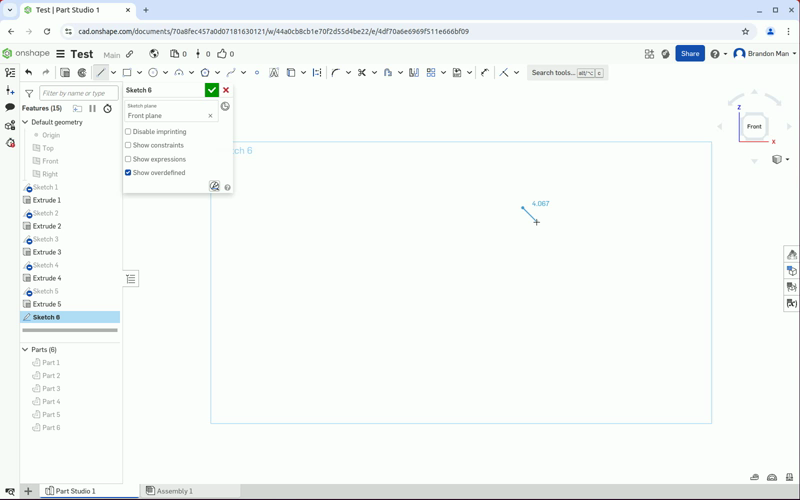
click(536, 221)
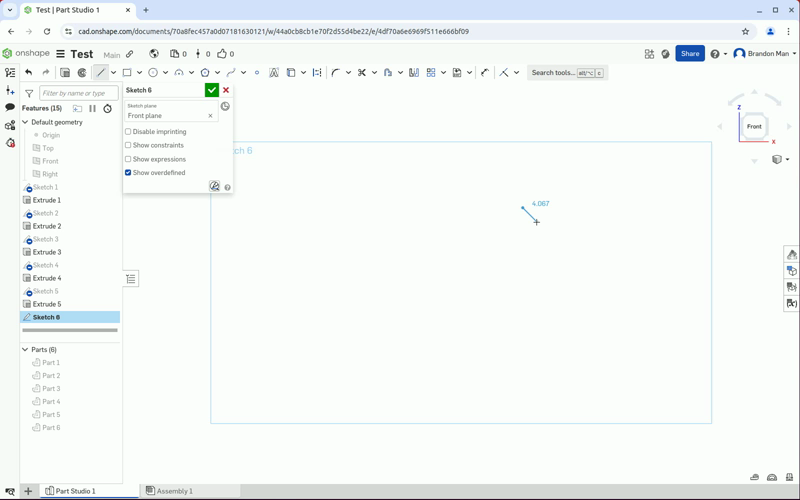
key_up(shift)
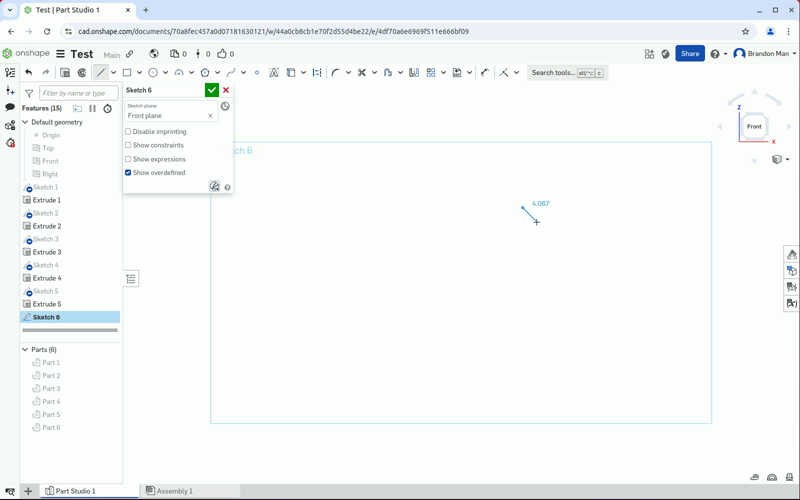
key(esc)
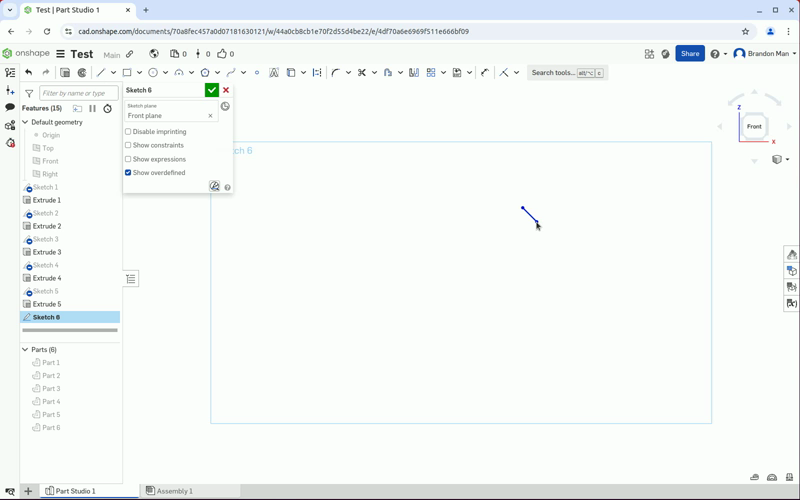
key(a)
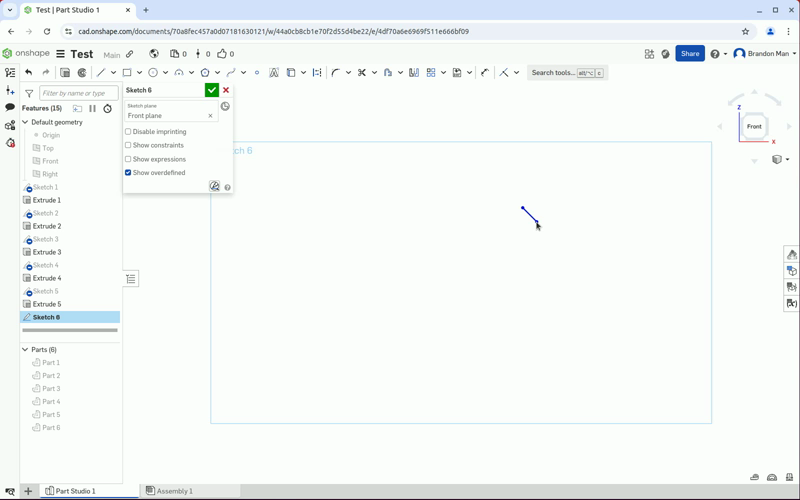
mouse_move(536, 221)
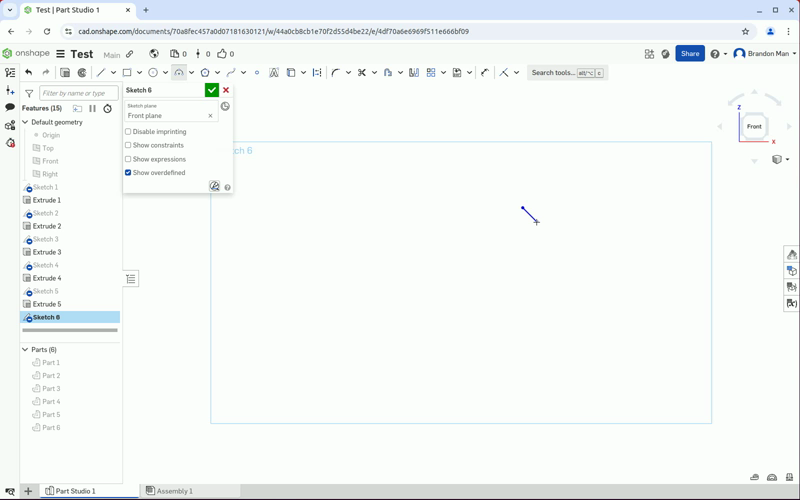
click(536, 221)
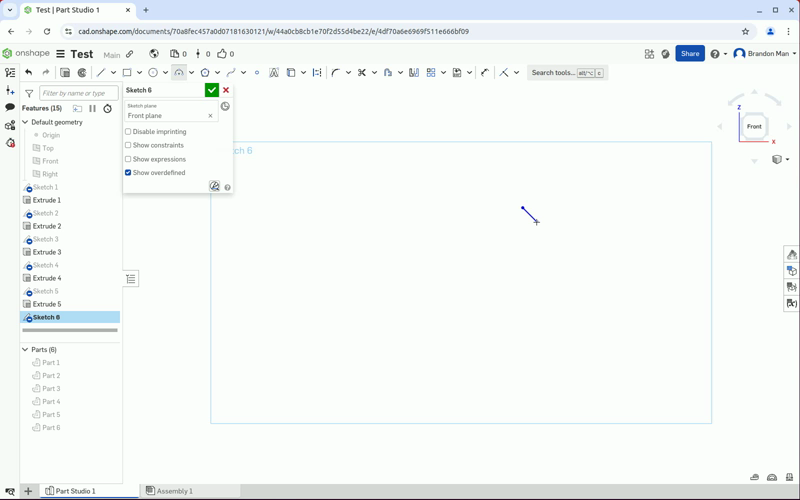
key_down(shift)
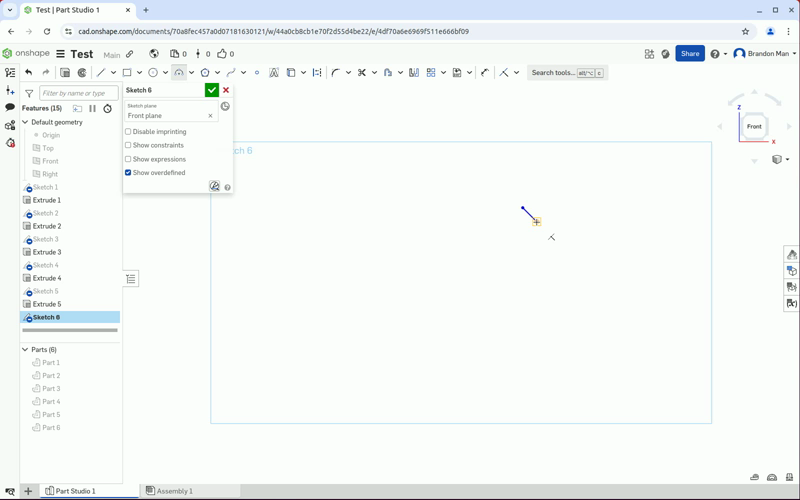
mouse_move(552, 216)
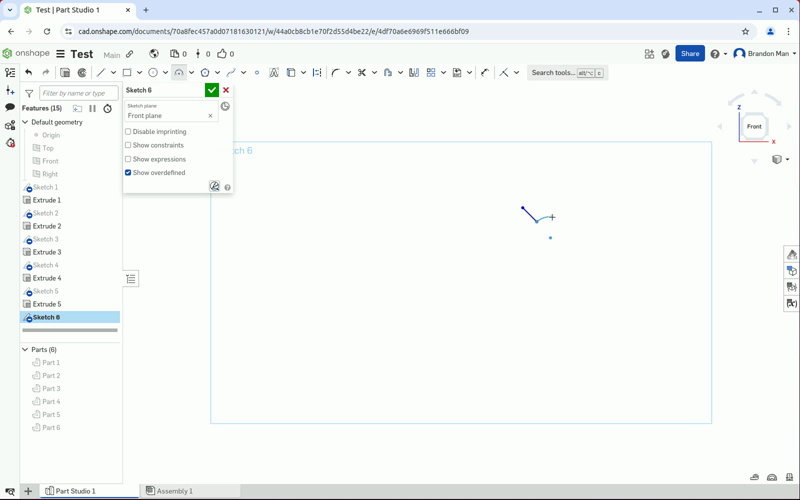
click(552, 216)
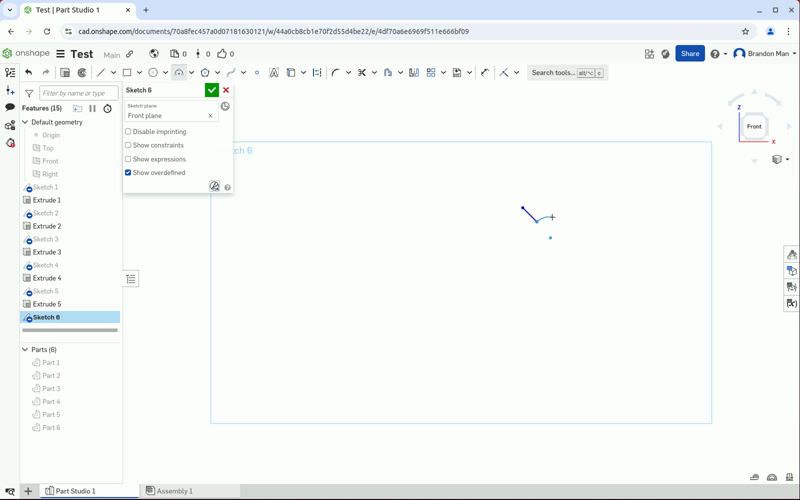
mouse_move(543, 217)
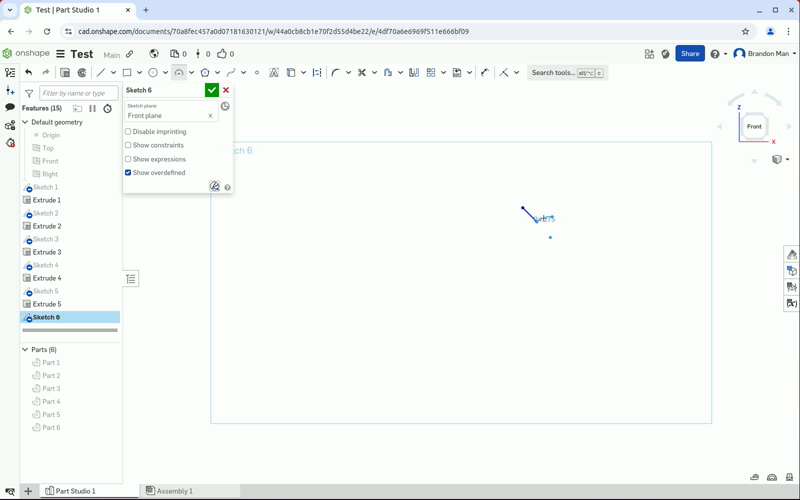
click(543, 217)
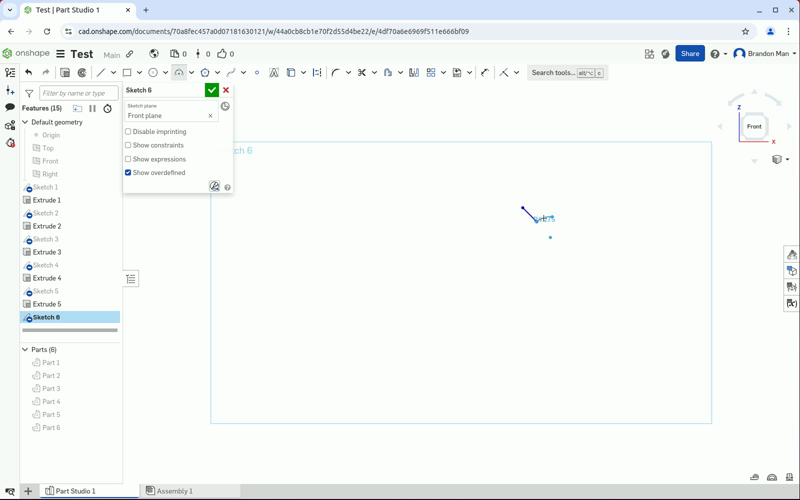
key_up(shift)
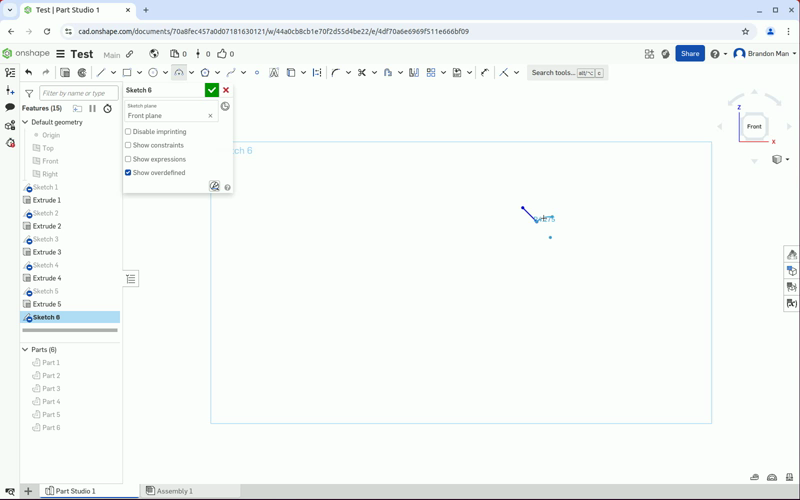
mouse_move(552, 216)
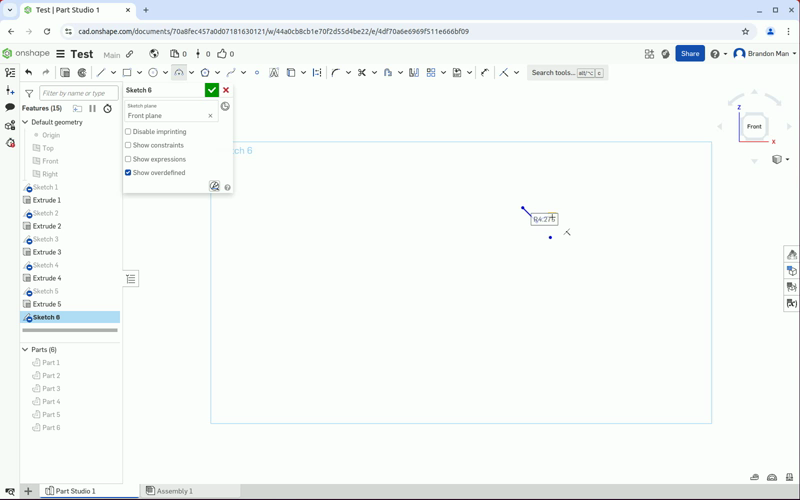
click(552, 216)
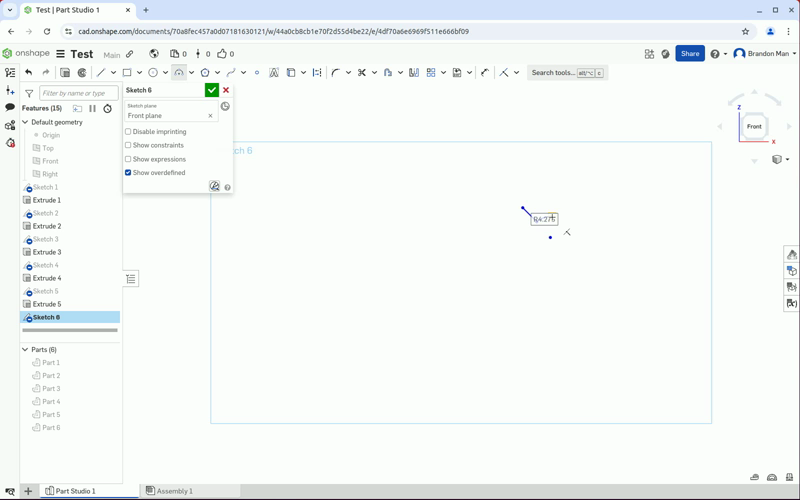
mouse_move(522, 207)
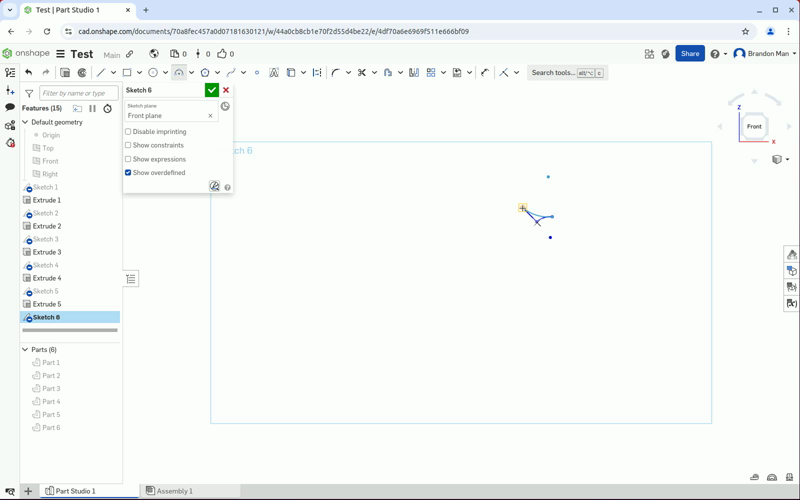
click(522, 207)
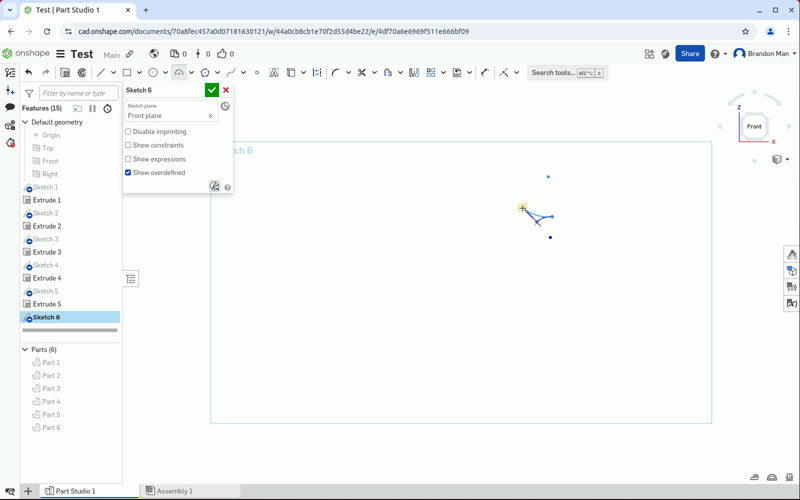
key_down(shift)
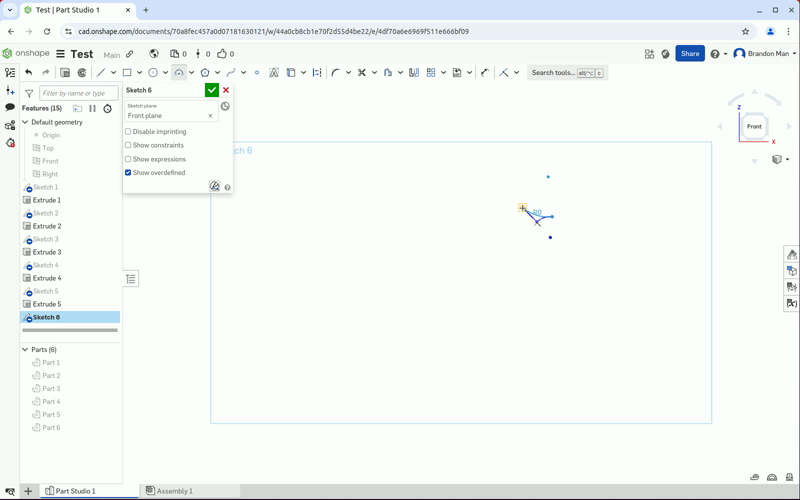
mouse_move(538, 210)
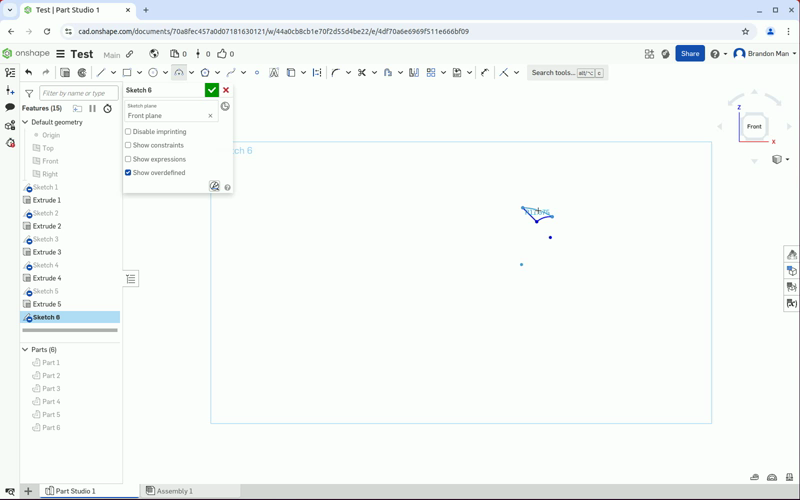
click(538, 210)
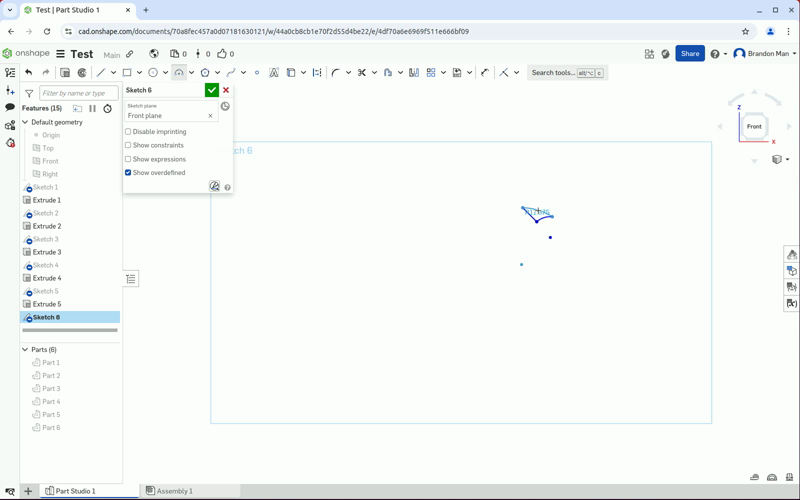
key_up(shift)
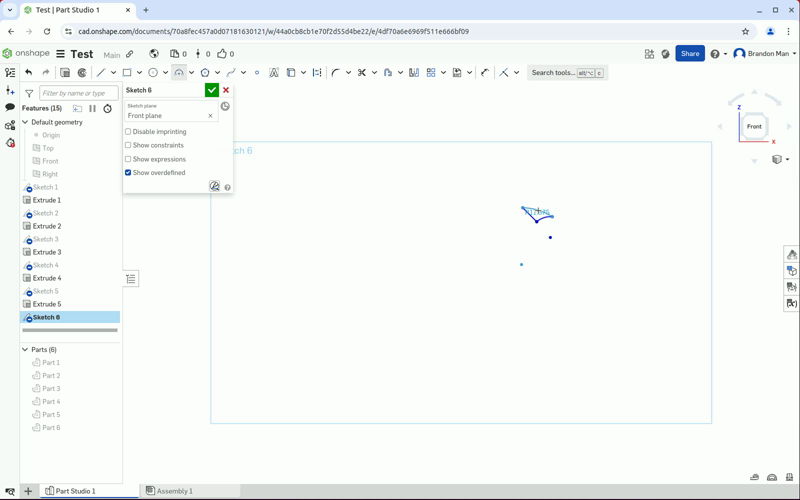
key(esc)
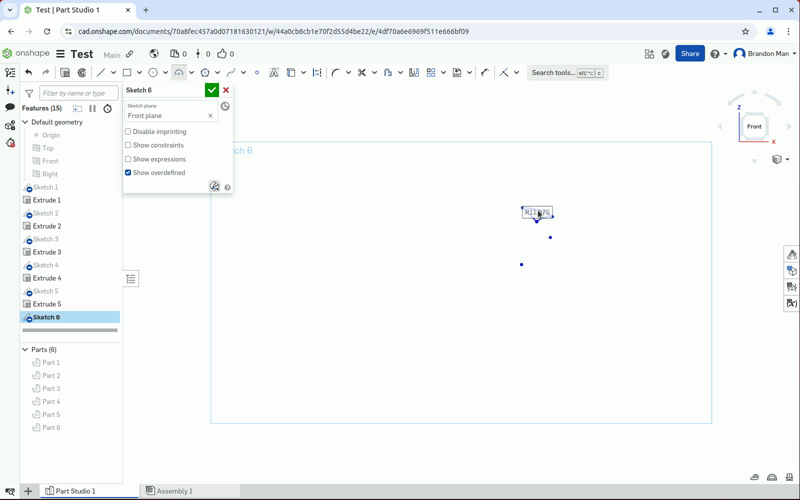
mouse_move(535, 212)
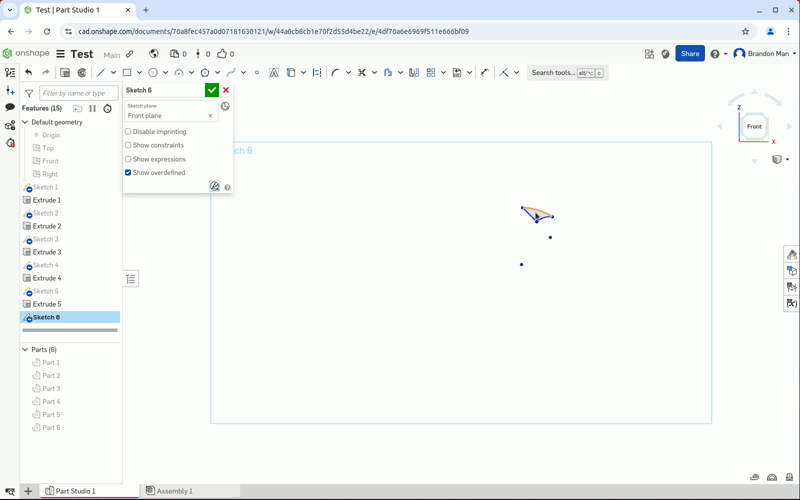
scroll(6)
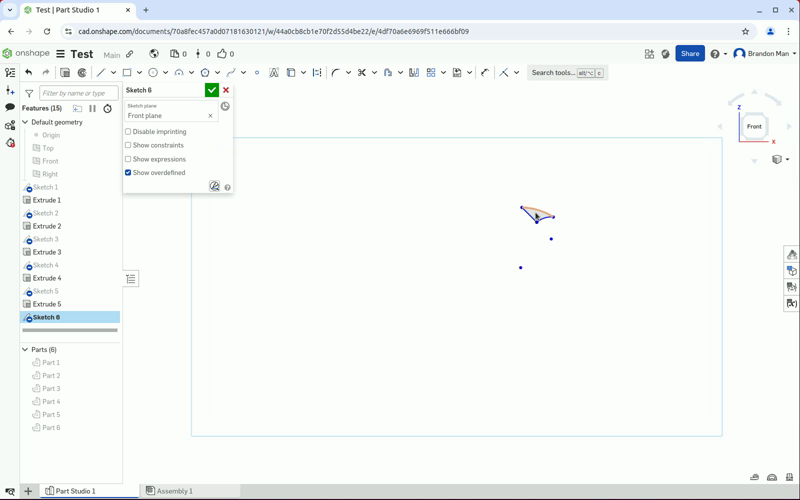
scroll(6)
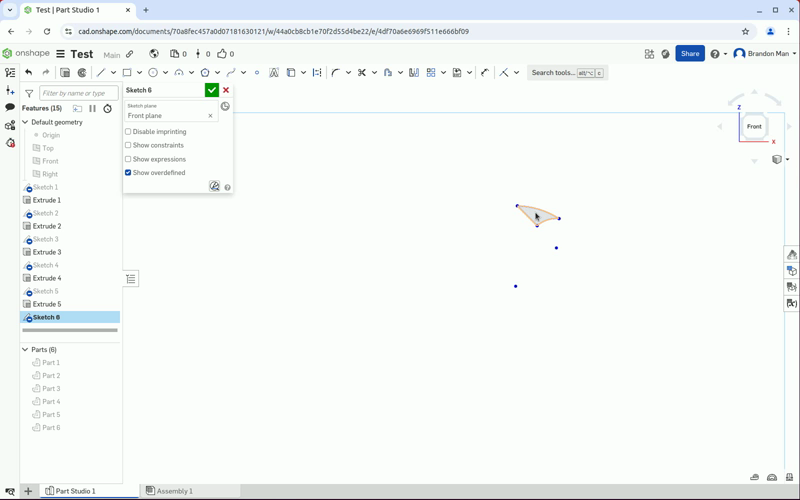
scroll(6)
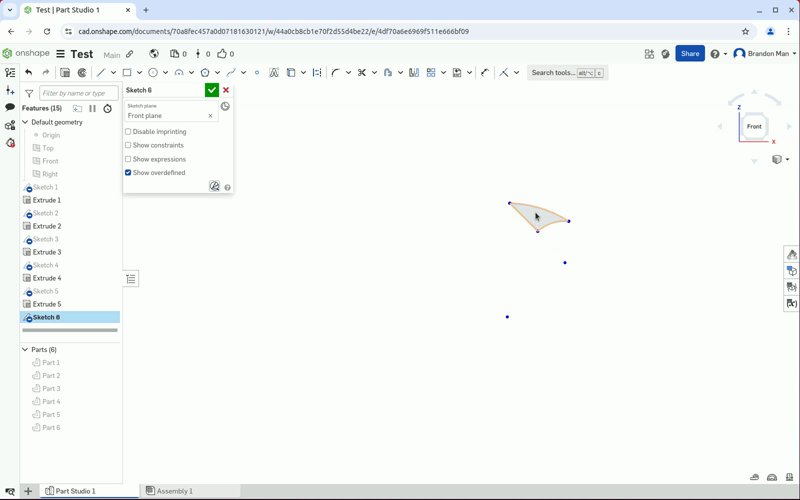
scroll(6)
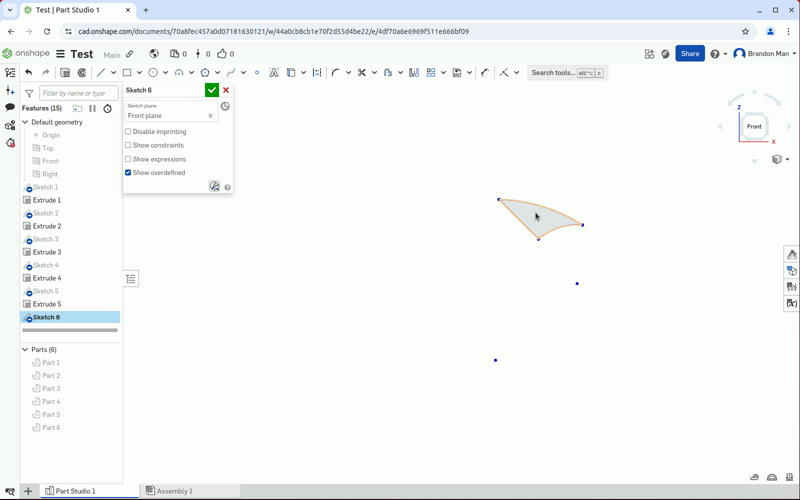
scroll(6)
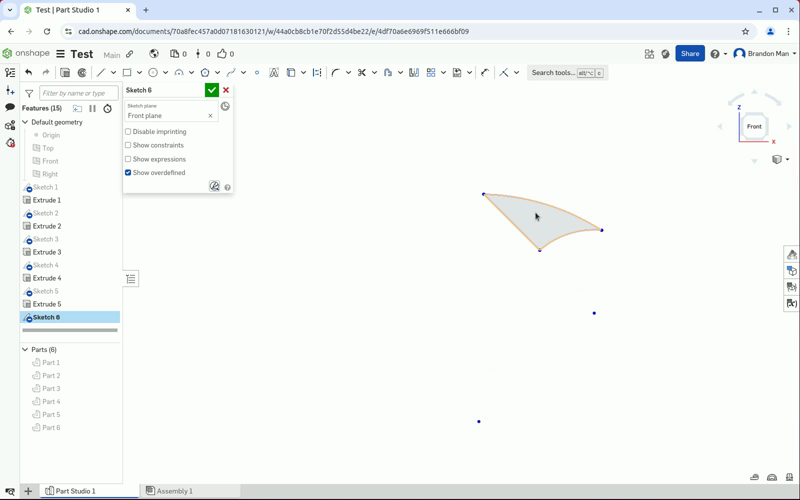
scroll(6)
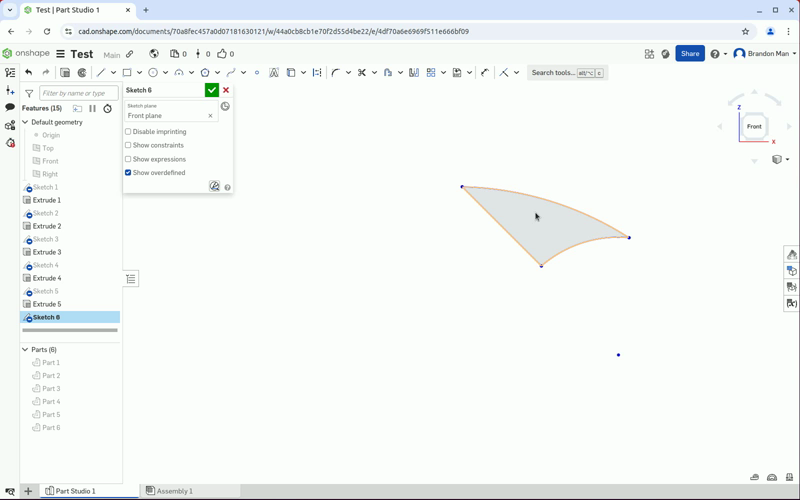
scroll(6)
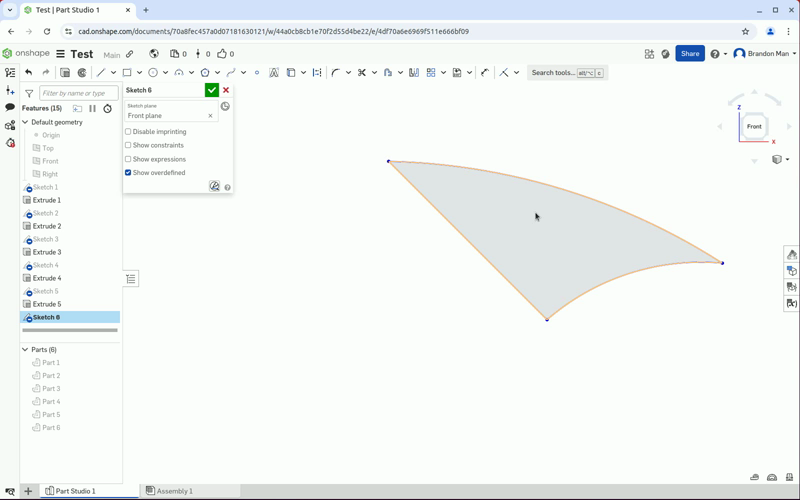
click(535, 212)
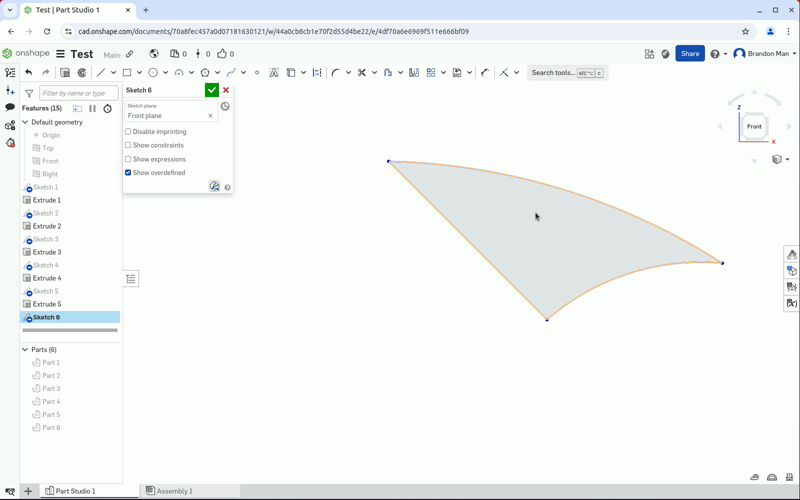
scroll(-6)
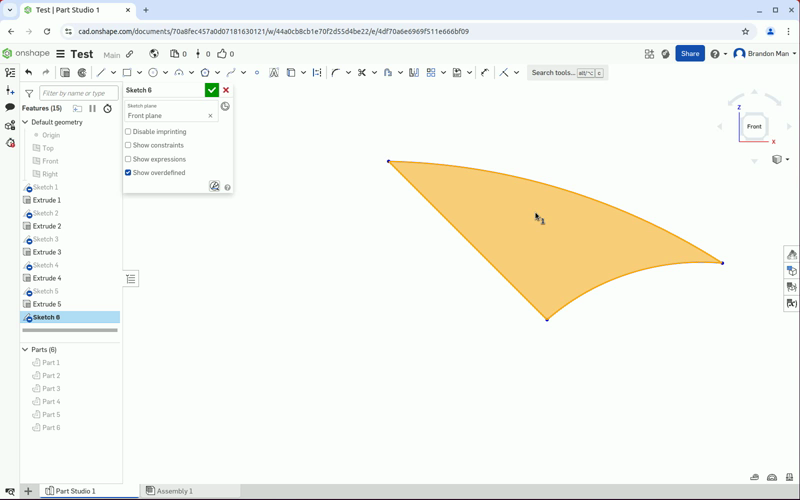
scroll(-6)
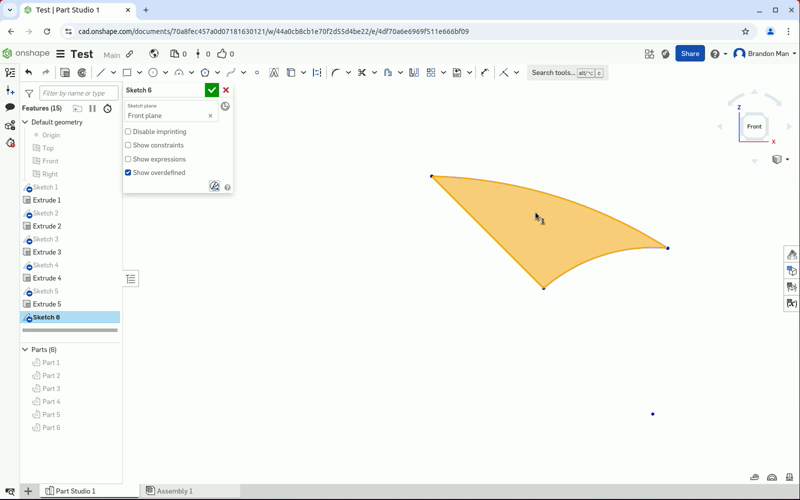
scroll(-6)
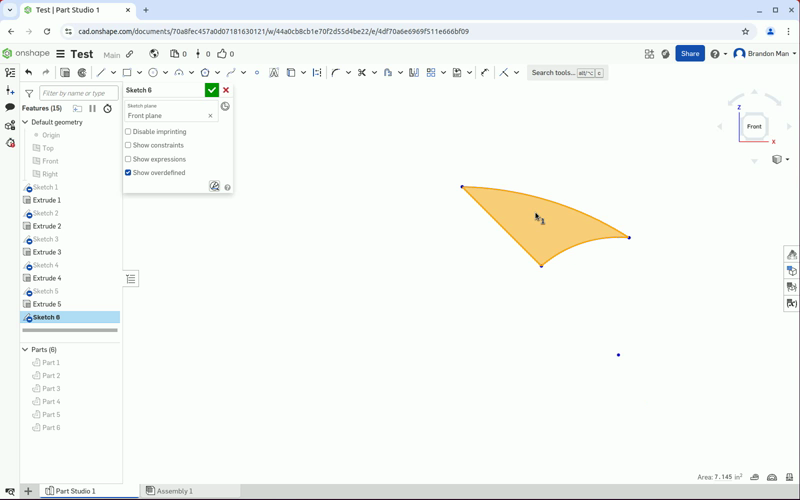
scroll(-6)
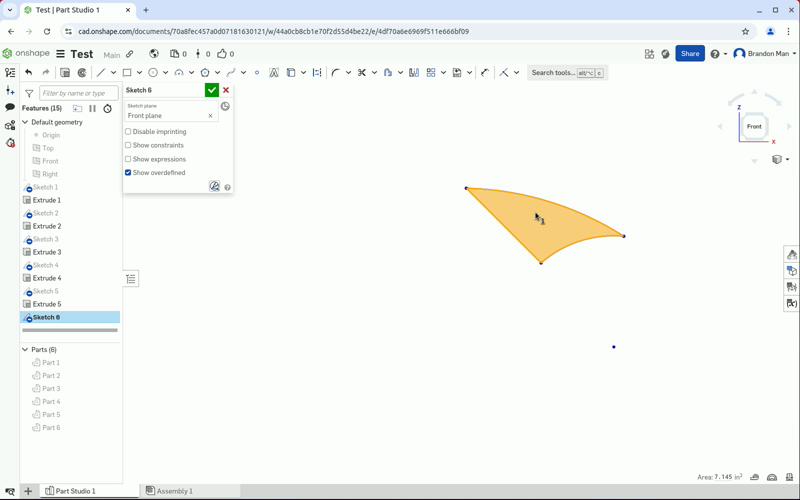
scroll(-6)
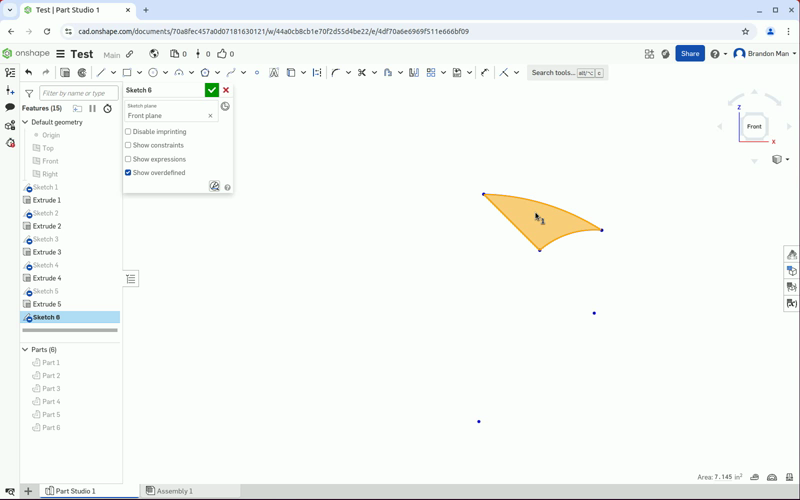
scroll(-6)
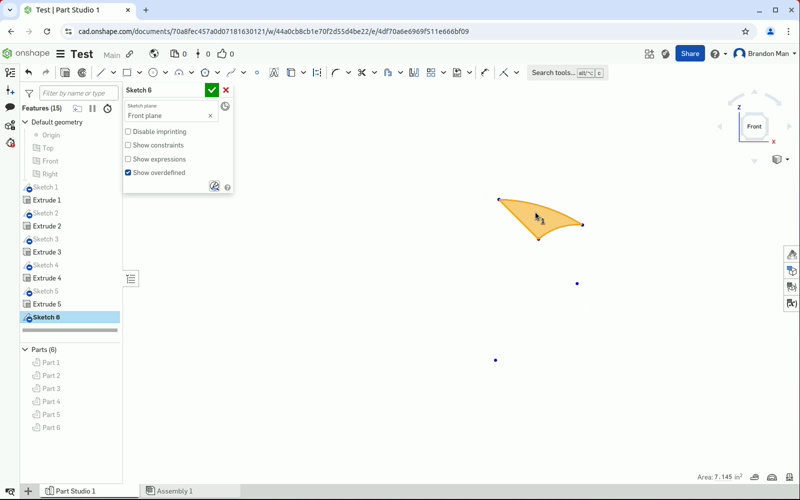
scroll(-6)
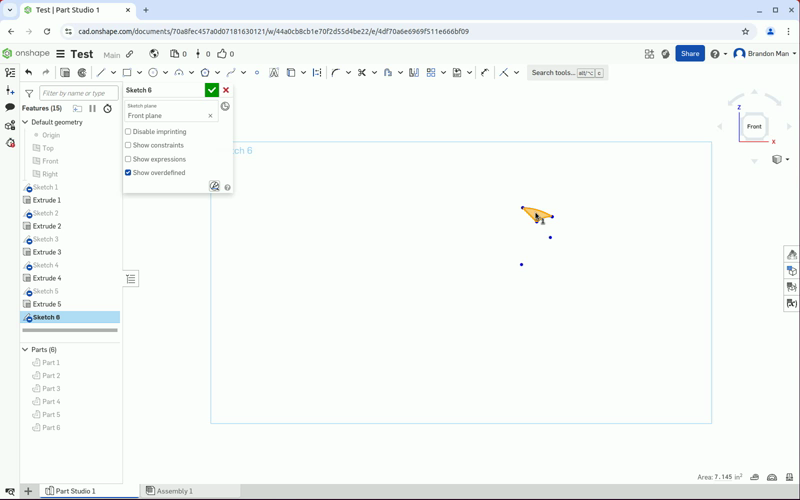
mouse_move(73, 352)
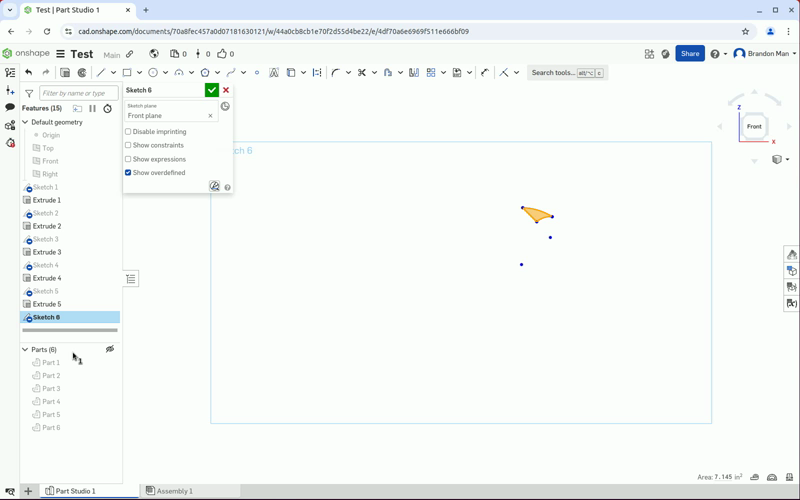
key(shift+y)
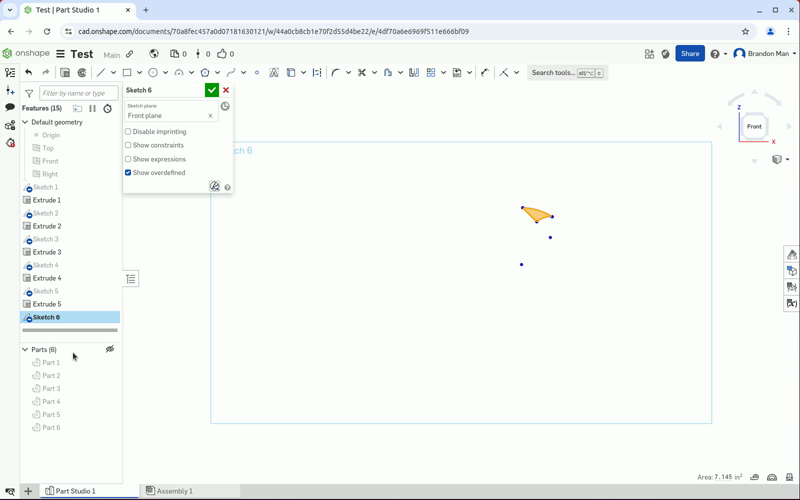
key(shift+e)
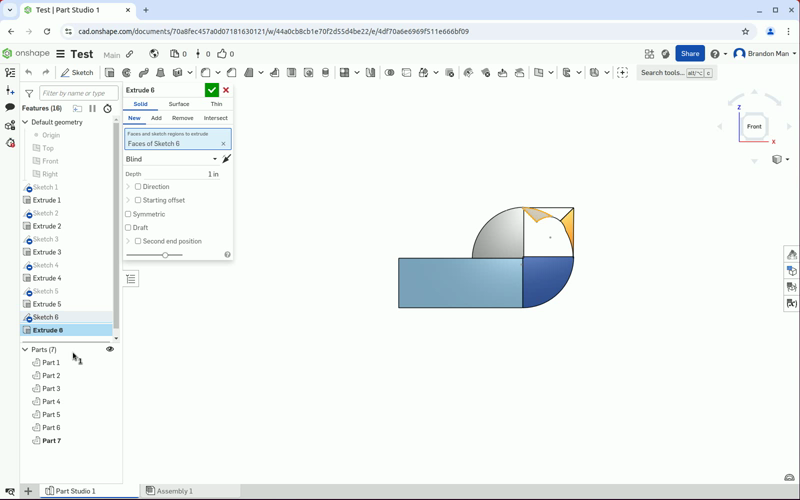
mouse_move(143, 106)
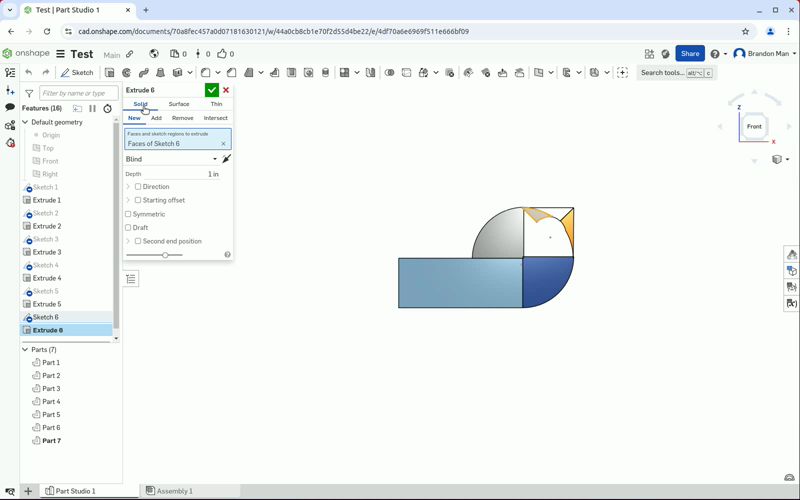
click(143, 106)
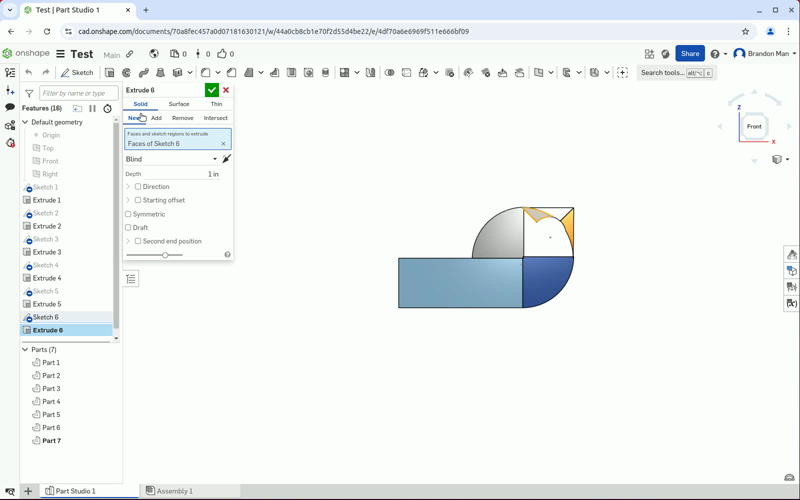
mouse_move(137, 120)
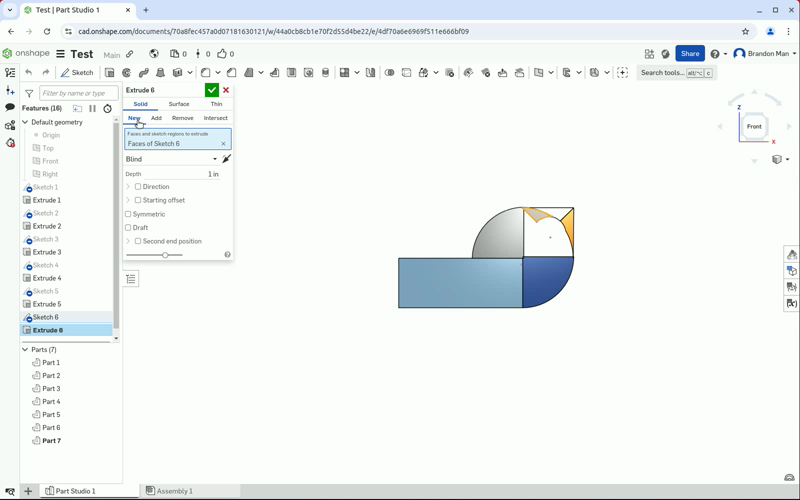
click(137, 120)
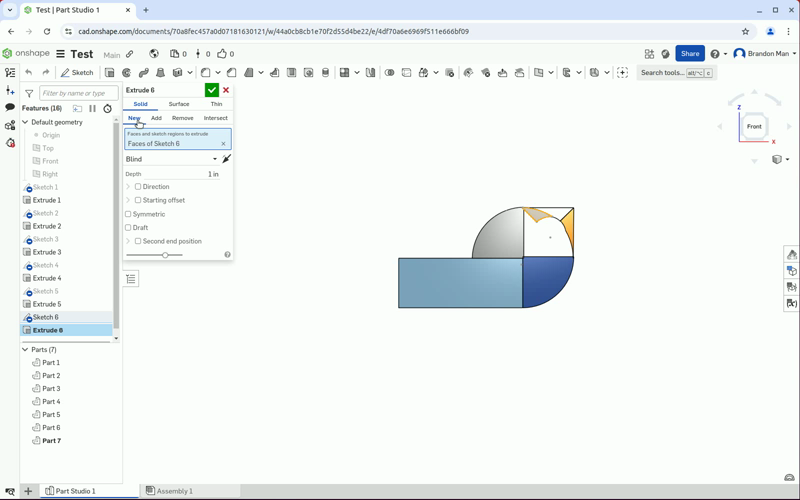
key(tab, 4)
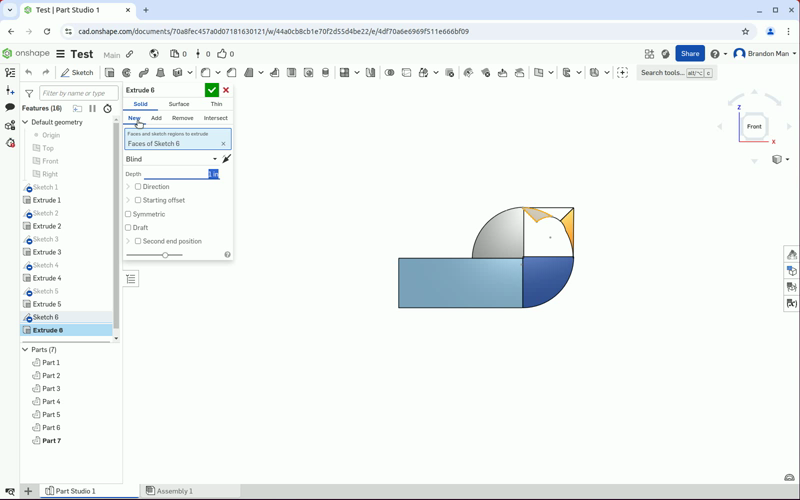
text(3.37)
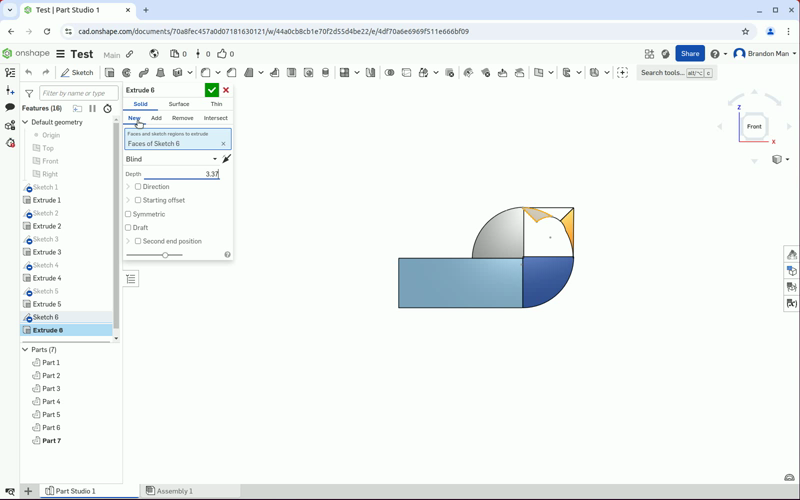
key(enter)
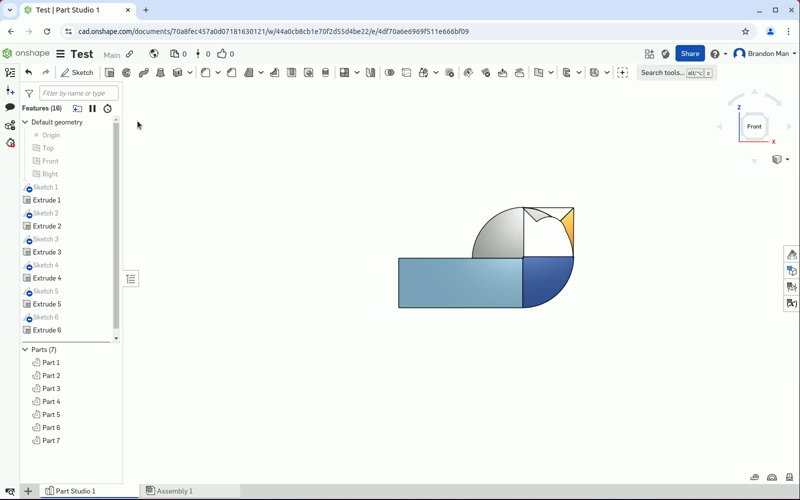
key(shift+h)
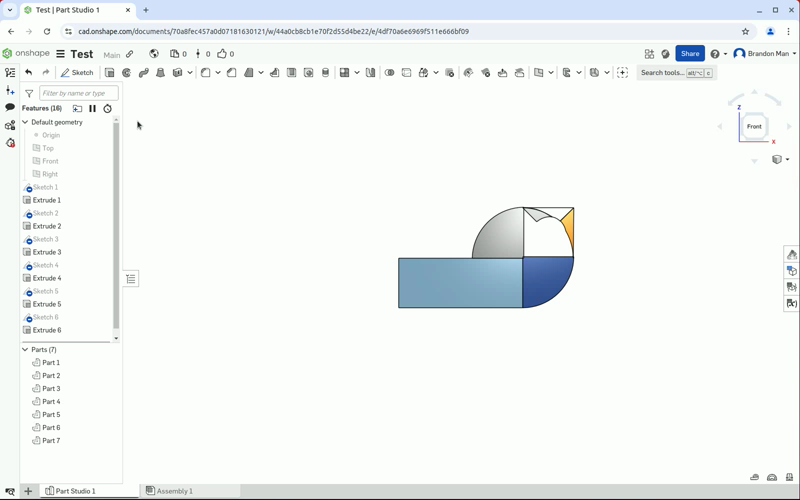
key(shift+h)
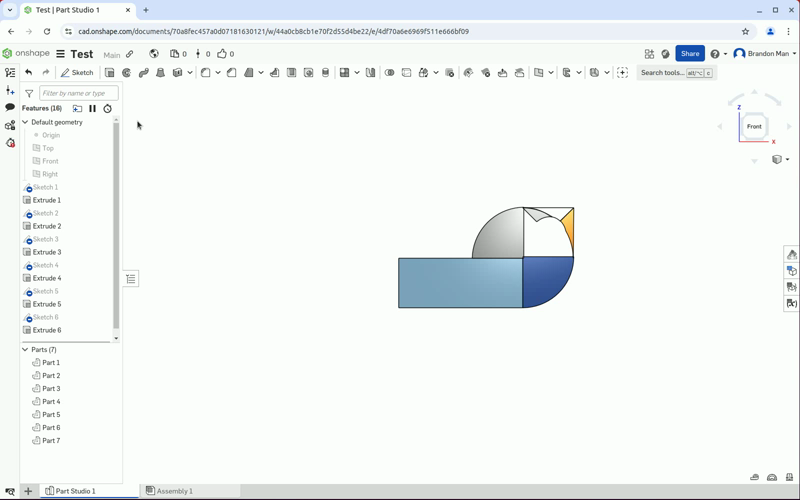
mouse_move(69, 189)
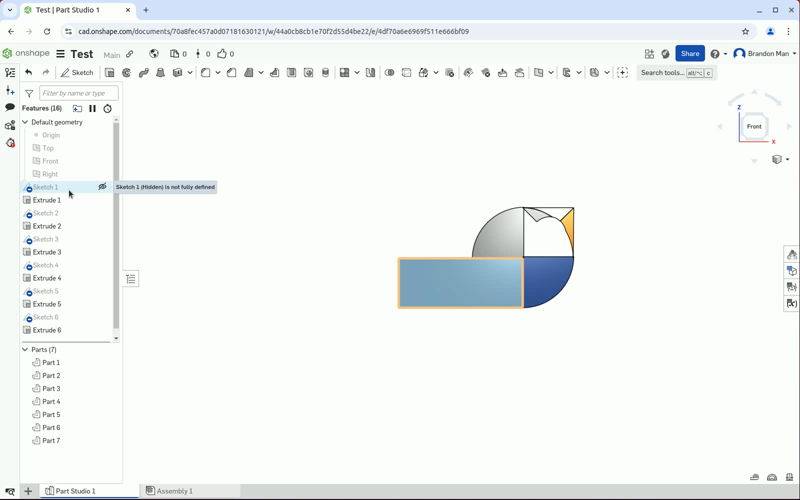
click(69, 189)
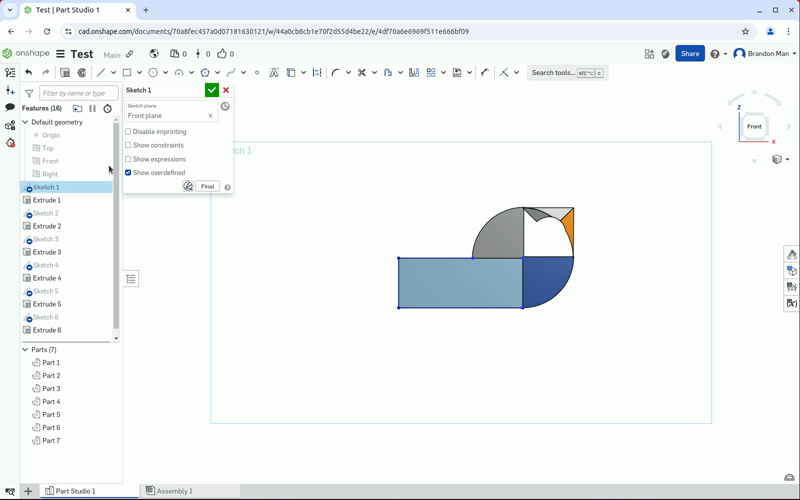
mouse_move(229, 92)
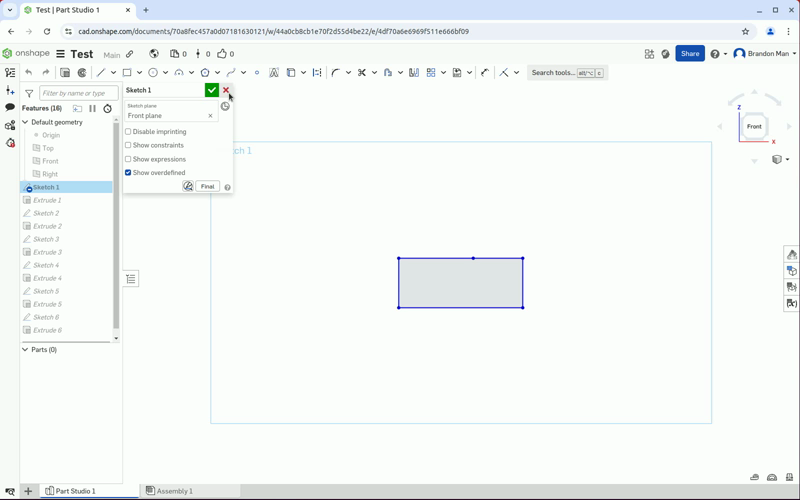
click(229, 92)
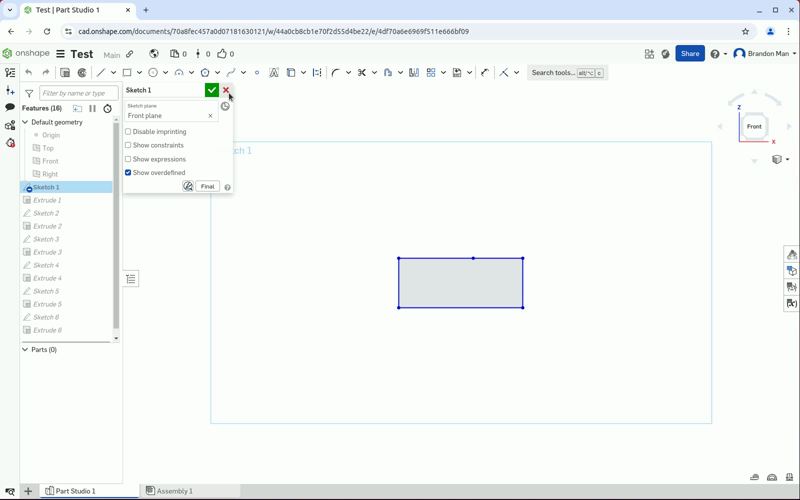
key(shift+s)
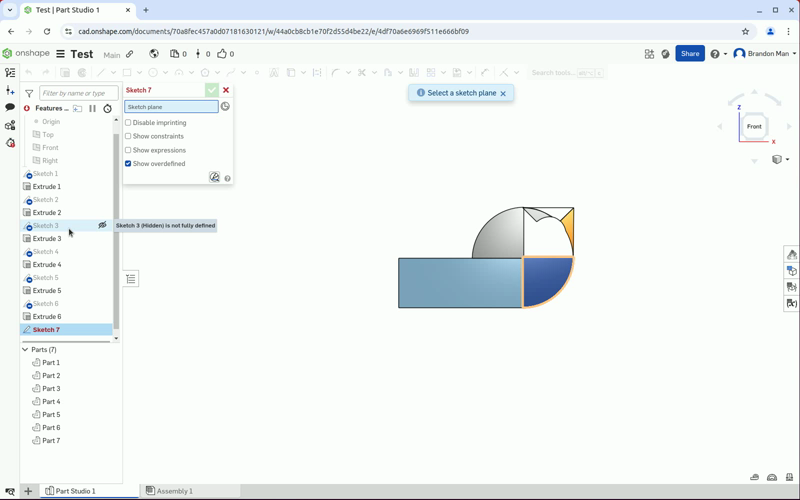
scroll(3)
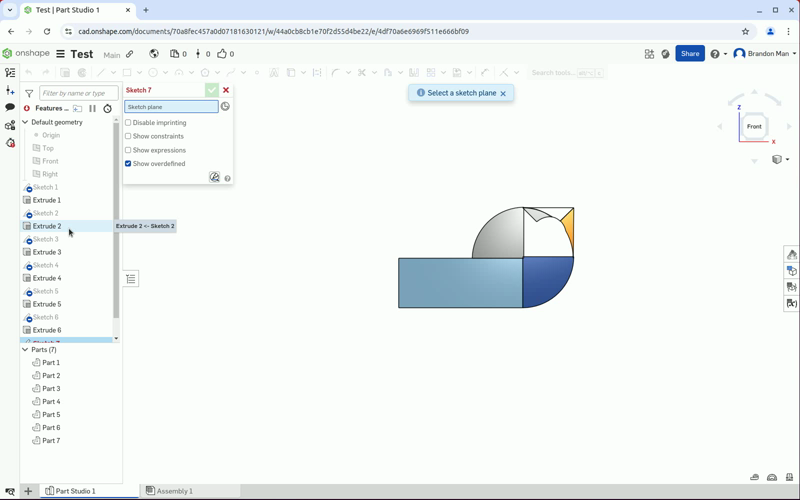
mouse_move(69, 163)
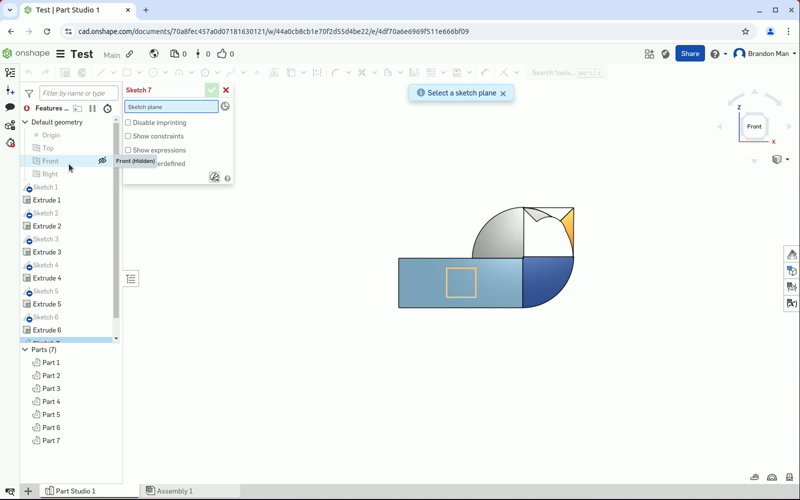
click(69, 163)
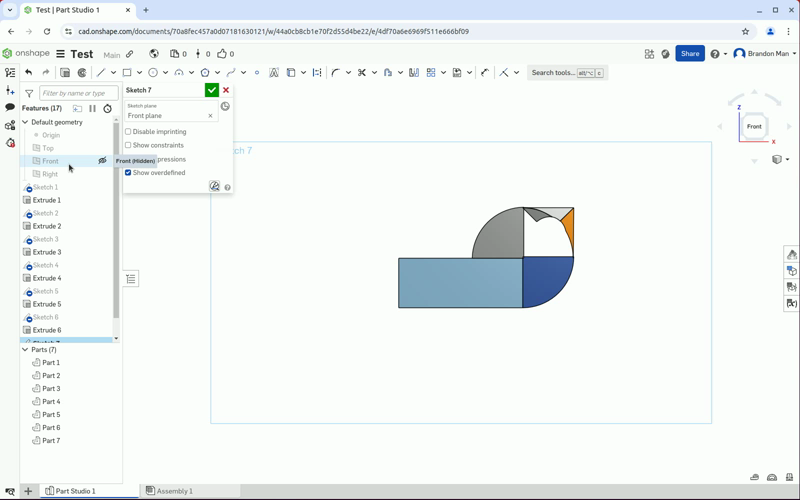
mouse_move(73, 352)
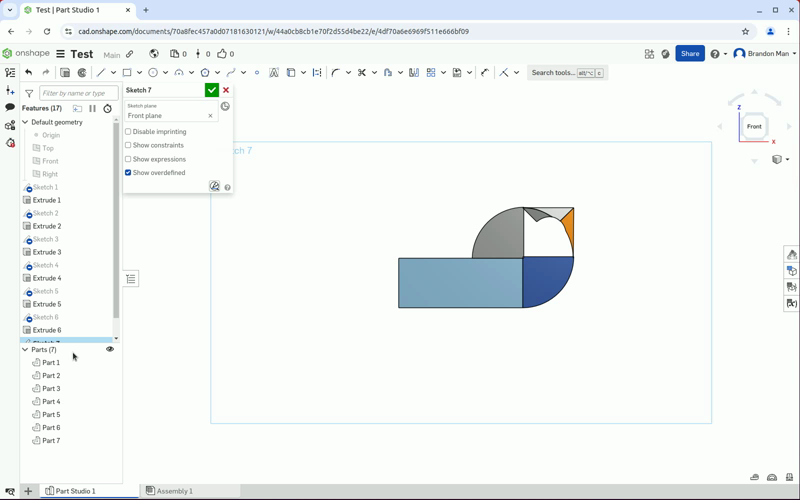
key(y)
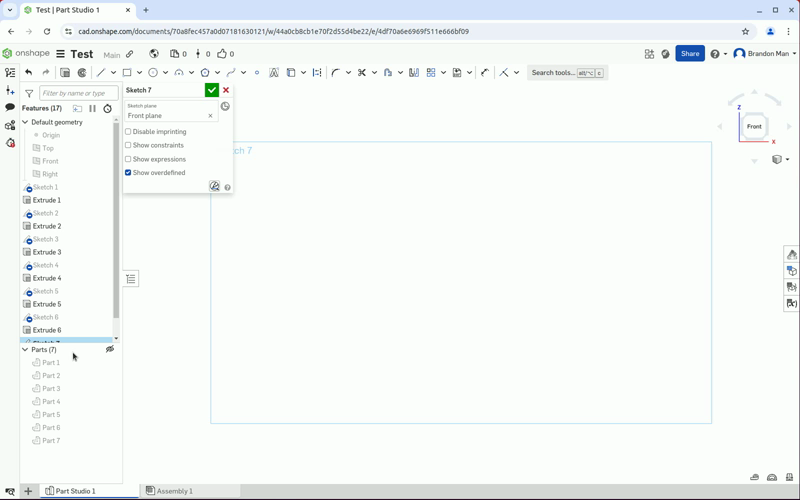
key(l)
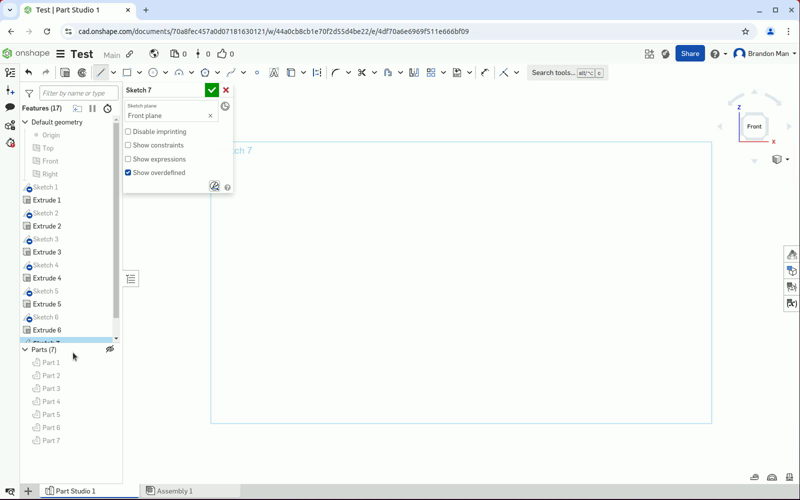
key_down(shift)
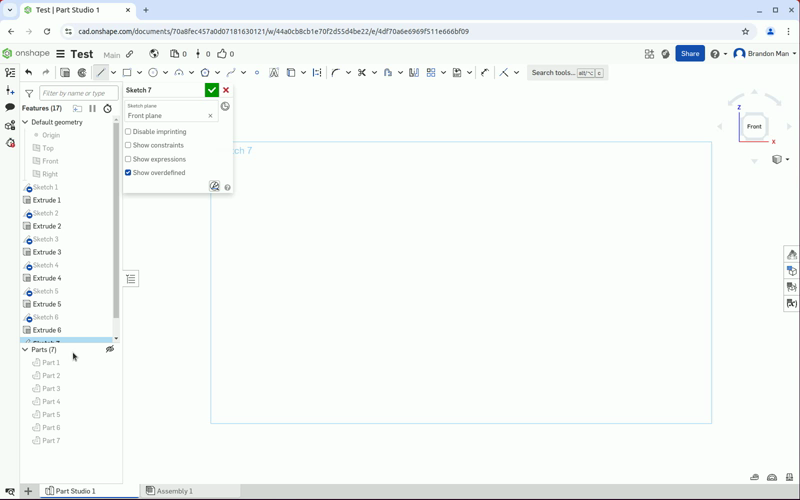
mouse_move(522, 258)
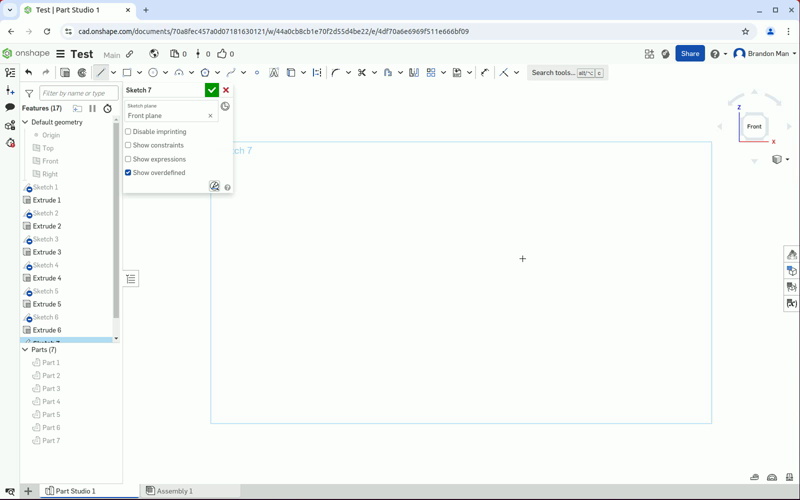
click(522, 258)
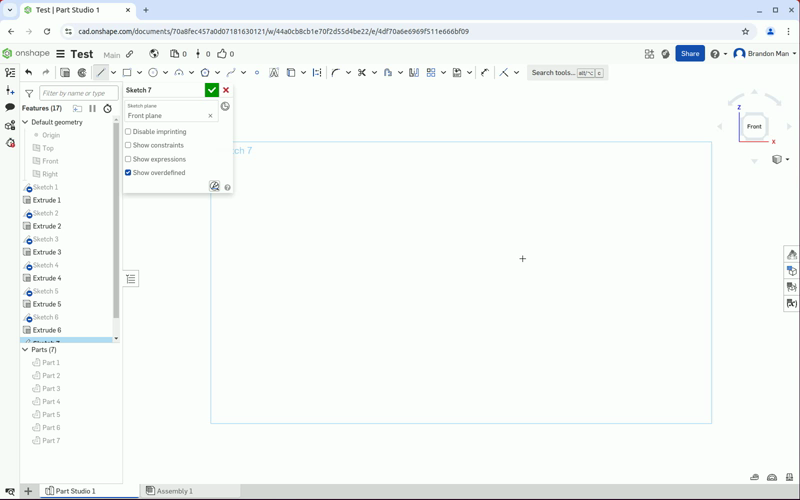
key_up(shift)
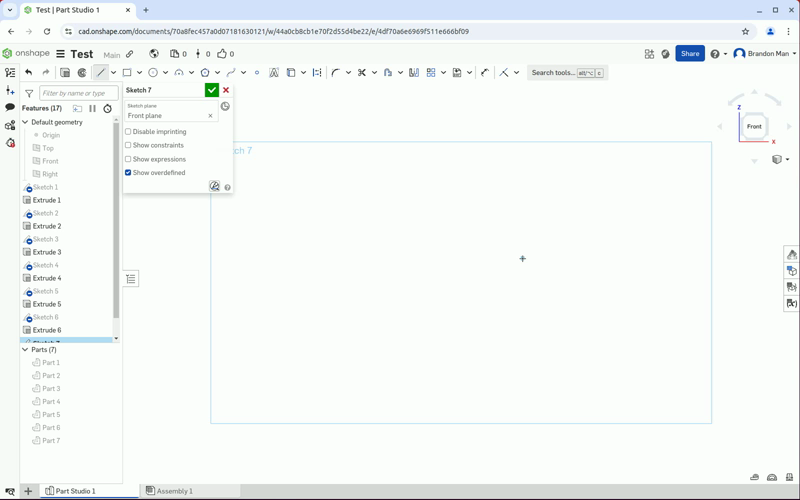
key_down(shift)
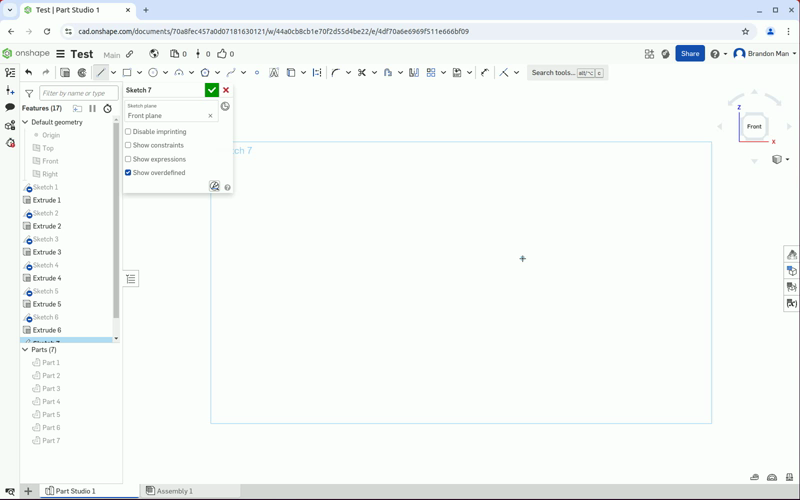
mouse_move(552, 258)
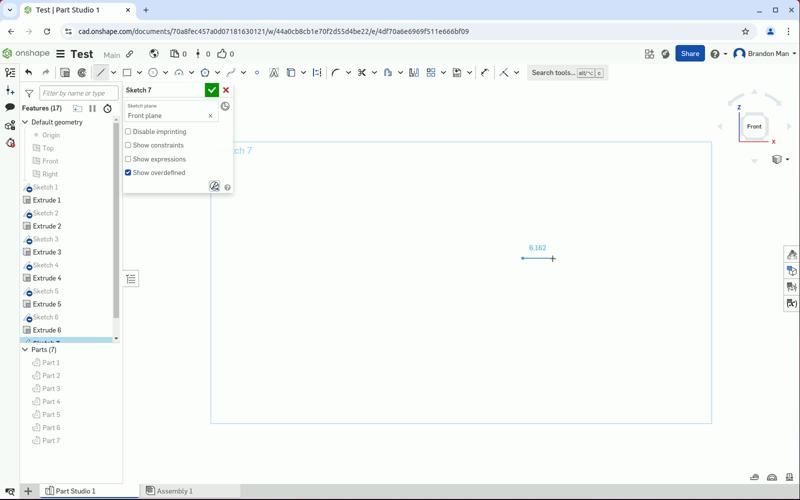
mouse_move(536, 244)
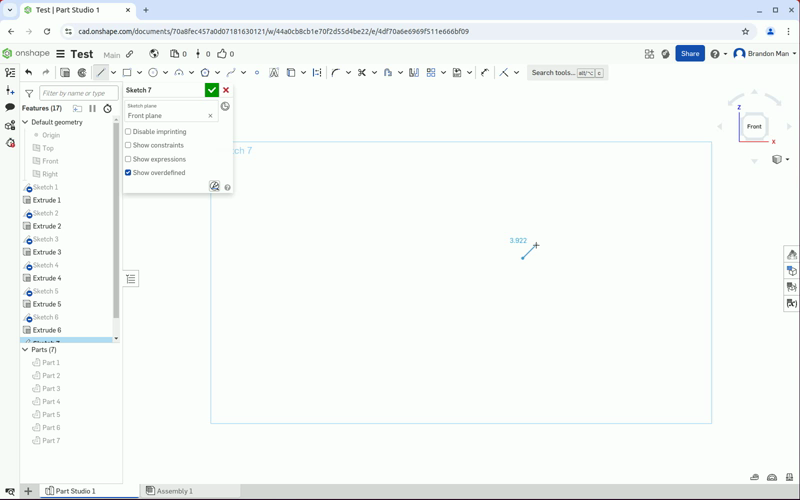
click(536, 244)
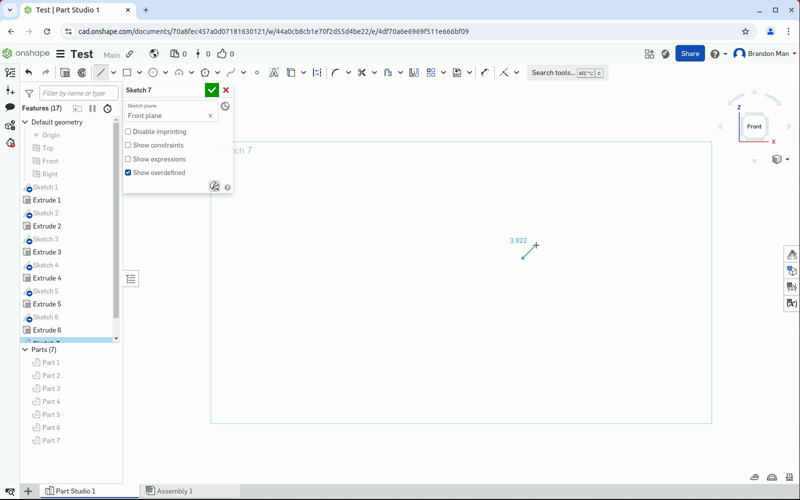
key_up(shift)
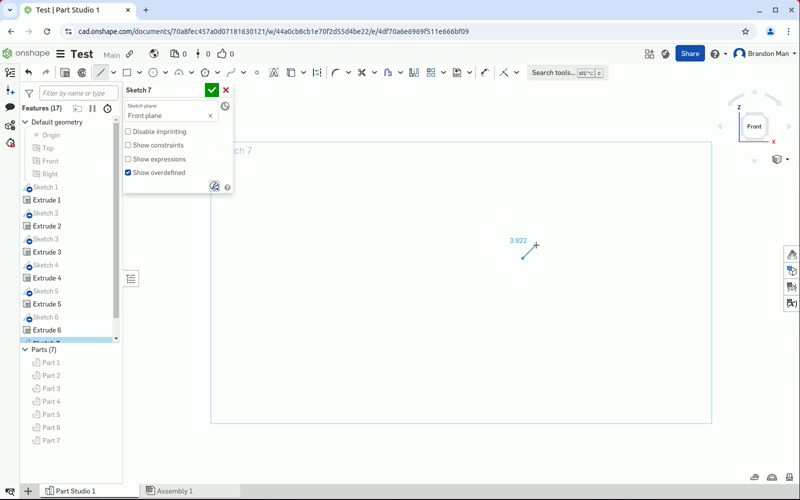
key(esc)
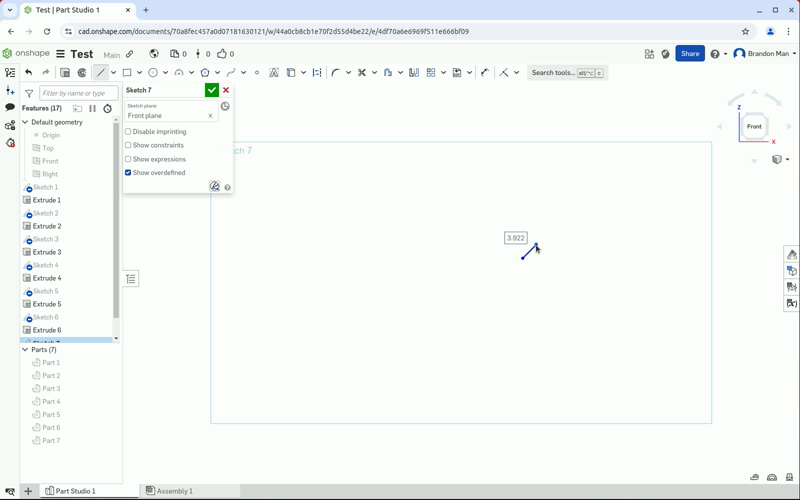
key(a)
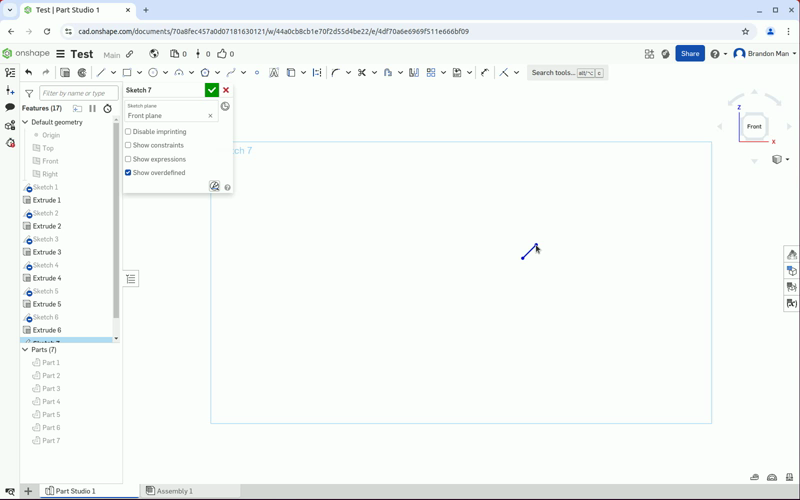
mouse_move(536, 244)
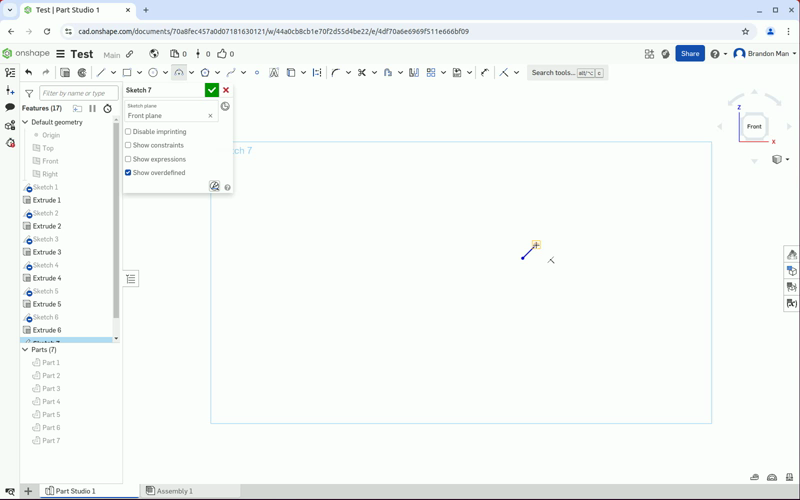
click(536, 244)
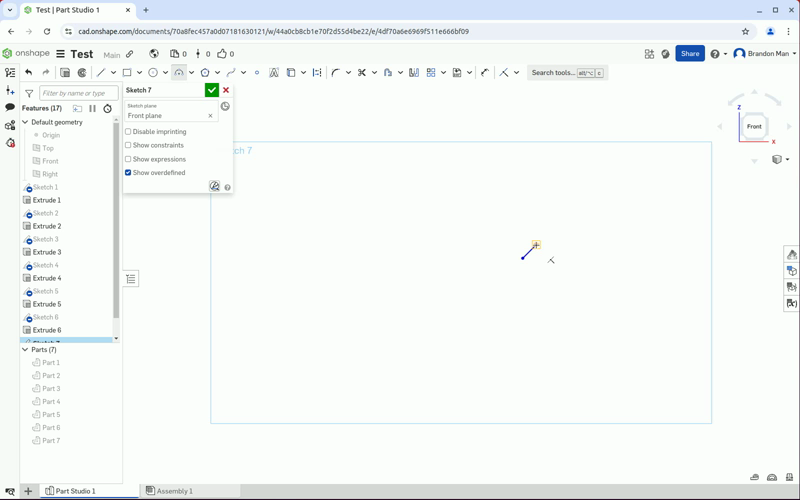
key_down(shift)
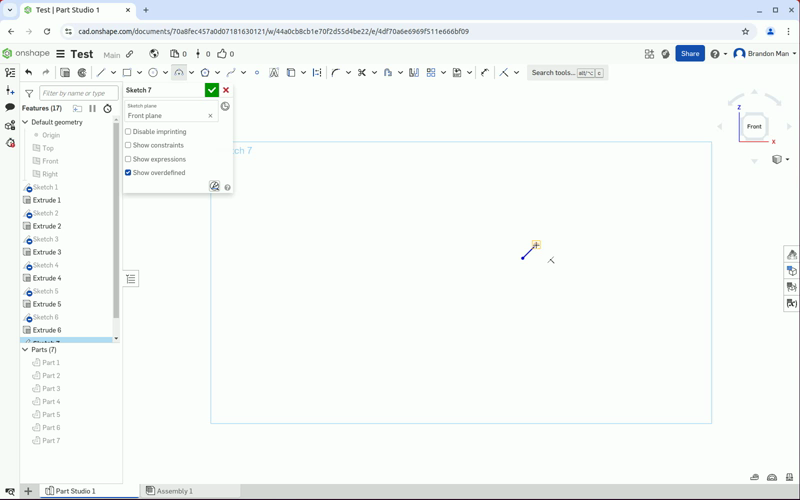
mouse_move(536, 220)
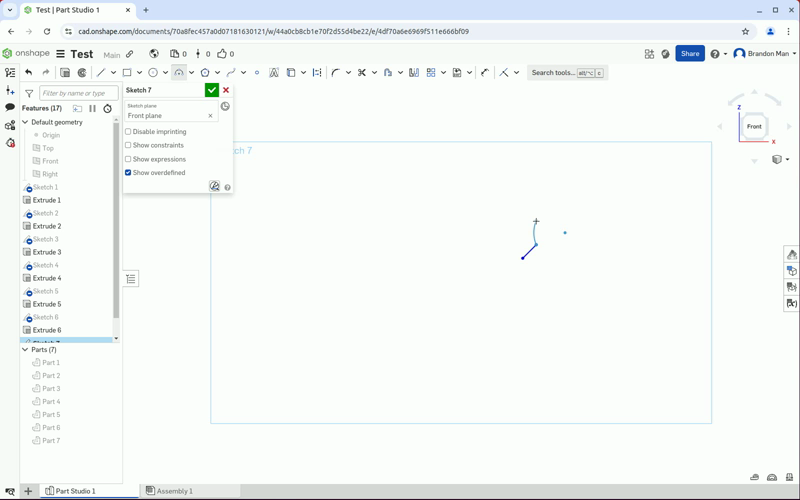
click(536, 220)
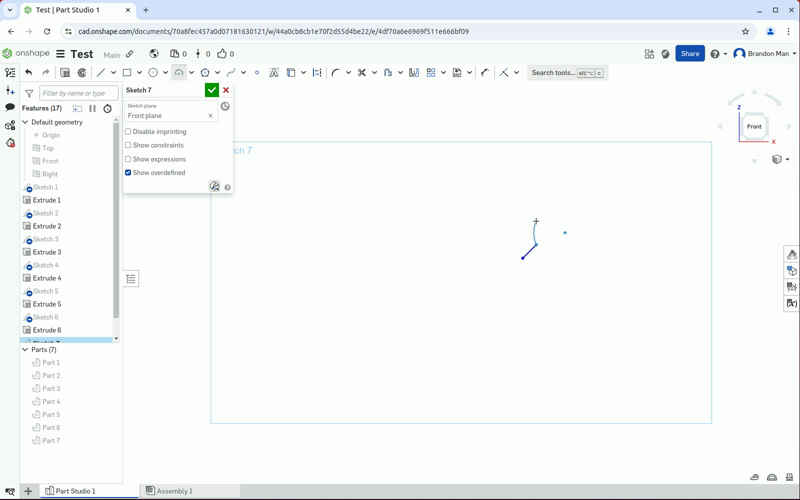
mouse_move(531, 232)
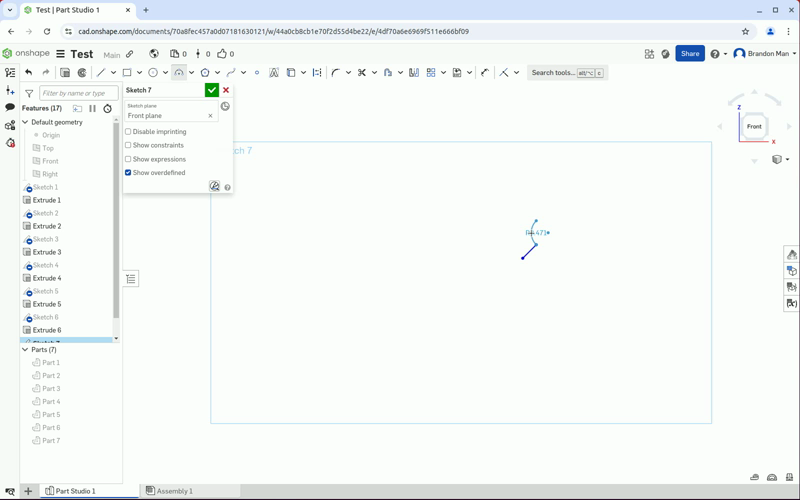
click(531, 232)
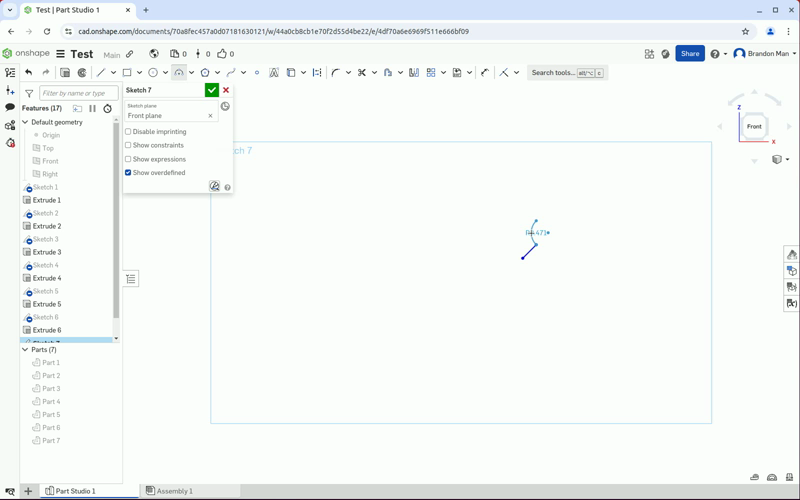
key_up(shift)
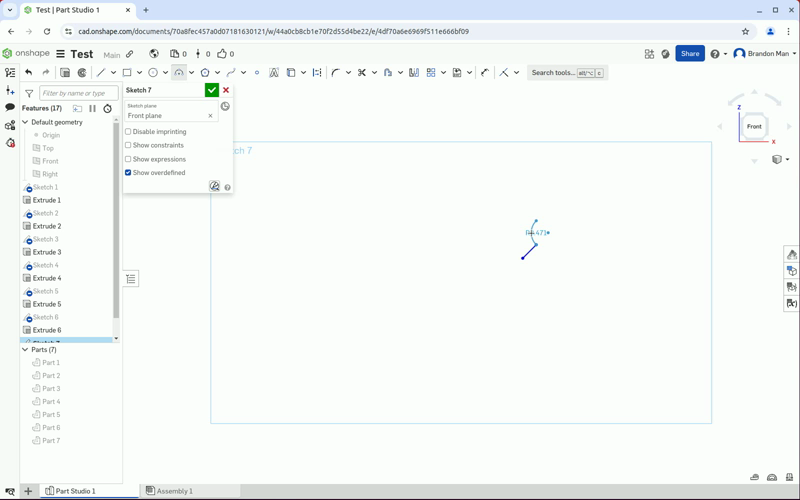
key(esc)
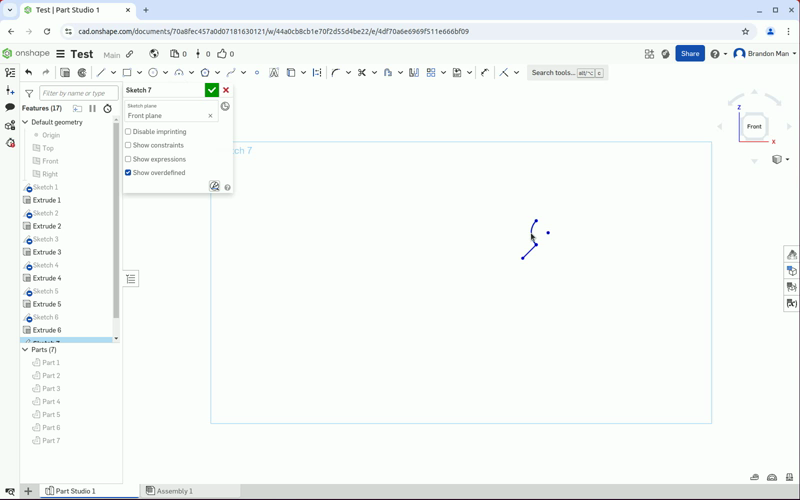
key(l)
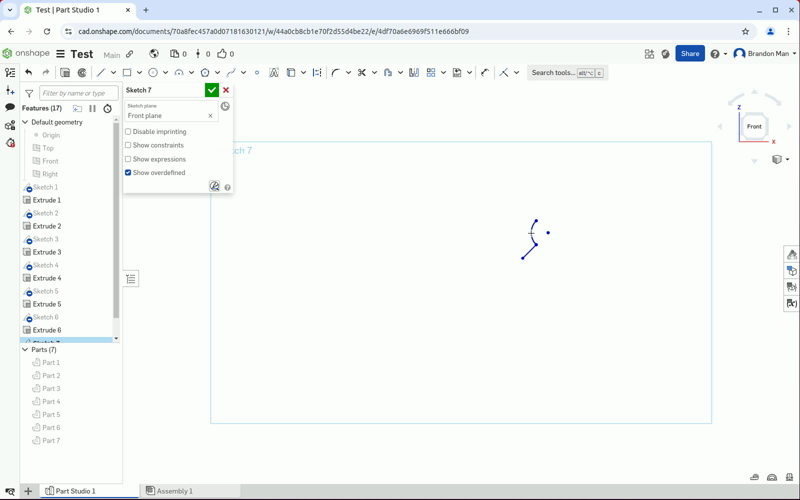
mouse_move(536, 220)
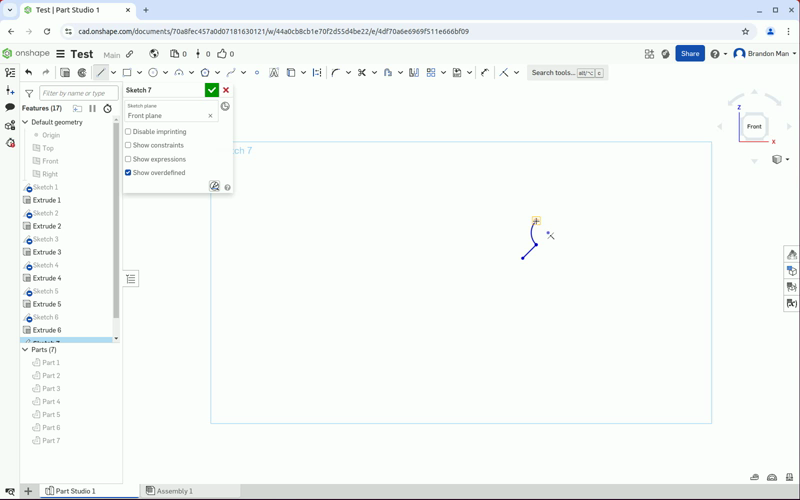
click(536, 220)
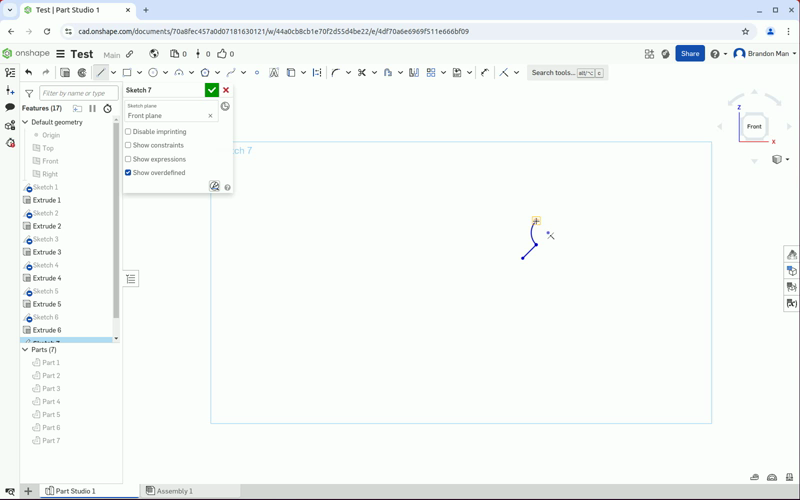
key_down(shift)
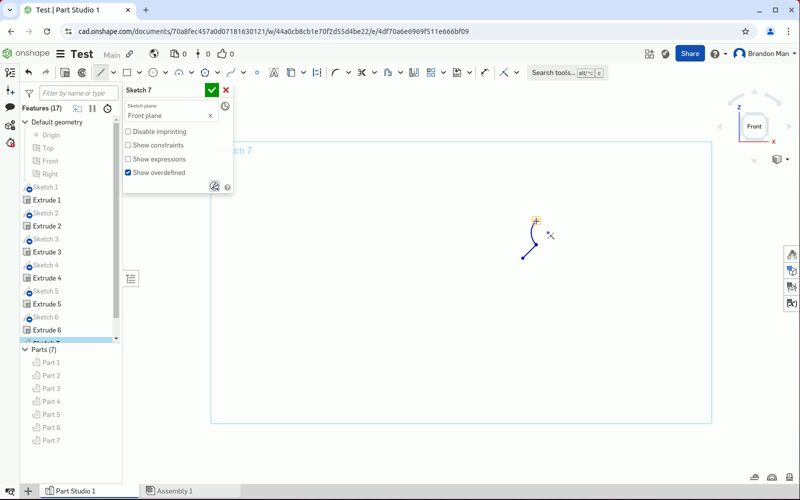
mouse_move(566, 220)
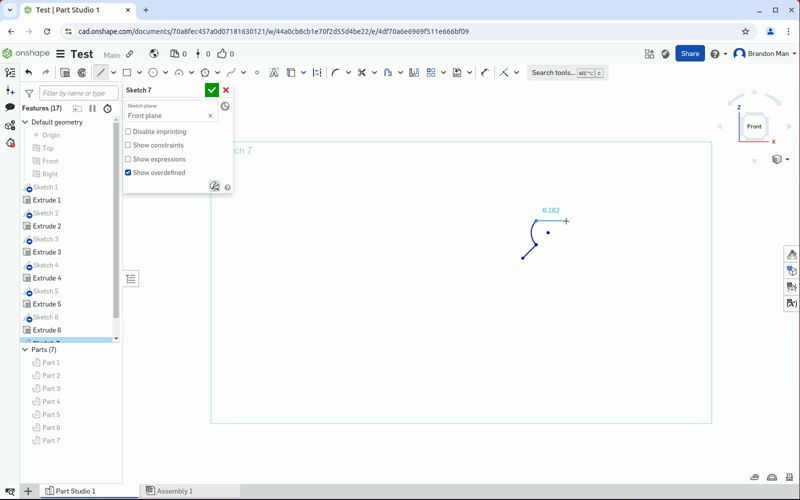
mouse_move(522, 207)
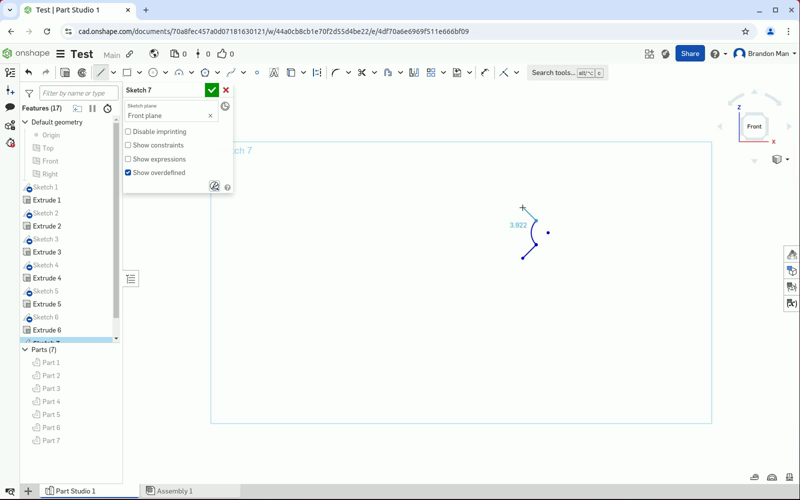
click(522, 207)
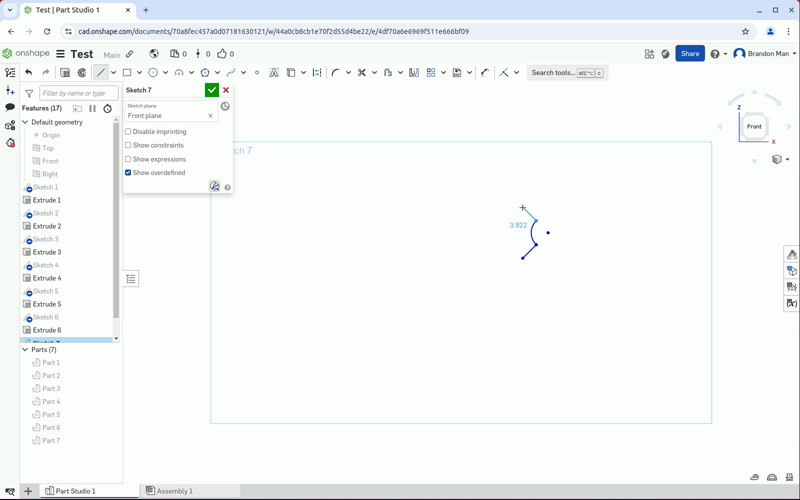
key_up(shift)
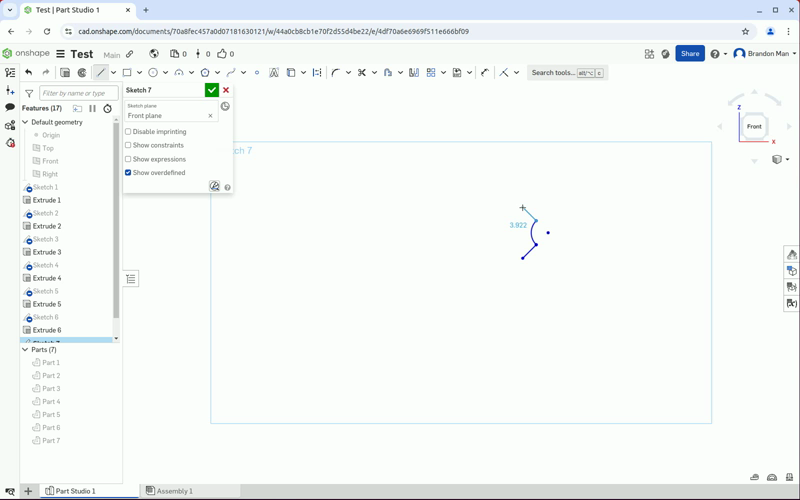
mouse_move(552, 207)
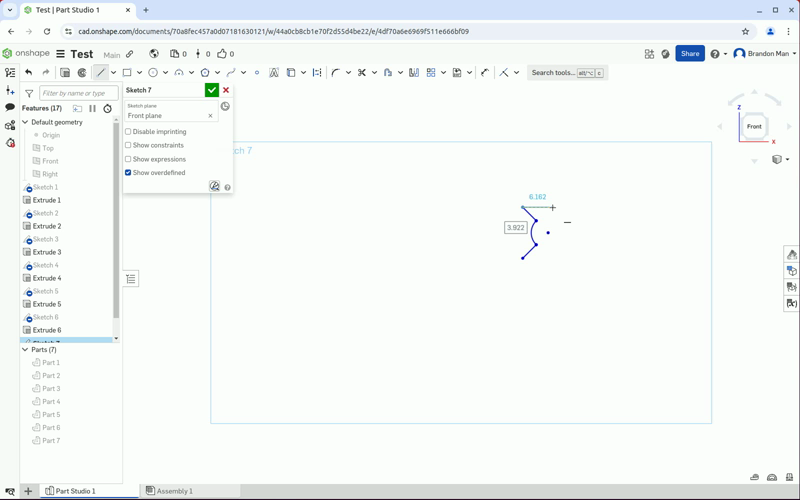
key_down(shift)
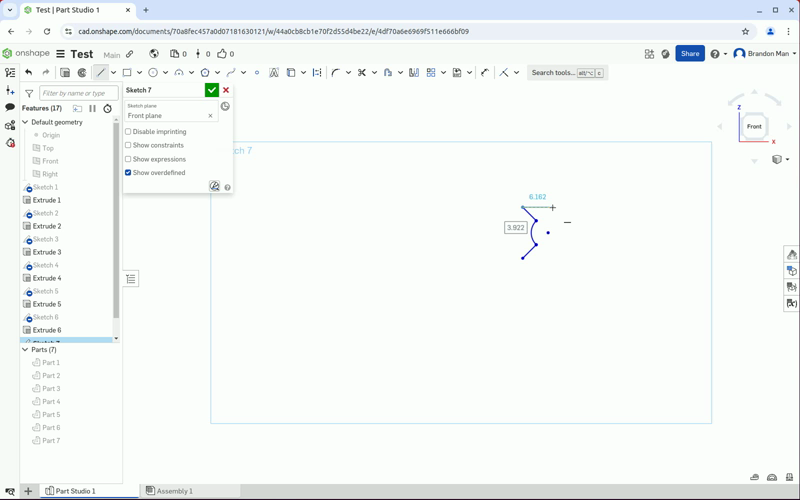
mouse_move(522, 258)
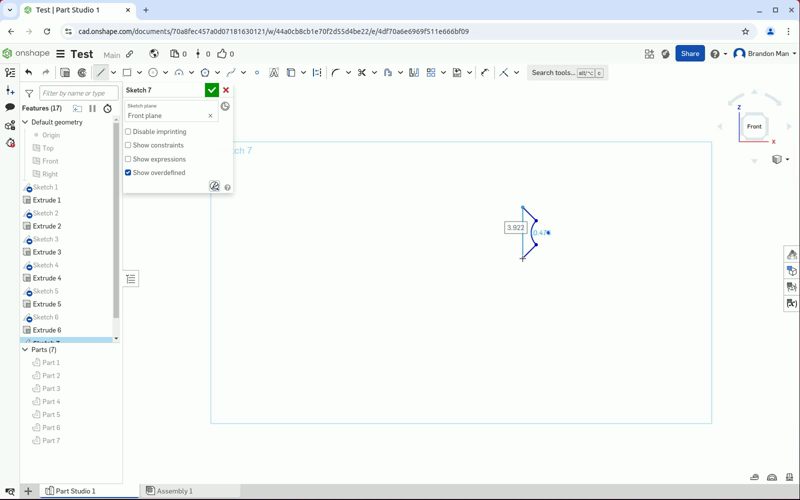
key_up(shift)
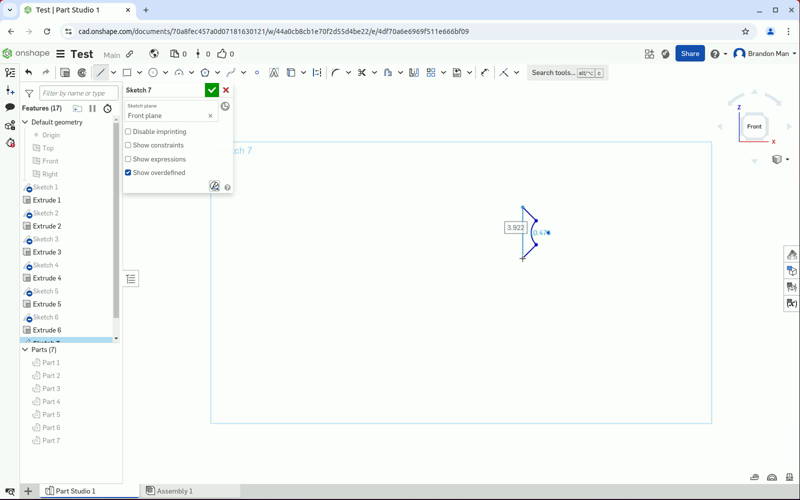
click(522, 258)
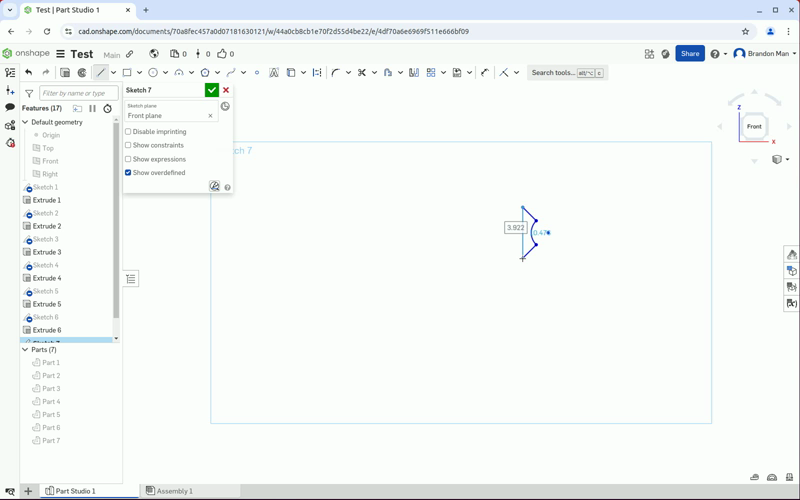
key(esc)
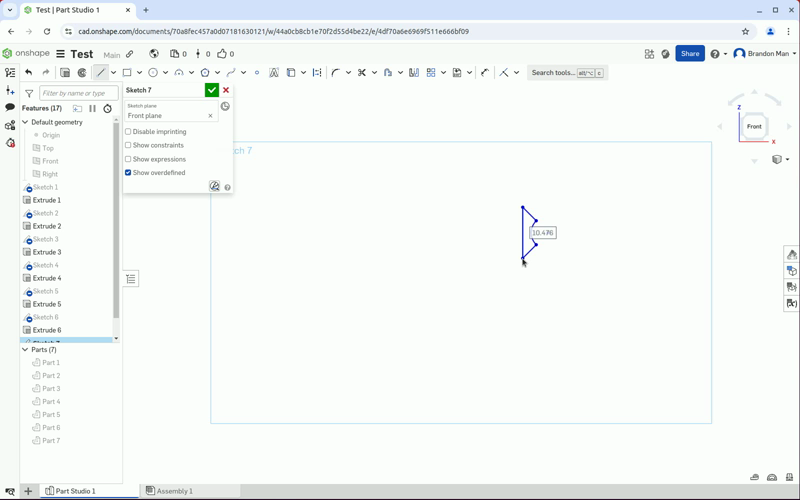
mouse_move(529, 243)
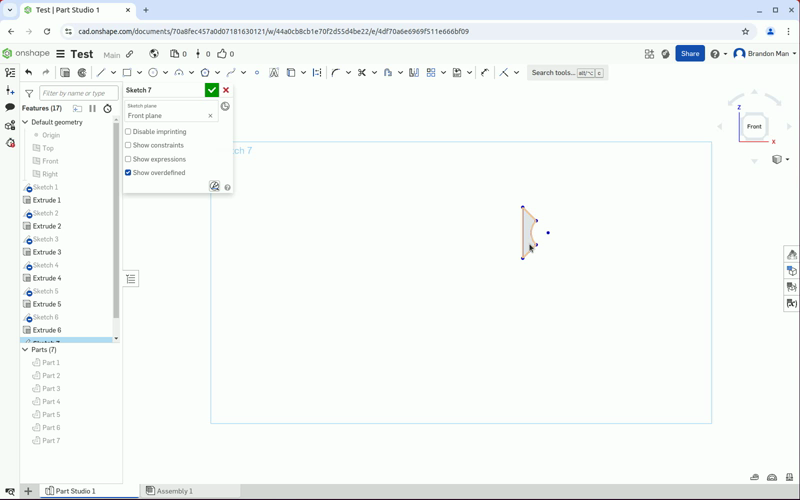
scroll(6)
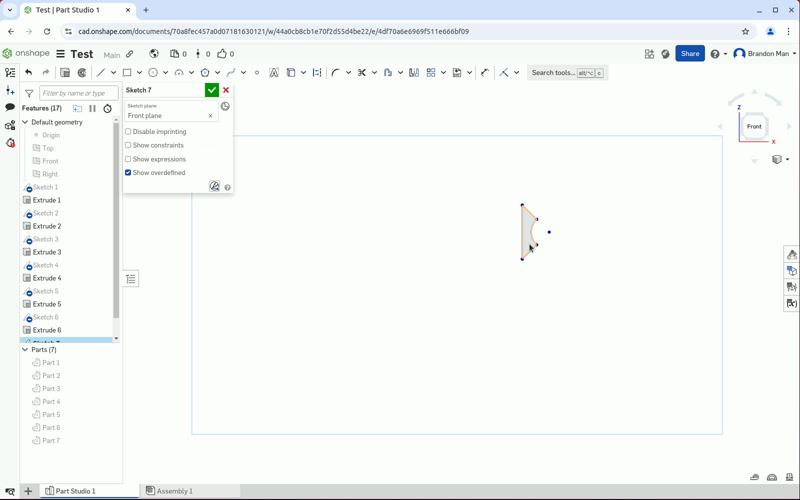
scroll(6)
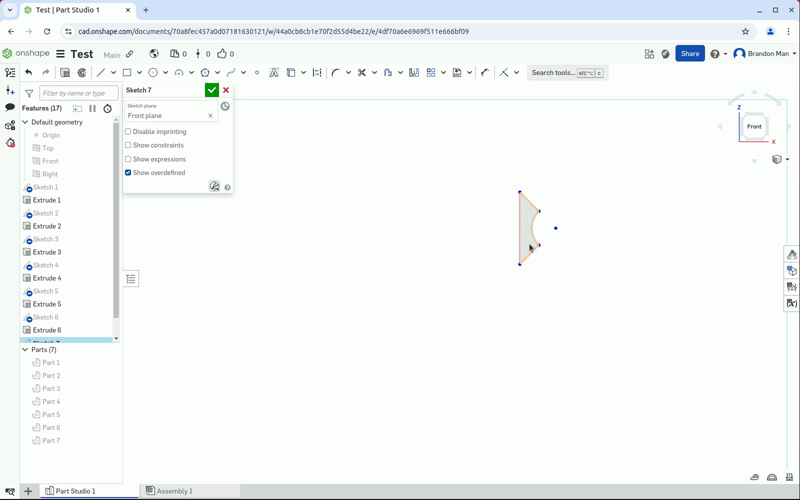
scroll(6)
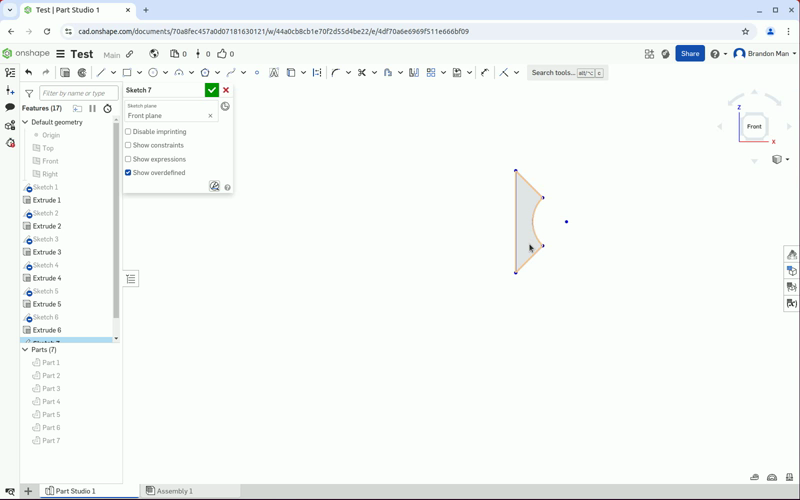
scroll(6)
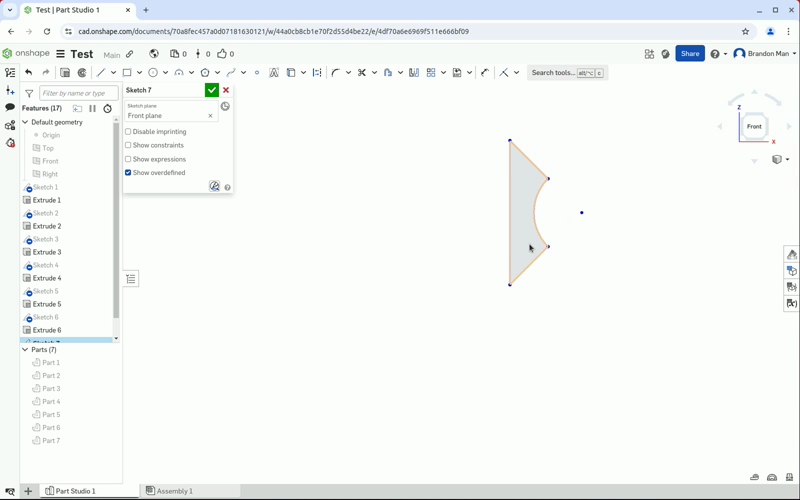
scroll(6)
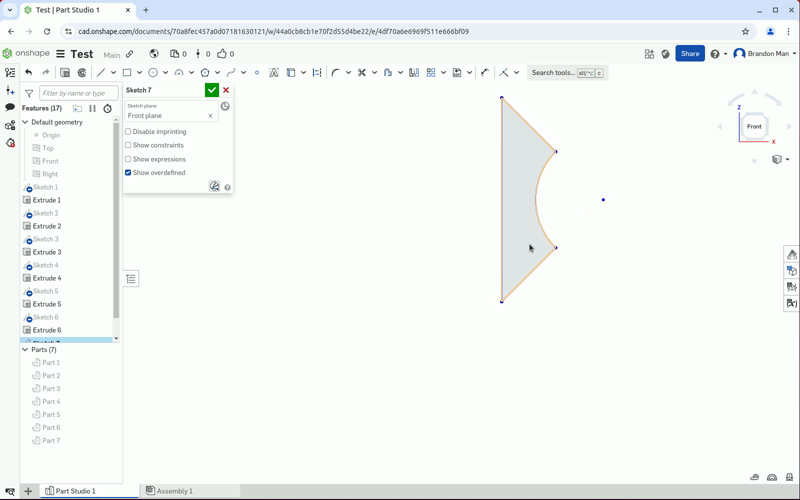
scroll(6)
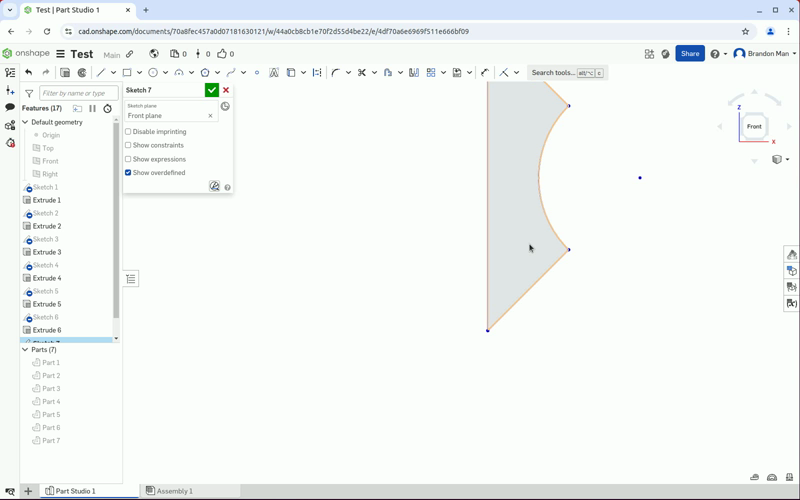
scroll(6)
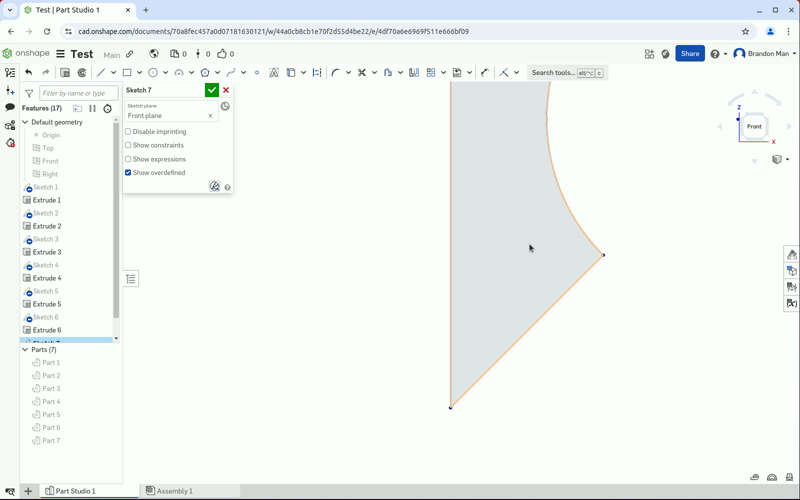
click(529, 243)
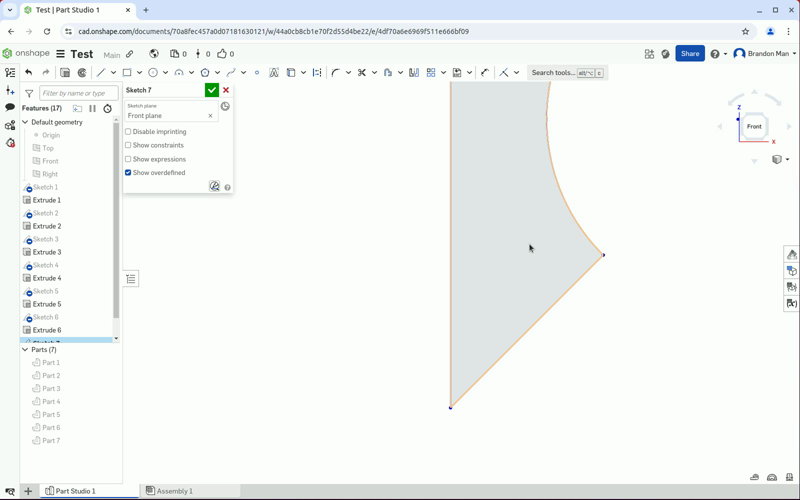
scroll(-6)
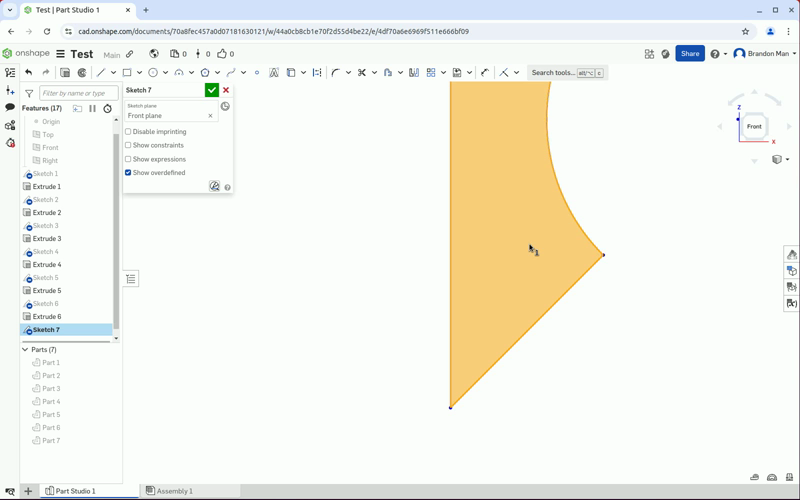
scroll(-6)
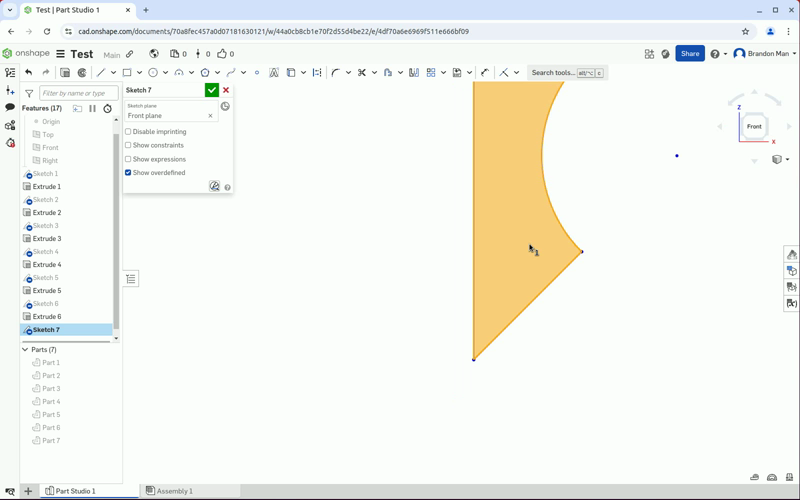
scroll(-6)
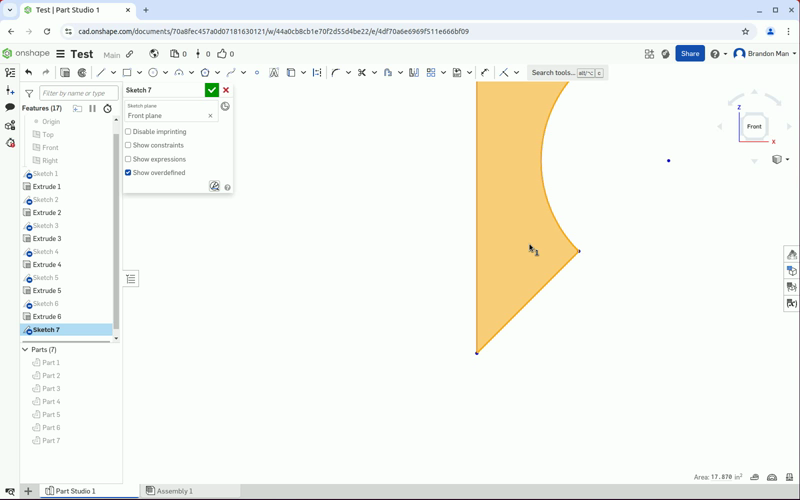
scroll(-6)
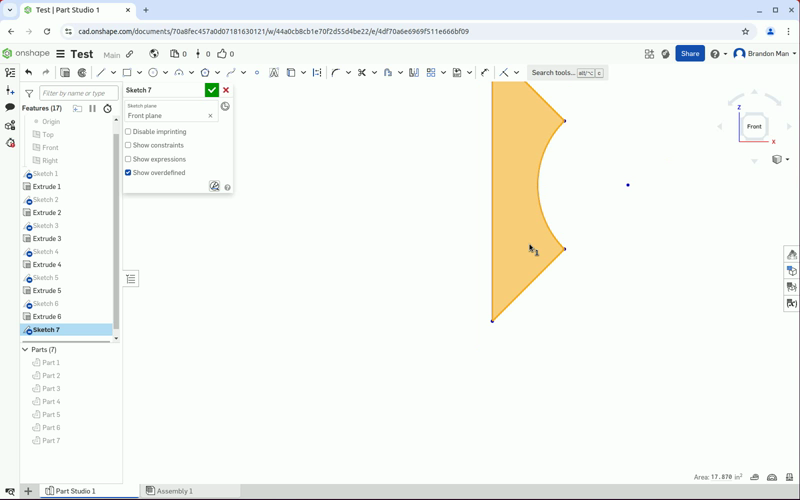
scroll(-6)
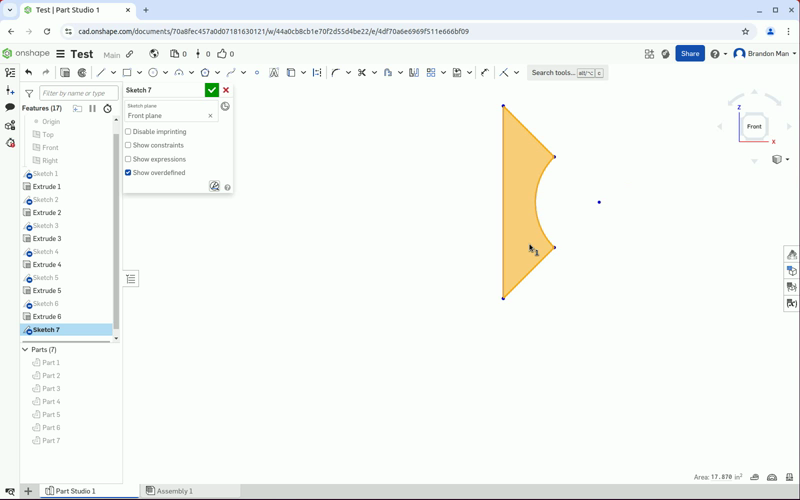
scroll(-6)
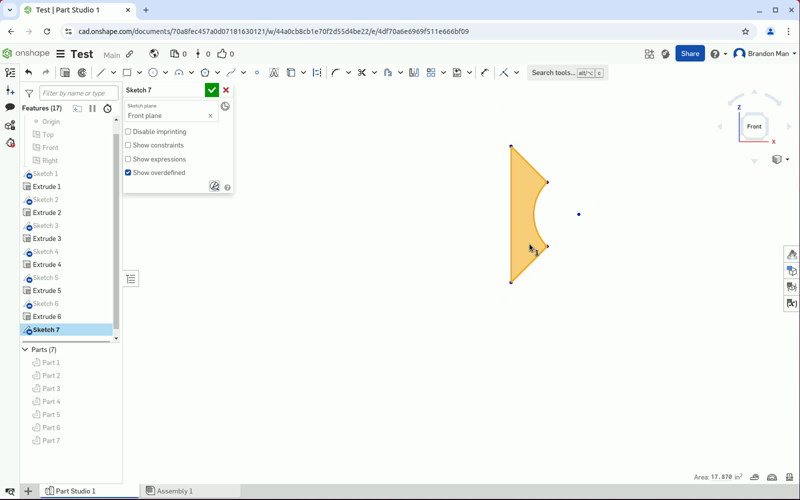
scroll(-6)
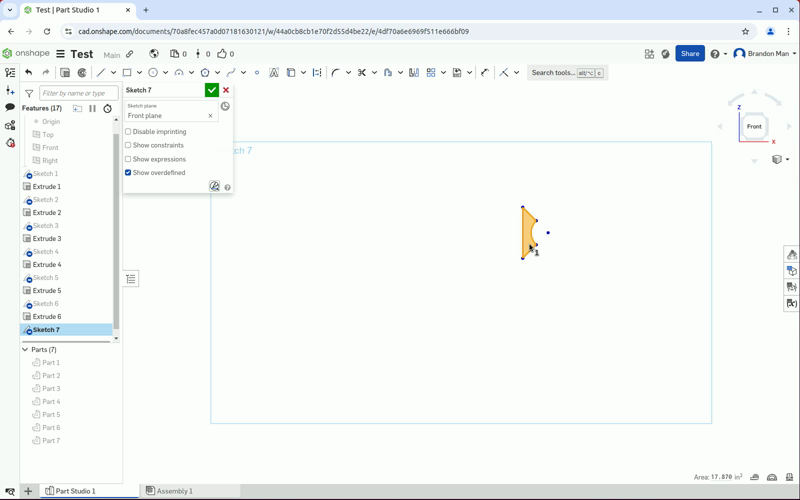
mouse_move(73, 352)
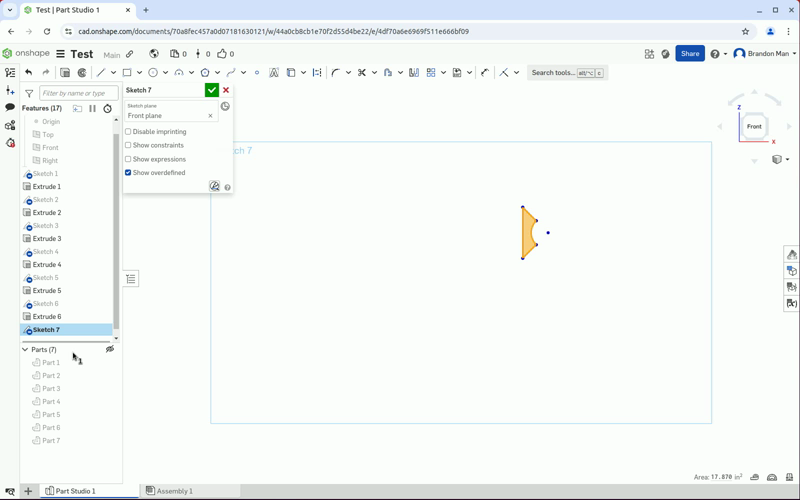
key(shift+y)
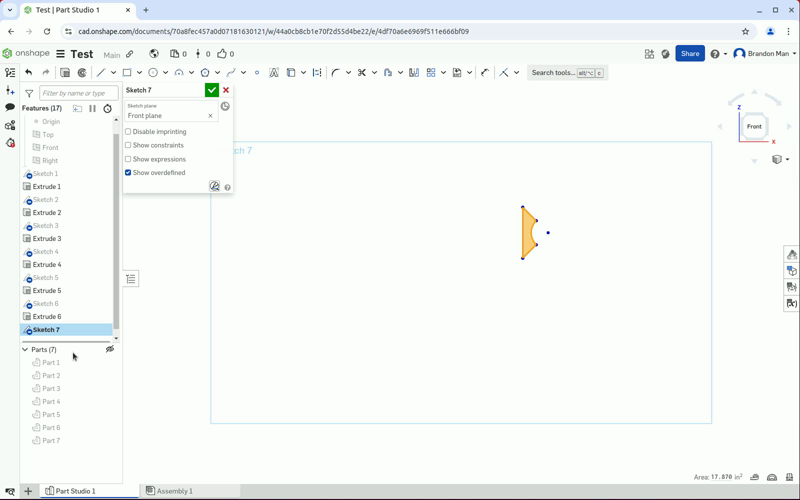
key(shift+e)
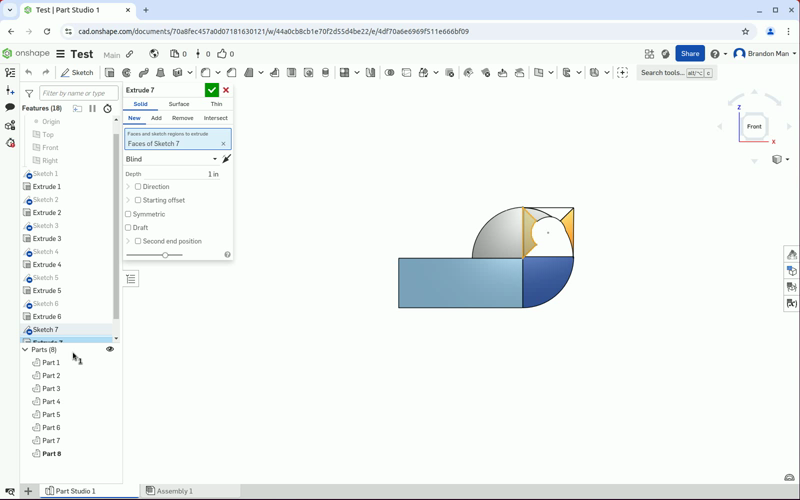
mouse_move(143, 106)
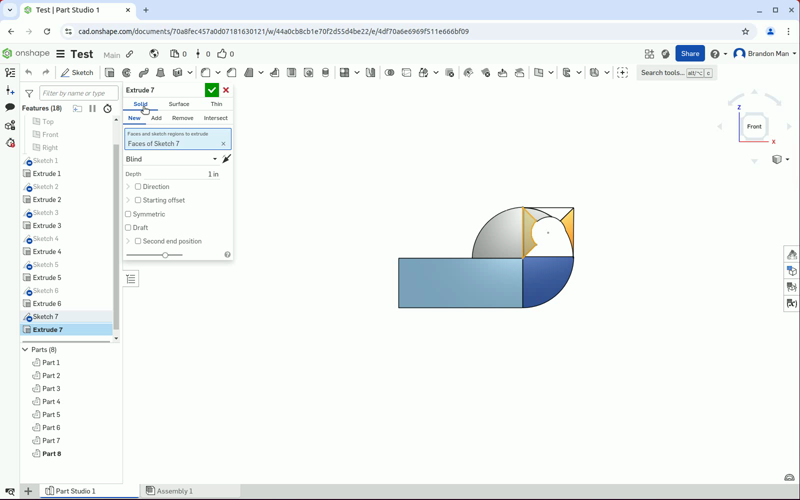
click(143, 106)
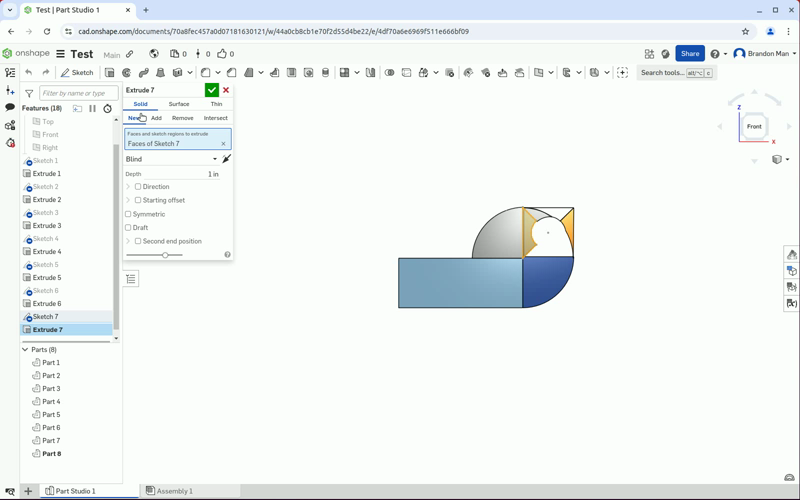
mouse_move(137, 120)
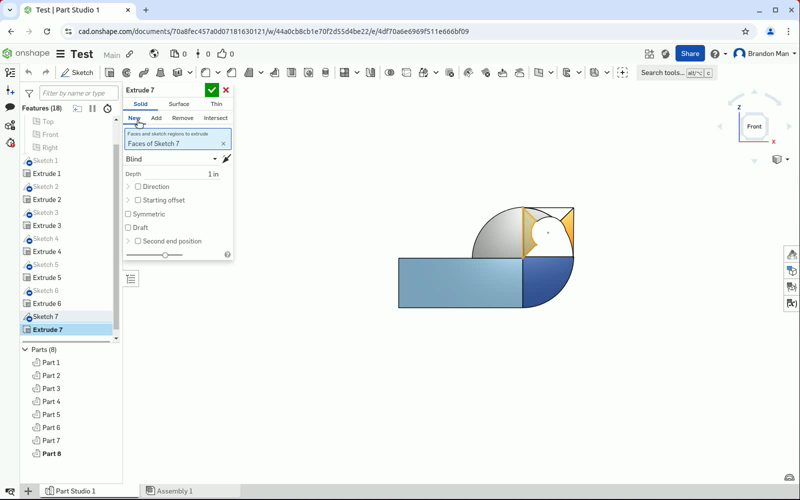
click(137, 120)
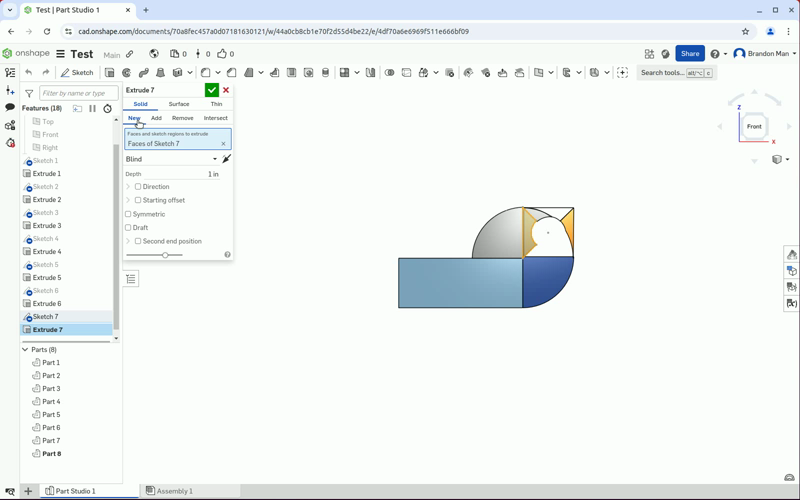
key(tab, 4)
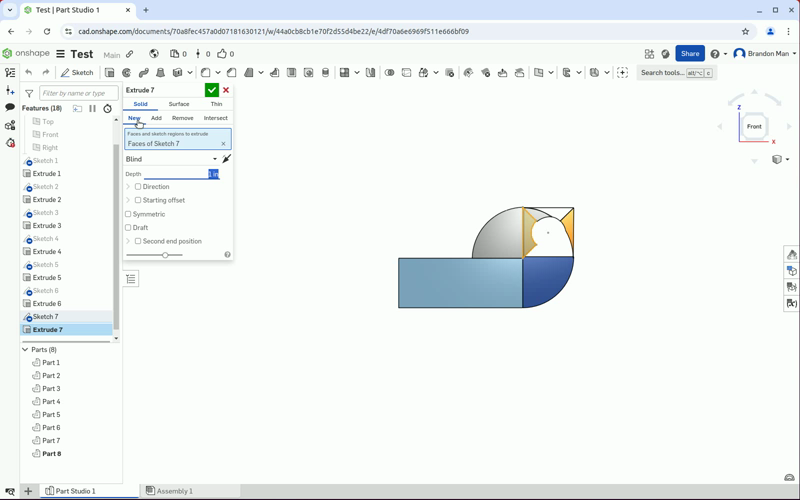
text(3.37)
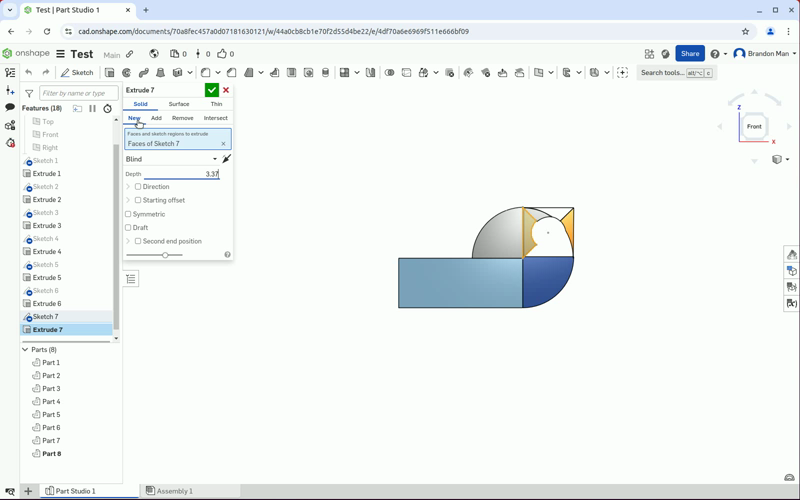
key(enter)
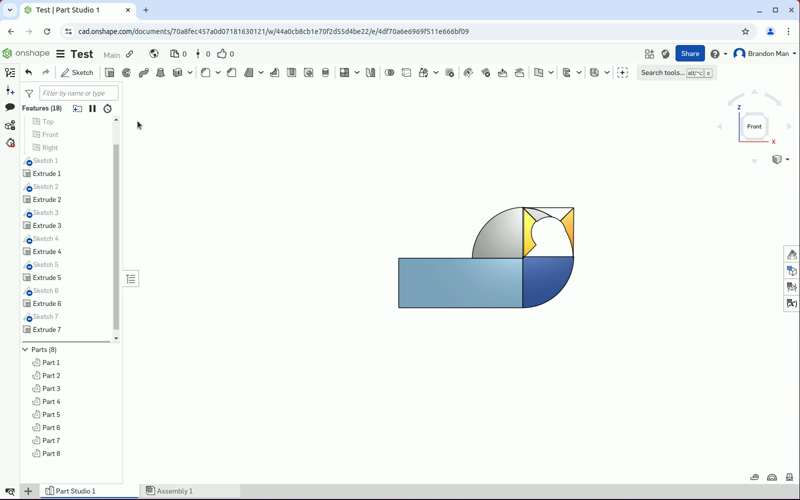
key(shift+h)
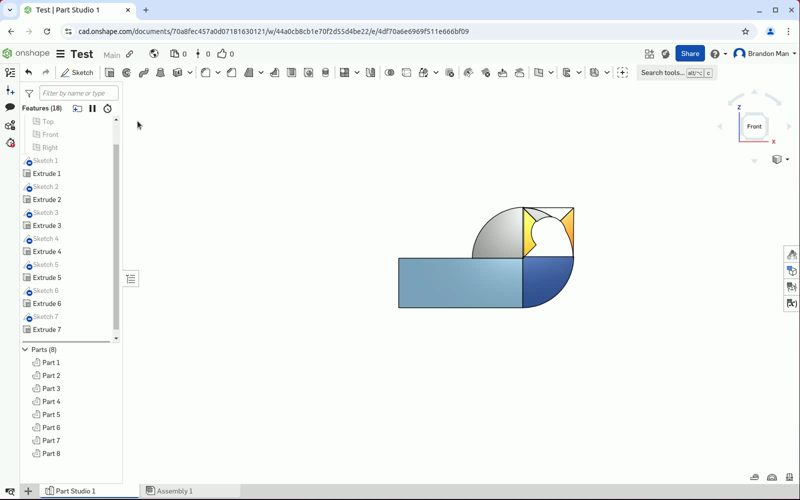
key(shift+h)
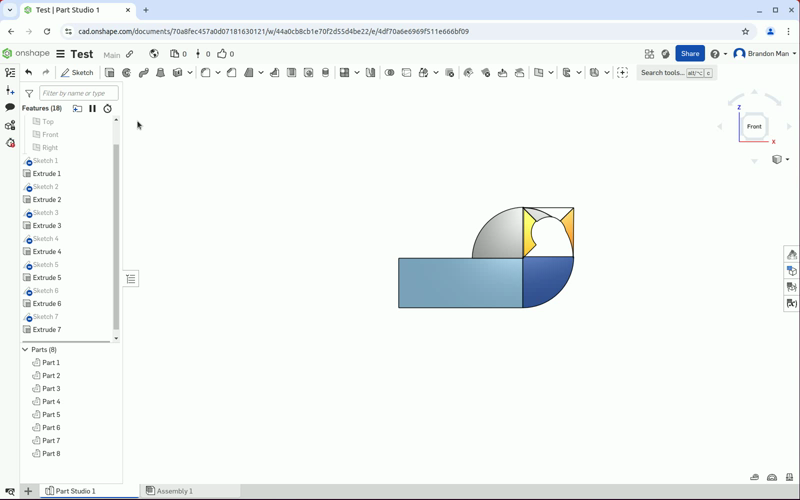
mouse_move(69, 163)
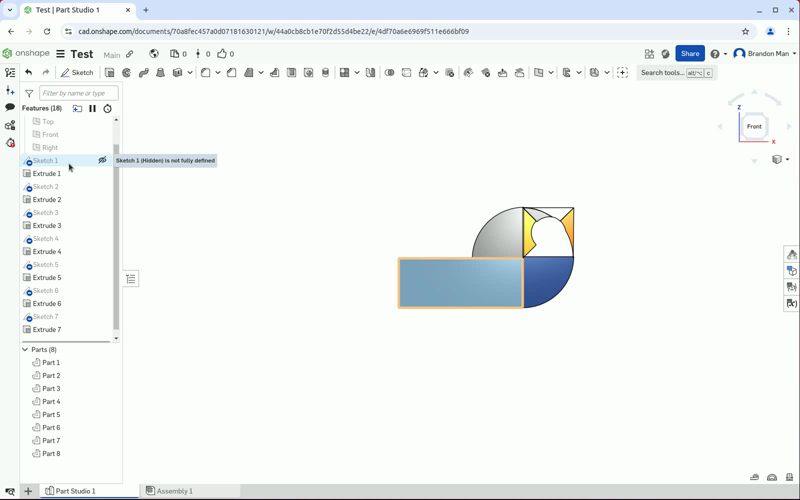
click(69, 163)
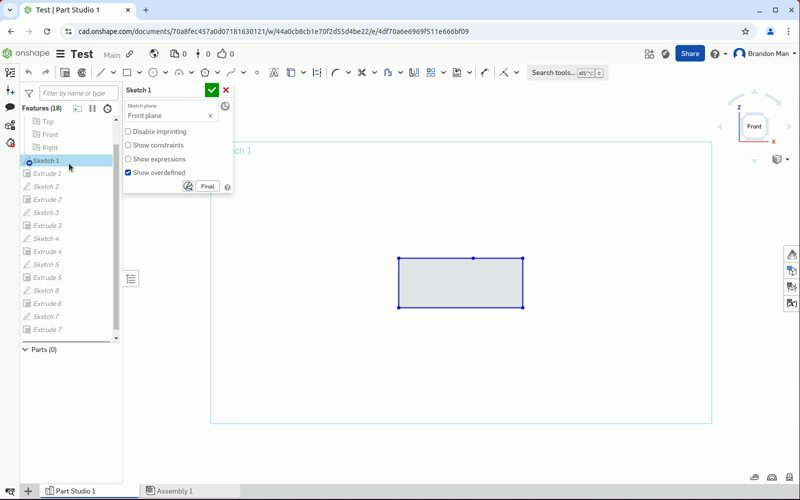
mouse_move(229, 92)
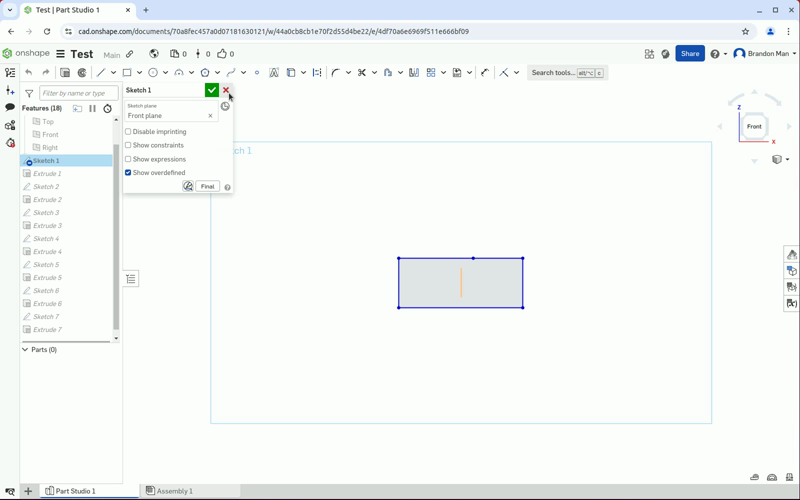
click(229, 92)
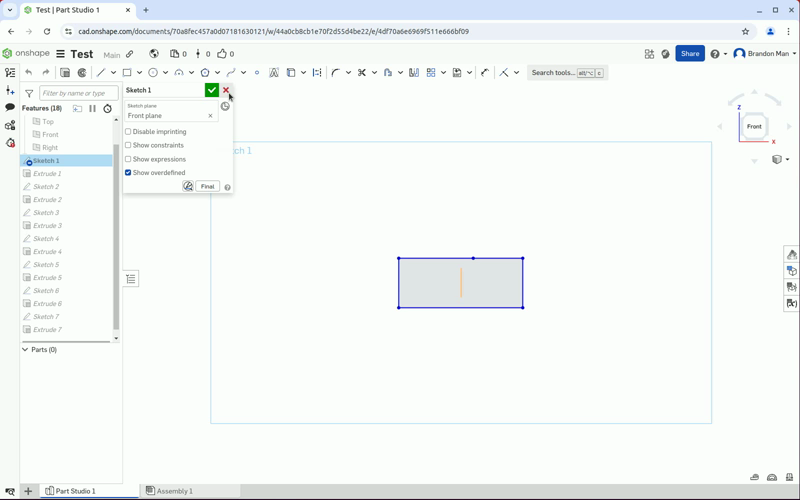
key(shift+s)
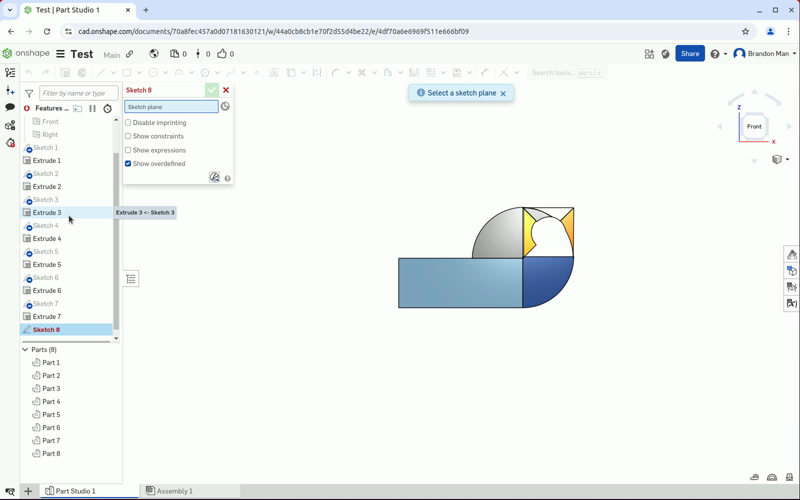
scroll(3)
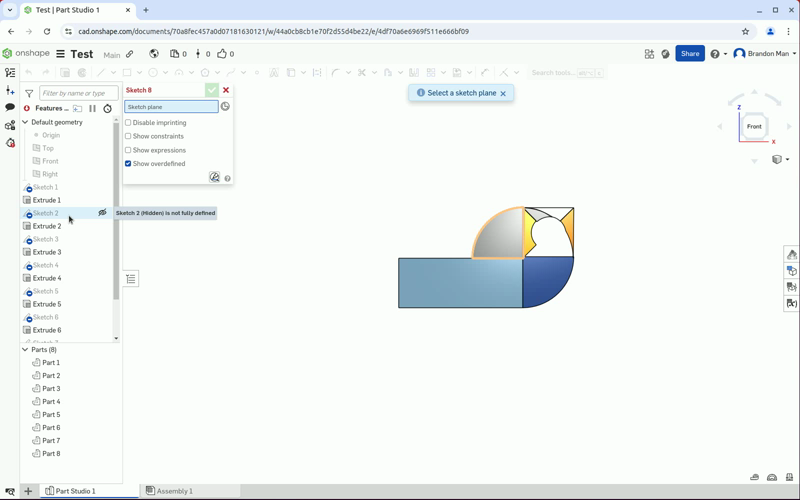
mouse_move(69, 163)
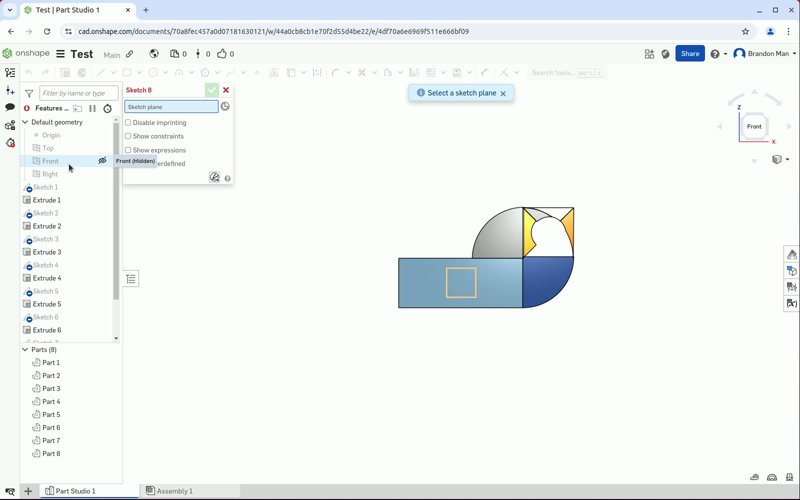
click(69, 163)
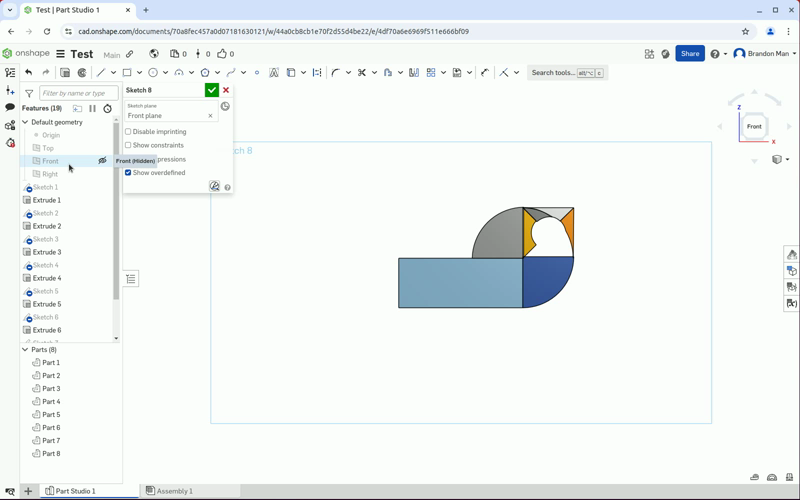
mouse_move(73, 352)
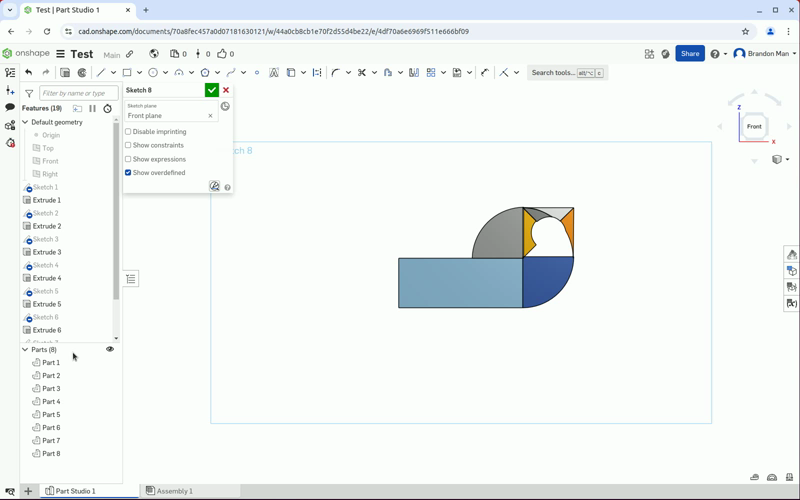
key(y)
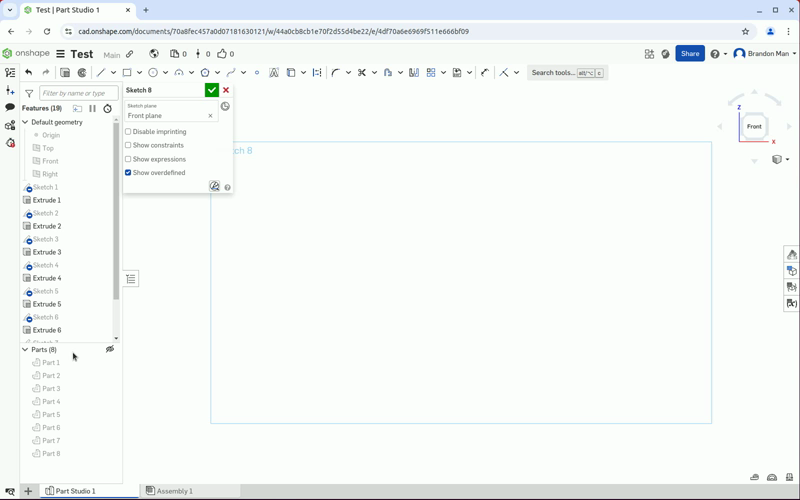
key(l)
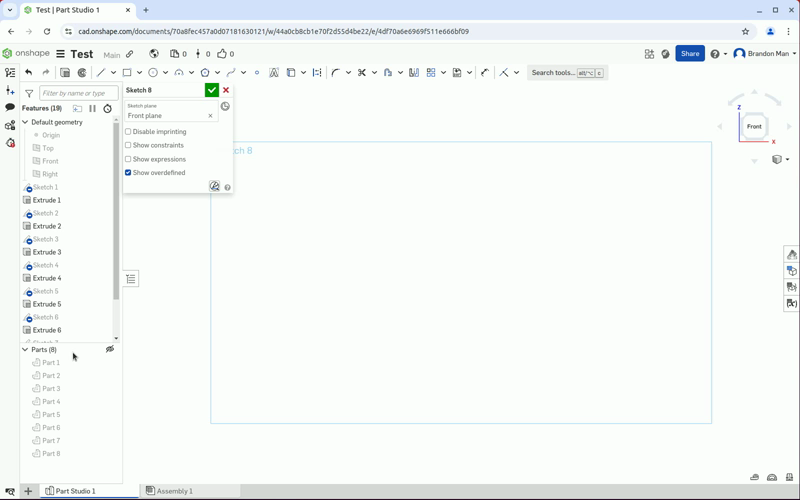
key_down(shift)
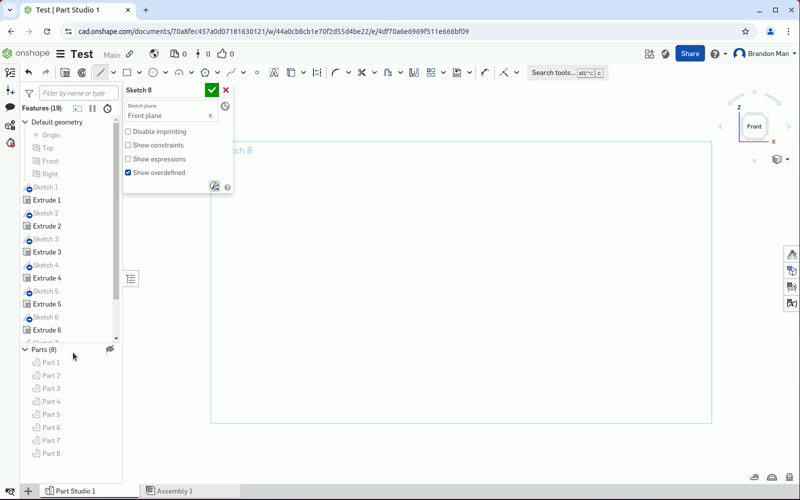
mouse_move(560, 245)
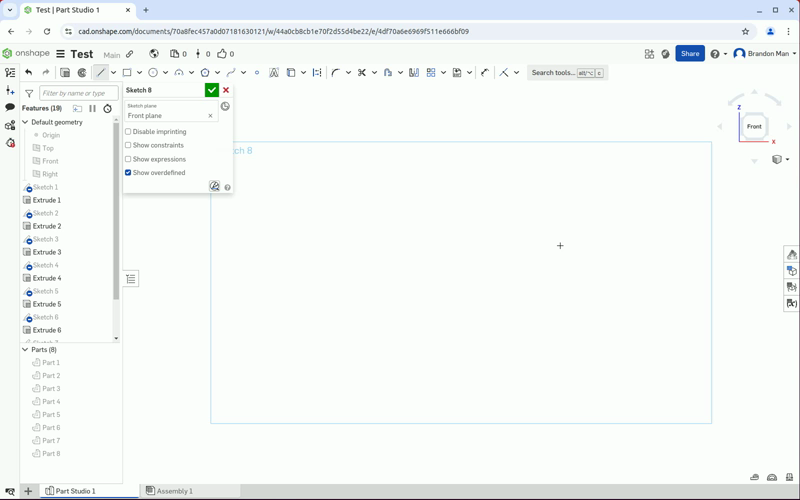
click(560, 245)
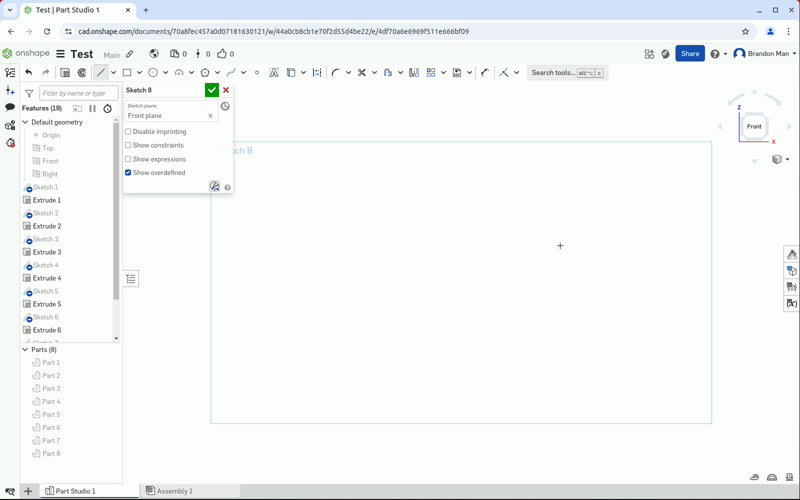
key_up(shift)
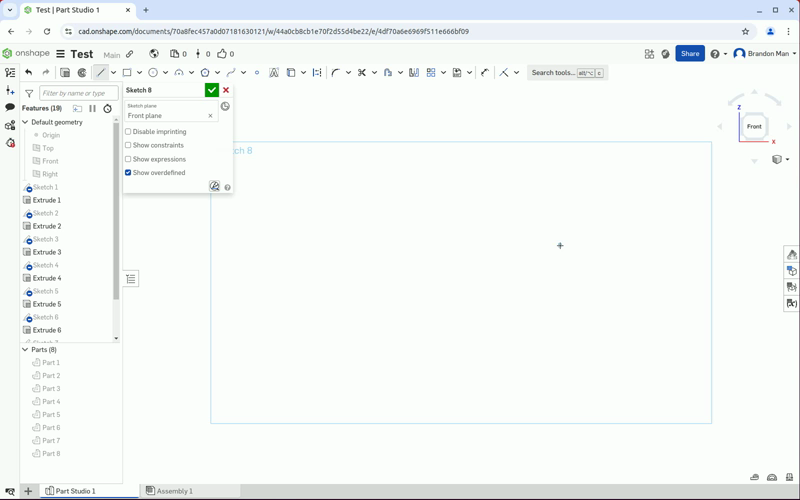
key_down(shift)
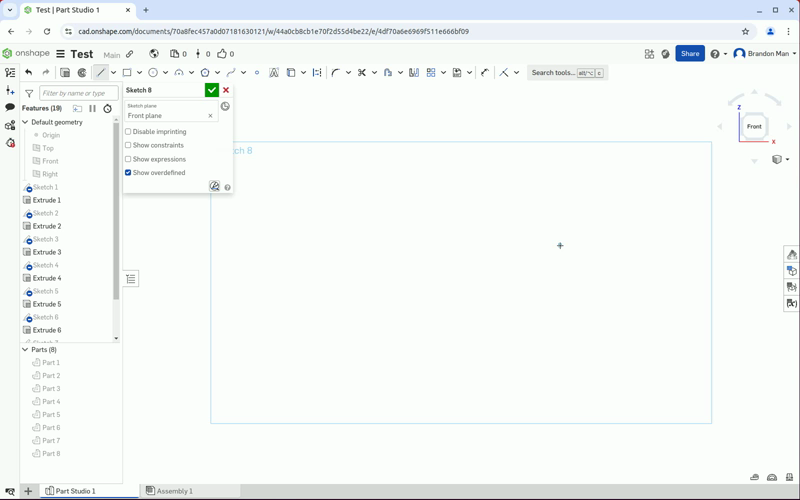
mouse_move(589, 245)
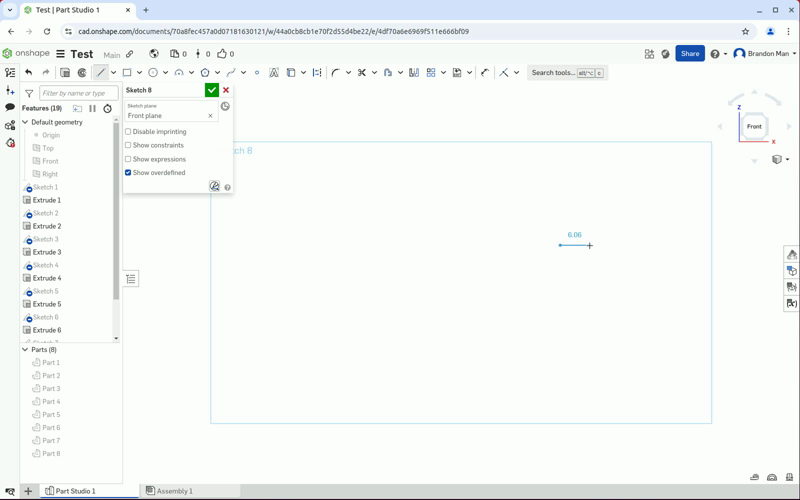
mouse_move(573, 258)
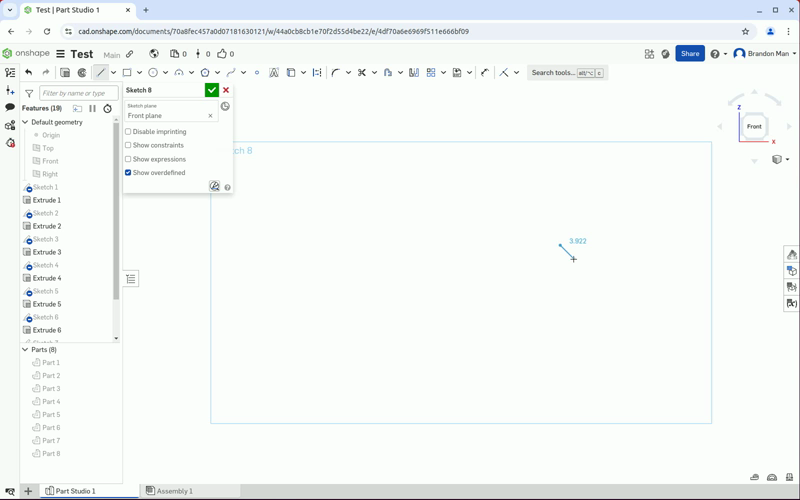
click(573, 258)
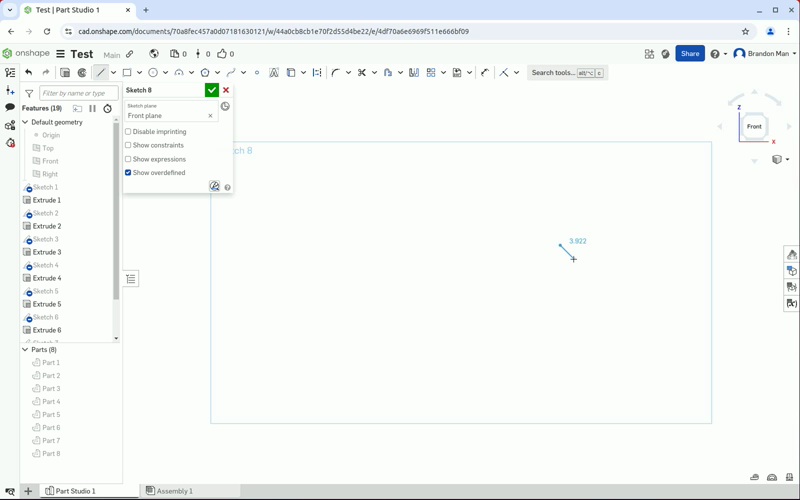
key_up(shift)
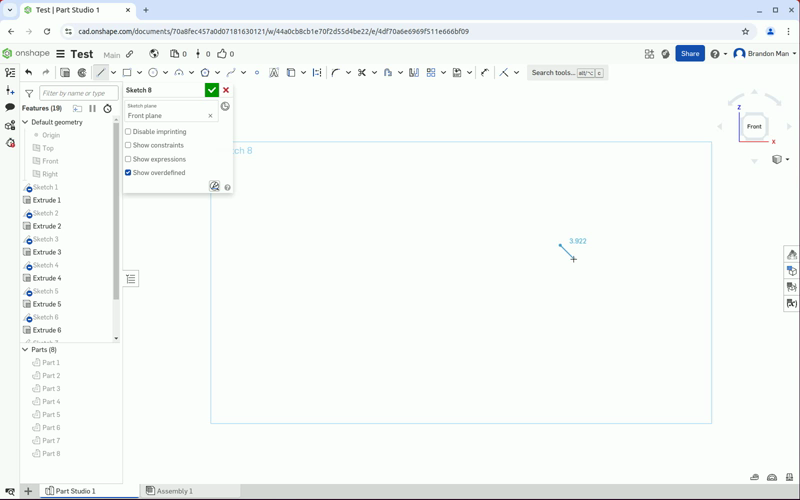
key(esc)
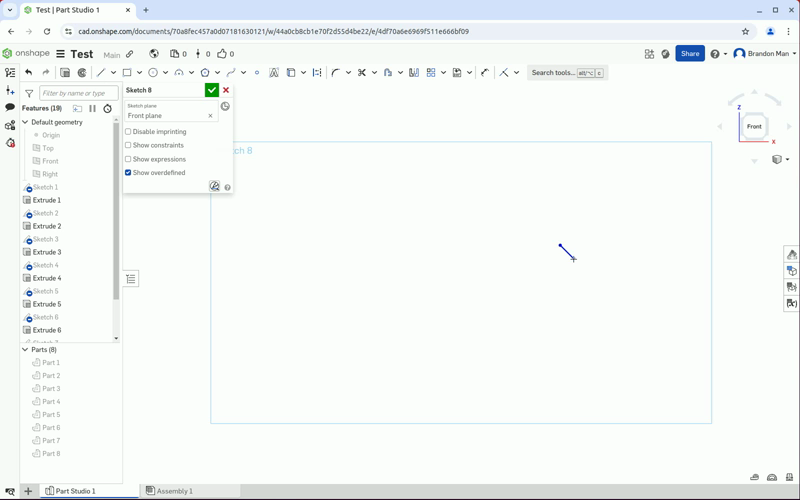
key(a)
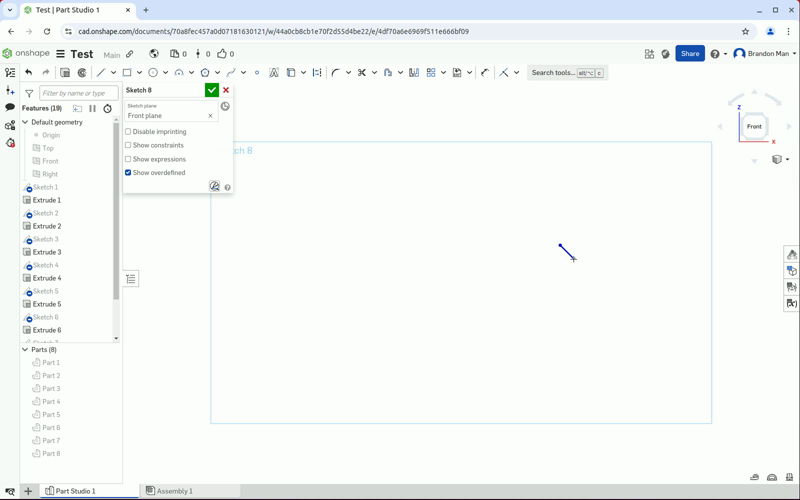
mouse_move(573, 258)
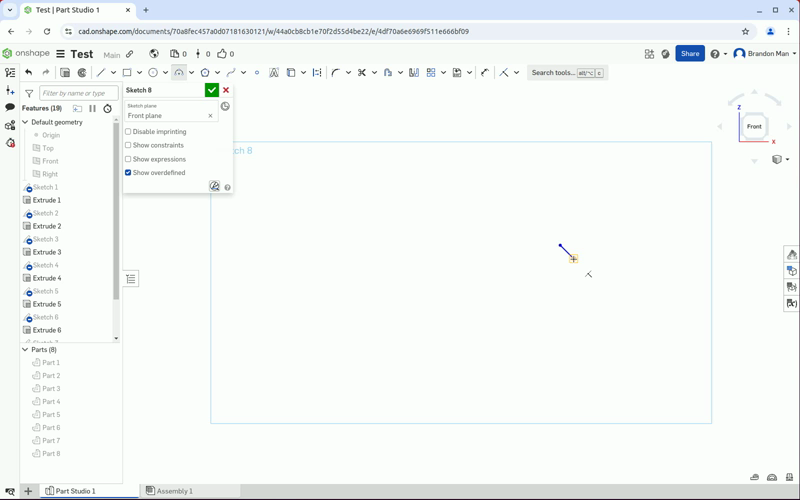
click(573, 258)
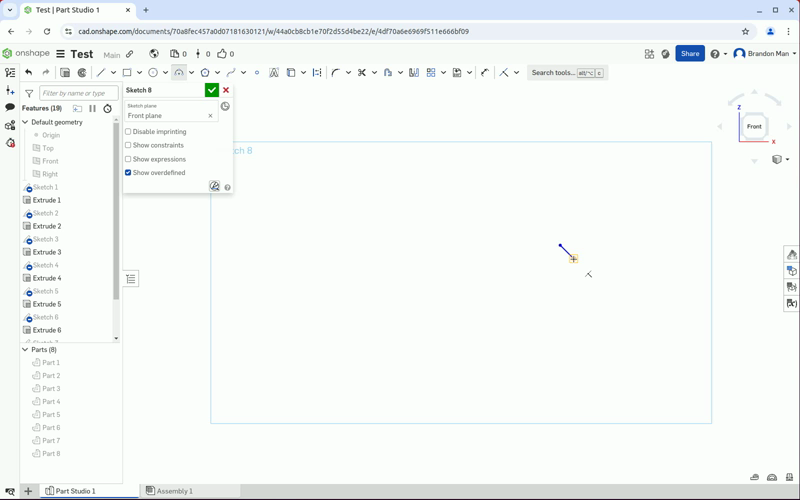
key_down(shift)
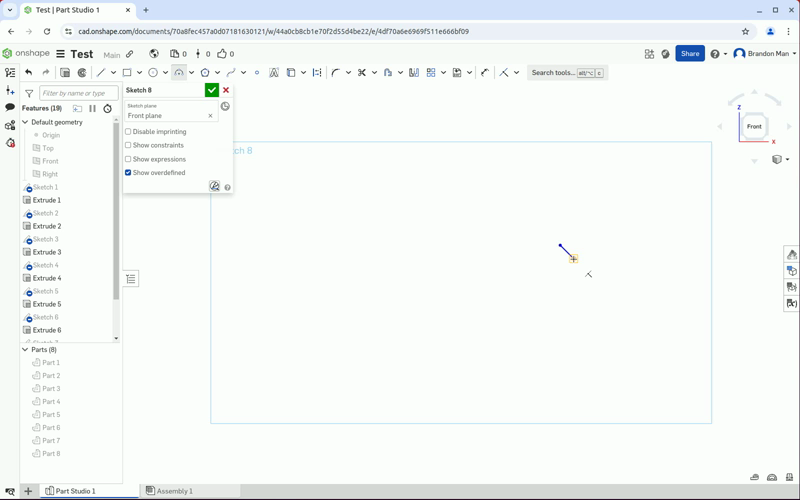
mouse_move(565, 230)
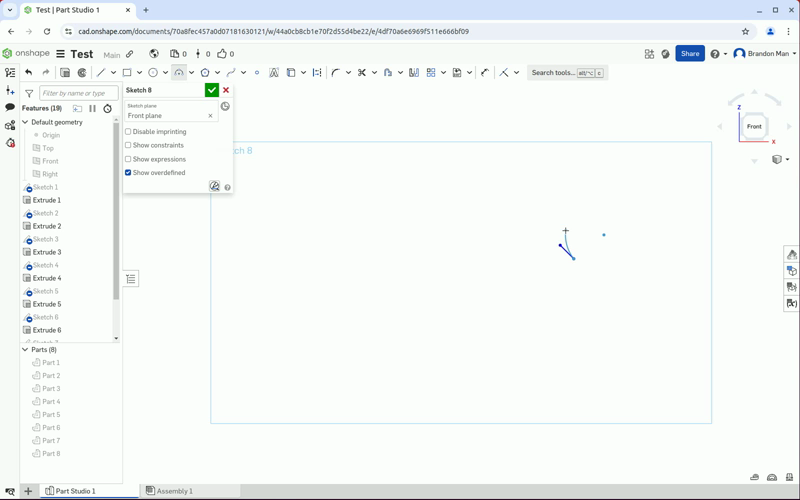
click(565, 230)
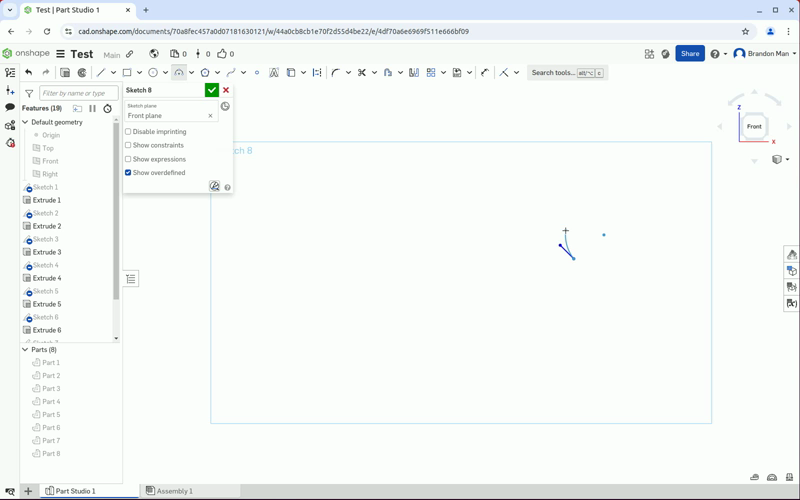
mouse_move(571, 243)
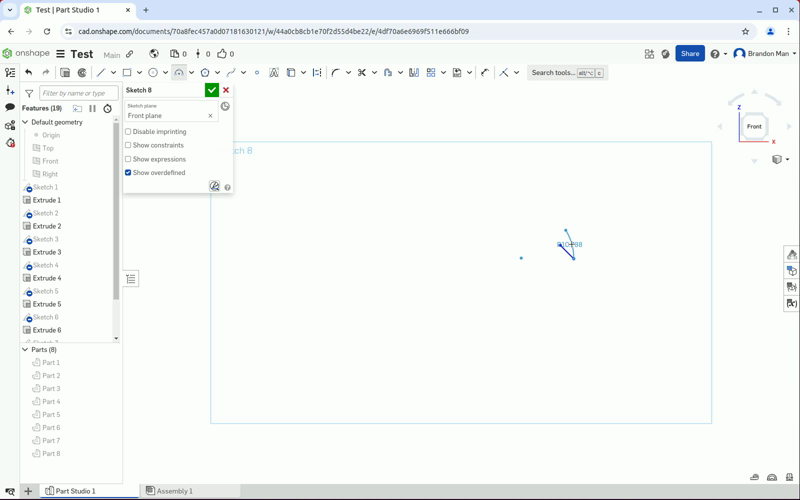
click(571, 243)
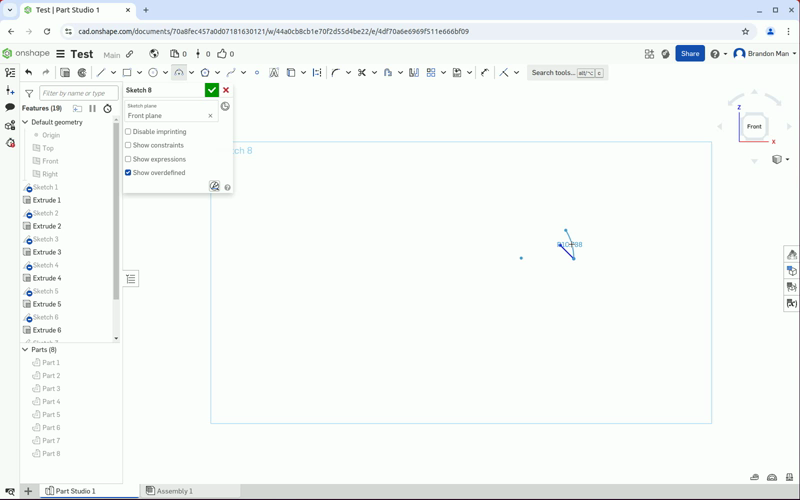
key_up(shift)
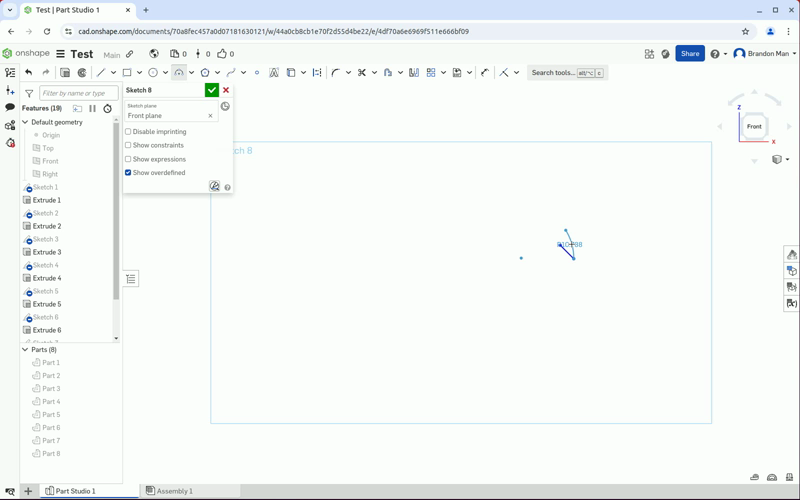
mouse_move(565, 230)
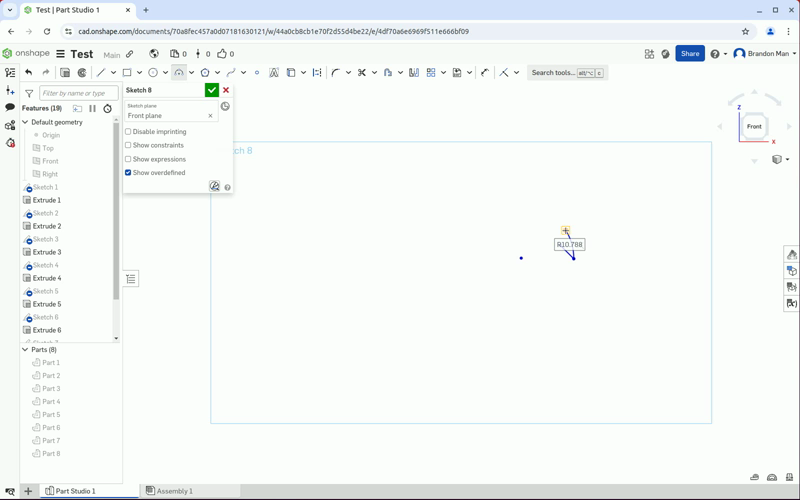
click(565, 230)
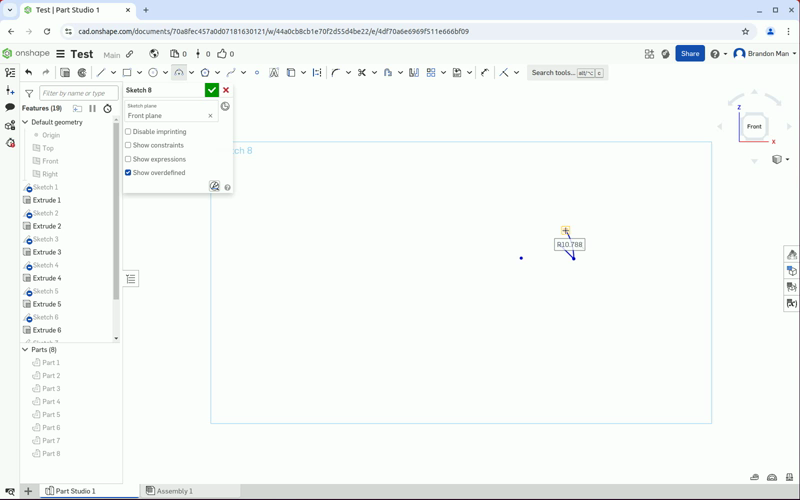
mouse_move(560, 245)
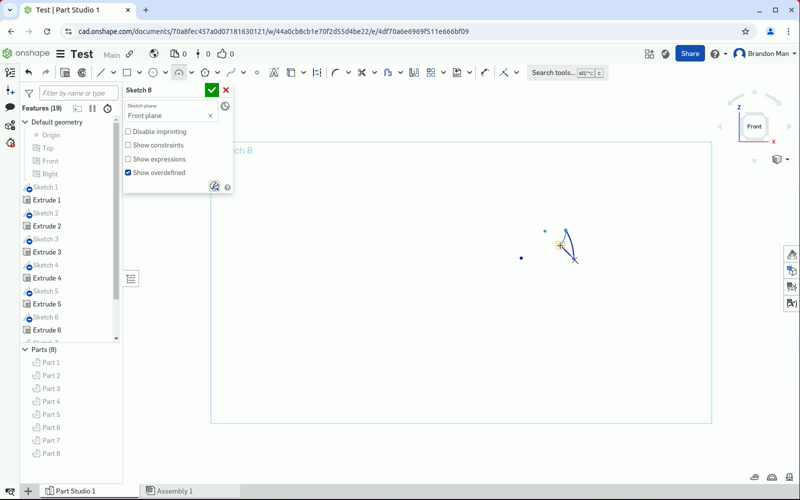
click(560, 245)
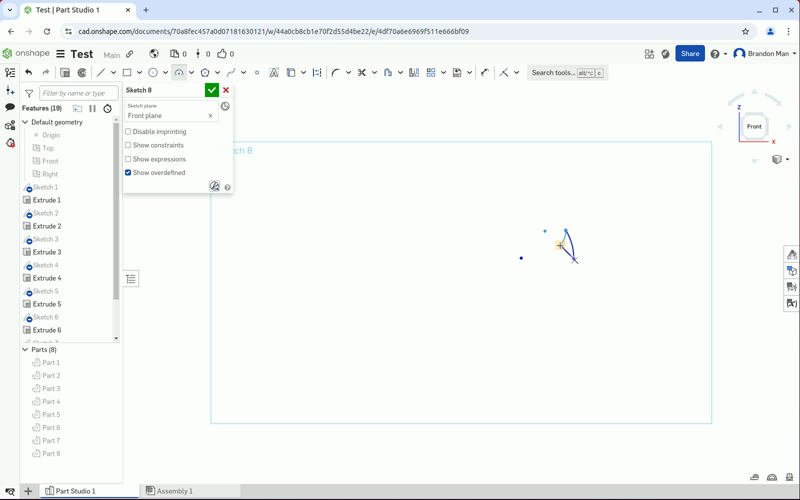
key_down(shift)
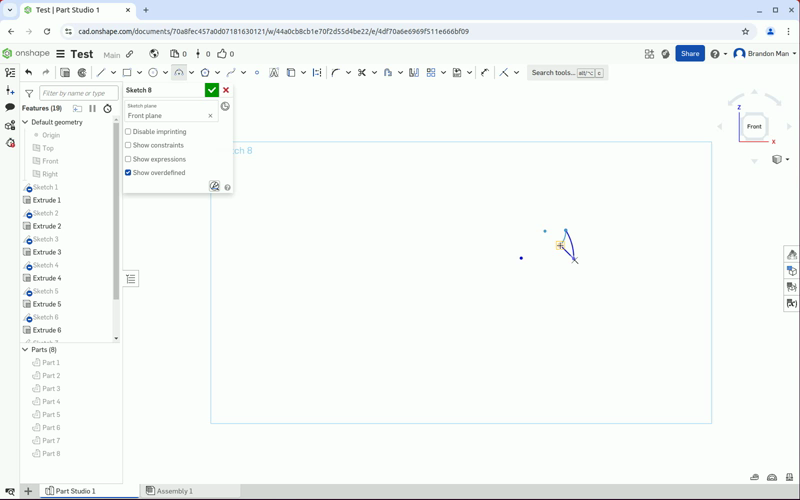
mouse_move(564, 238)
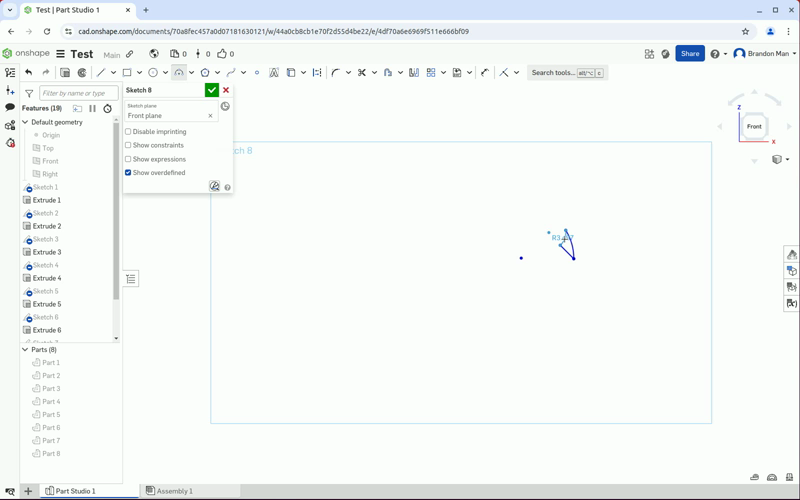
click(564, 238)
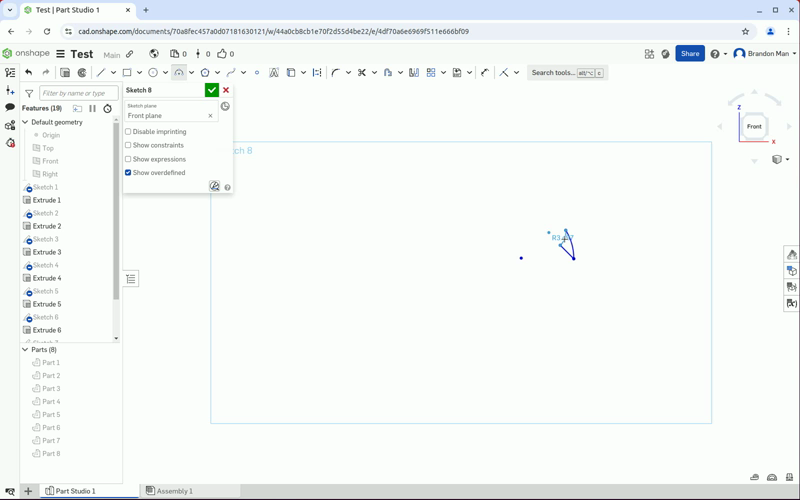
key_up(shift)
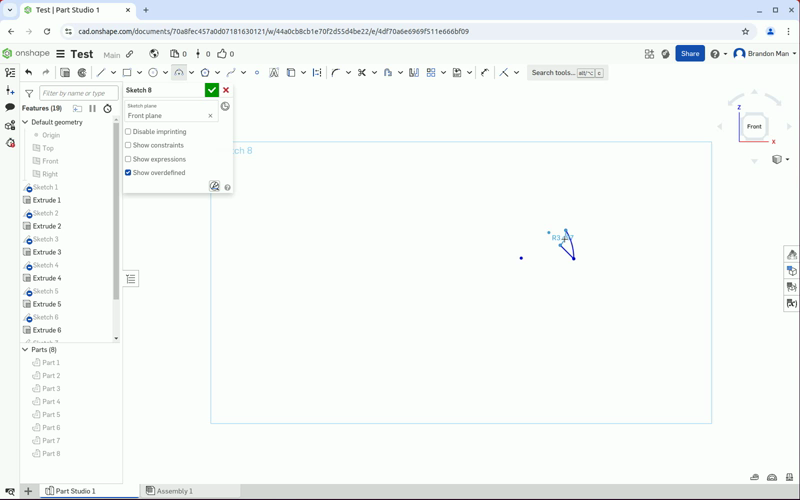
key(esc)
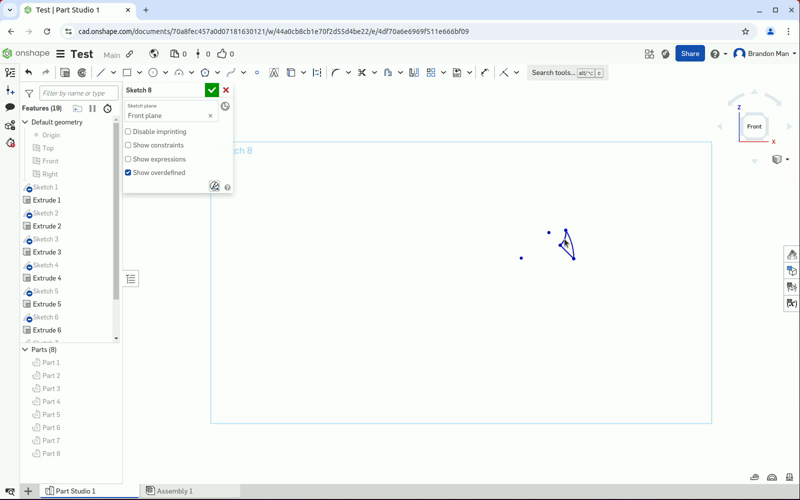
mouse_move(572, 248)
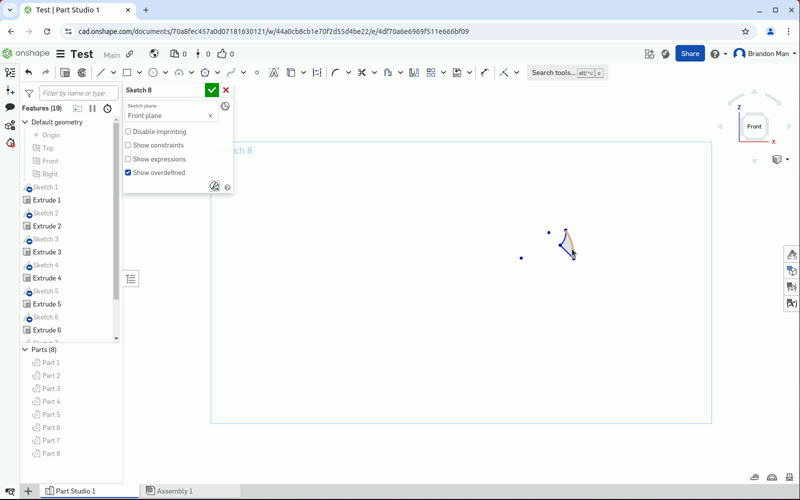
scroll(6)
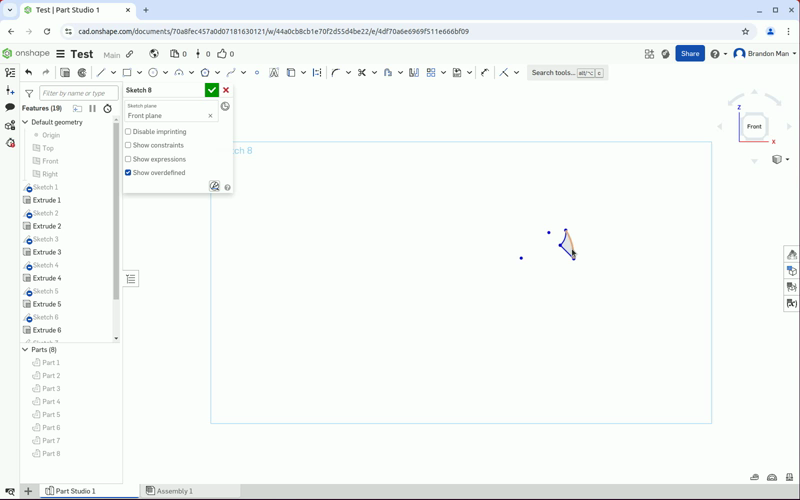
scroll(6)
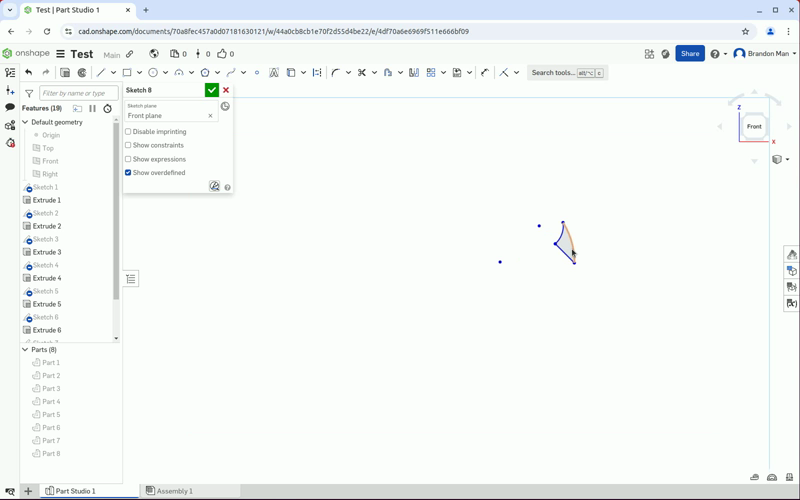
scroll(6)
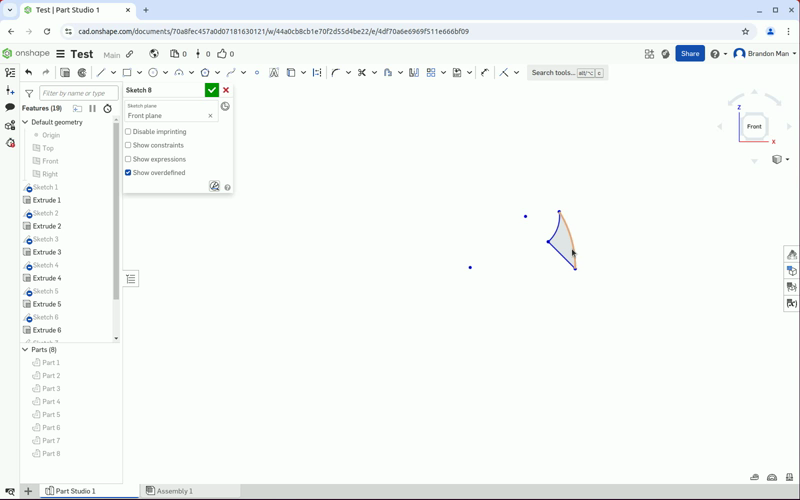
scroll(6)
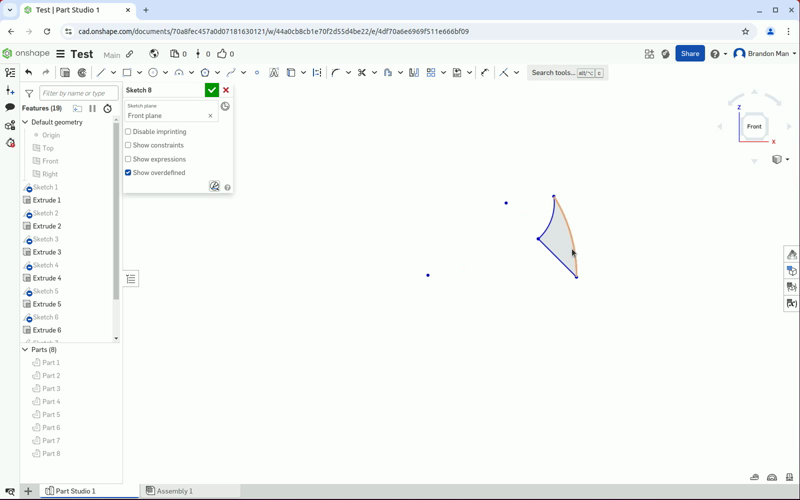
scroll(6)
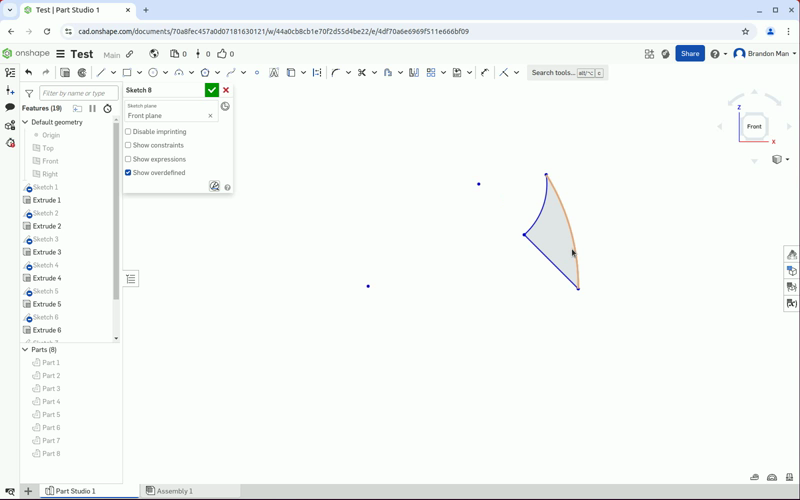
scroll(6)
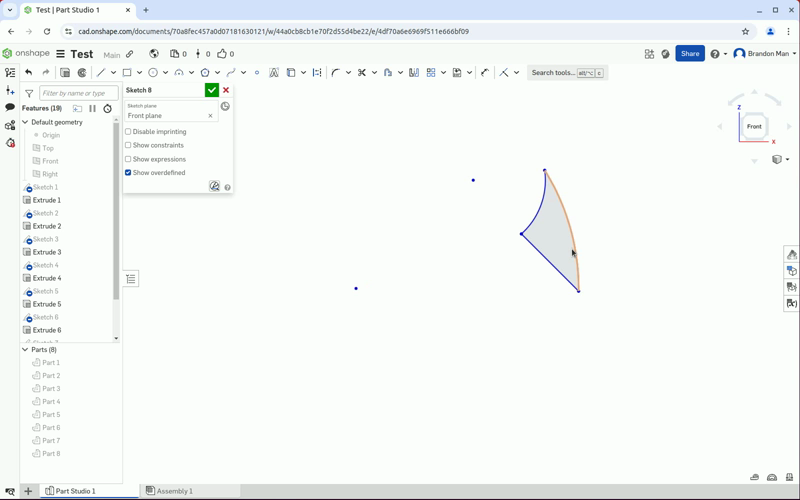
scroll(6)
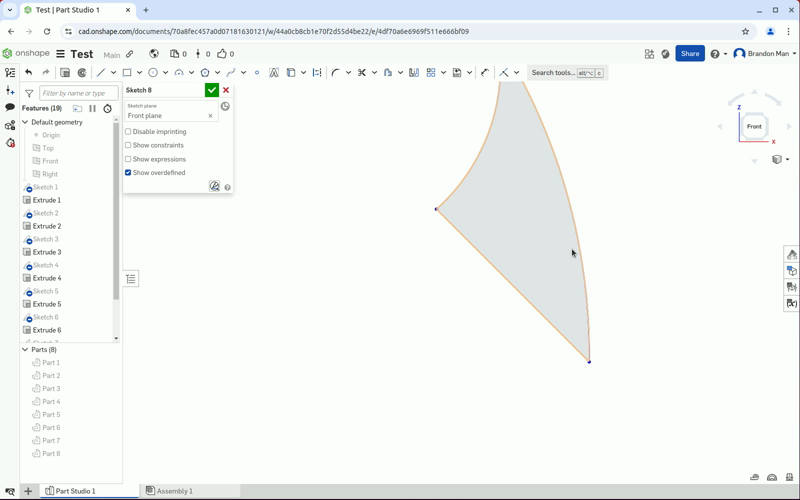
click(572, 248)
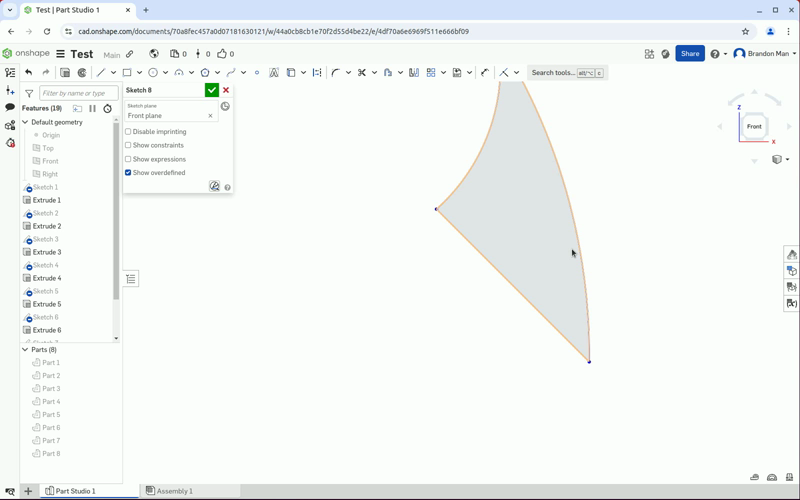
scroll(-6)
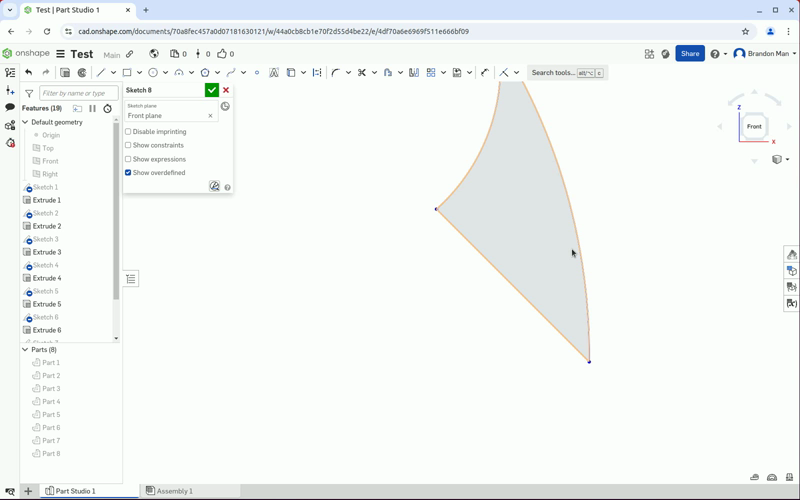
scroll(-6)
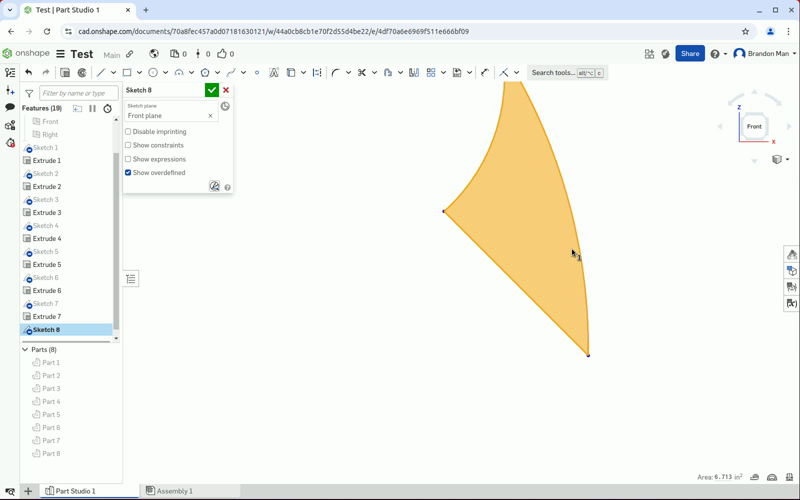
scroll(-6)
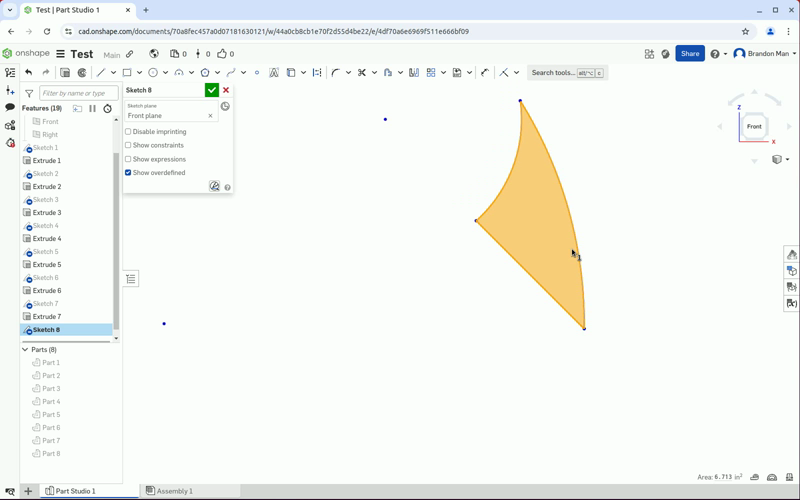
scroll(-6)
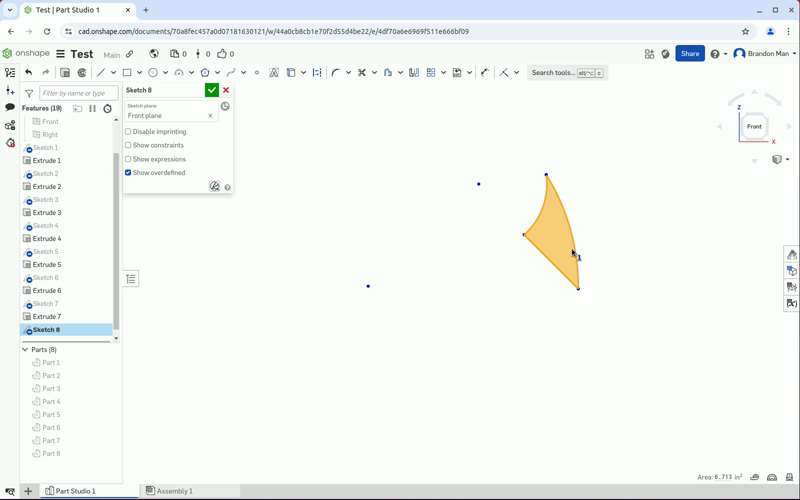
scroll(-6)
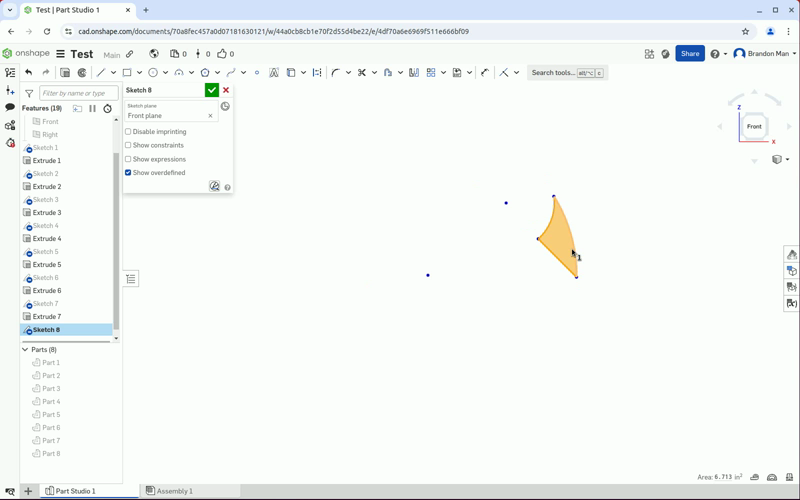
scroll(-6)
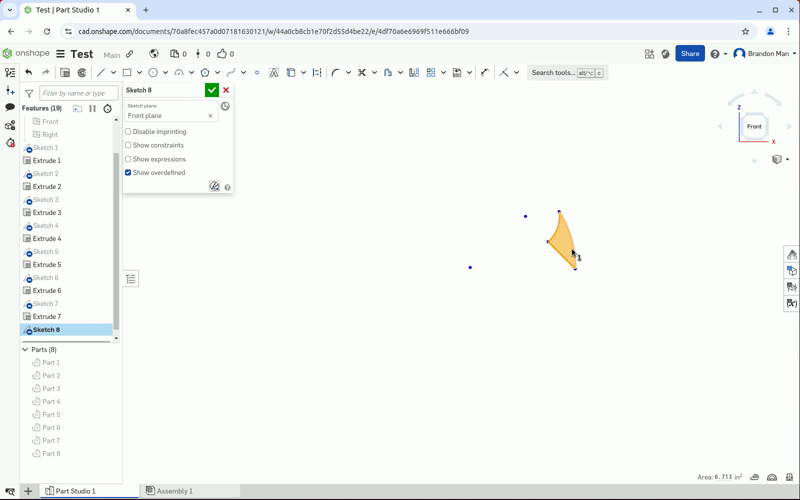
scroll(-6)
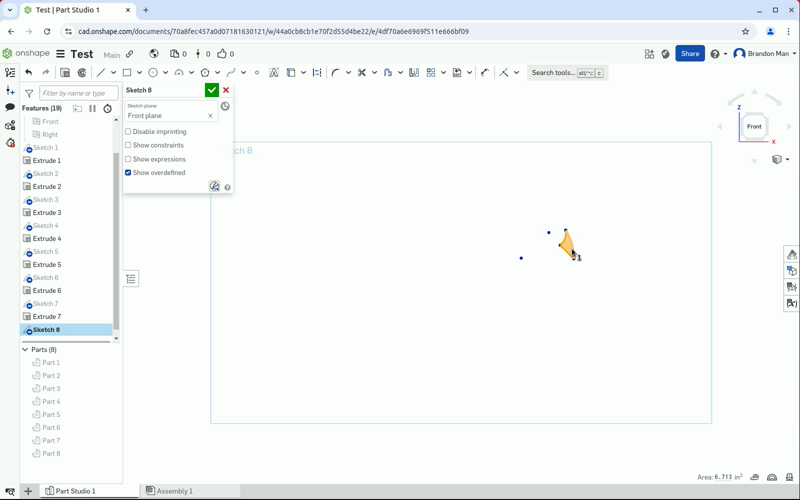
mouse_move(73, 352)
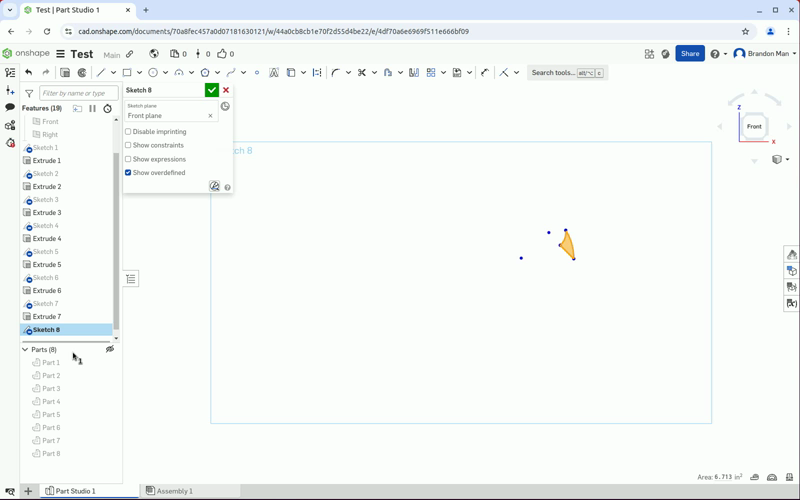
key(shift+y)
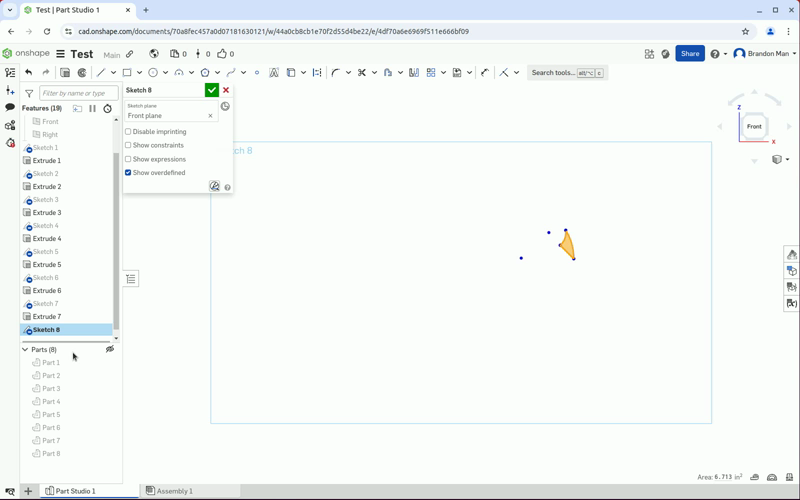
key(shift+e)
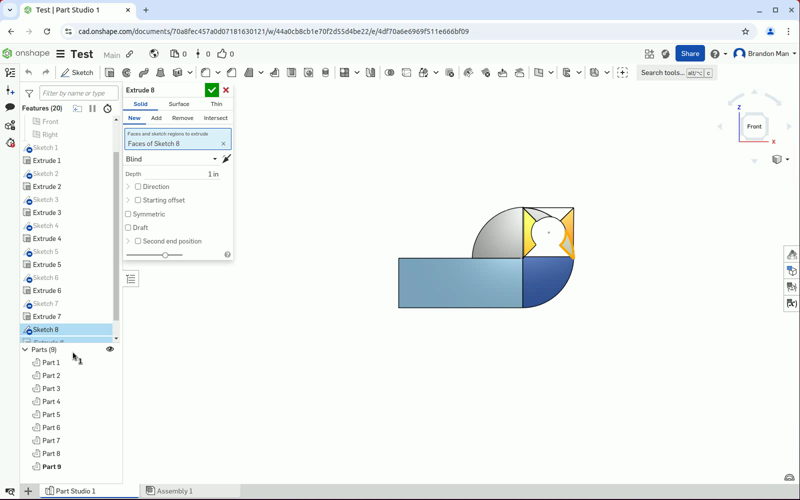
mouse_move(143, 106)
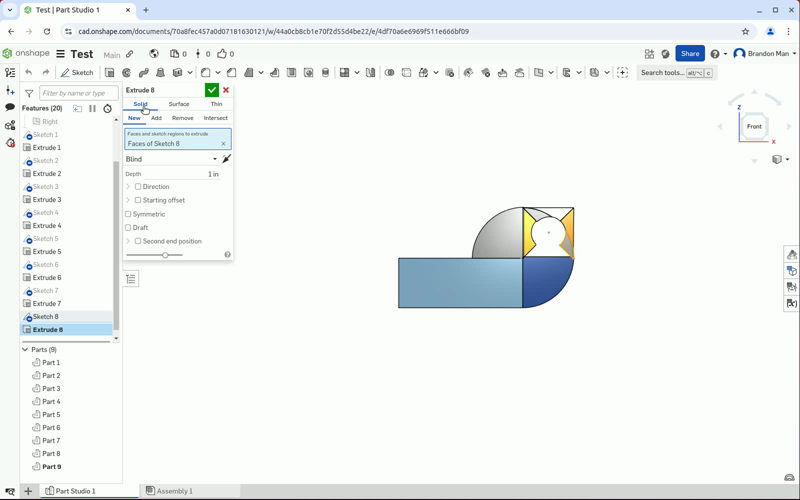
click(143, 106)
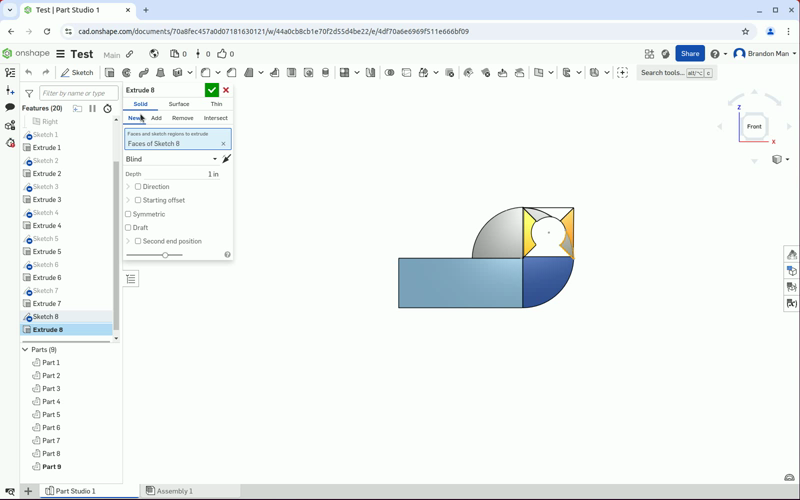
mouse_move(137, 120)
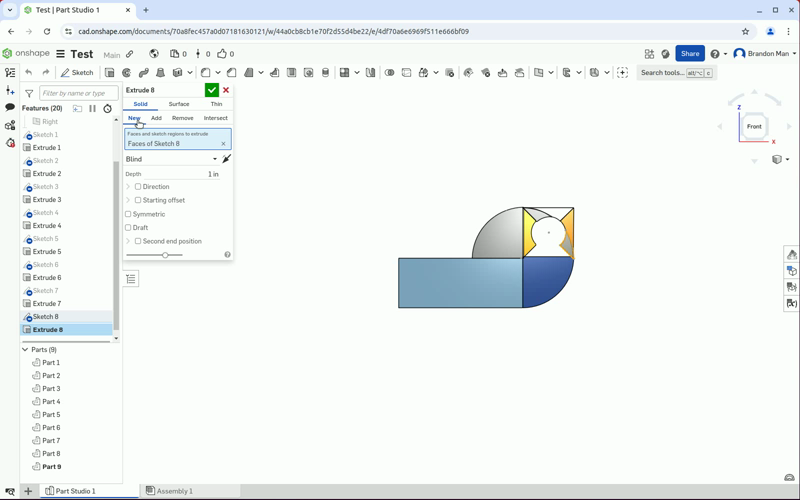
click(137, 120)
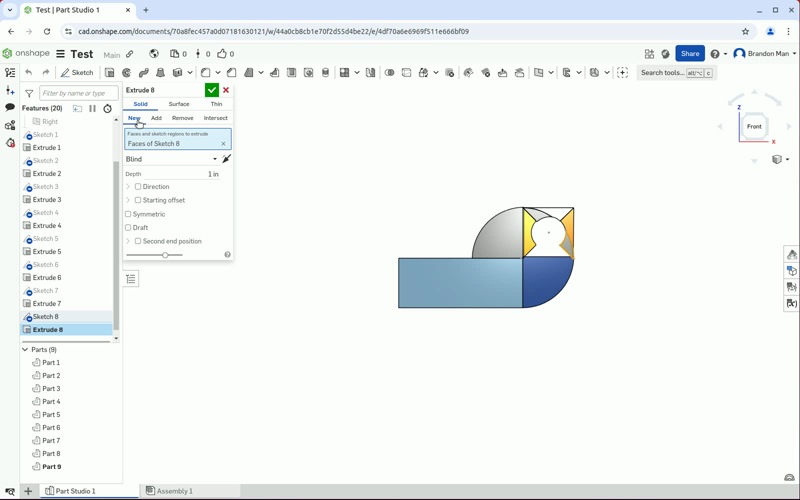
key(tab, 4)
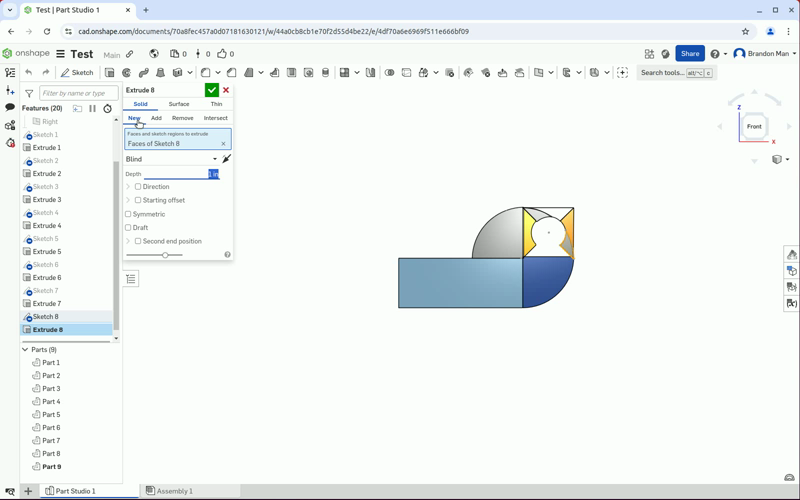
text(3.37)
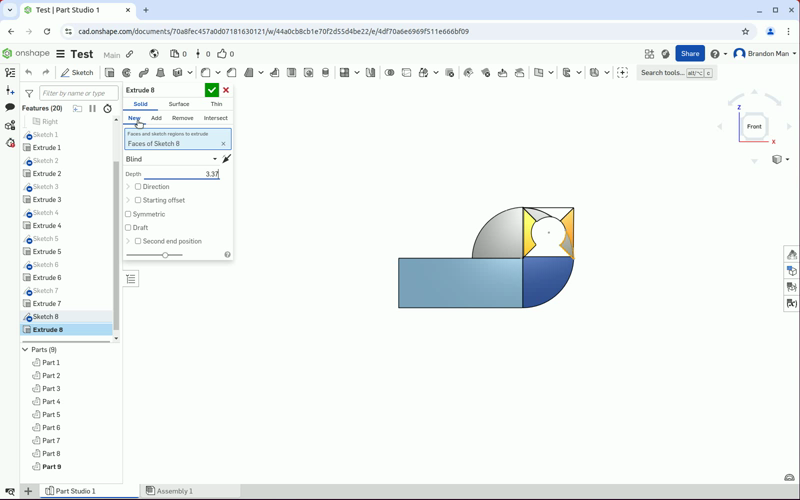
key(enter)
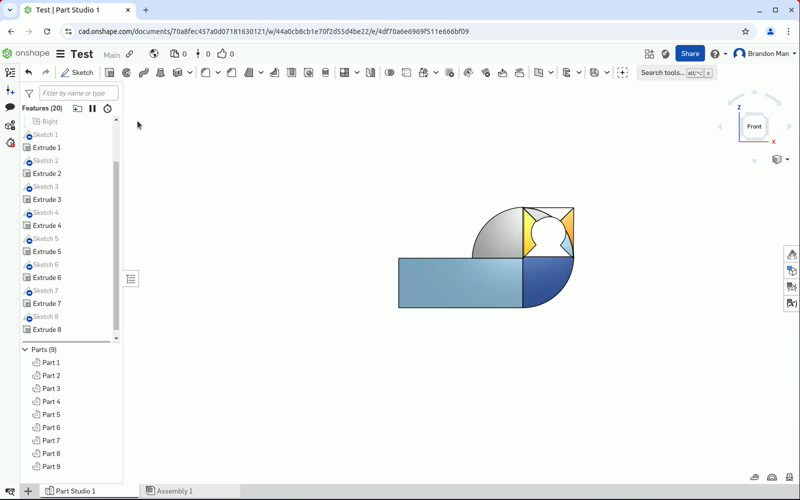
key(shift+h)
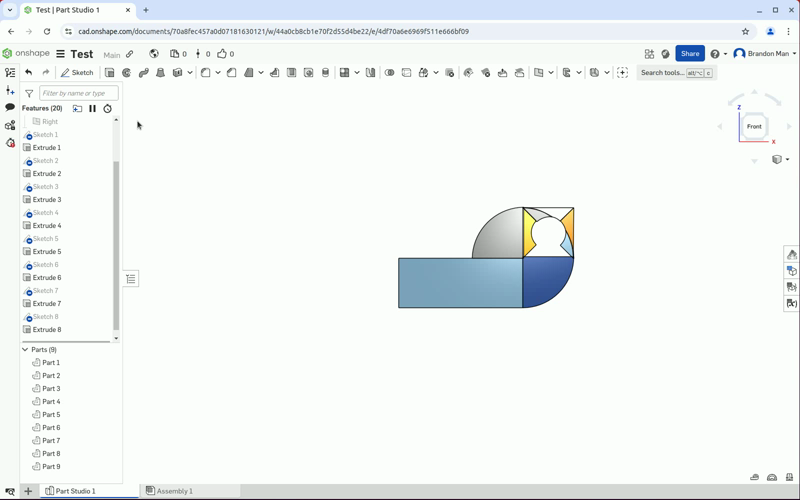
key(shift+h)
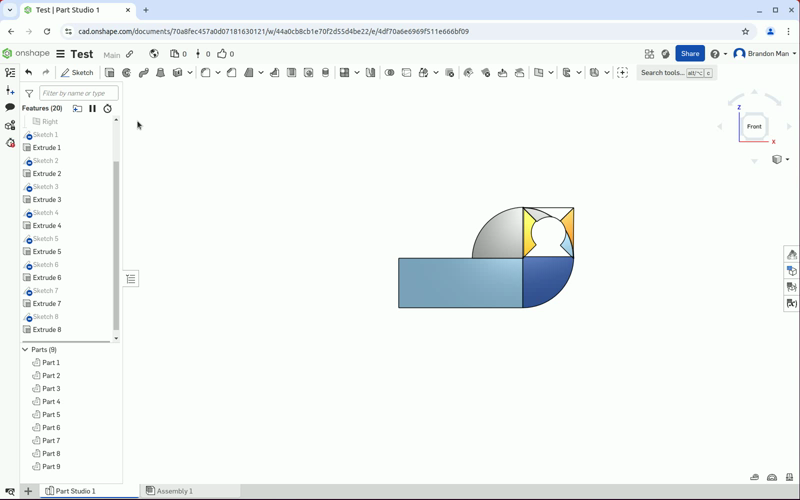
mouse_move(69, 137)
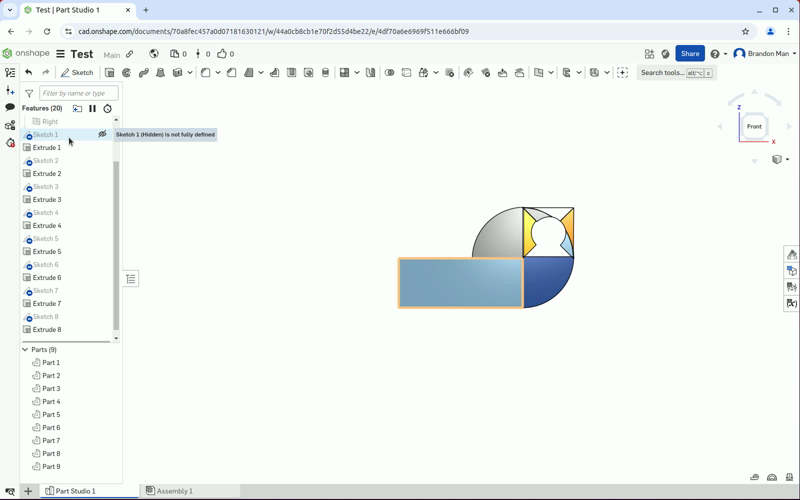
click(69, 137)
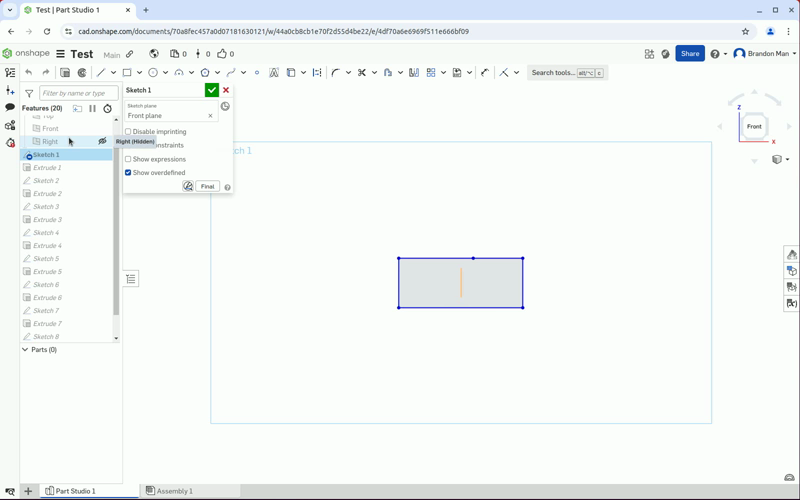
mouse_move(229, 92)
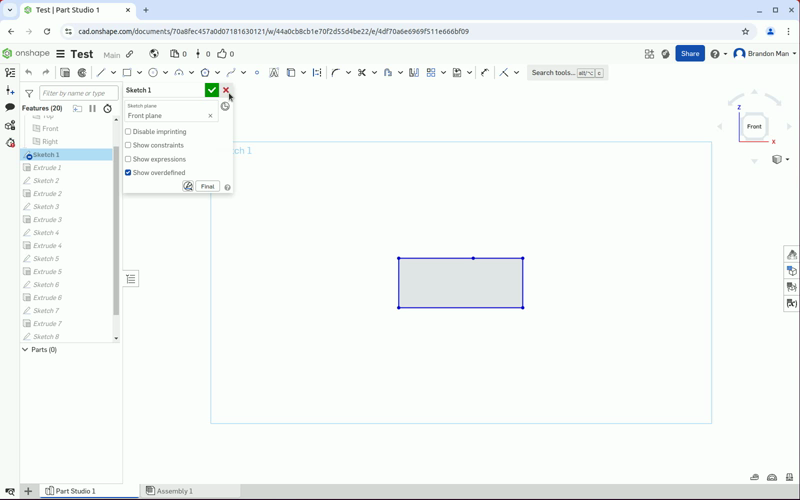
click(229, 92)
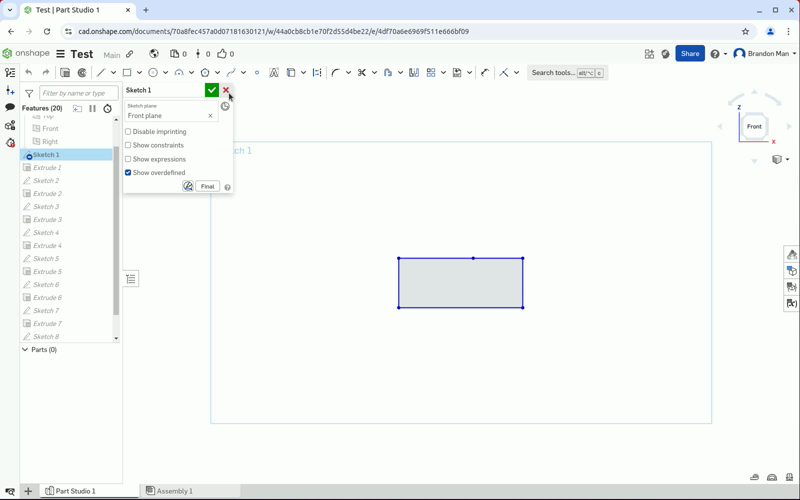
key(shift+s)
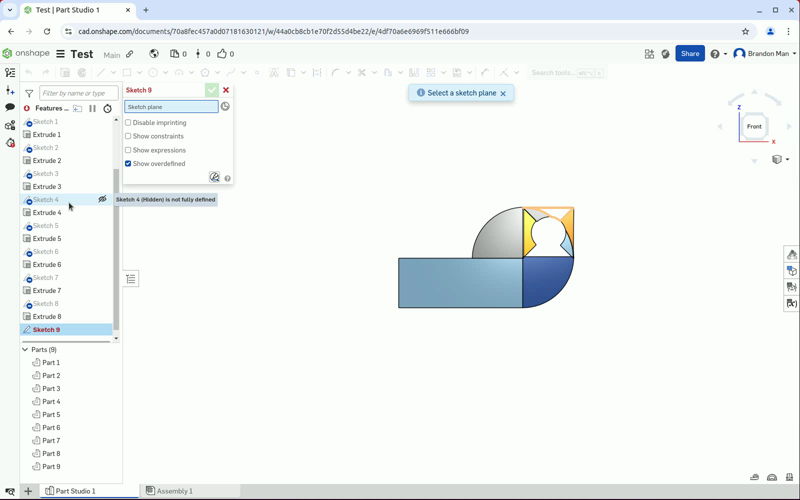
scroll(3)
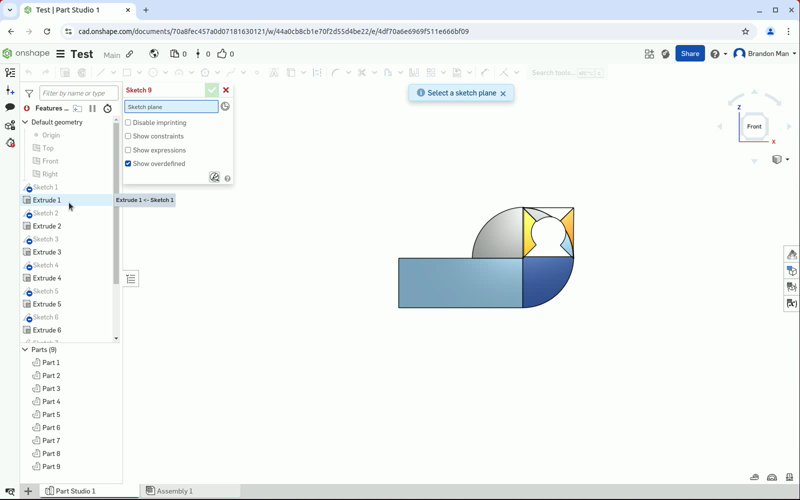
mouse_move(69, 163)
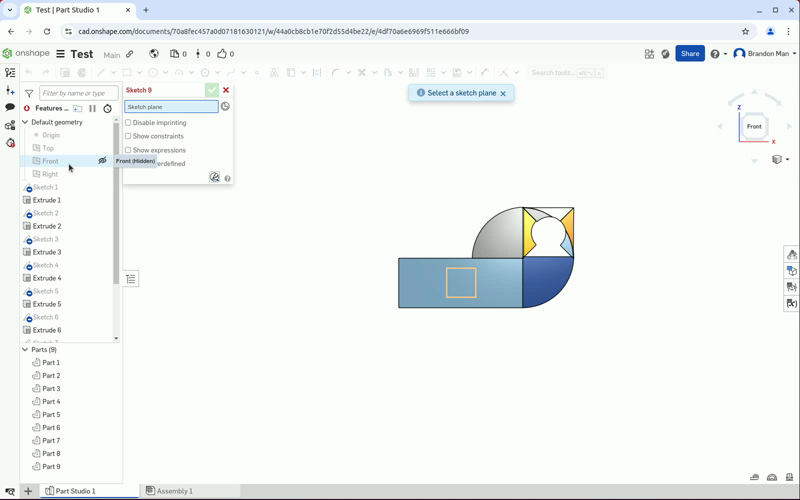
click(69, 163)
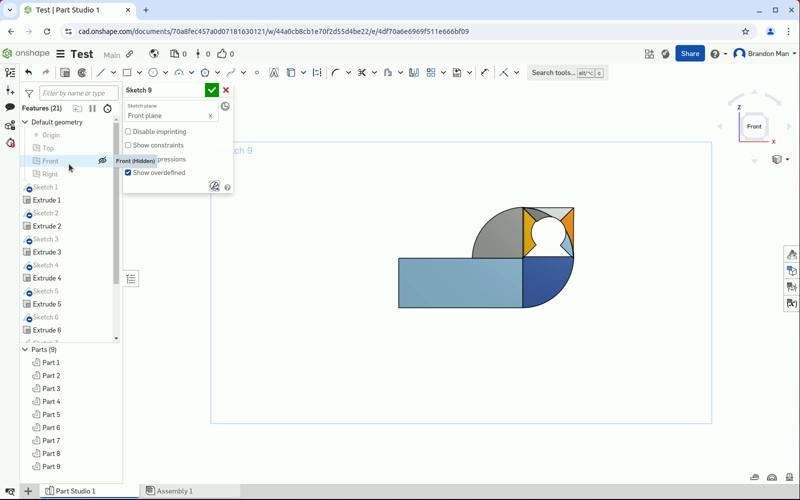
mouse_move(73, 352)
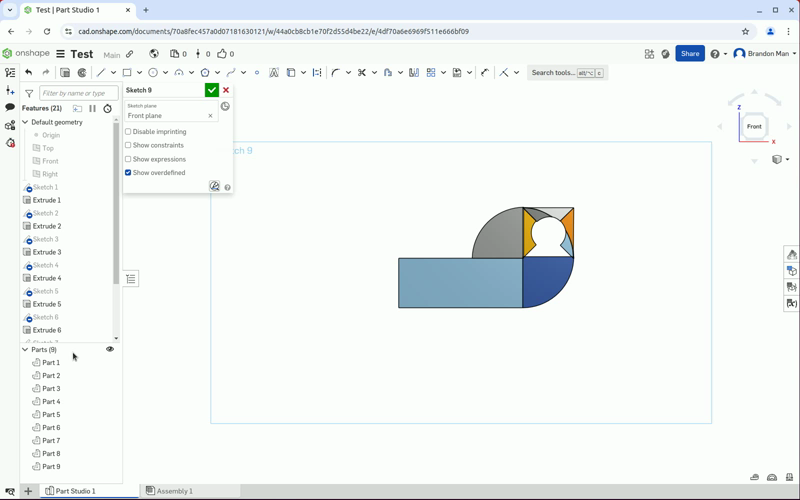
key(y)
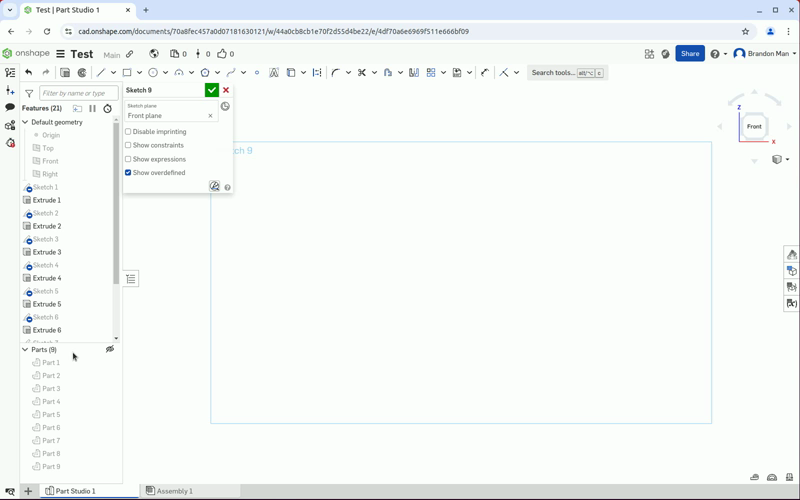
key(l)
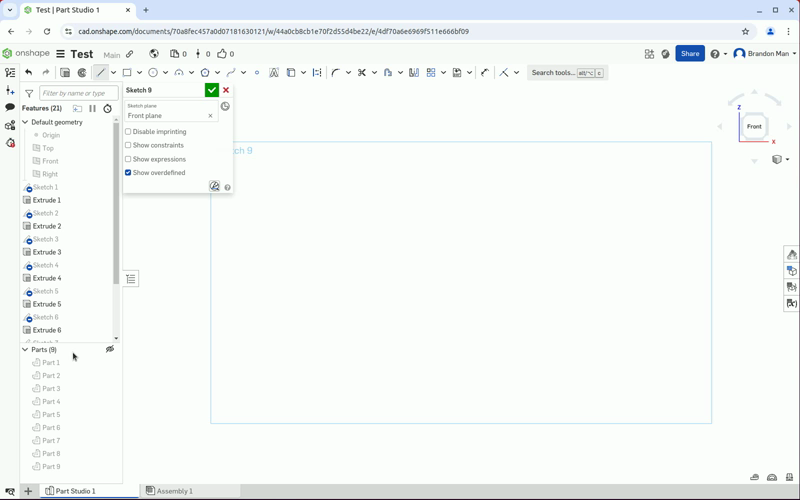
key_down(shift)
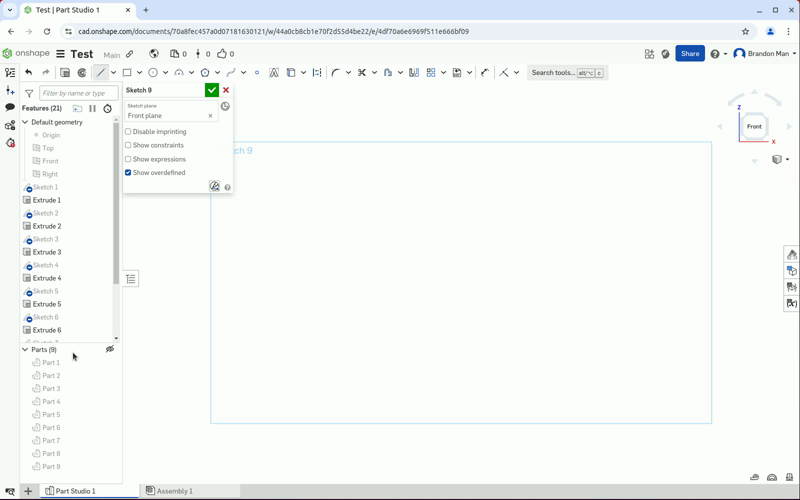
mouse_move(522, 258)
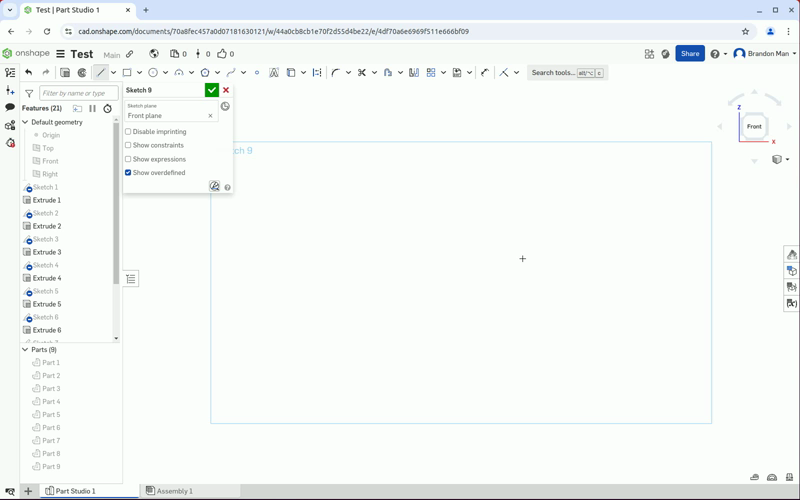
click(522, 258)
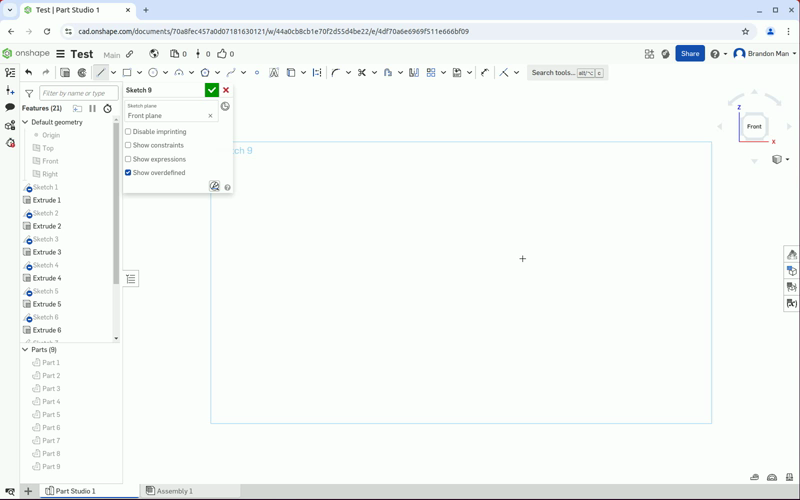
key_up(shift)
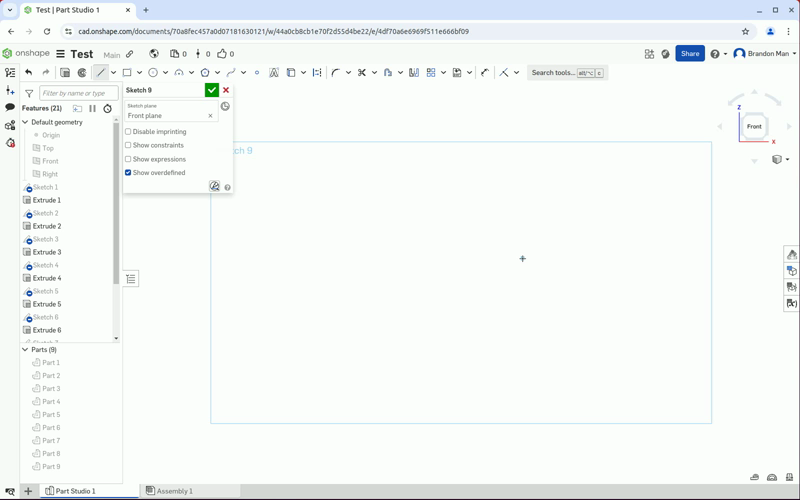
key_down(shift)
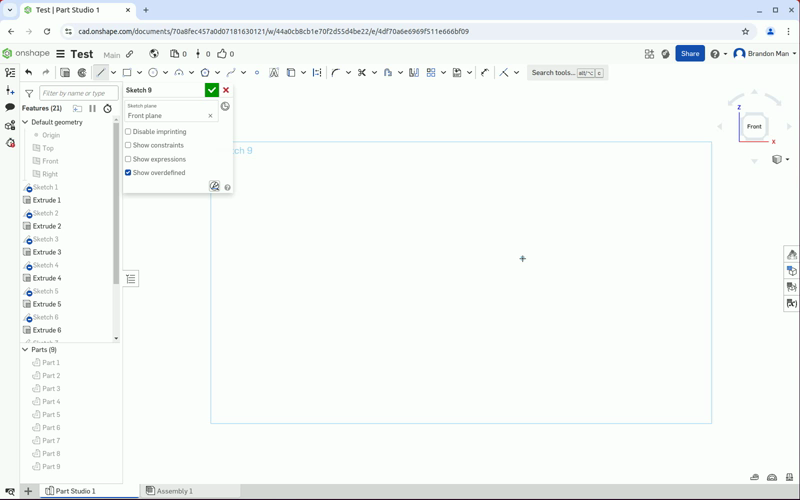
mouse_move(552, 258)
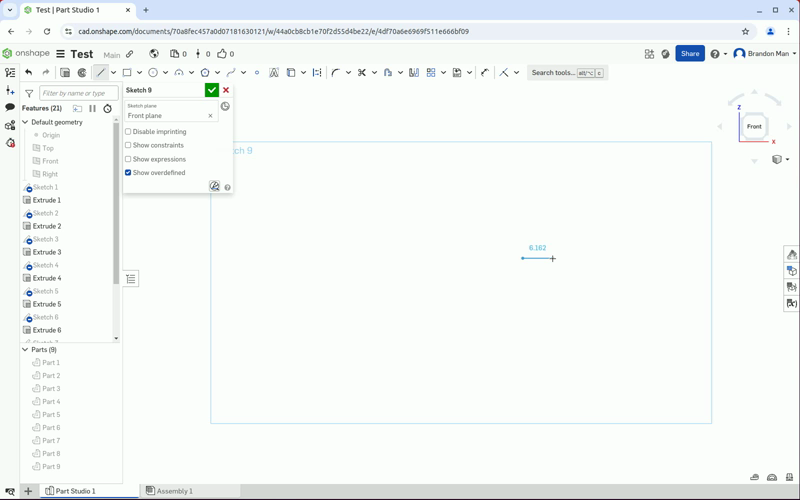
mouse_move(573, 258)
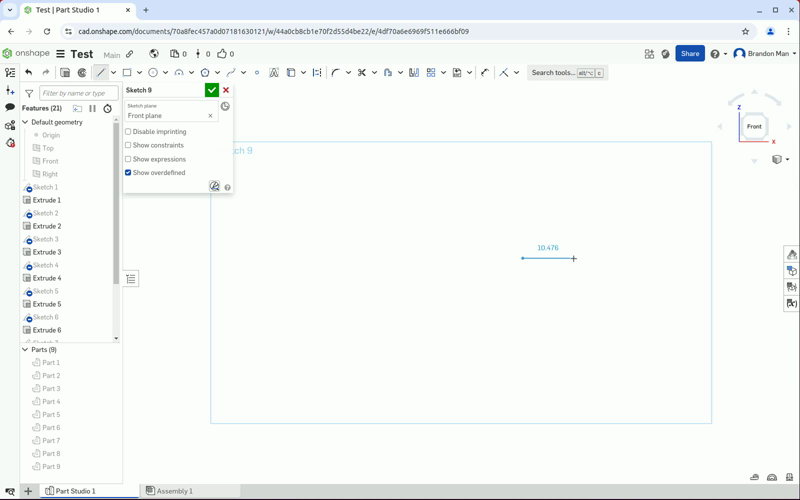
click(573, 258)
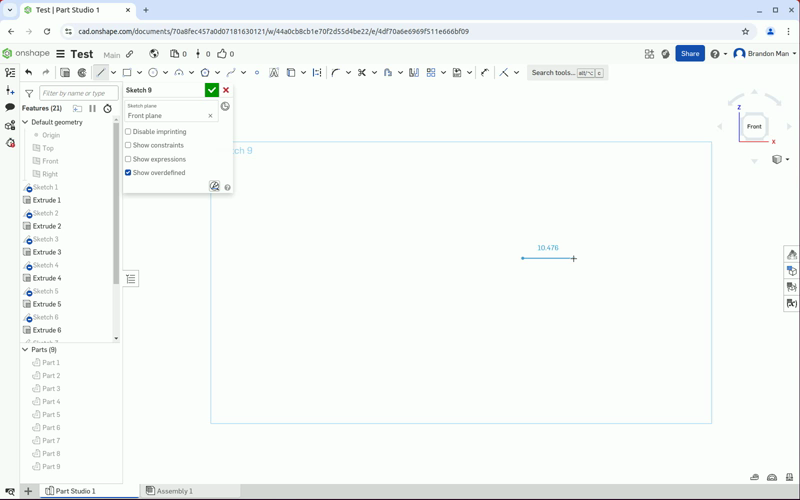
key_up(shift)
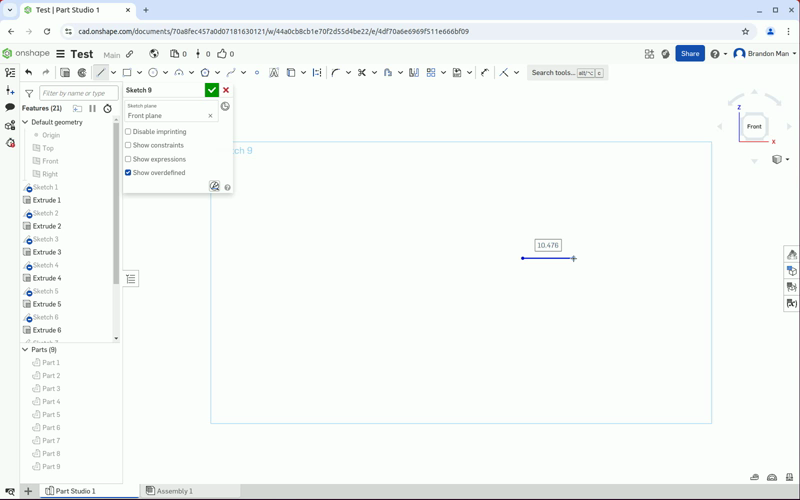
key_down(shift)
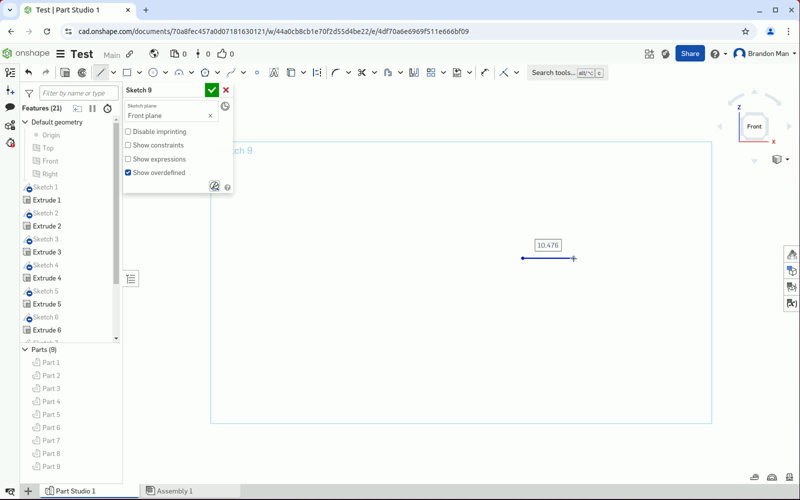
mouse_move(589, 258)
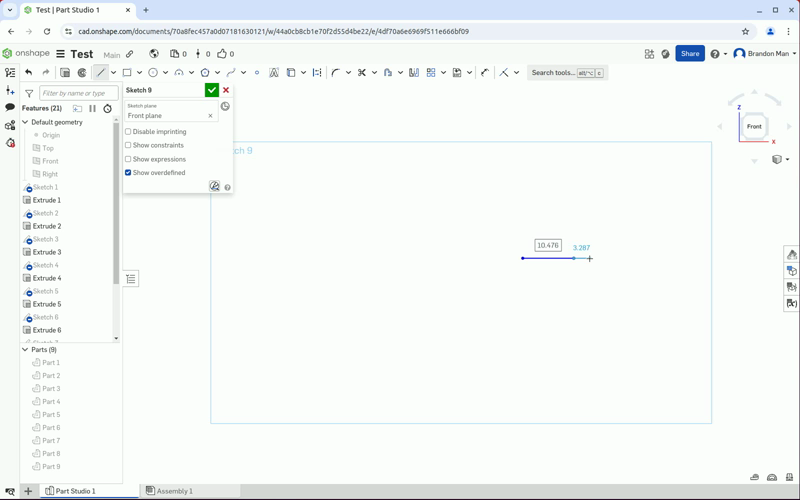
mouse_move(561, 245)
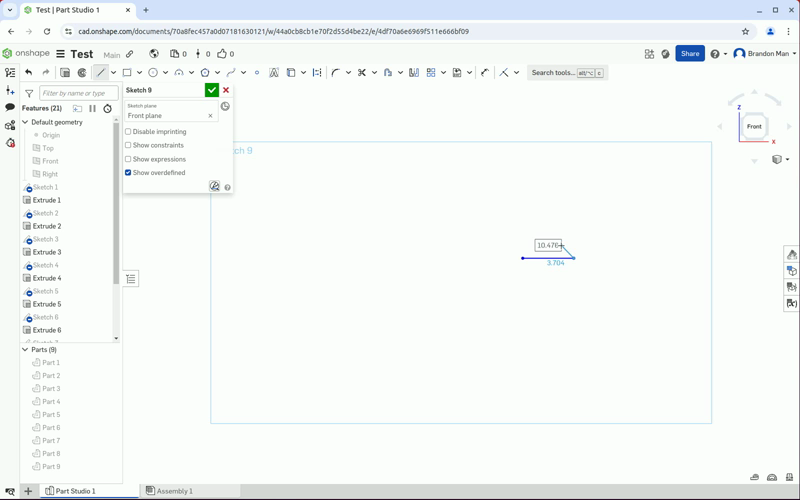
click(561, 245)
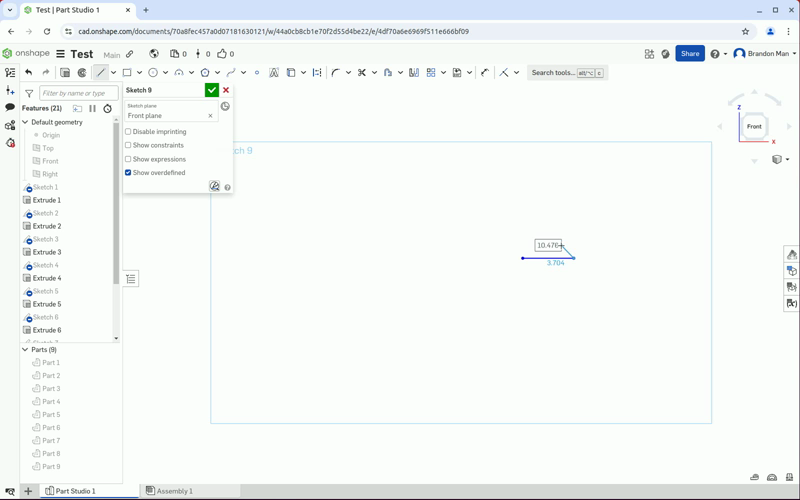
key_up(shift)
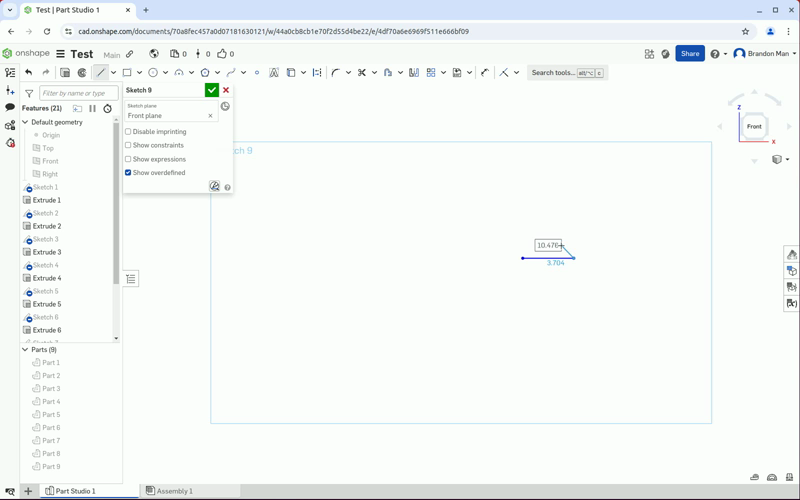
key(esc)
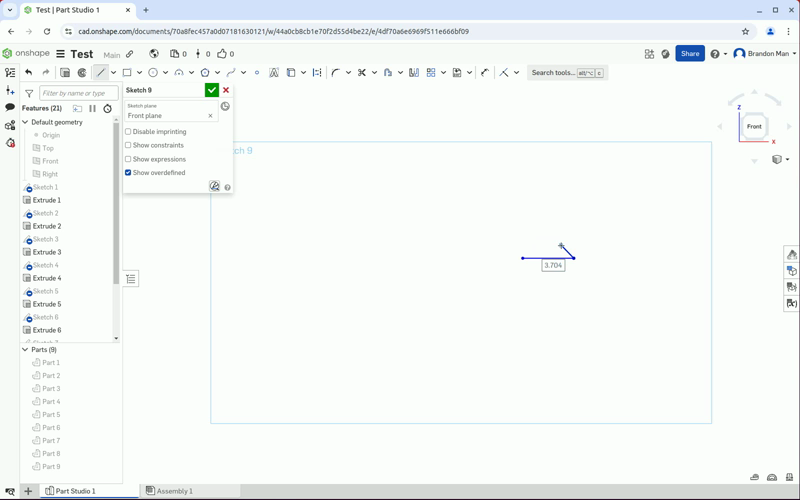
key(a)
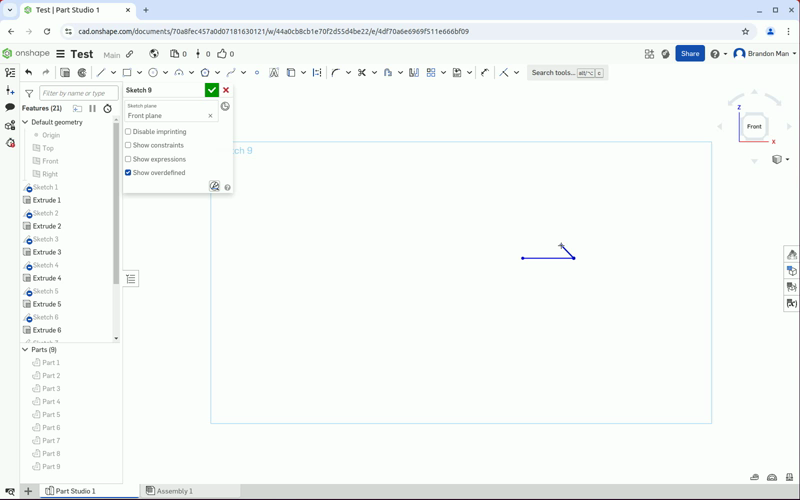
mouse_move(561, 245)
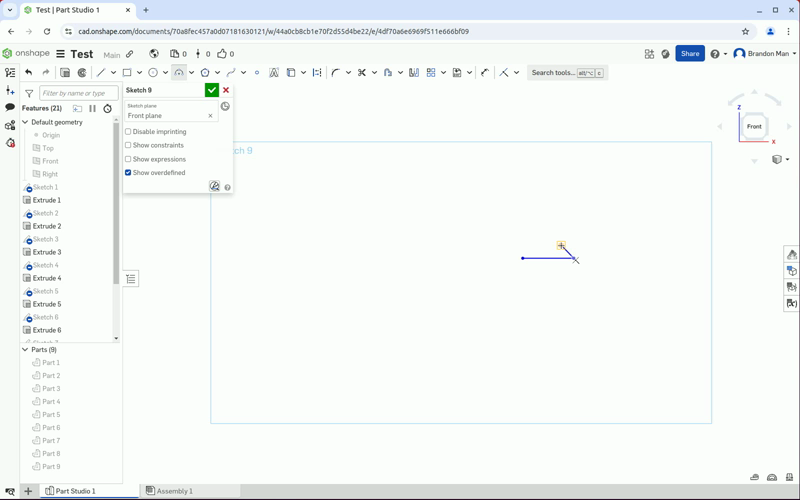
click(561, 245)
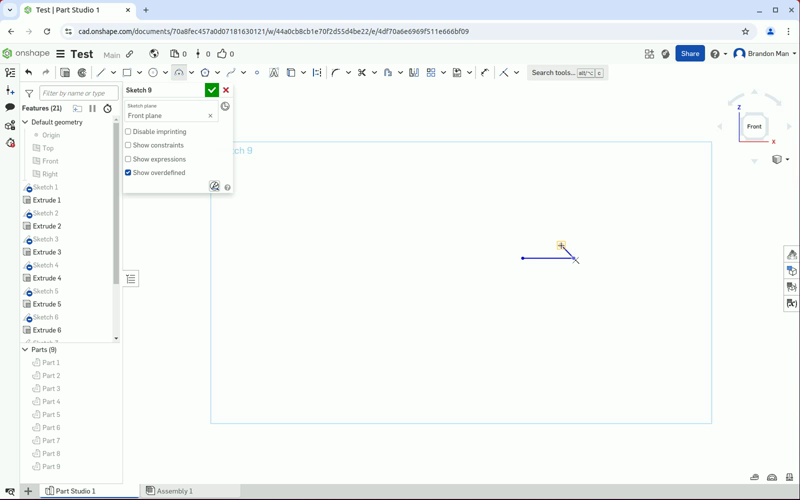
key_down(shift)
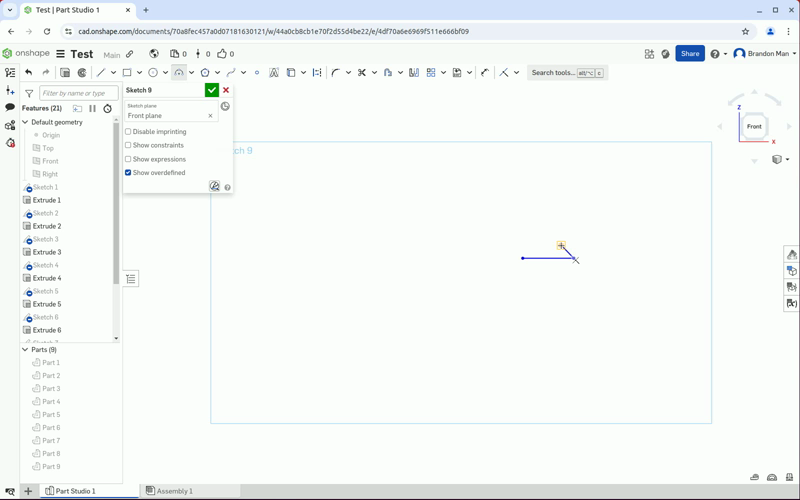
mouse_move(536, 244)
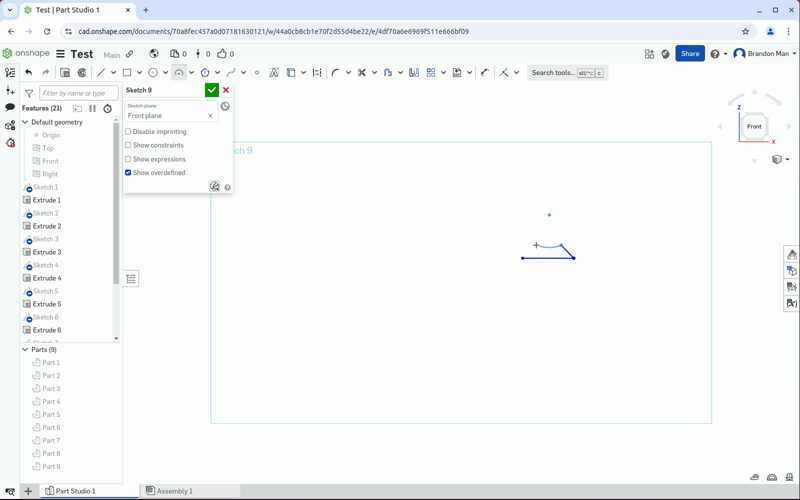
click(536, 244)
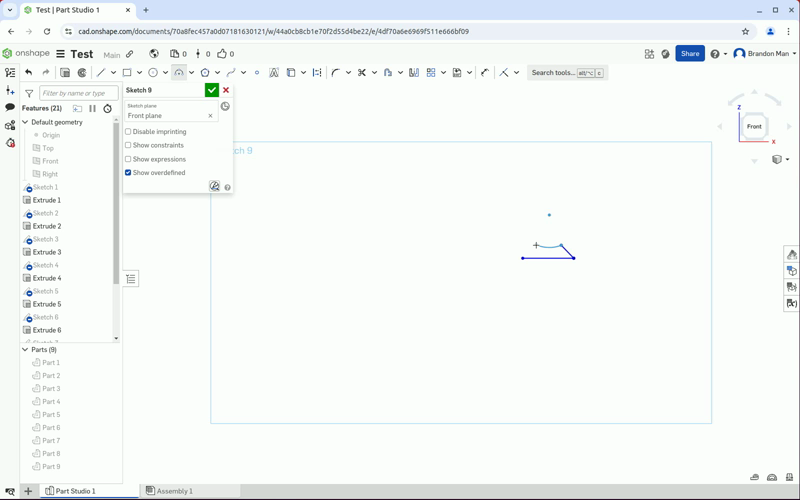
mouse_move(548, 250)
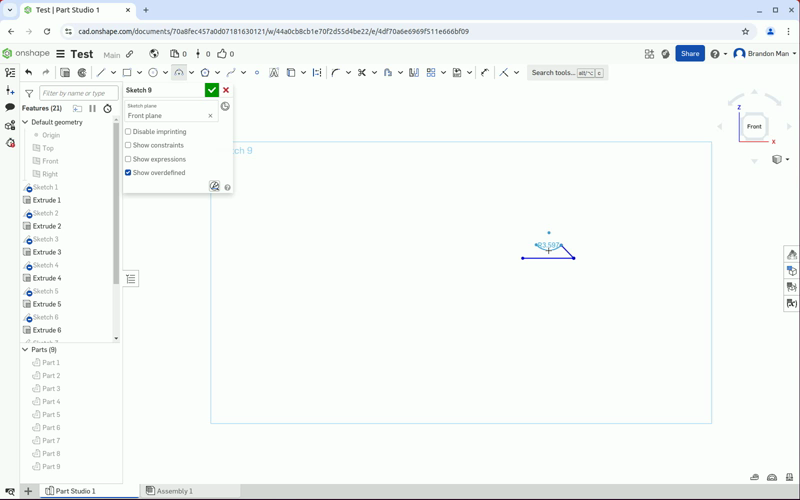
click(548, 250)
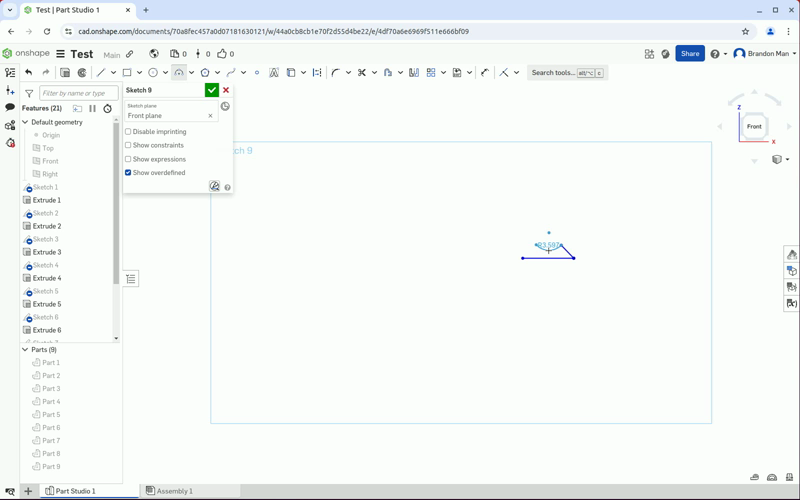
key_up(shift)
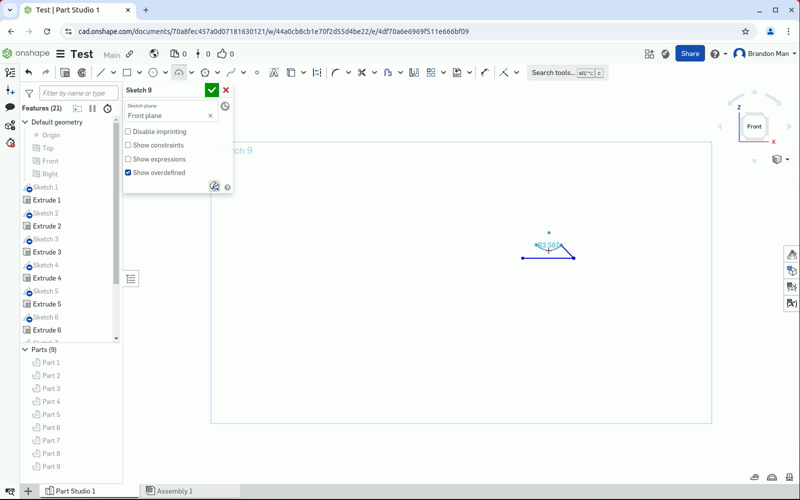
key(esc)
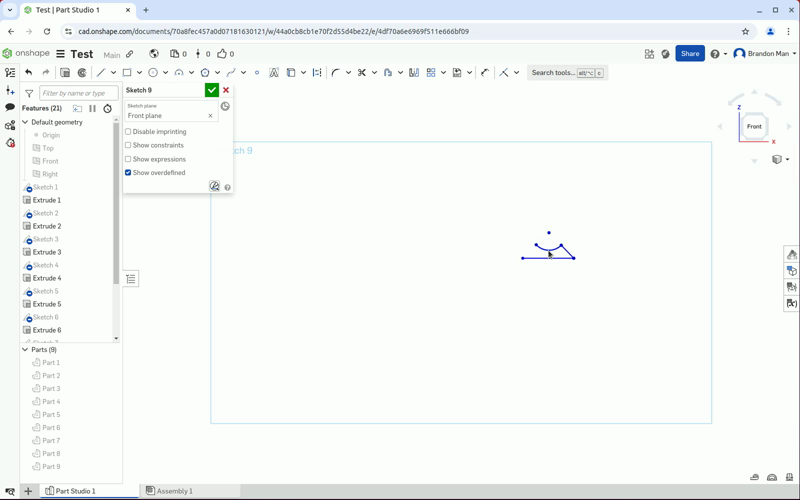
key(l)
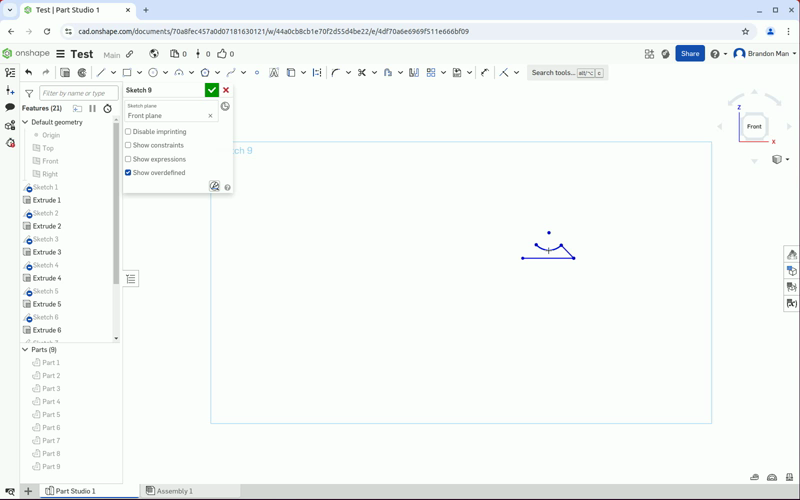
mouse_move(536, 244)
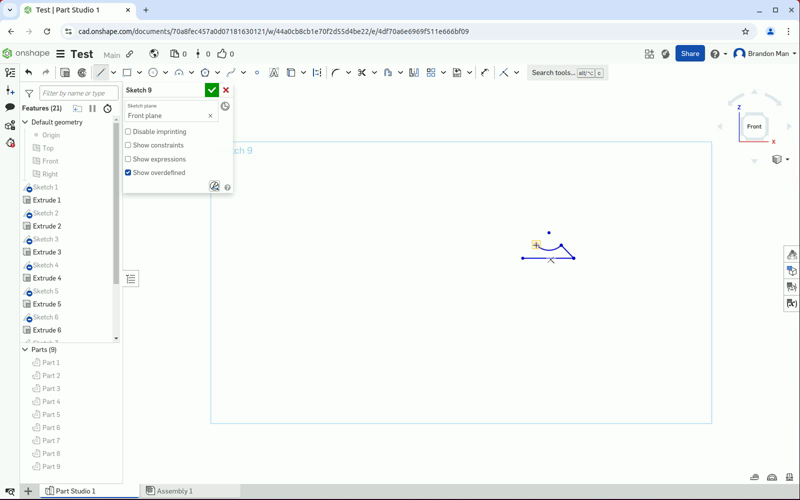
click(536, 244)
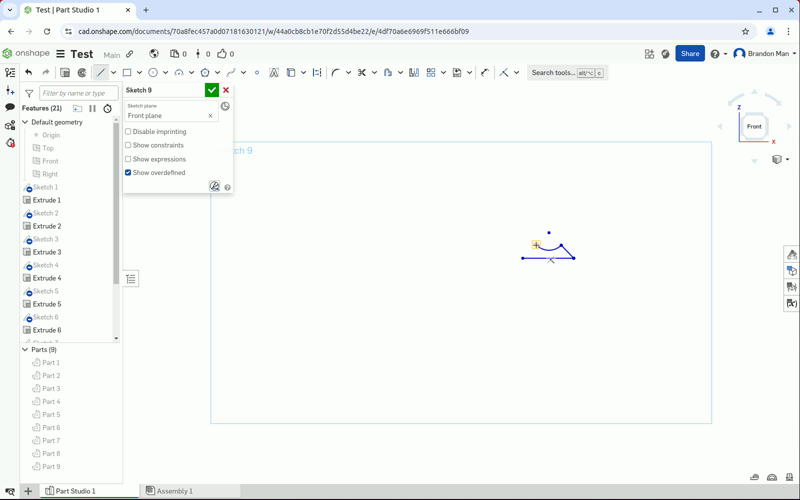
mouse_move(566, 244)
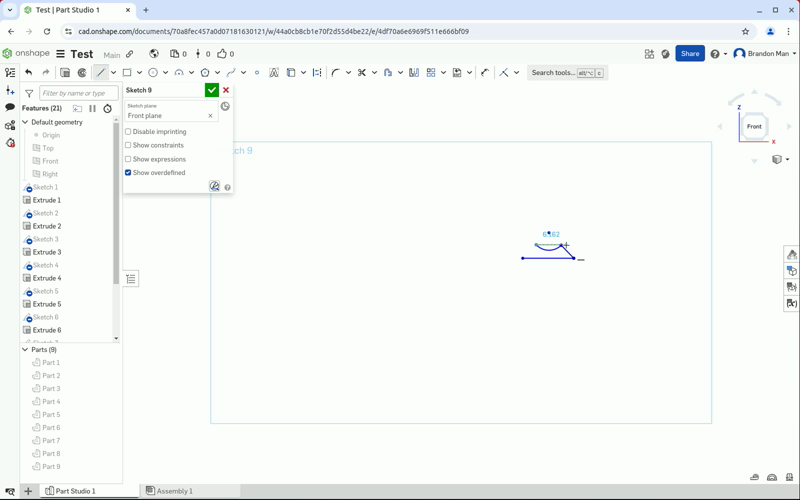
key_down(shift)
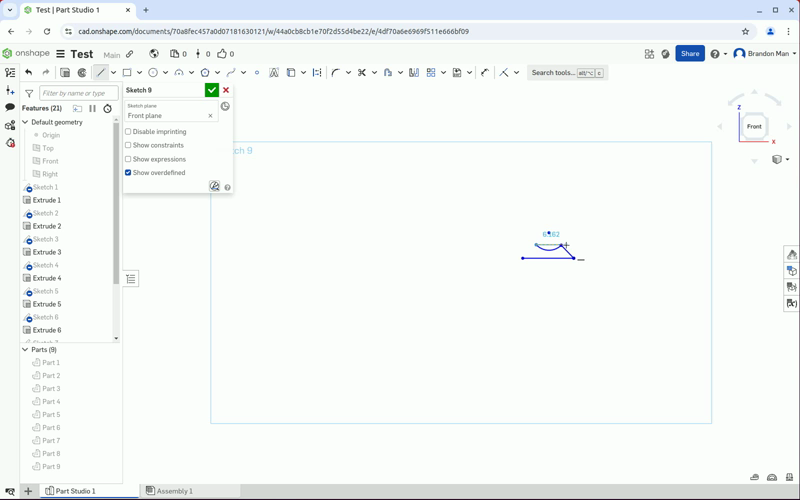
mouse_move(522, 258)
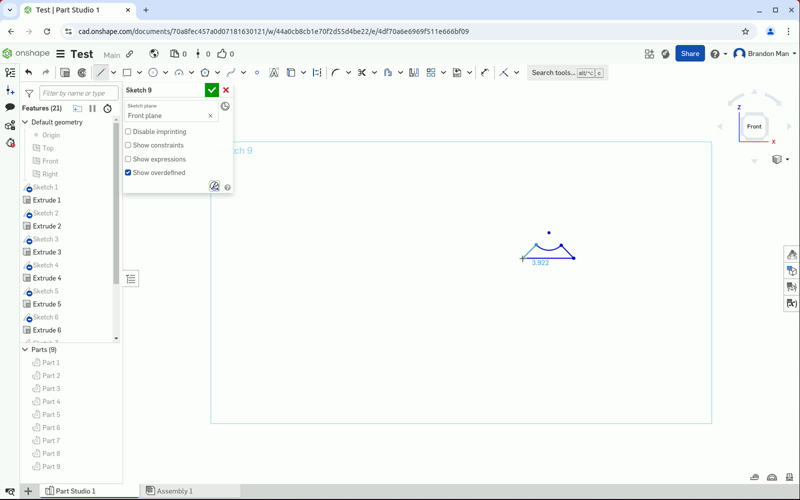
key_up(shift)
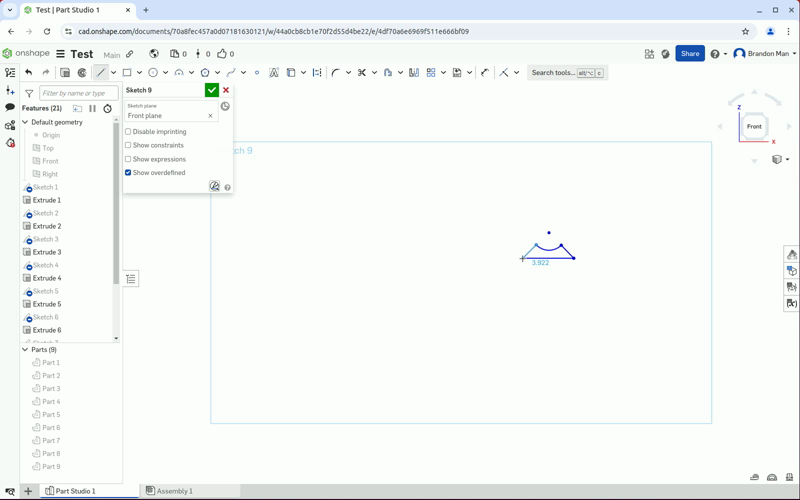
click(522, 258)
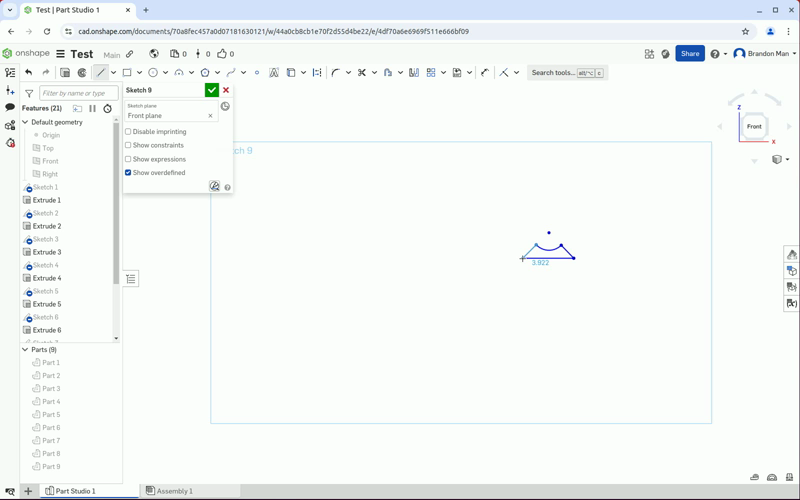
key(esc)
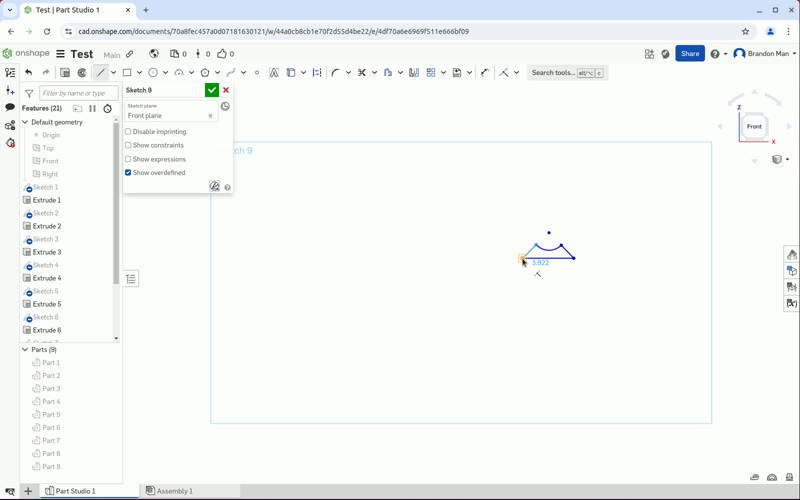
mouse_move(555, 251)
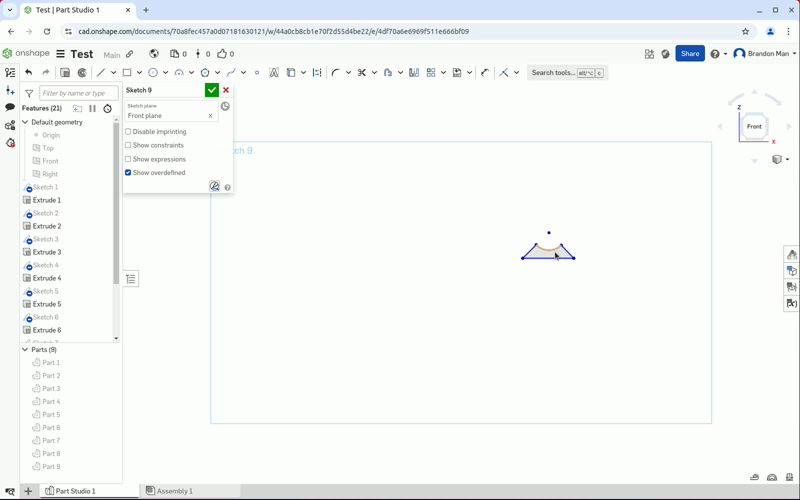
scroll(6)
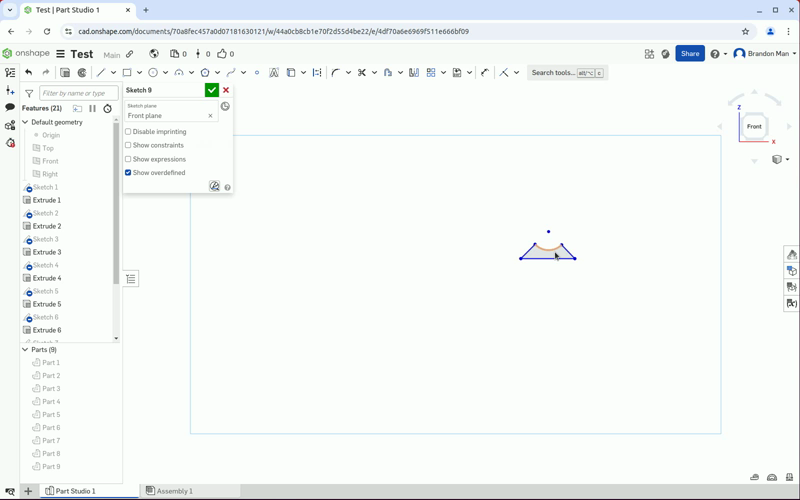
scroll(6)
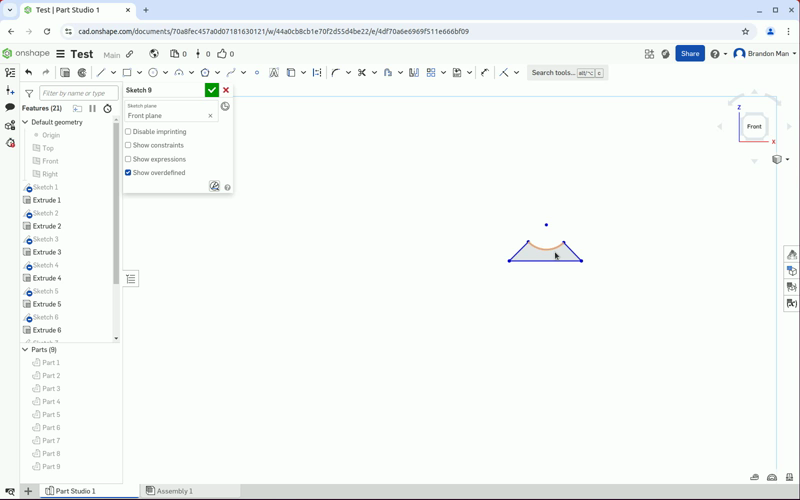
scroll(6)
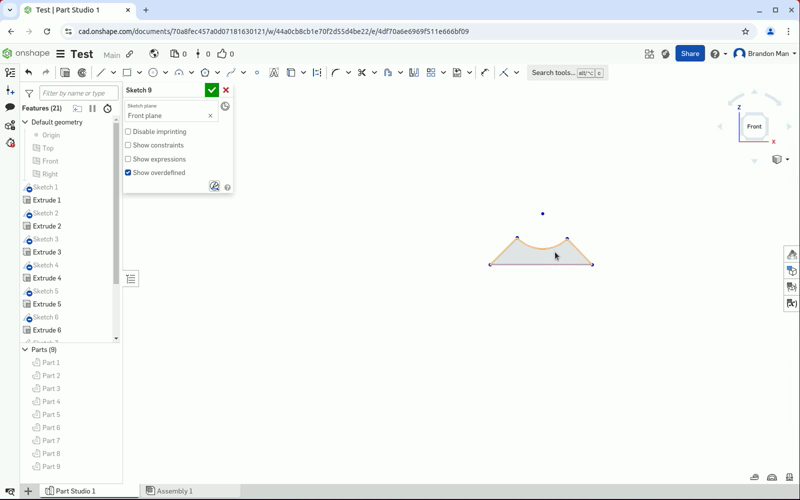
scroll(6)
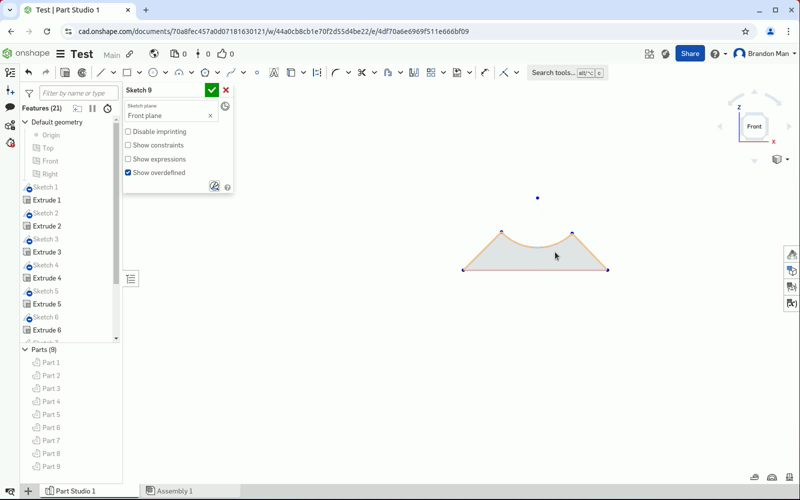
scroll(6)
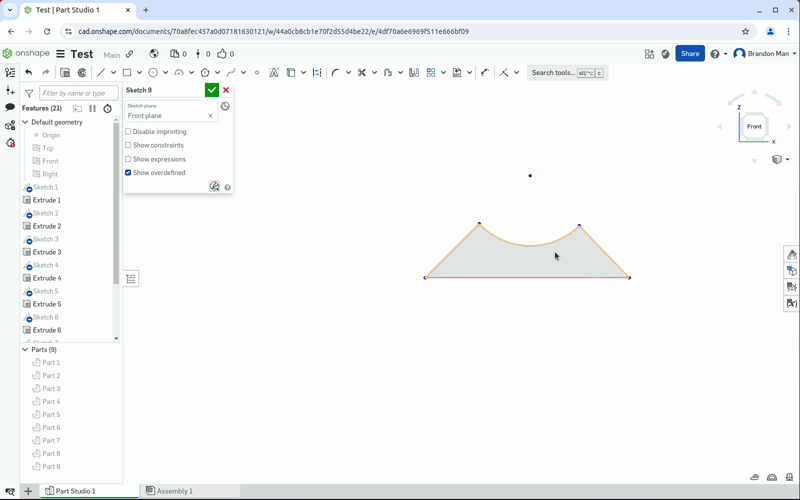
scroll(6)
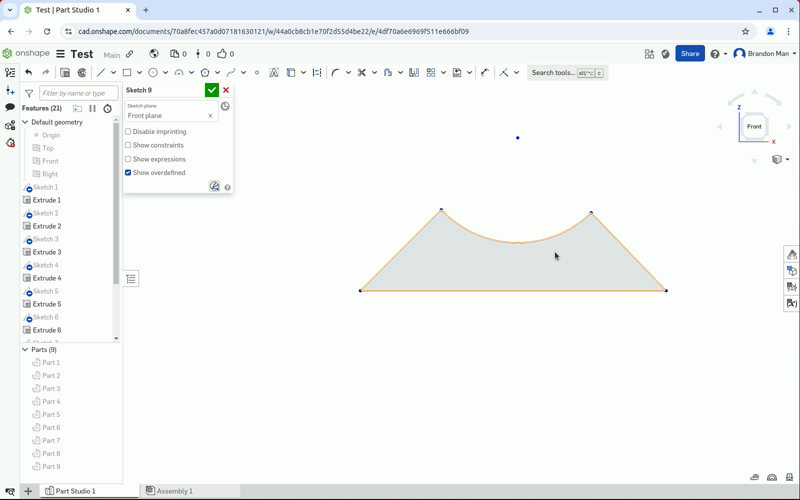
scroll(6)
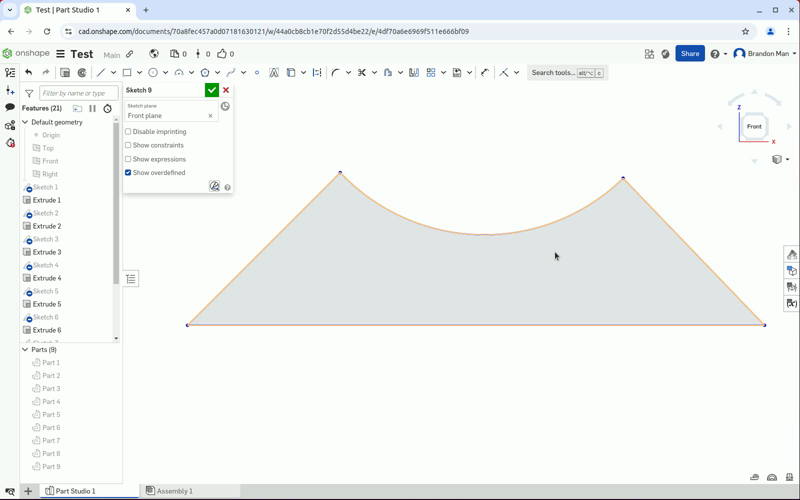
click(555, 251)
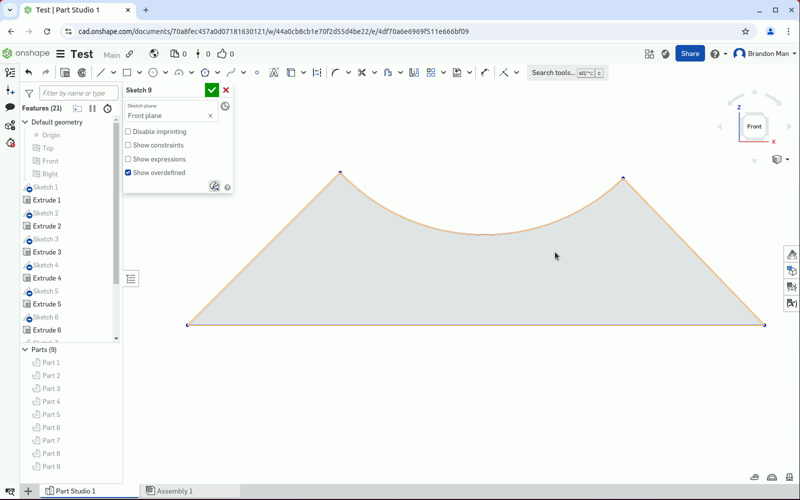
scroll(-6)
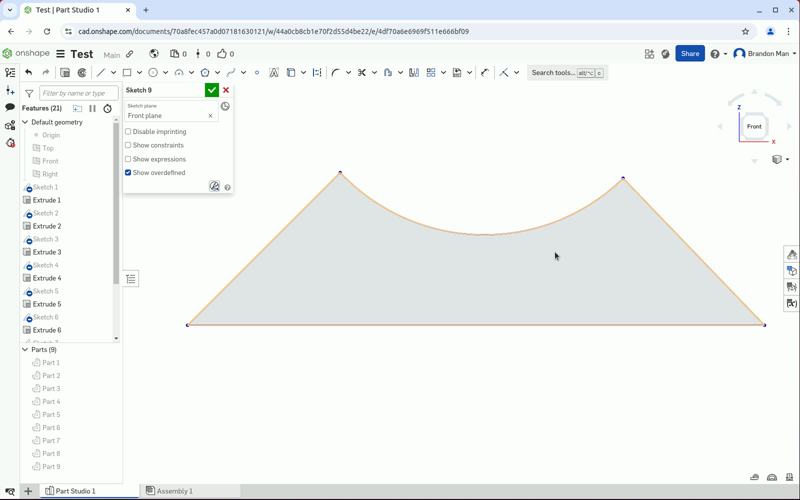
scroll(-6)
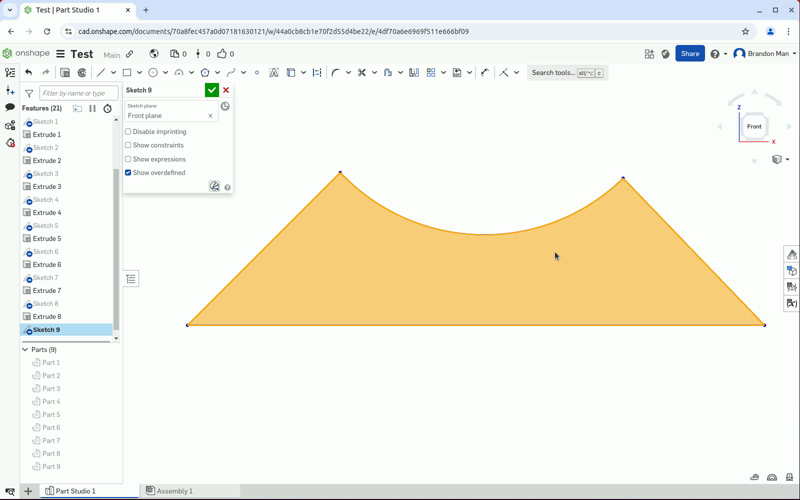
scroll(-6)
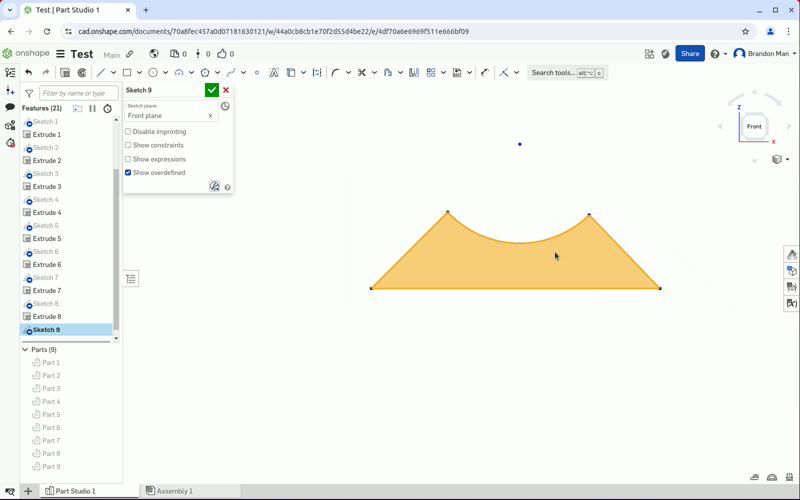
scroll(-6)
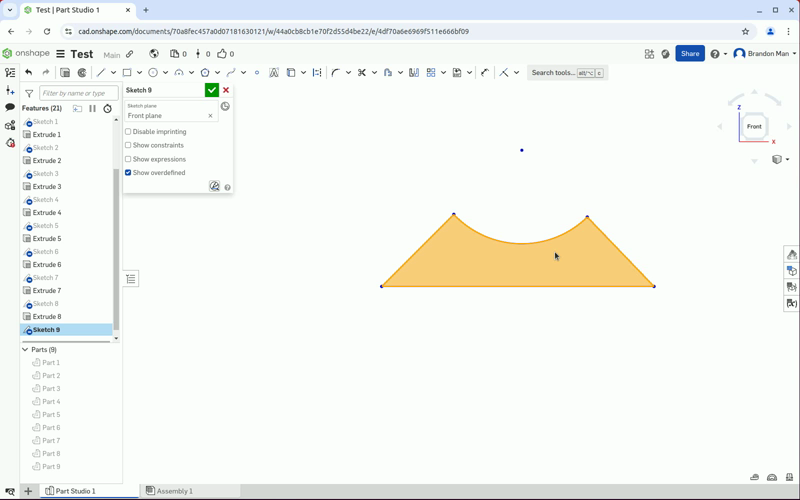
scroll(-6)
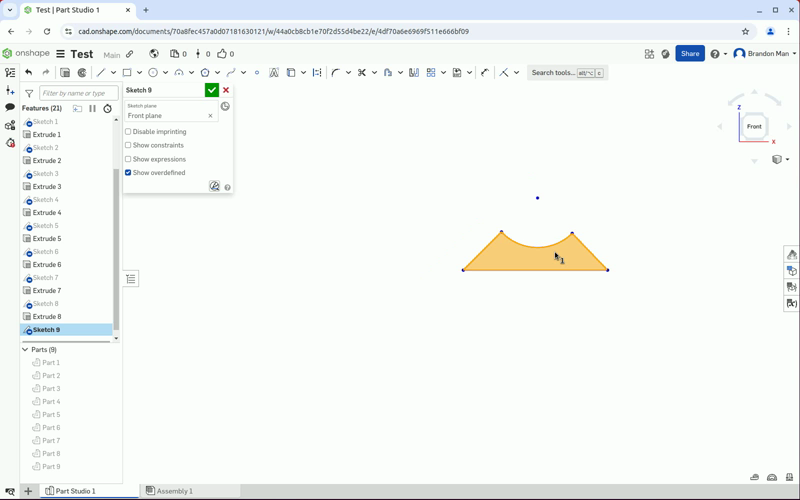
scroll(-6)
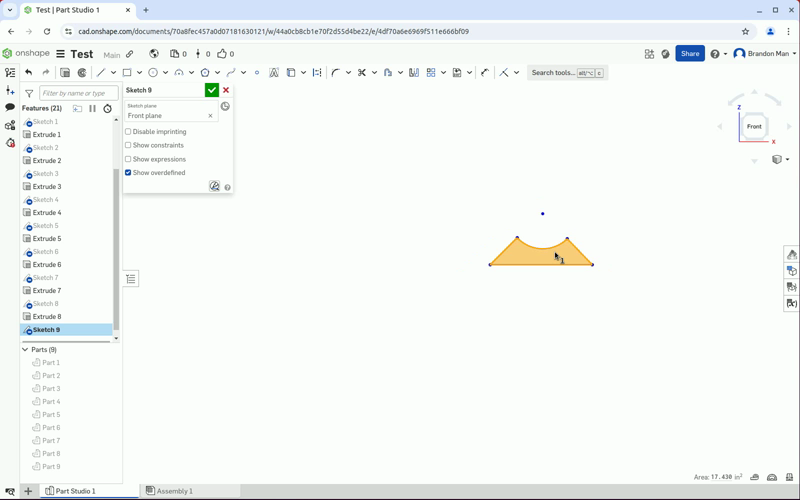
scroll(-6)
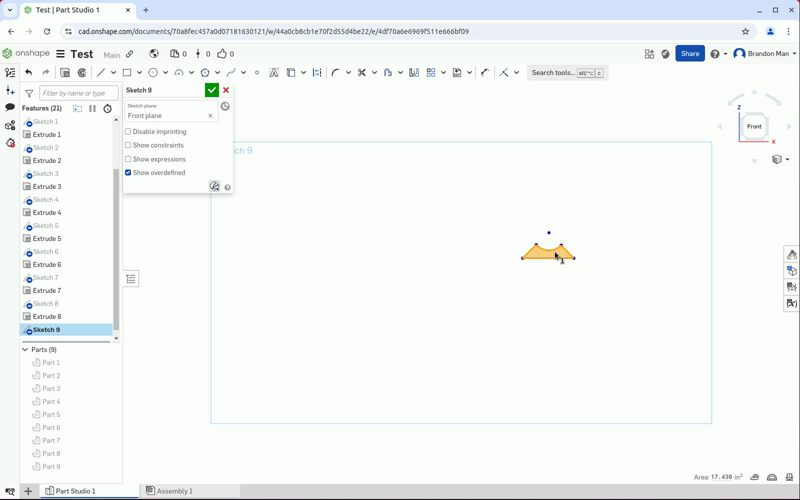
mouse_move(73, 352)
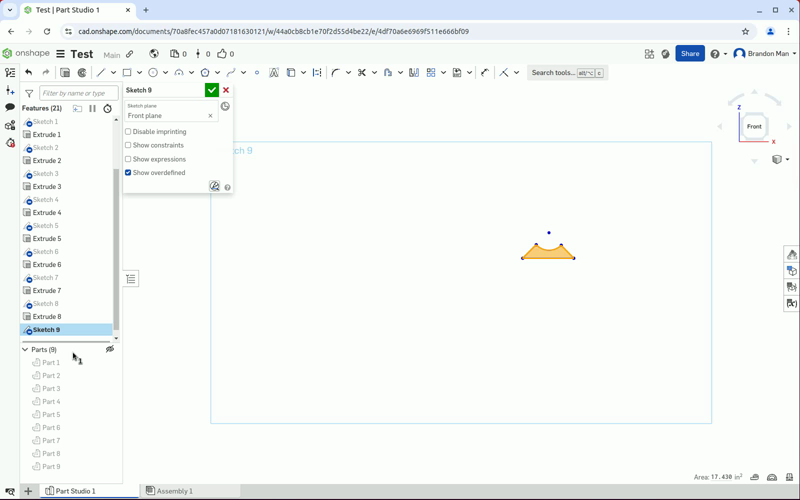
key(shift+y)
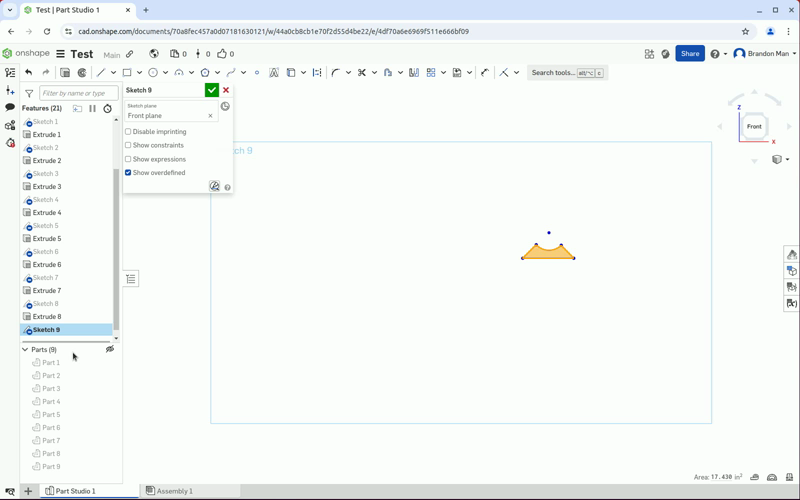
key(shift+e)
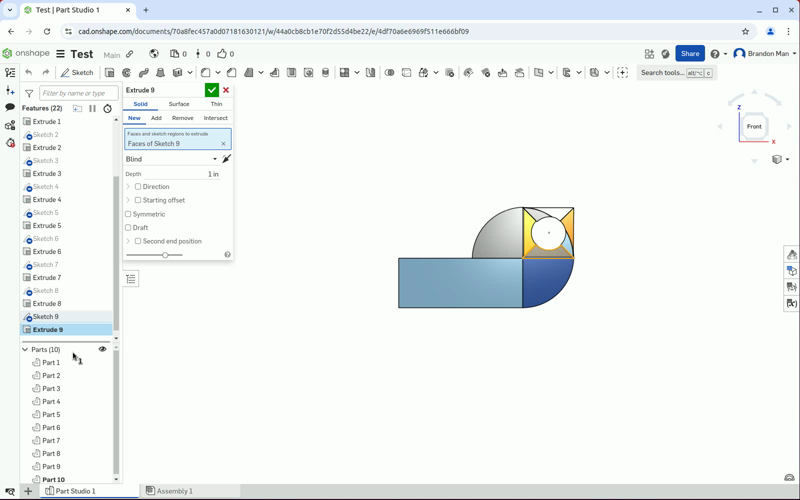
mouse_move(143, 106)
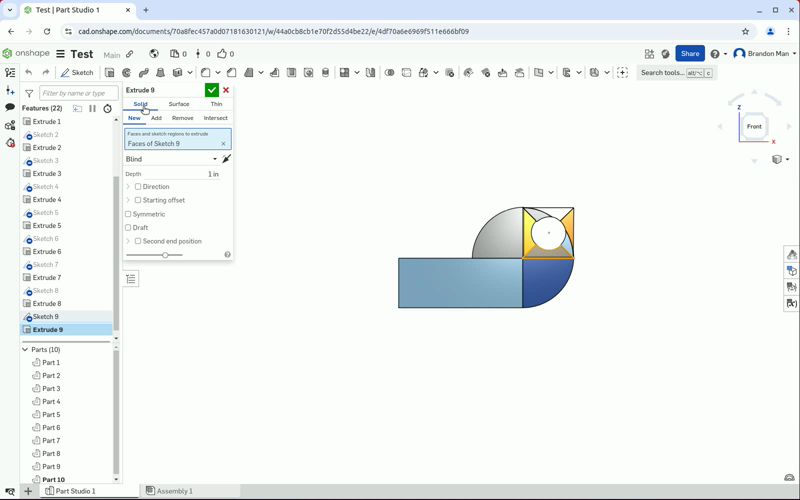
click(143, 106)
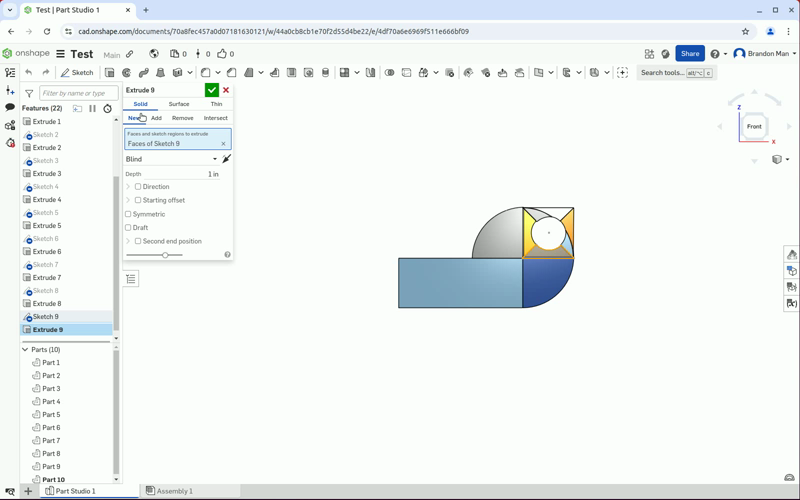
mouse_move(137, 120)
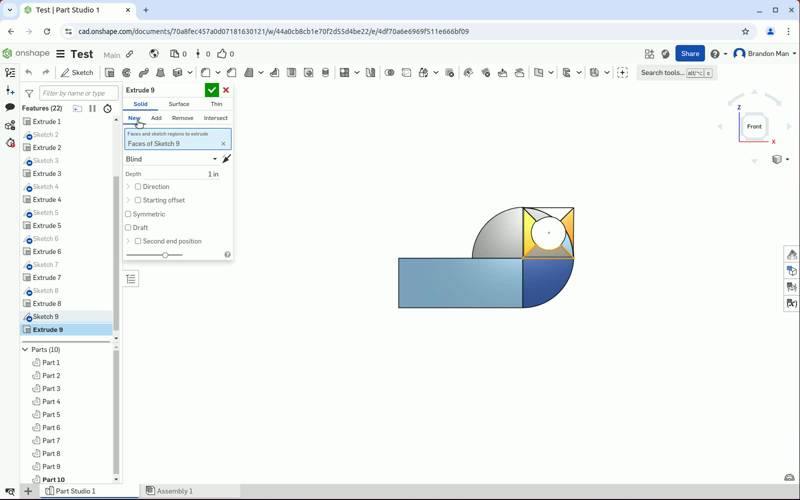
click(137, 120)
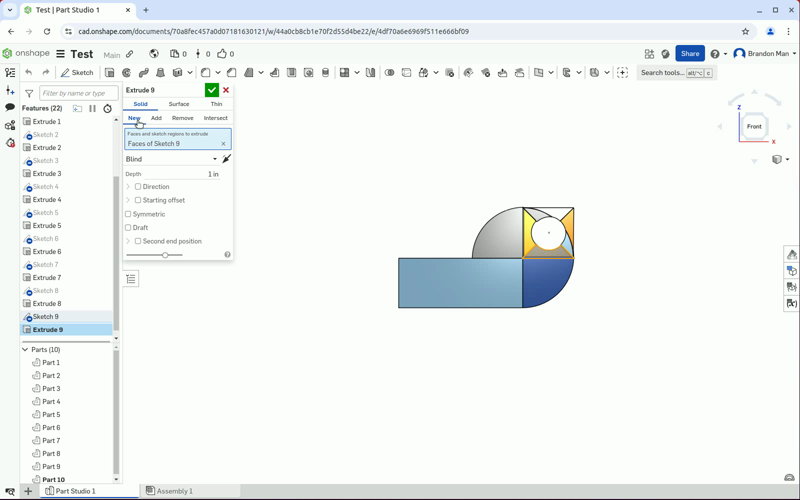
key(tab, 4)
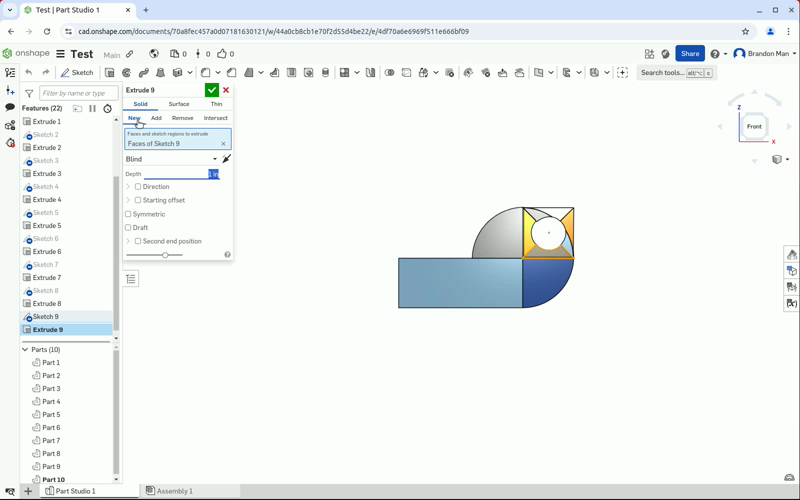
text(3.37)
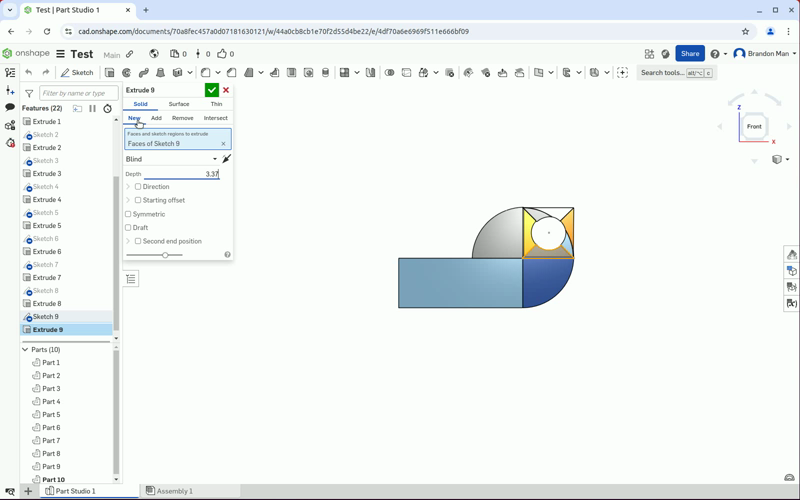
key(enter)
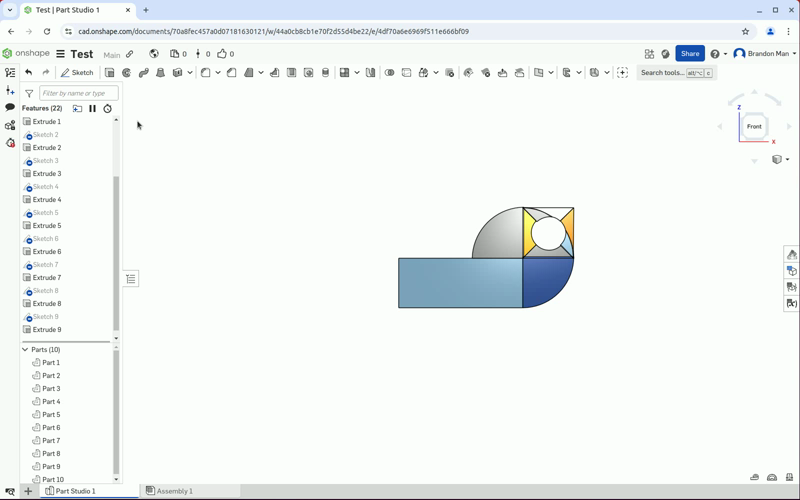
key(shift+h)
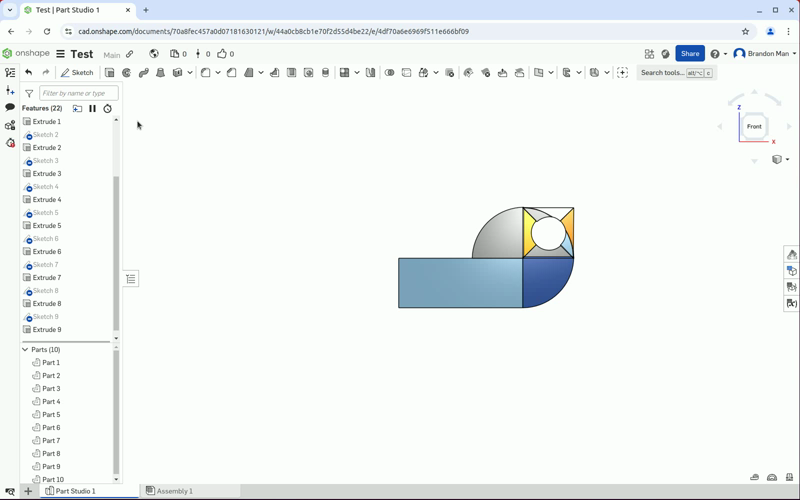
key(shift+h)
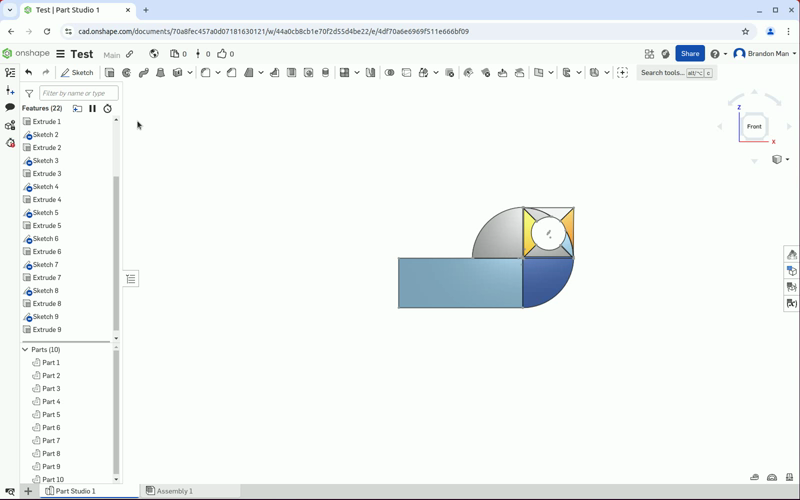
key(shift+7)
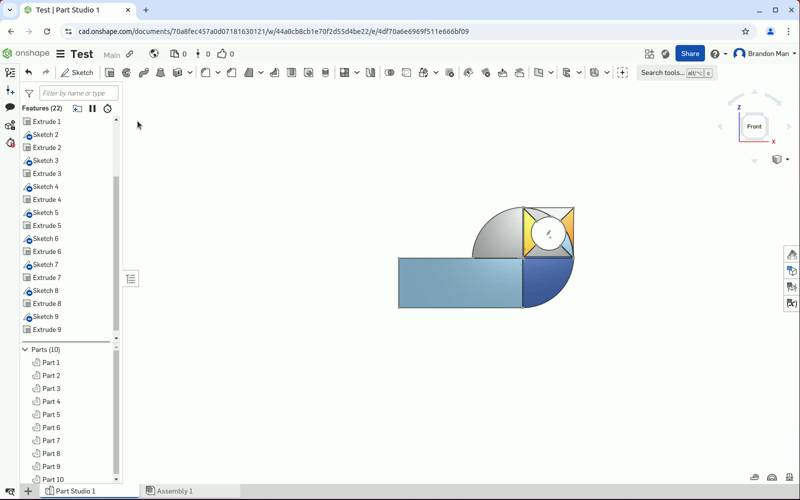
key(left, 2)
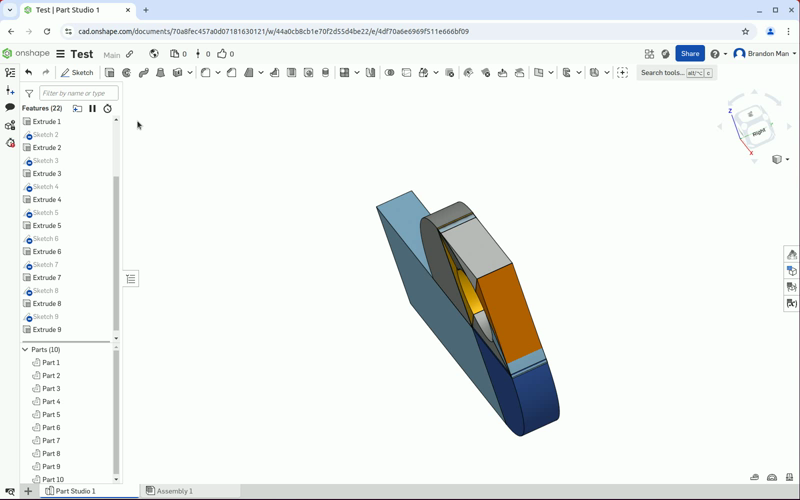
key(down, 2)
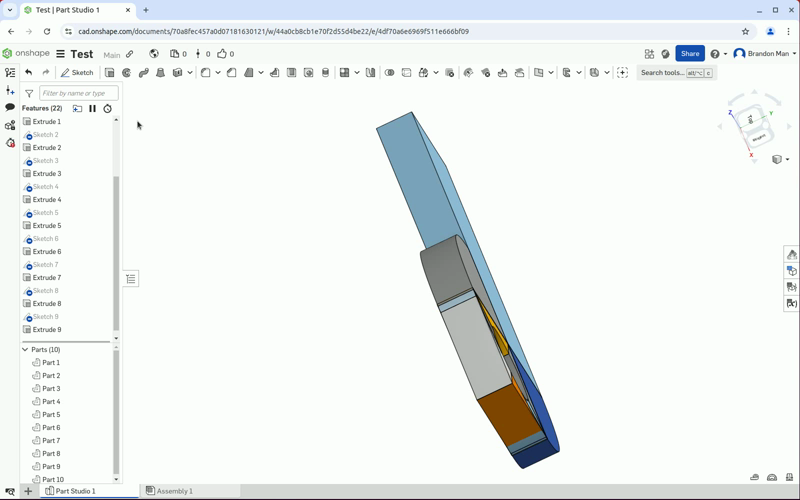
key(up, 2)
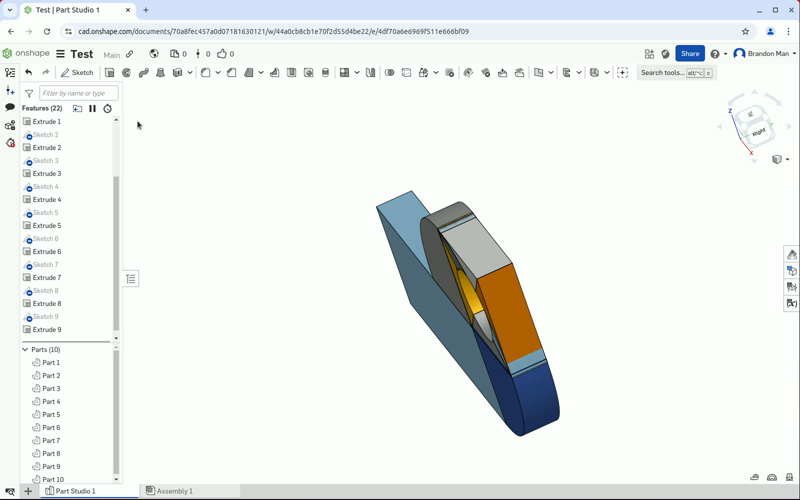
key(right, 2)
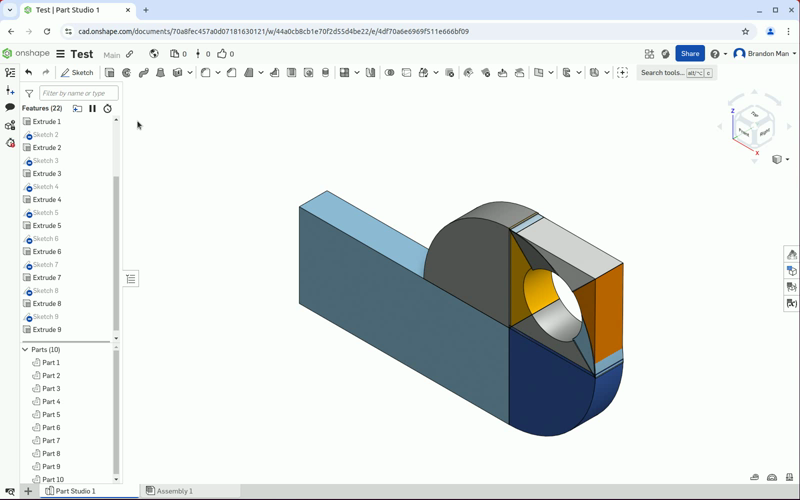
mouse_move(69, 111)
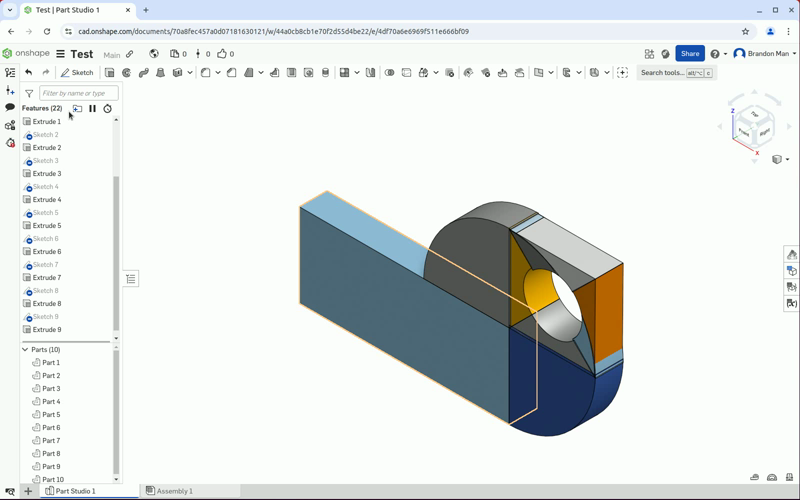
click(69, 111)